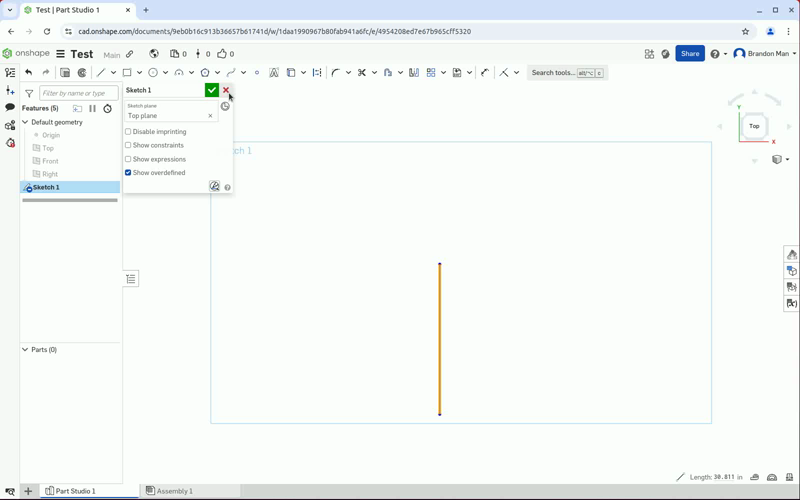
key(shift+h)
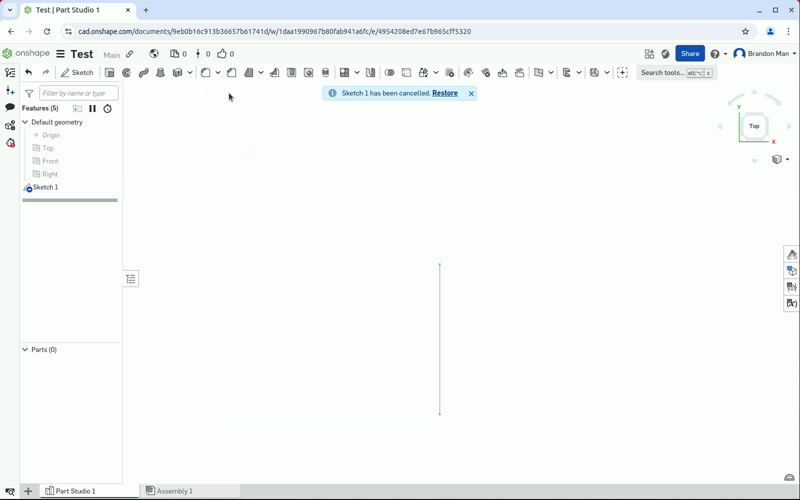
key(shift+s)
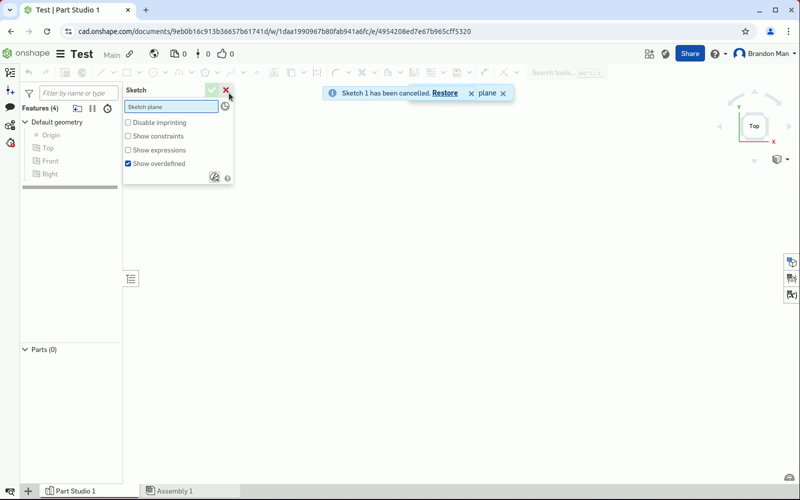
mouse_move(73, 150)
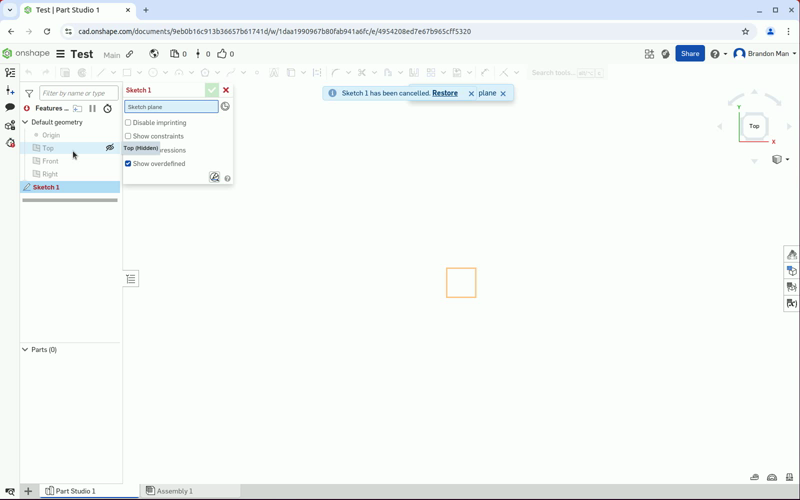
click(73, 150)
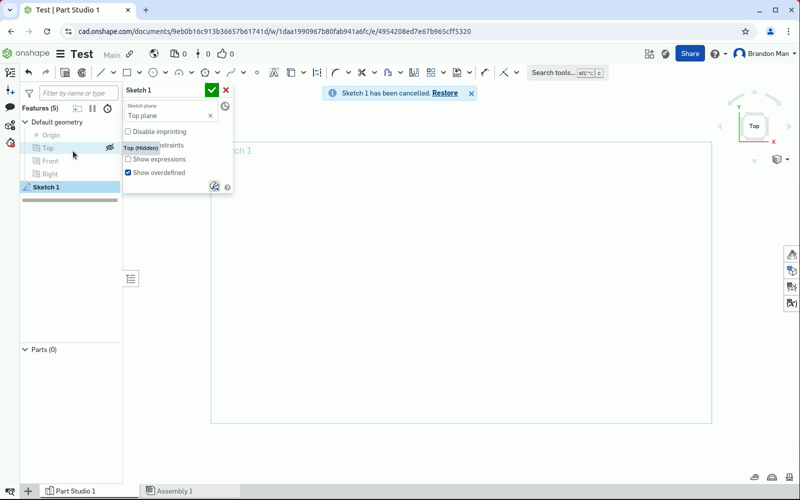
mouse_move(73, 352)
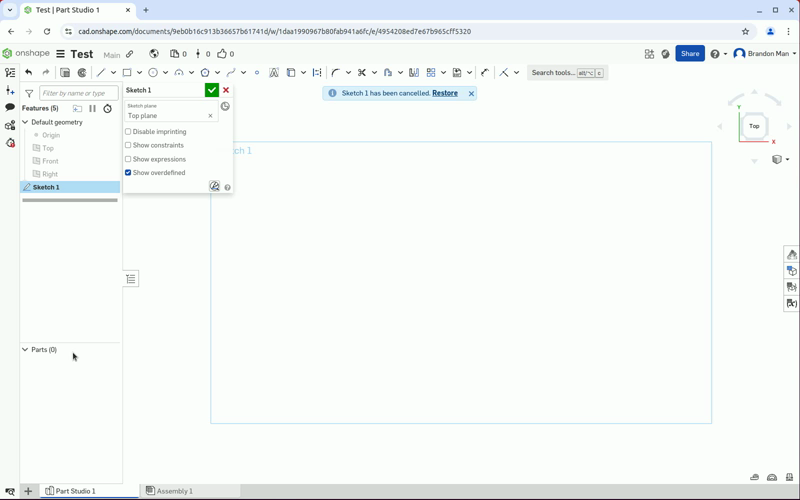
key(y)
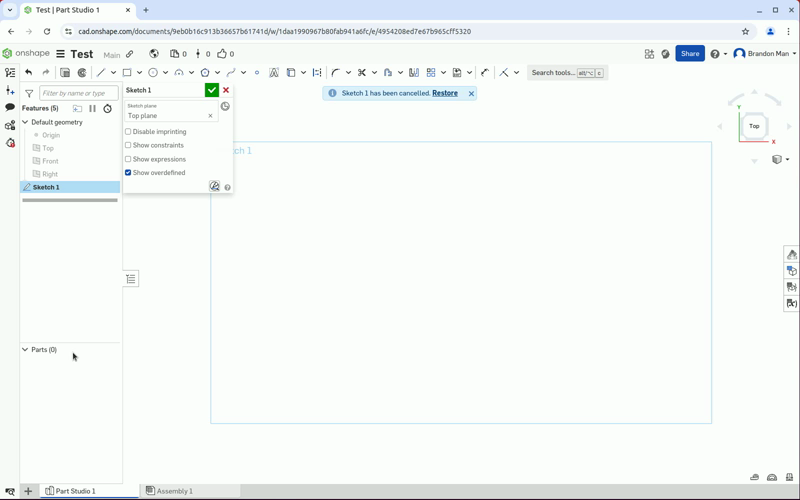
key(a)
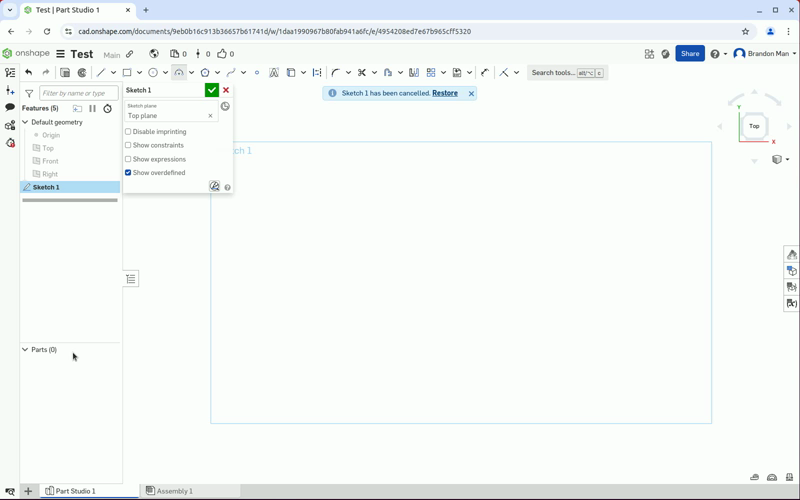
key_down(shift)
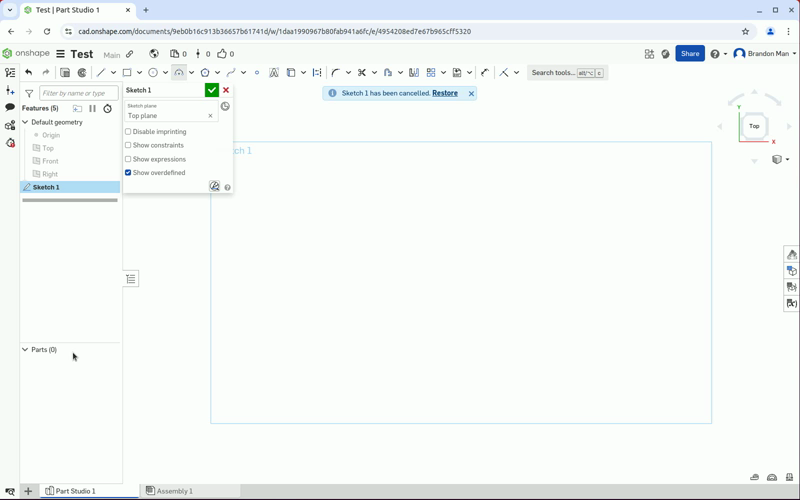
mouse_move(350, 282)
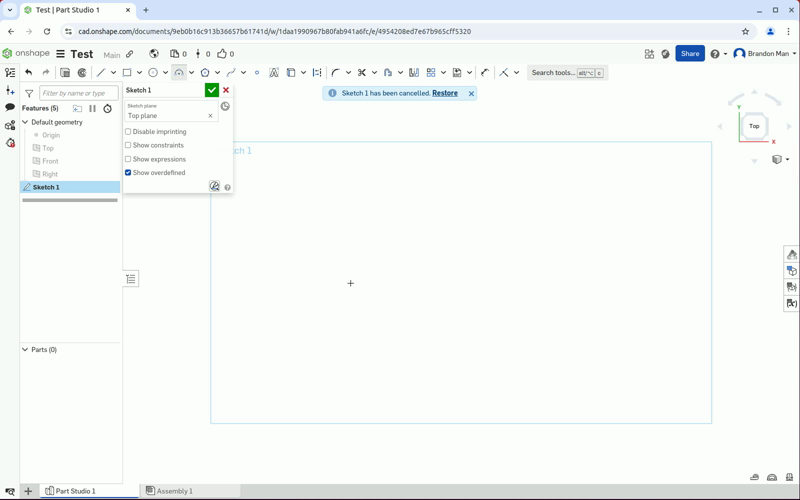
click(350, 282)
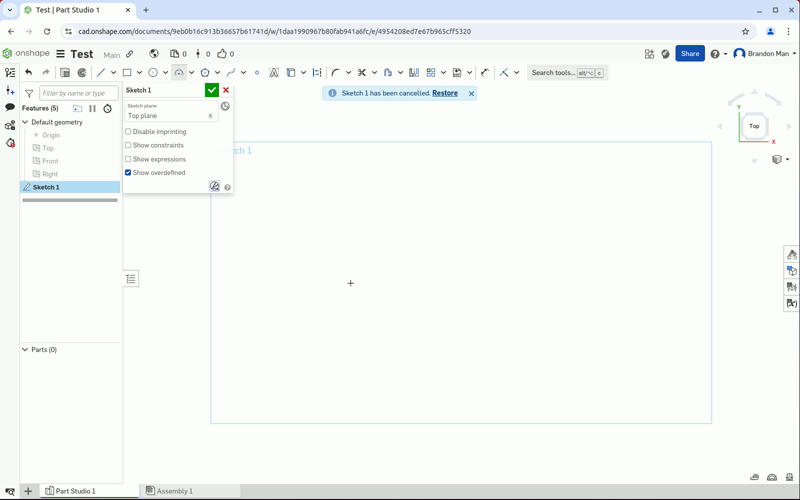
key_up(shift)
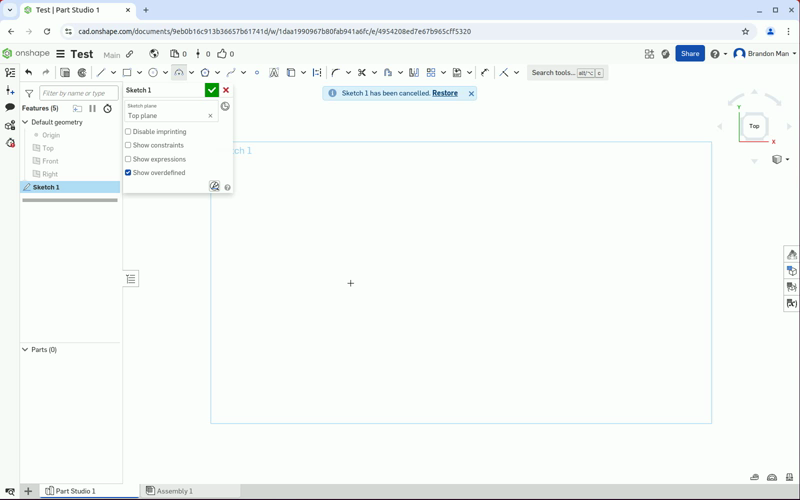
key_down(shift)
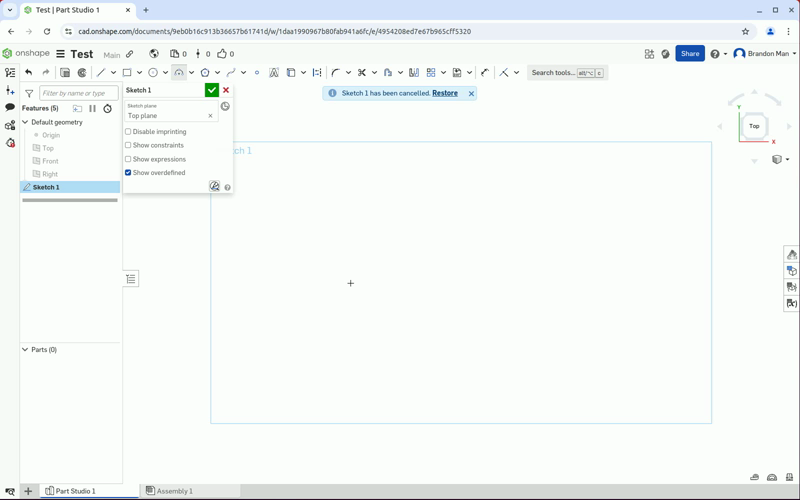
mouse_move(423, 386)
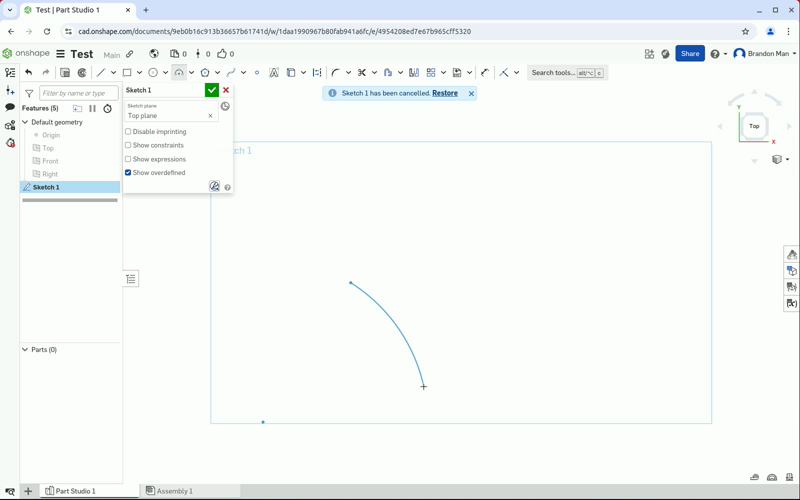
click(423, 386)
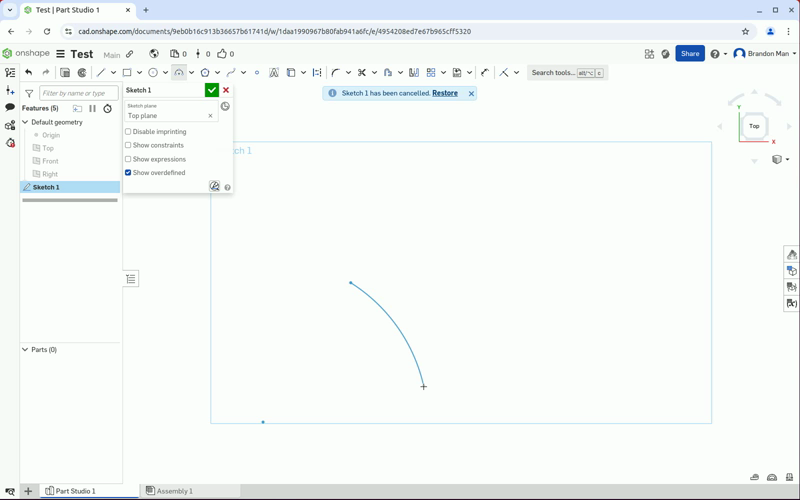
mouse_move(370, 345)
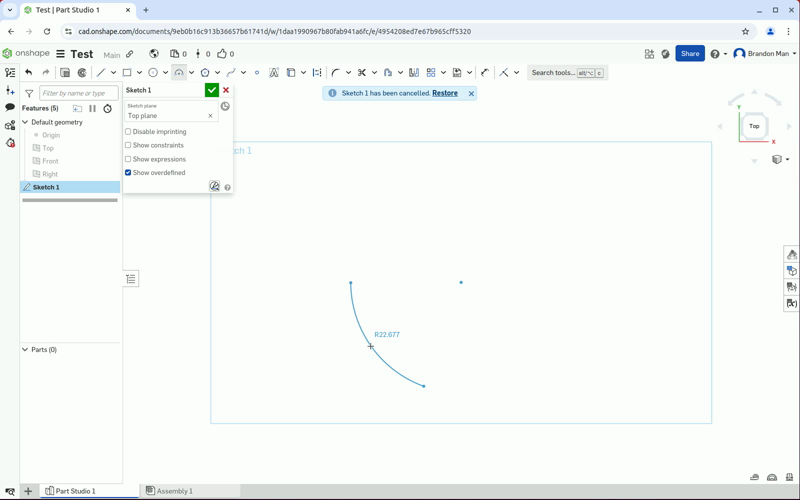
click(370, 345)
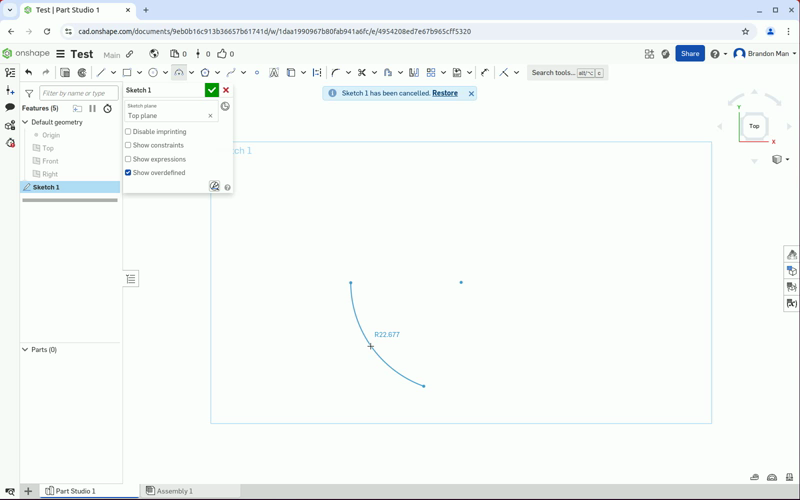
key_up(shift)
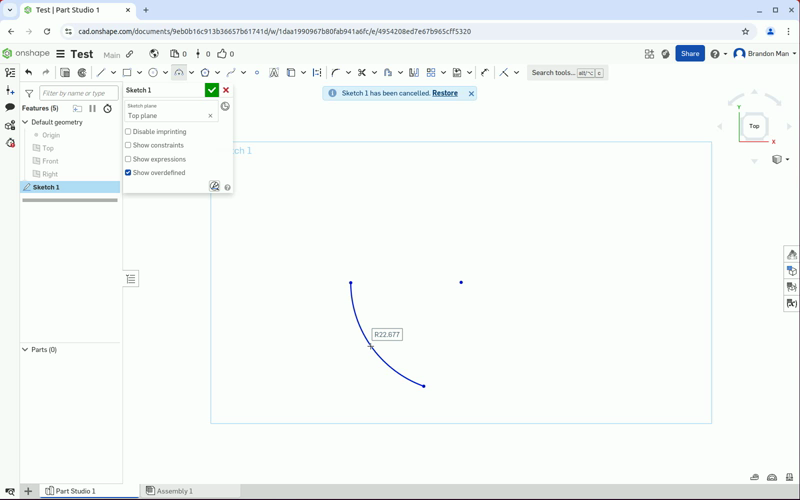
key(esc)
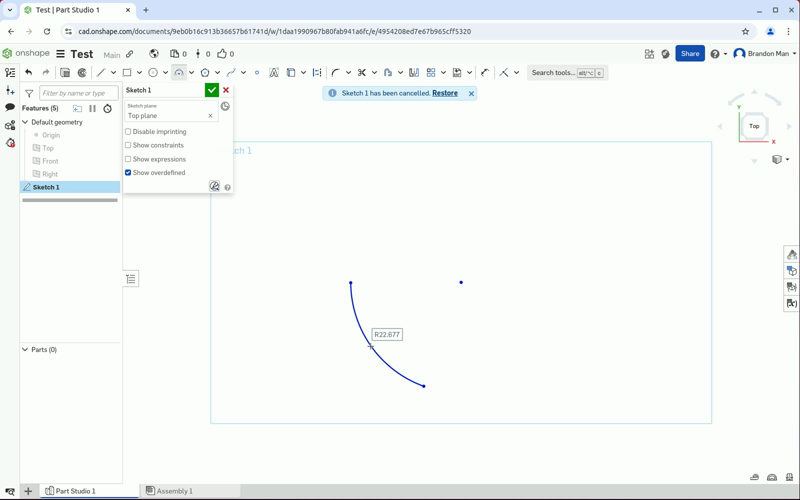
key(l)
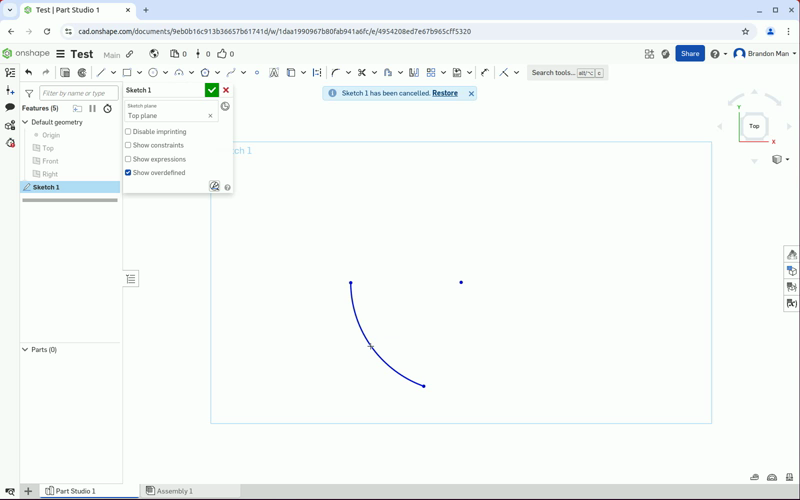
mouse_move(423, 386)
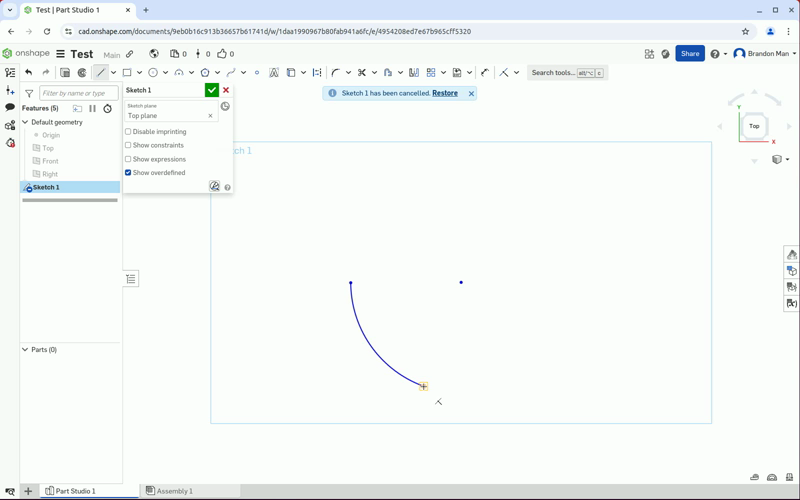
click(423, 386)
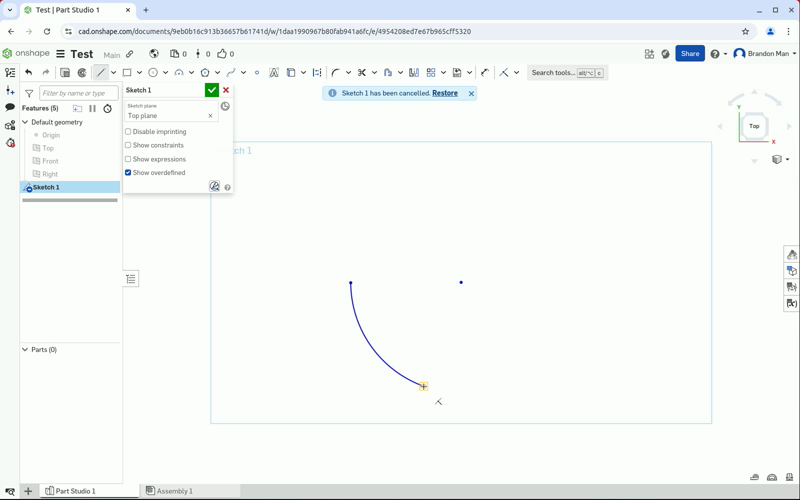
key_down(shift)
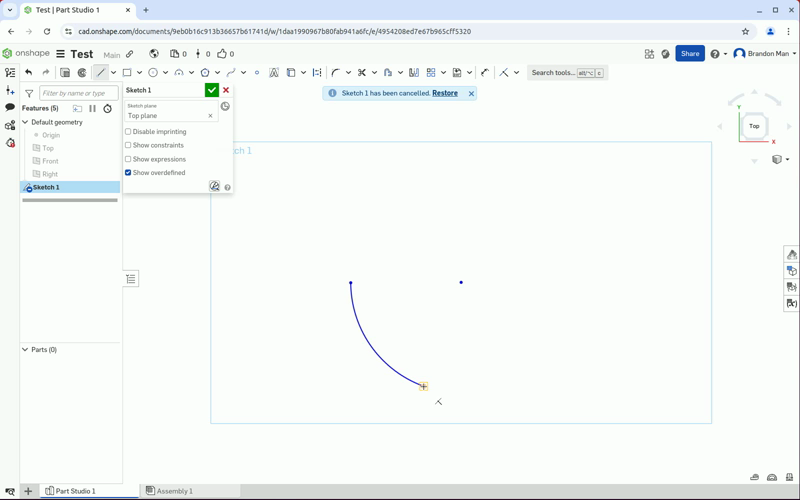
mouse_move(453, 386)
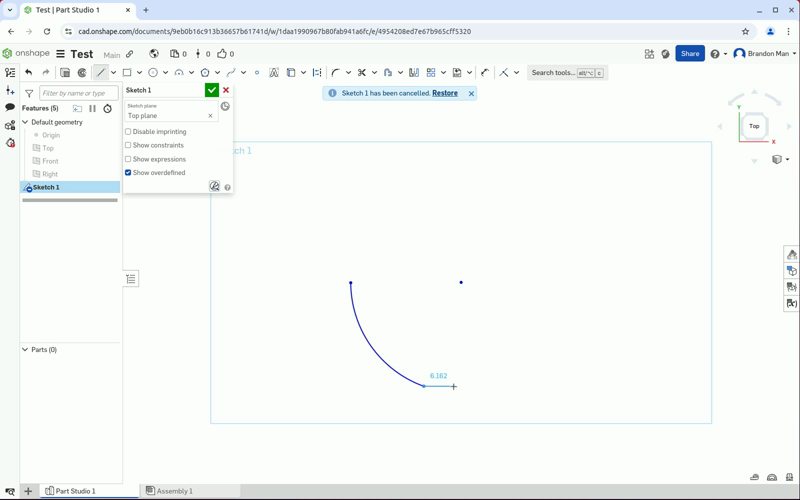
mouse_move(423, 384)
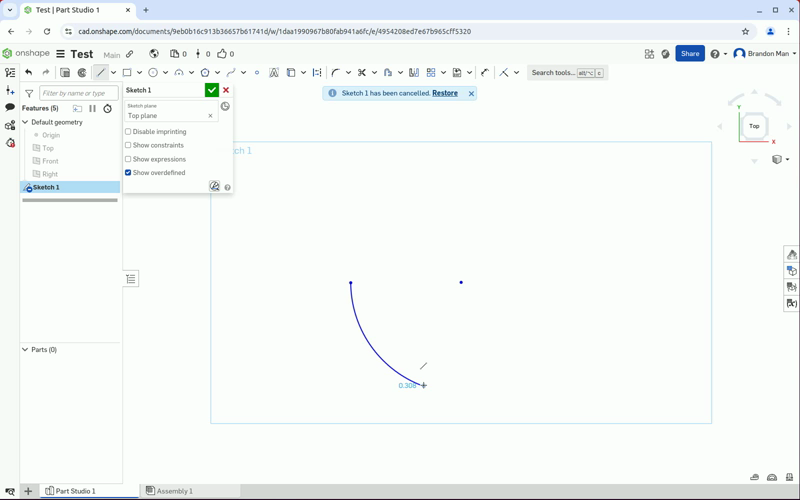
scroll(6)
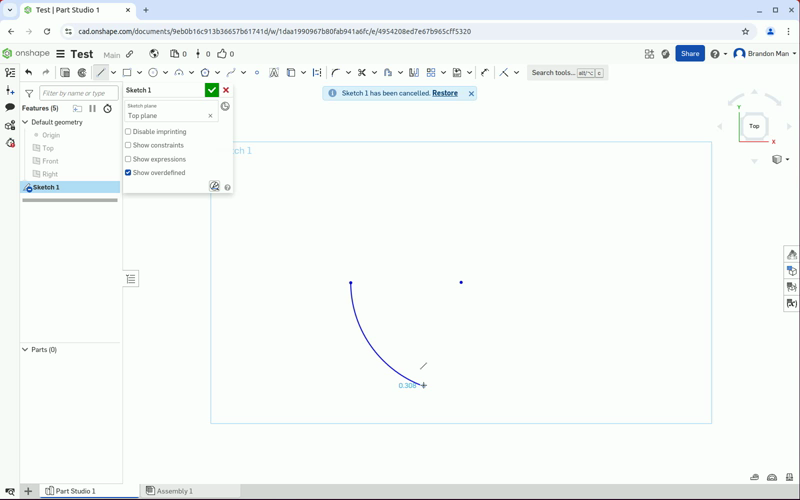
scroll(6)
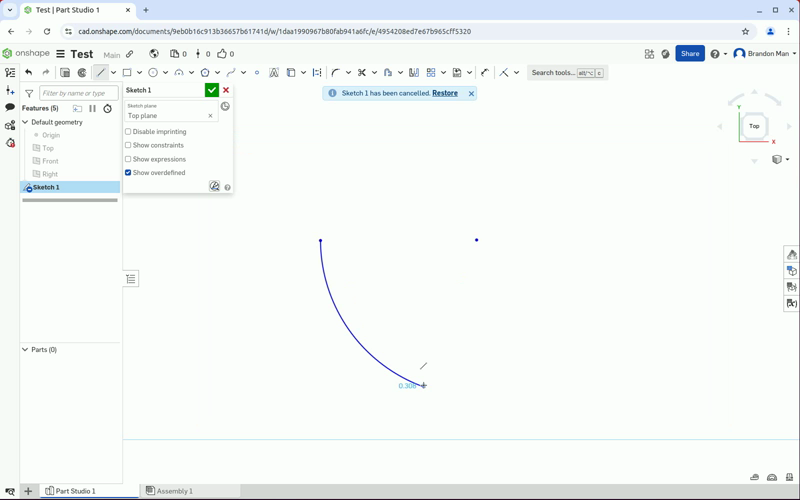
scroll(6)
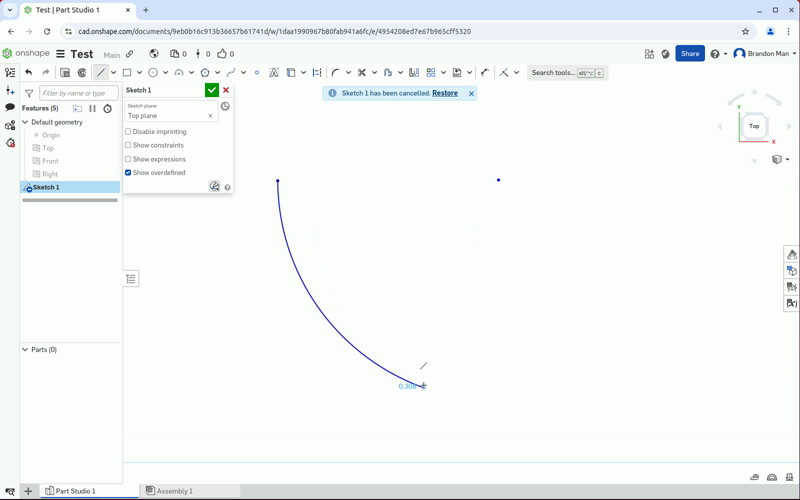
scroll(6)
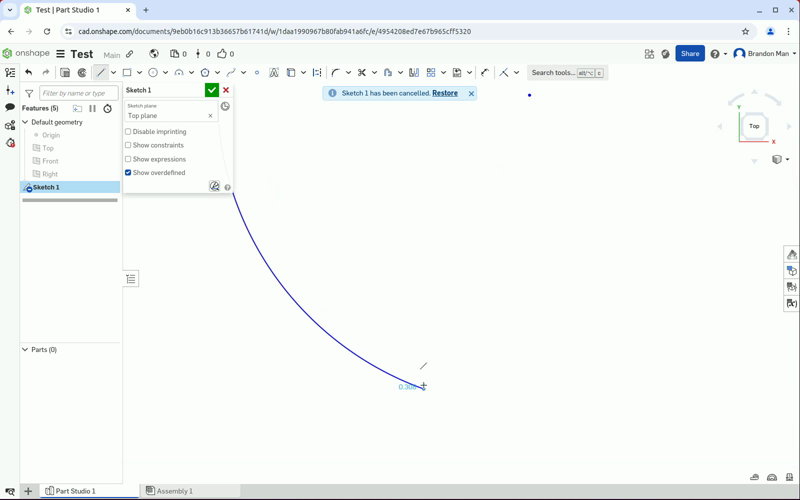
scroll(6)
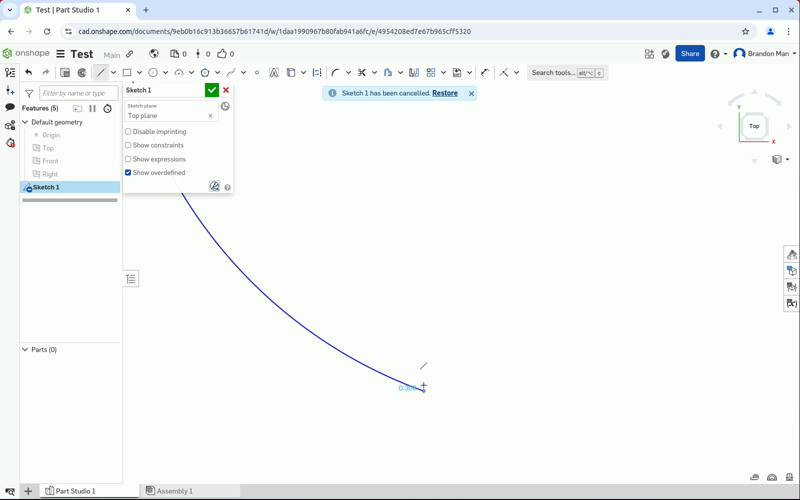
scroll(6)
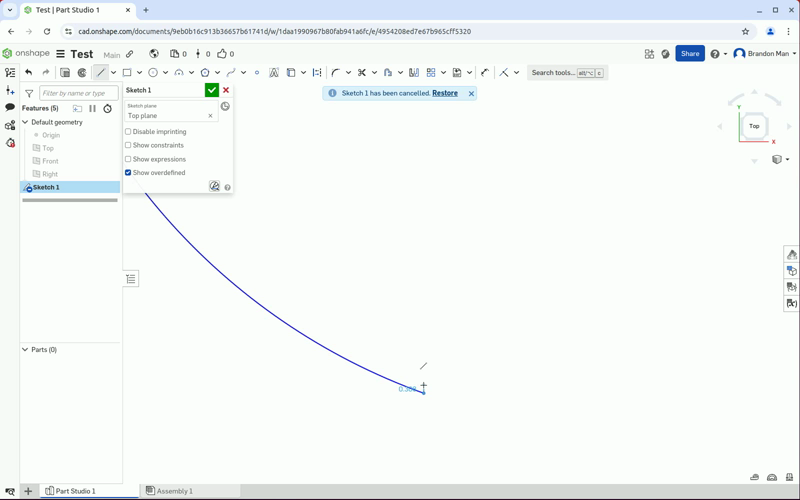
scroll(6)
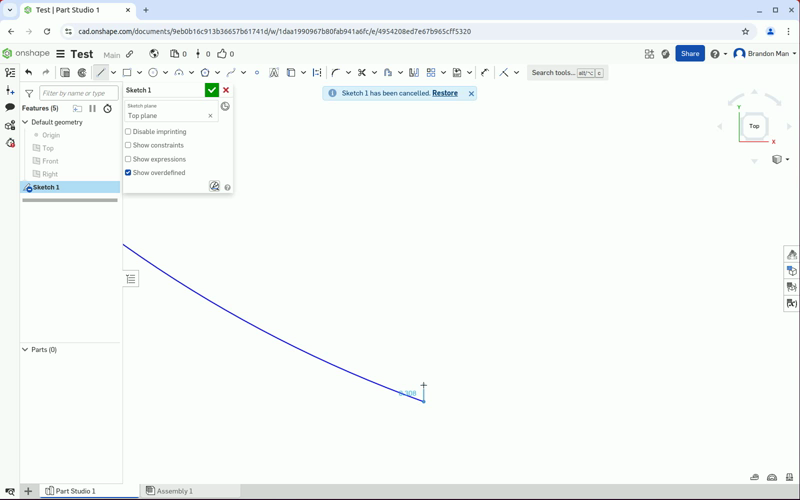
click(423, 384)
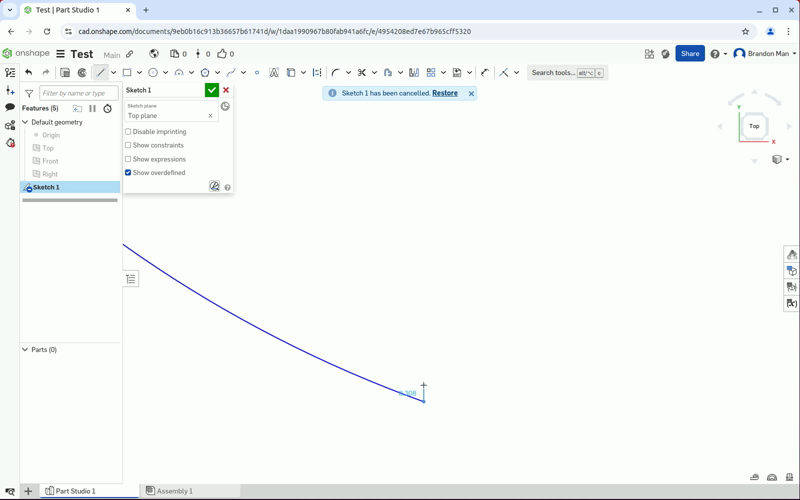
scroll(-6)
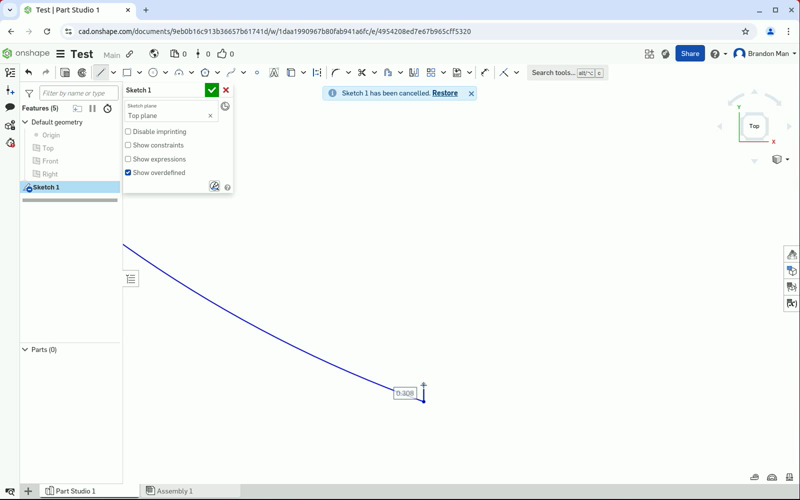
scroll(-6)
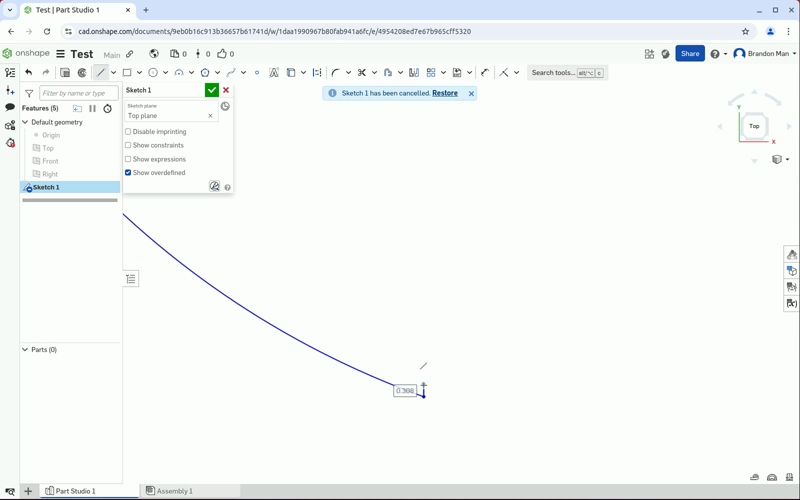
scroll(-6)
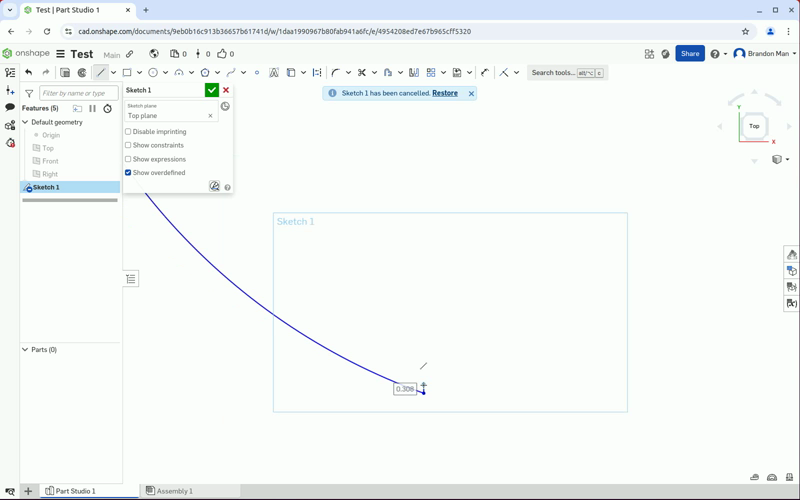
scroll(-6)
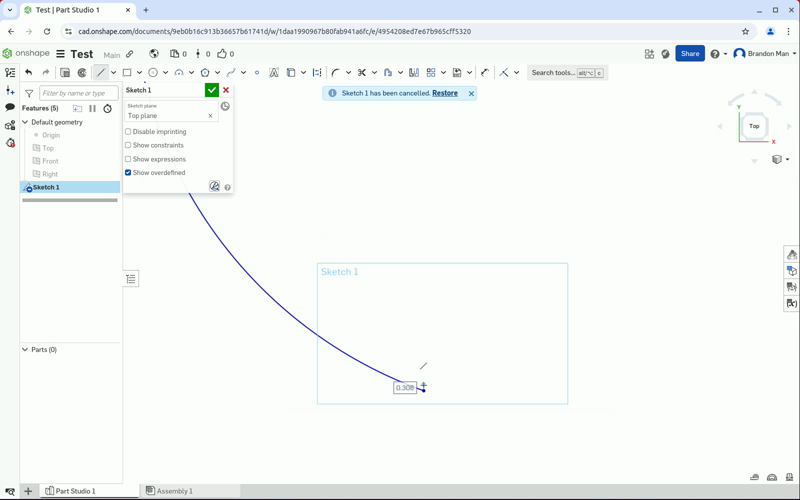
scroll(-6)
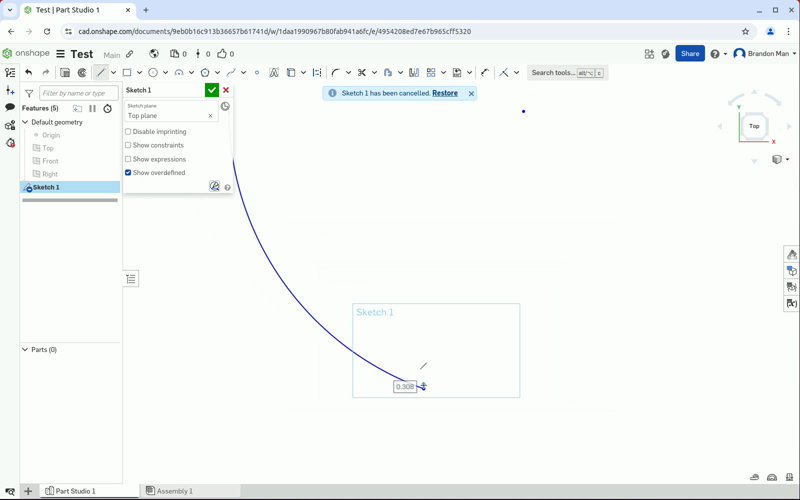
scroll(-6)
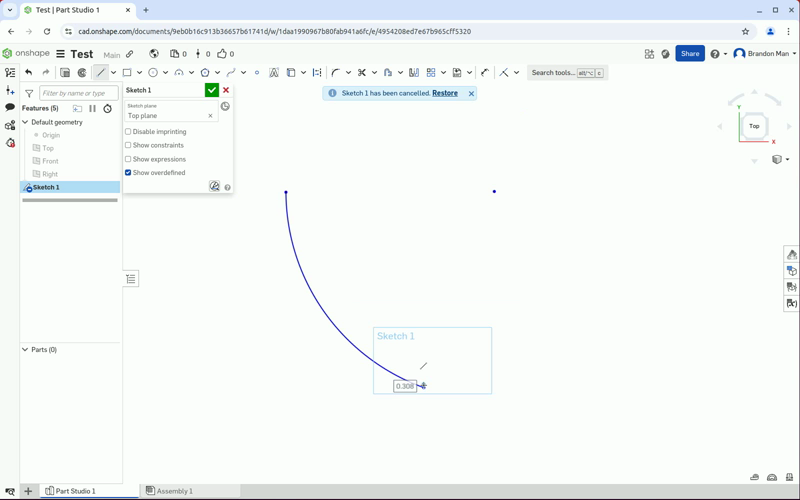
scroll(-6)
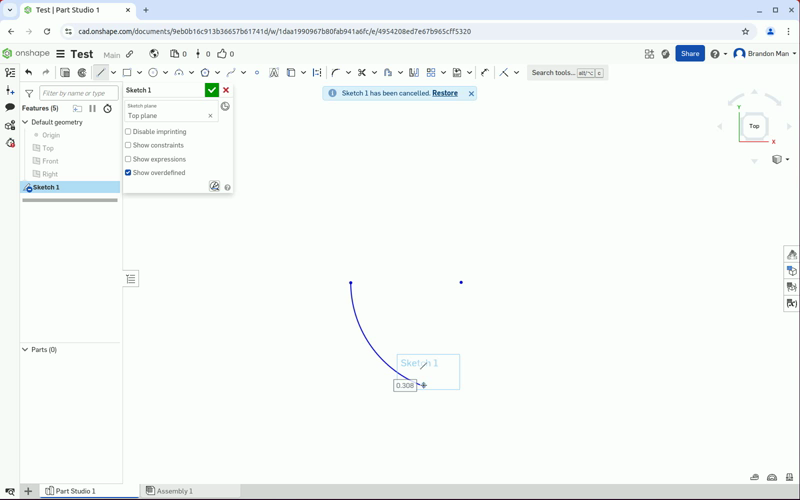
key_up(shift)
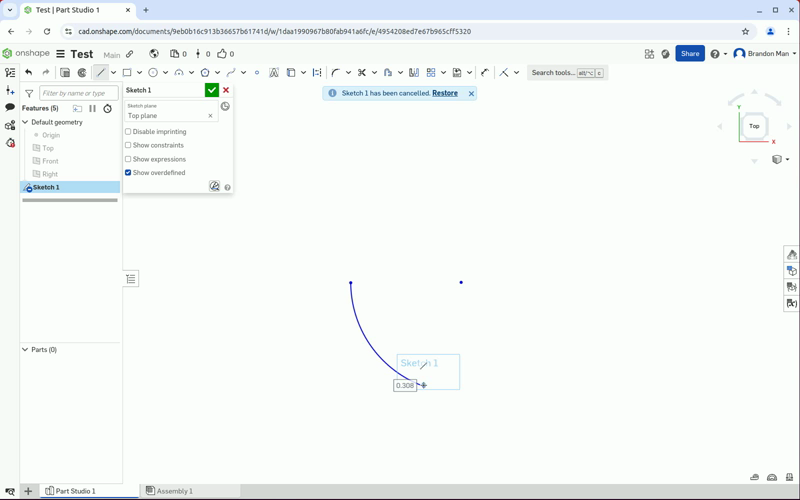
key(esc)
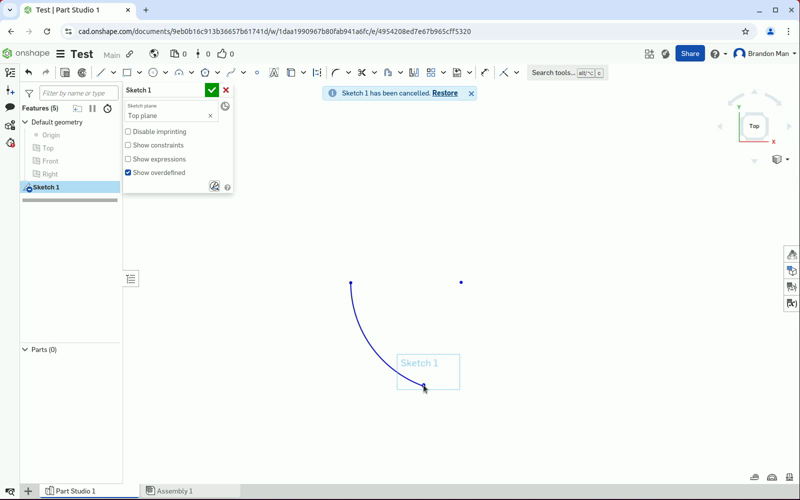
key(a)
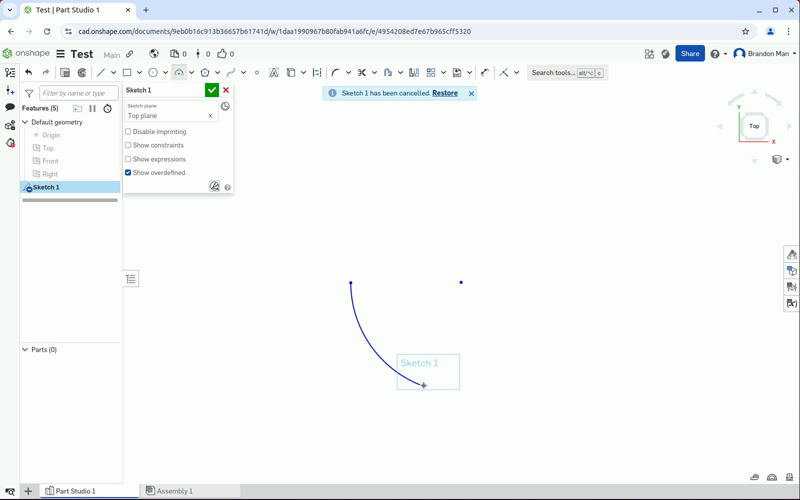
mouse_move(423, 384)
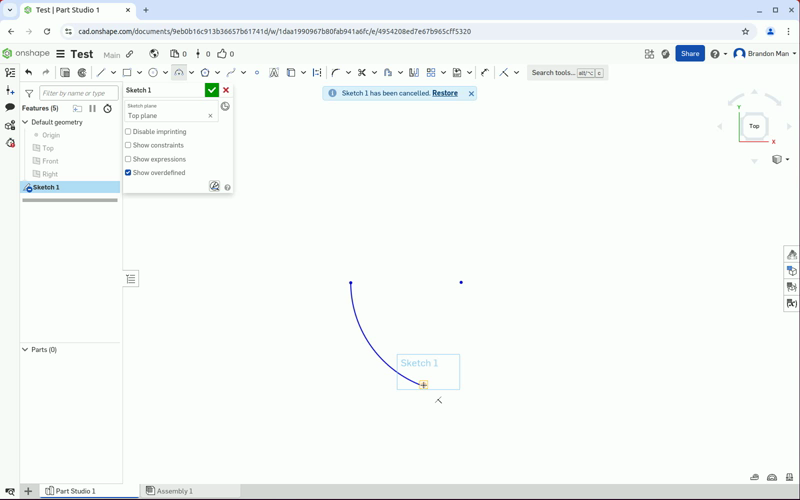
scroll(6)
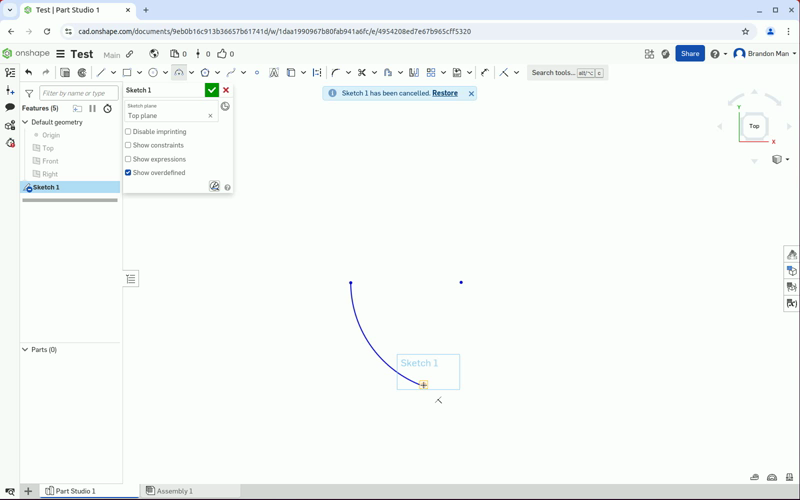
scroll(6)
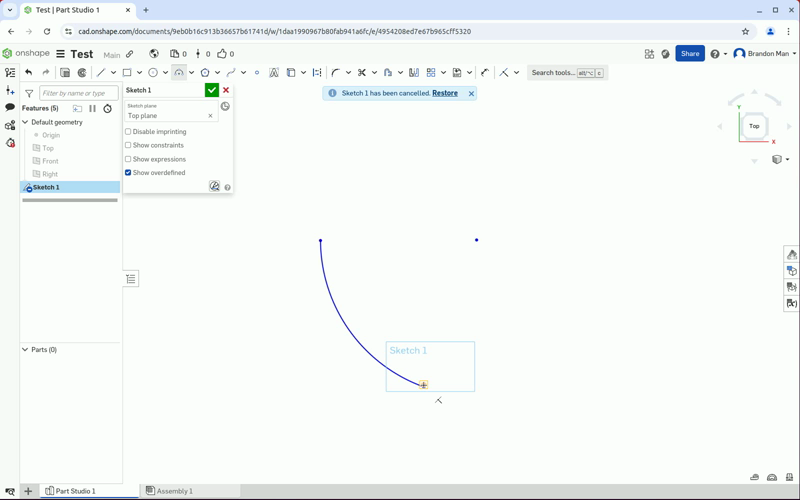
scroll(6)
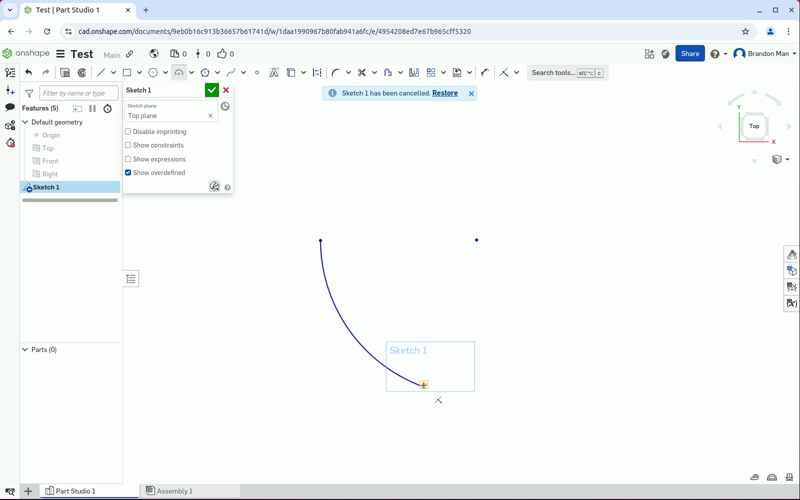
scroll(6)
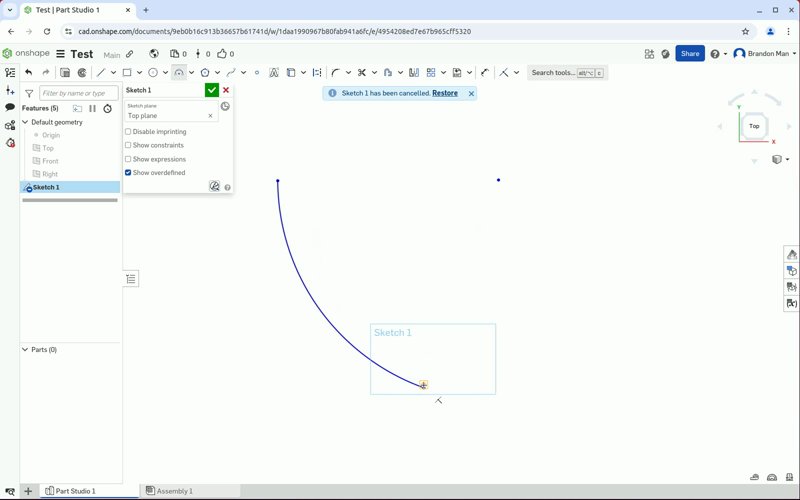
scroll(6)
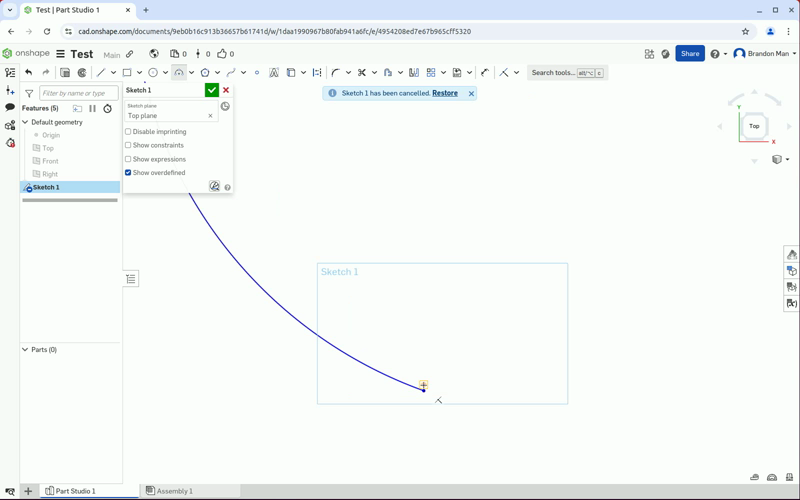
scroll(6)
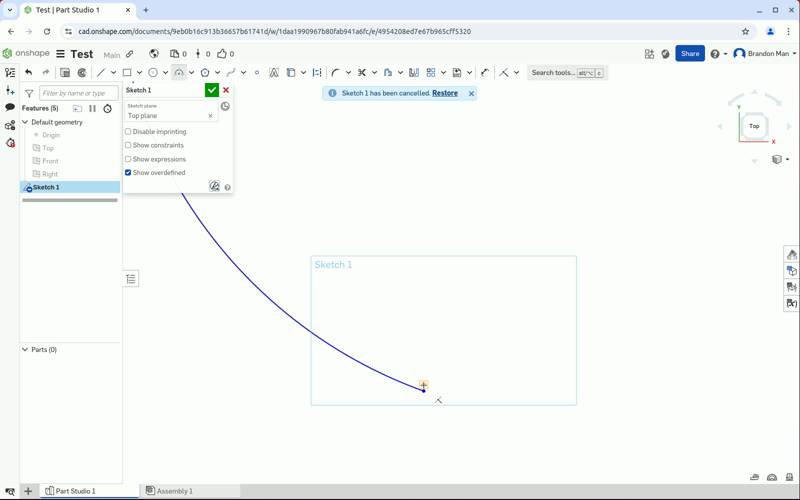
scroll(6)
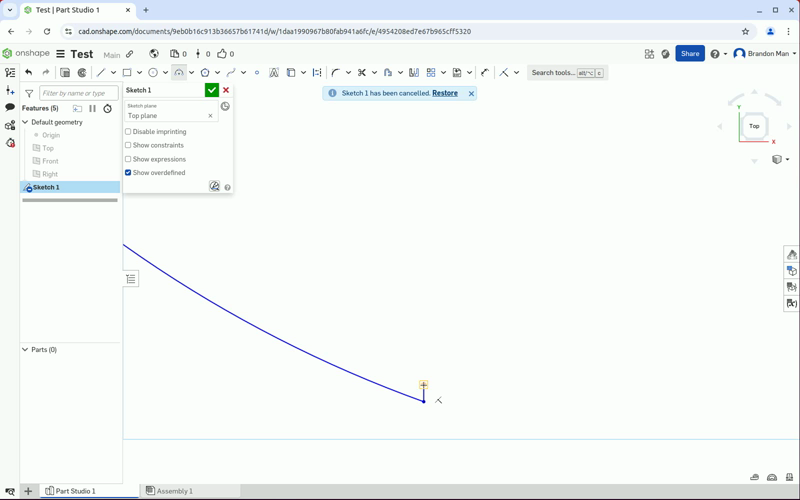
click(423, 384)
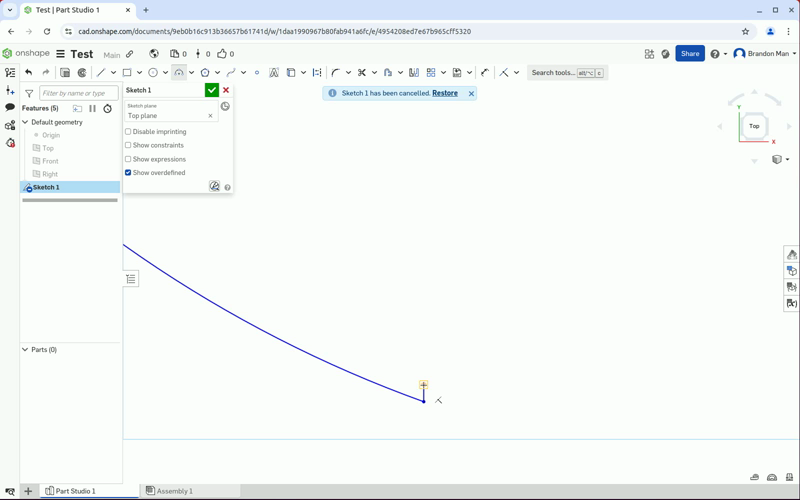
scroll(-6)
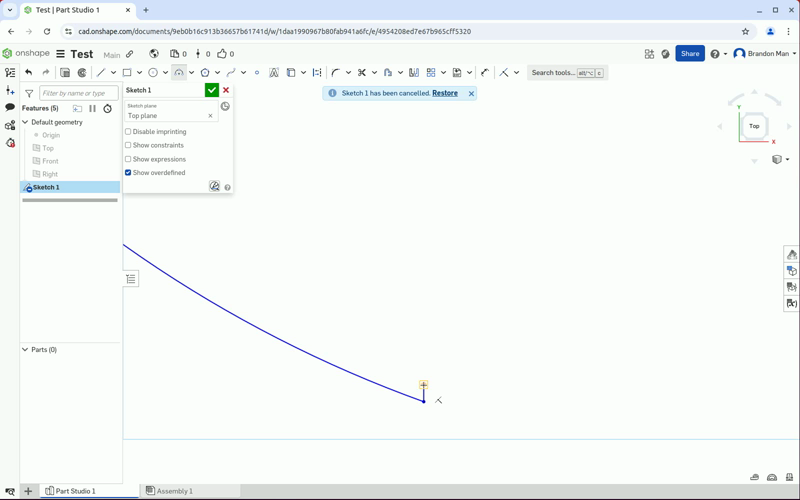
scroll(-6)
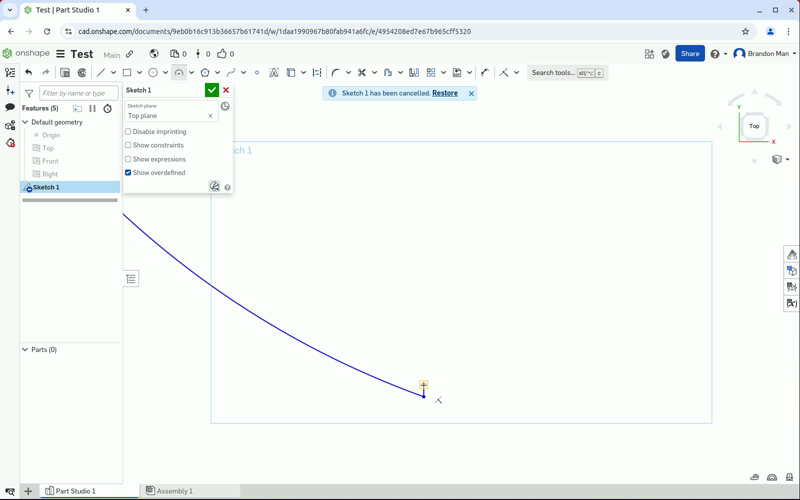
scroll(-6)
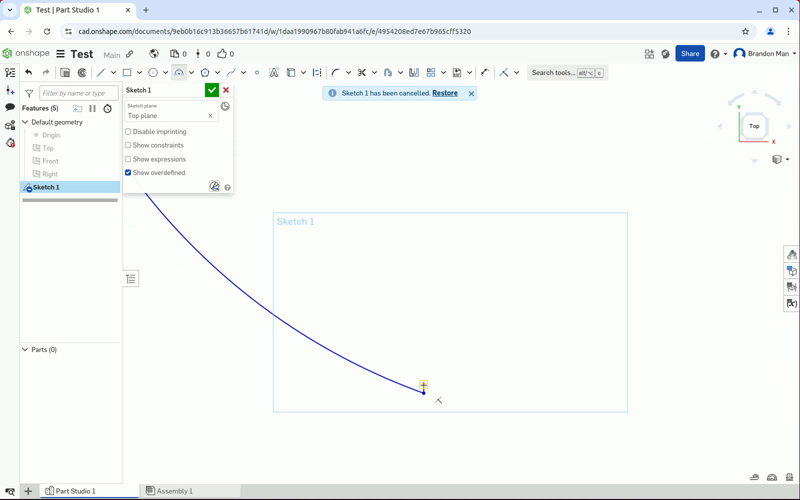
scroll(-6)
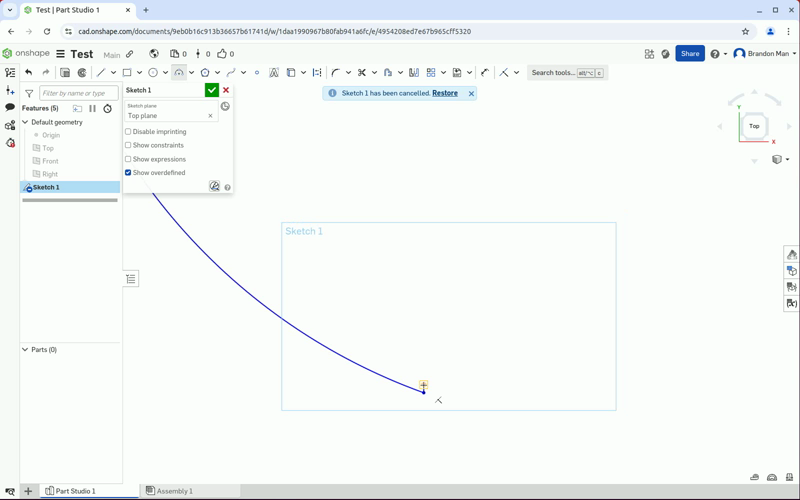
scroll(-6)
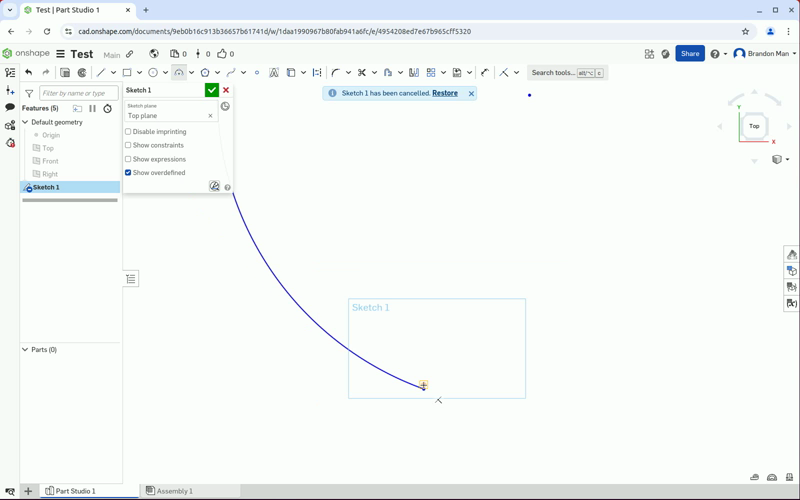
scroll(-6)
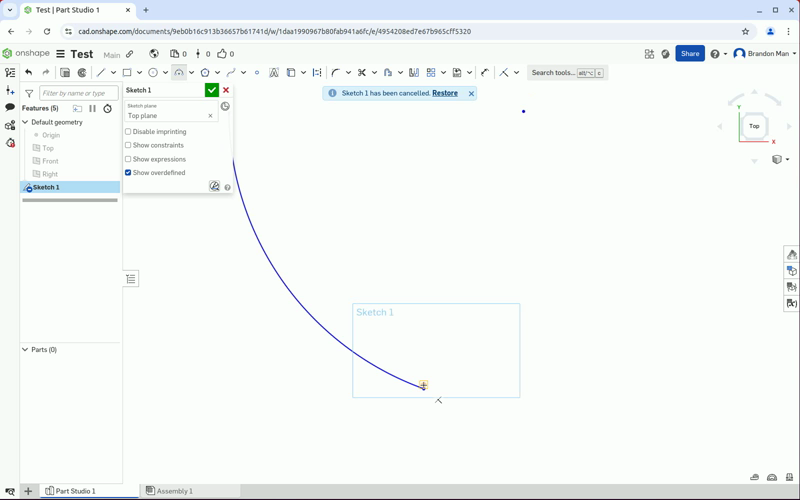
scroll(-6)
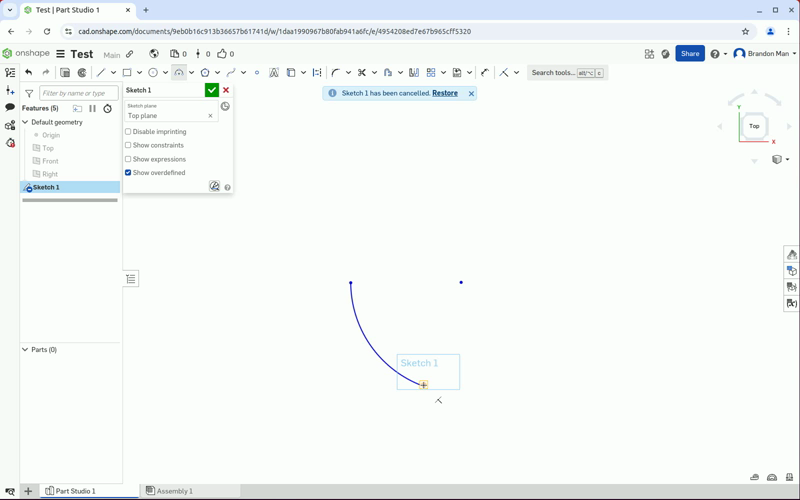
key_down(shift)
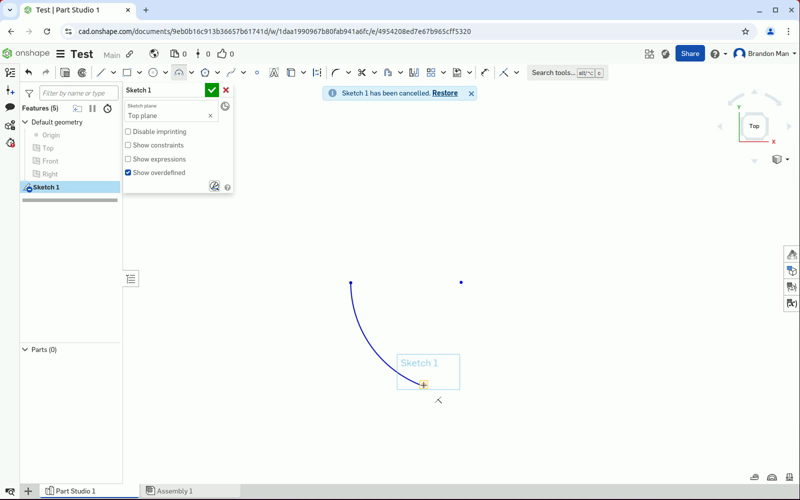
mouse_move(351, 282)
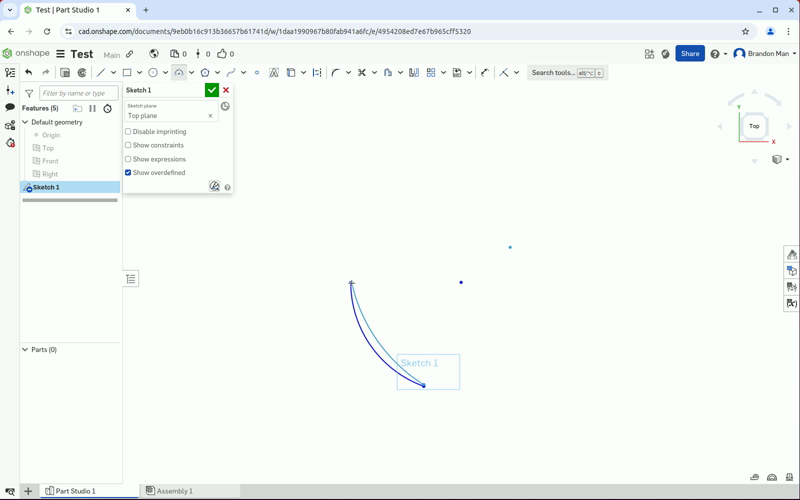
scroll(6)
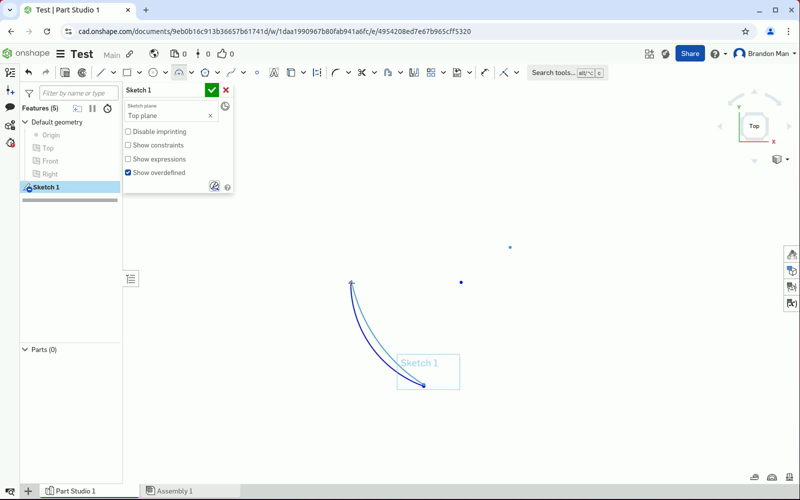
scroll(6)
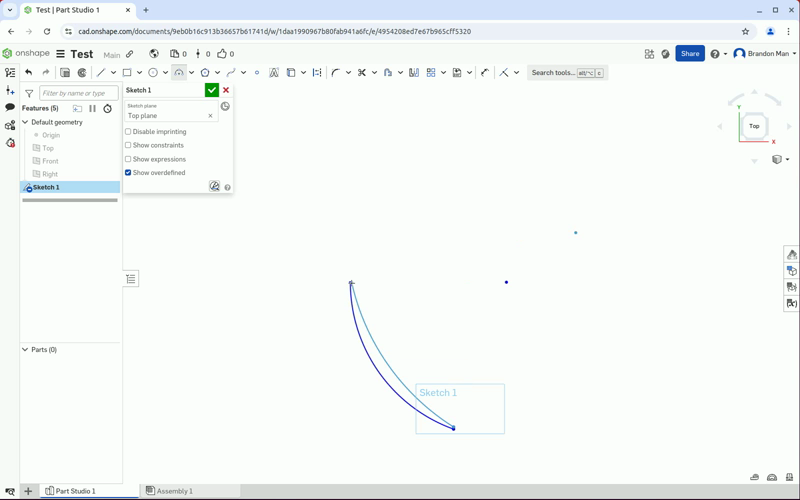
scroll(6)
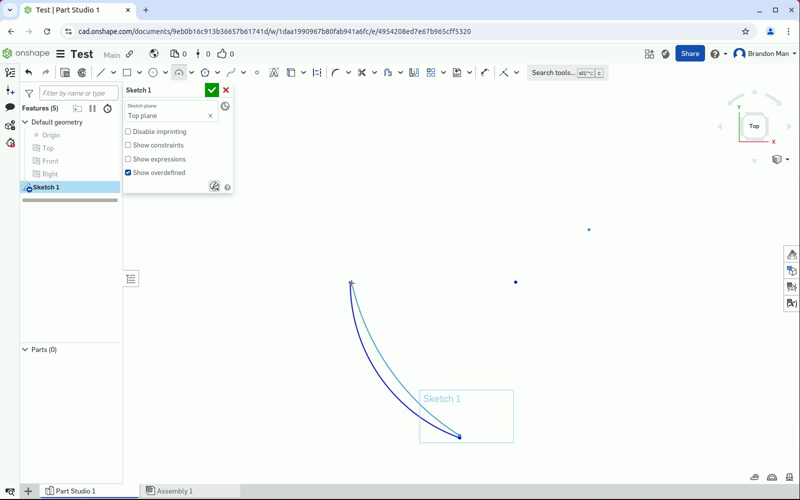
scroll(6)
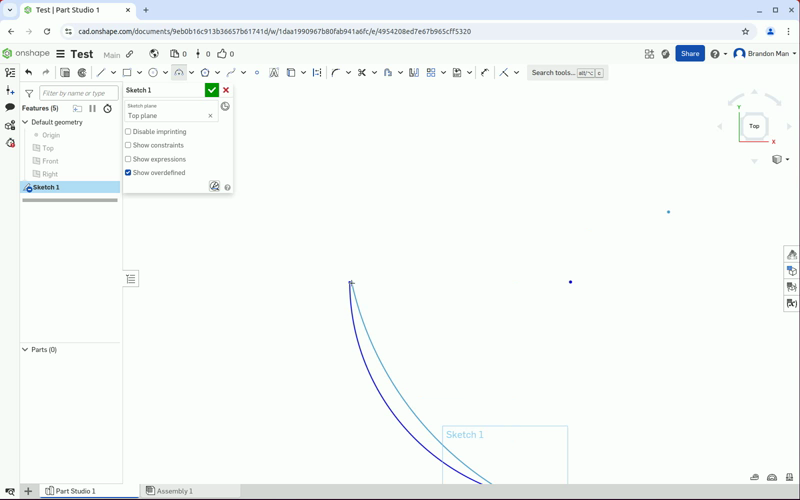
scroll(6)
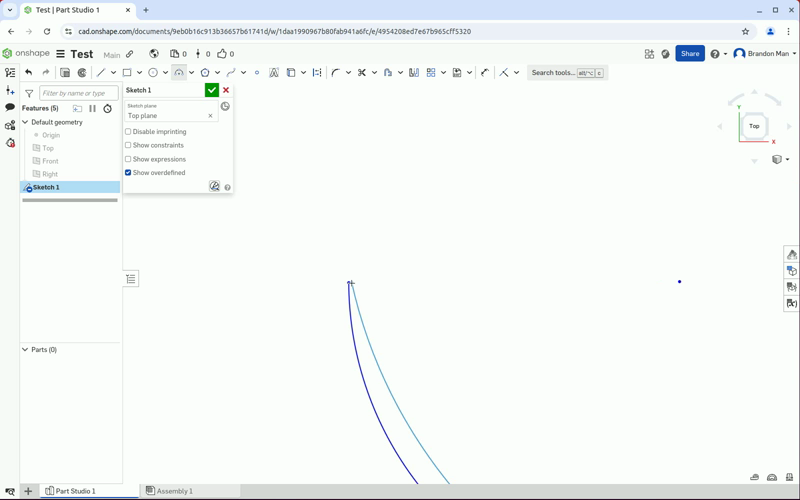
scroll(6)
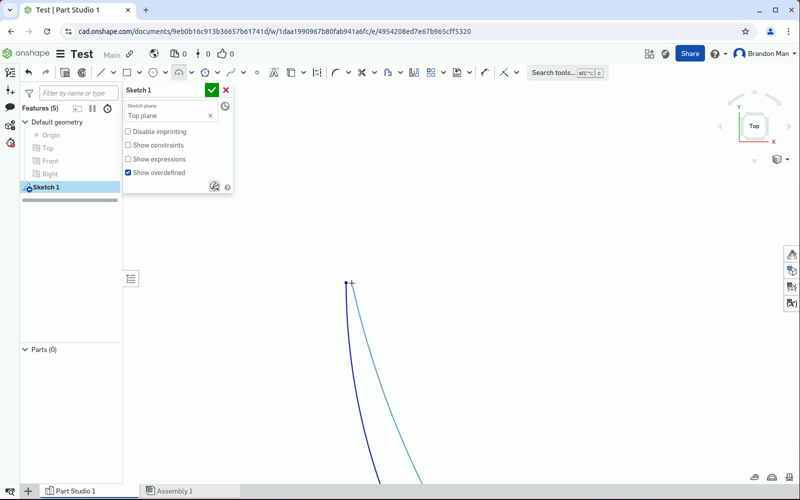
scroll(6)
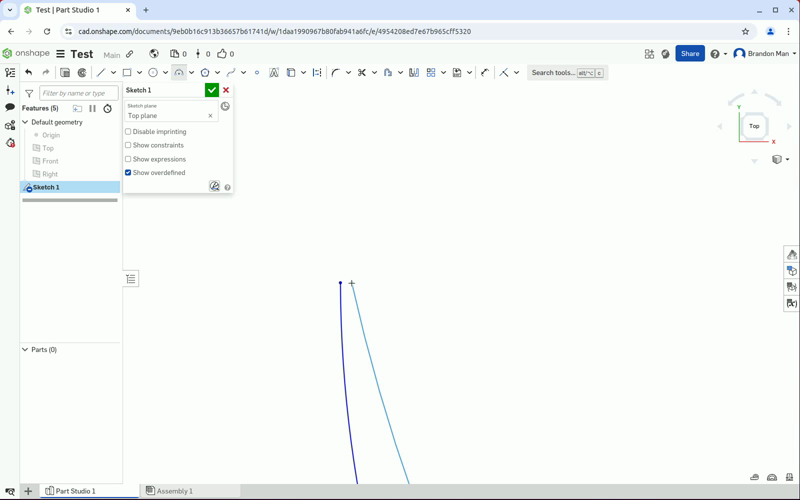
click(351, 282)
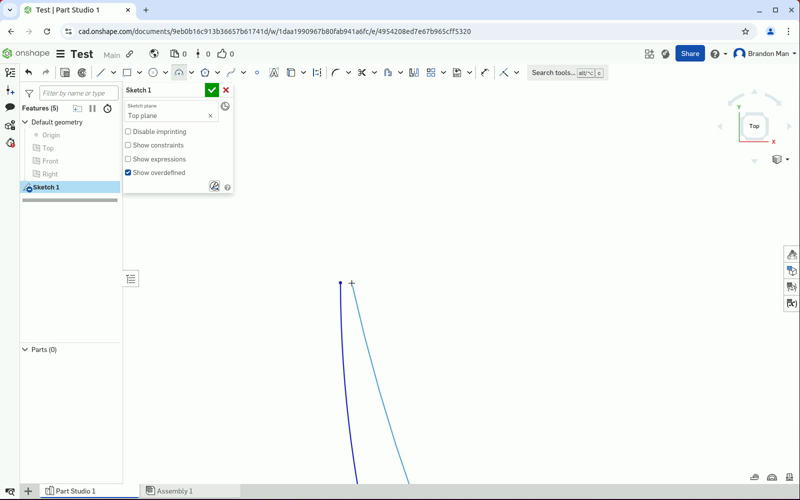
scroll(-6)
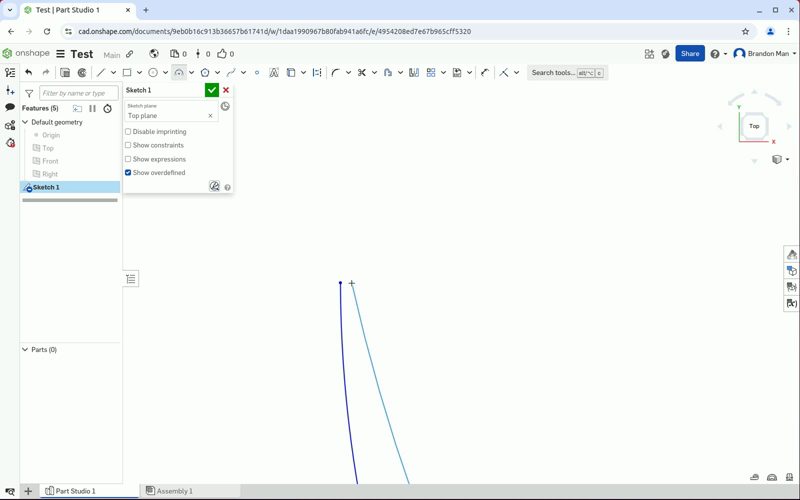
scroll(-6)
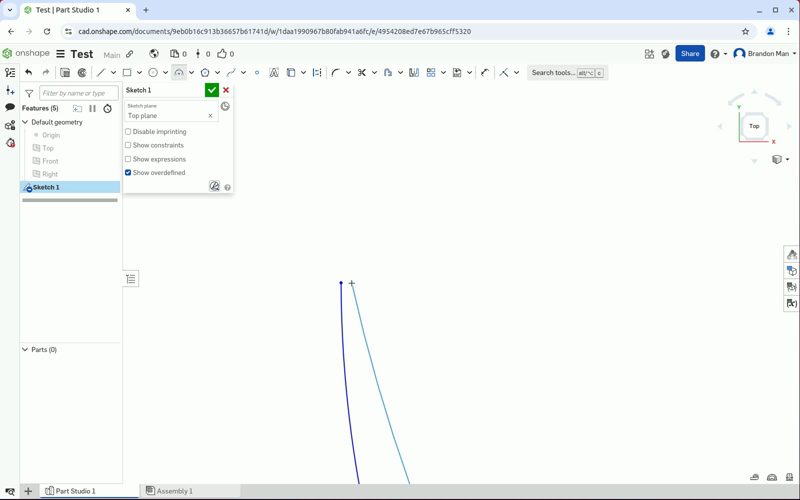
scroll(-6)
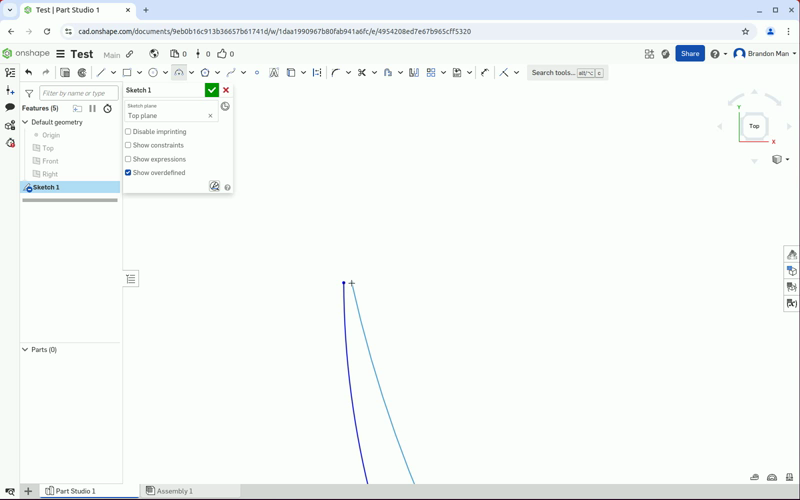
scroll(-6)
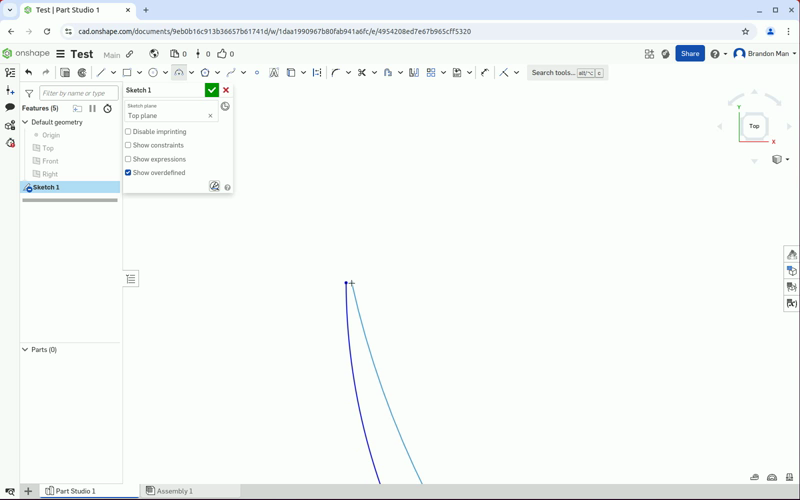
scroll(-6)
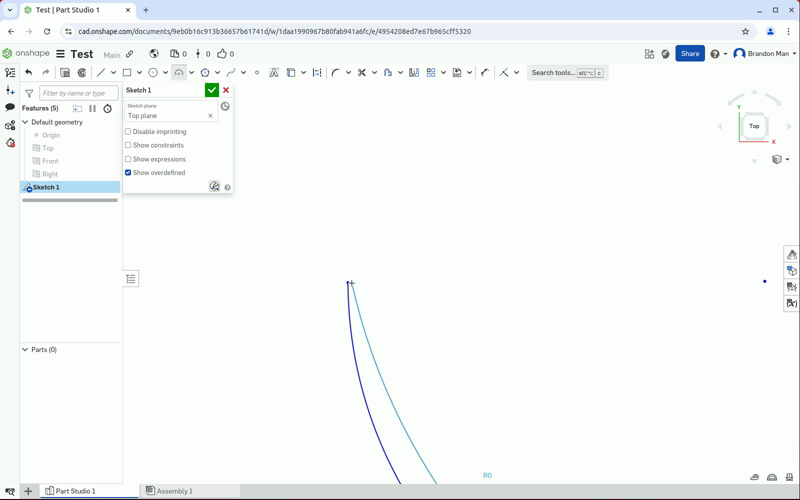
scroll(-6)
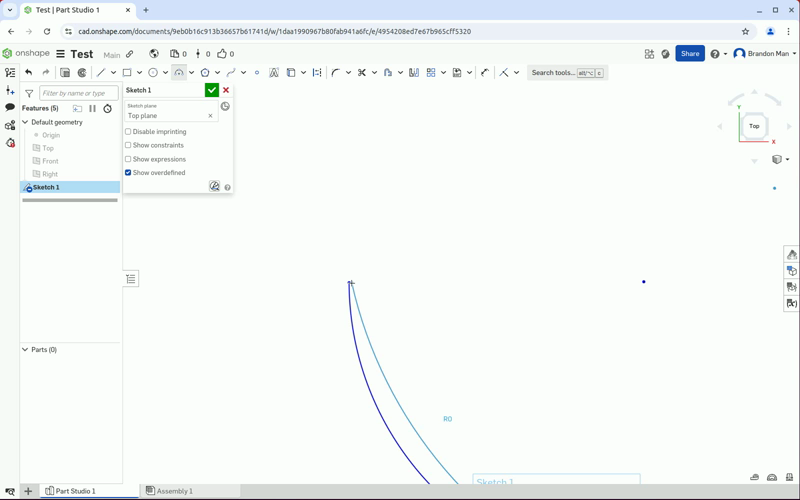
scroll(-6)
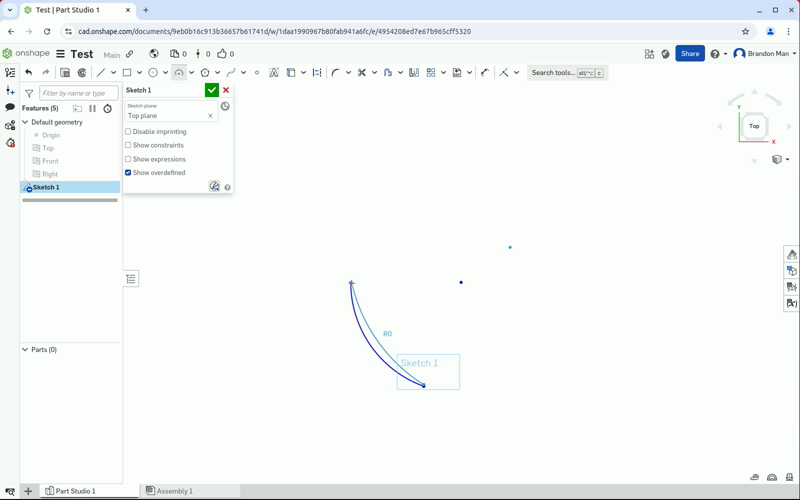
mouse_move(371, 345)
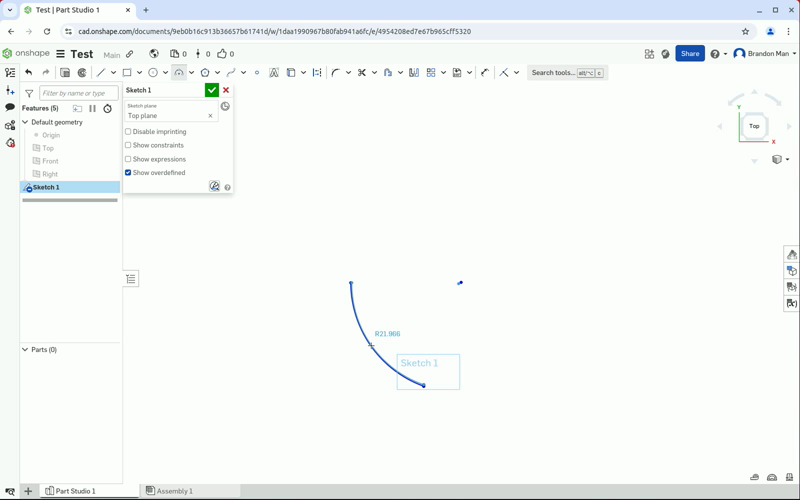
scroll(6)
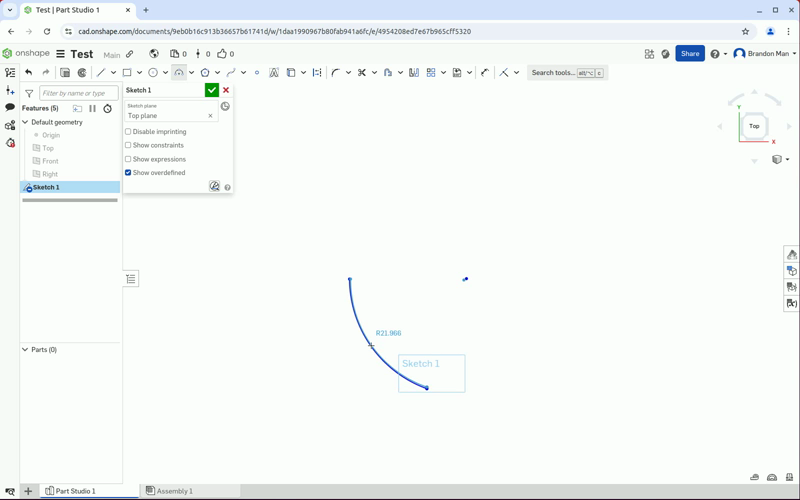
scroll(6)
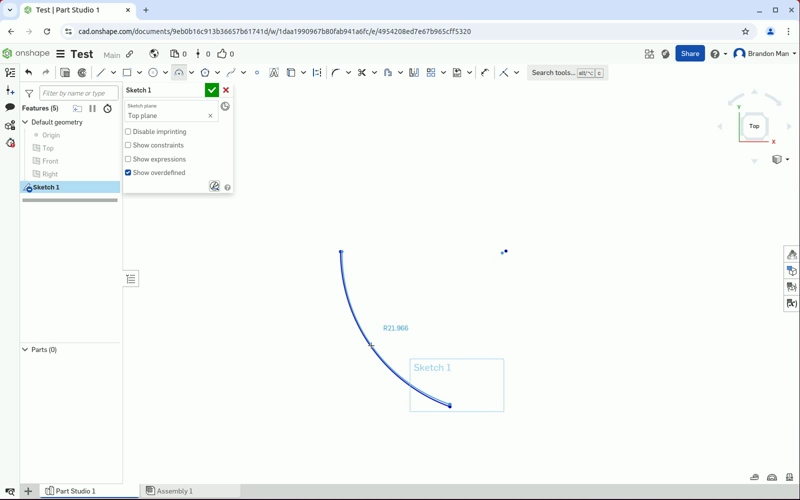
scroll(6)
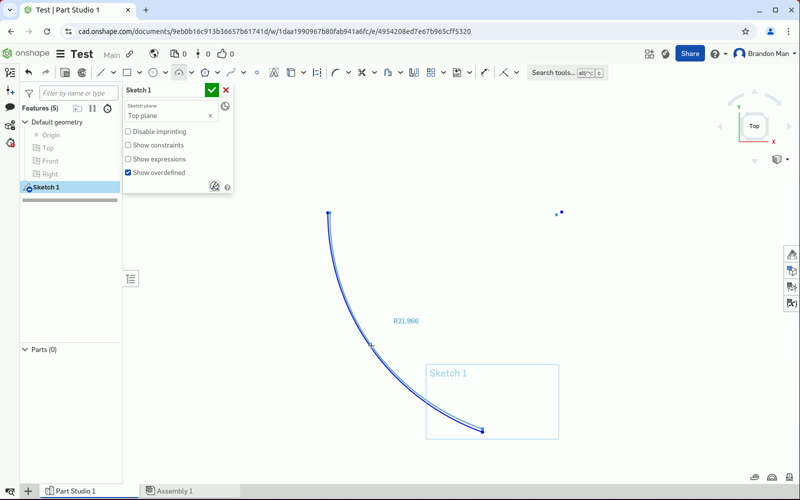
scroll(6)
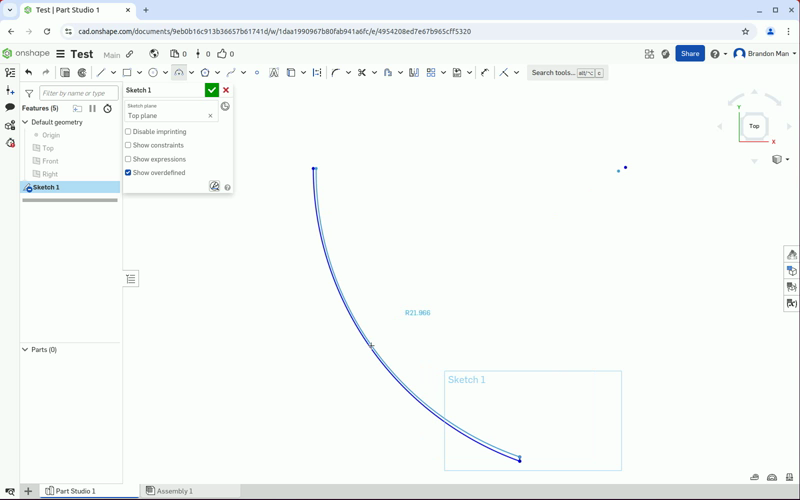
scroll(6)
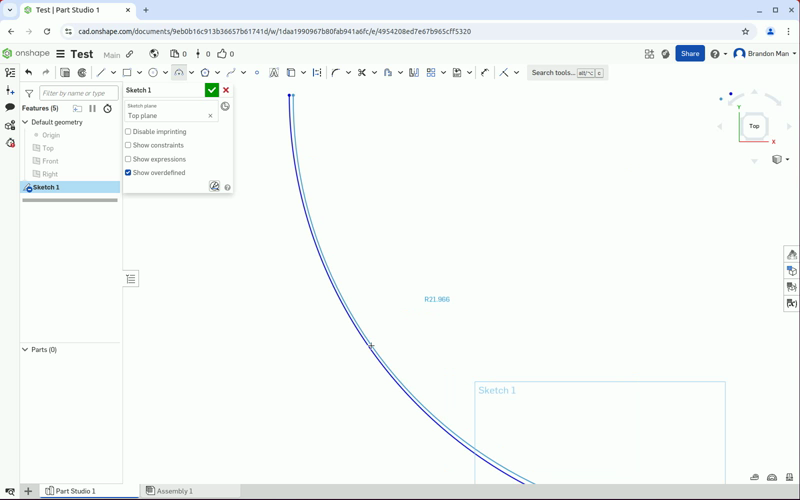
scroll(6)
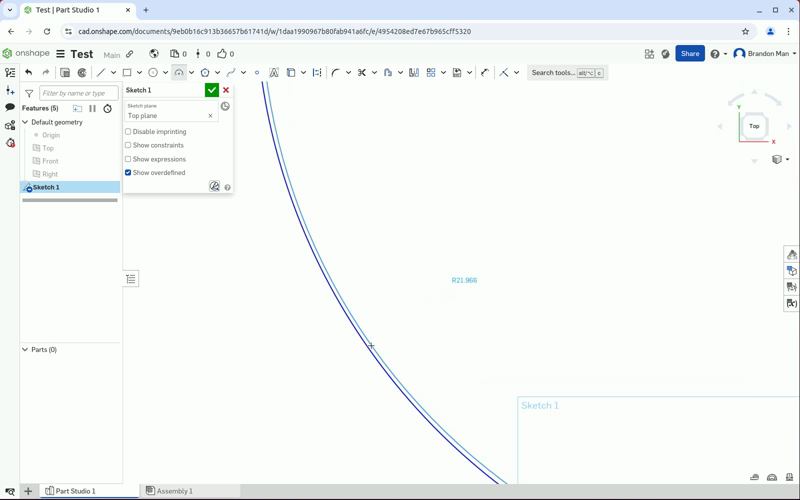
scroll(6)
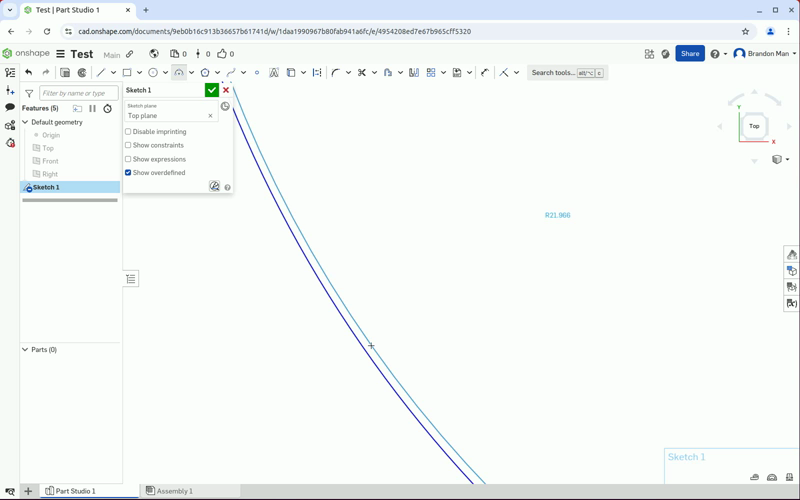
click(371, 345)
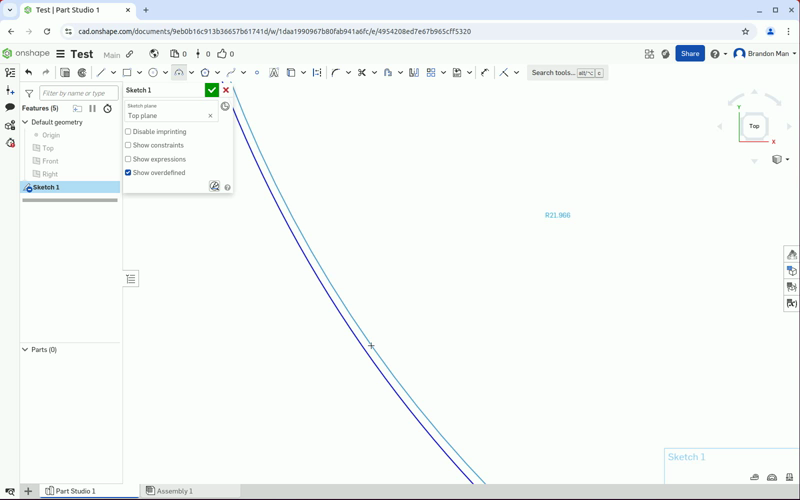
scroll(-6)
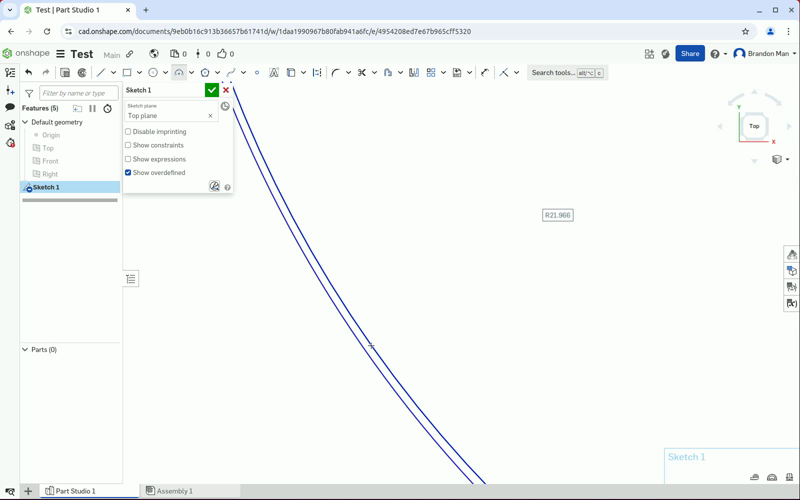
scroll(-6)
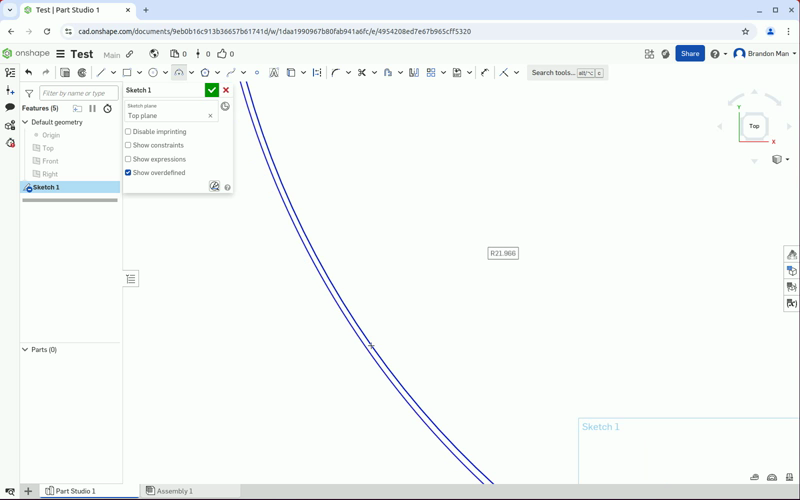
scroll(-6)
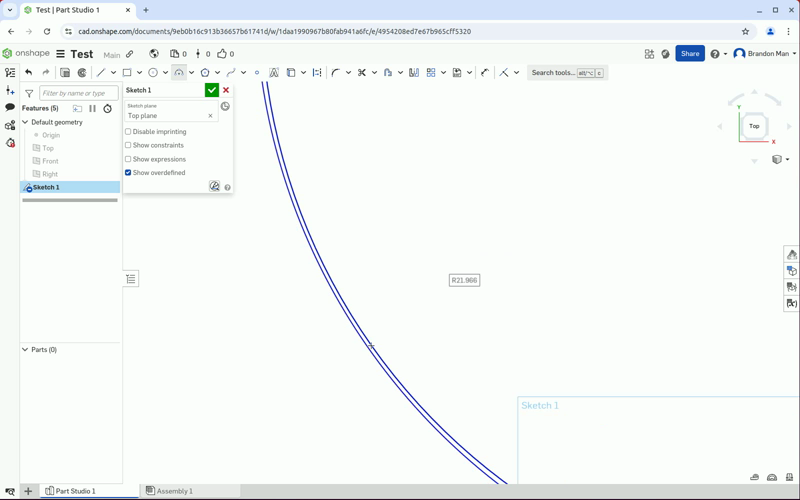
scroll(-6)
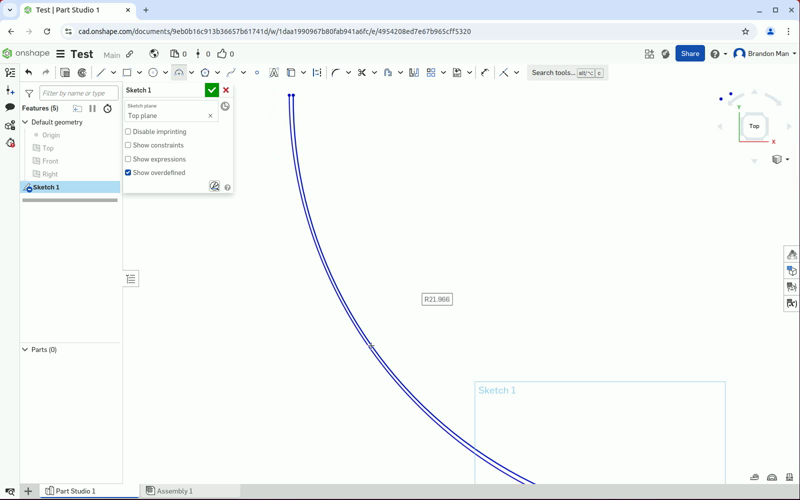
scroll(-6)
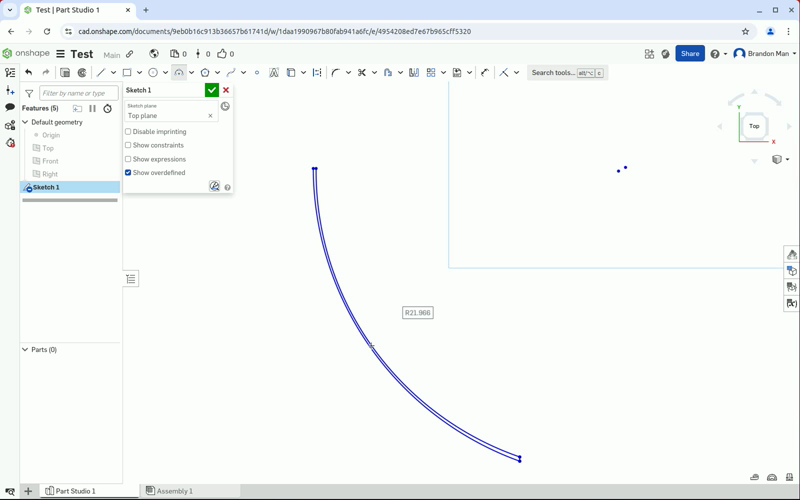
scroll(-6)
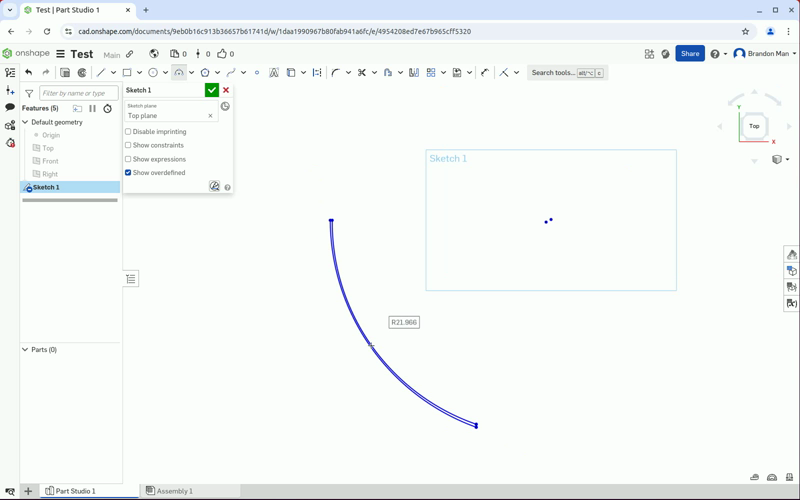
scroll(-6)
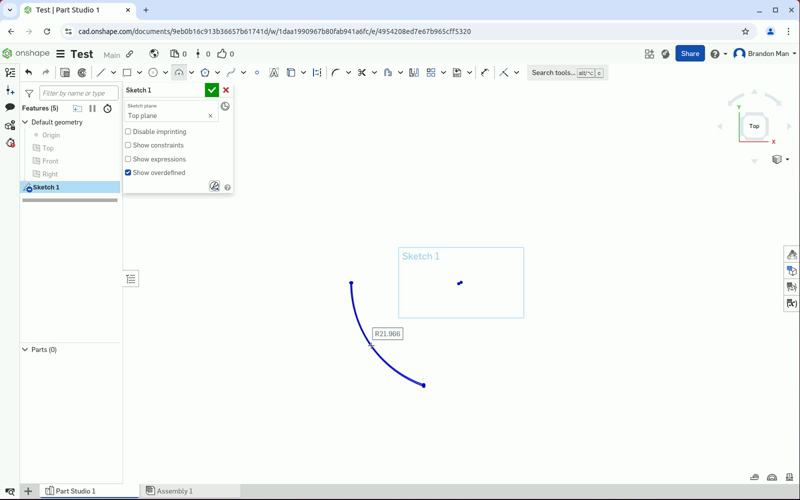
key_up(shift)
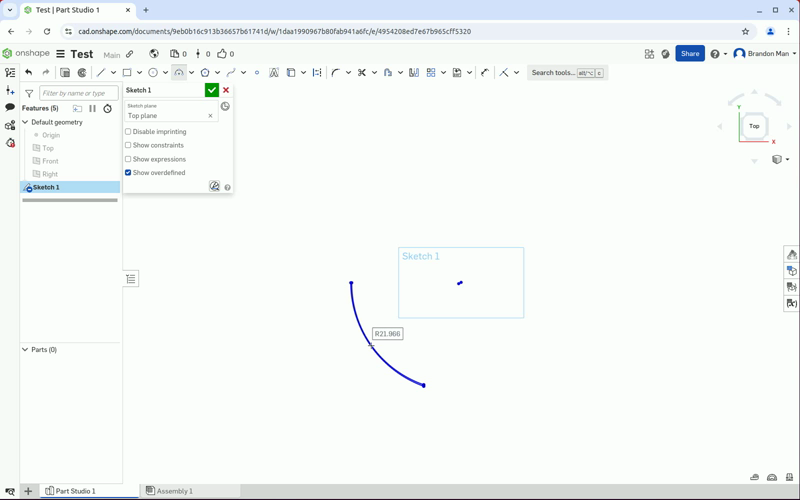
key(esc)
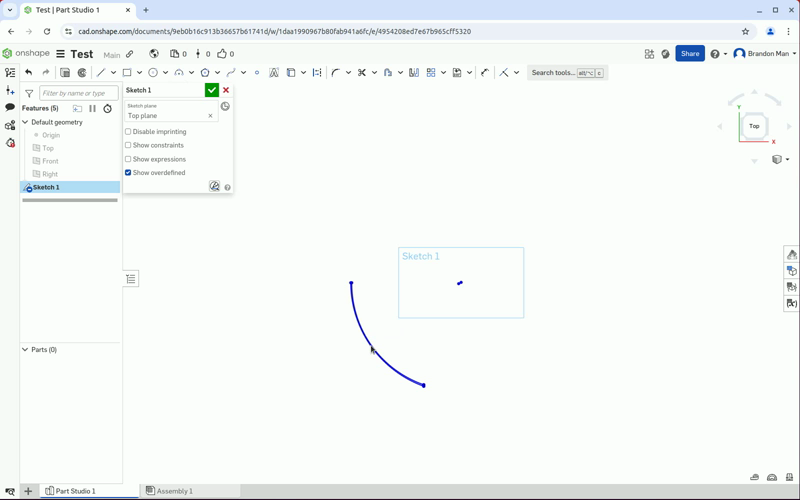
key(l)
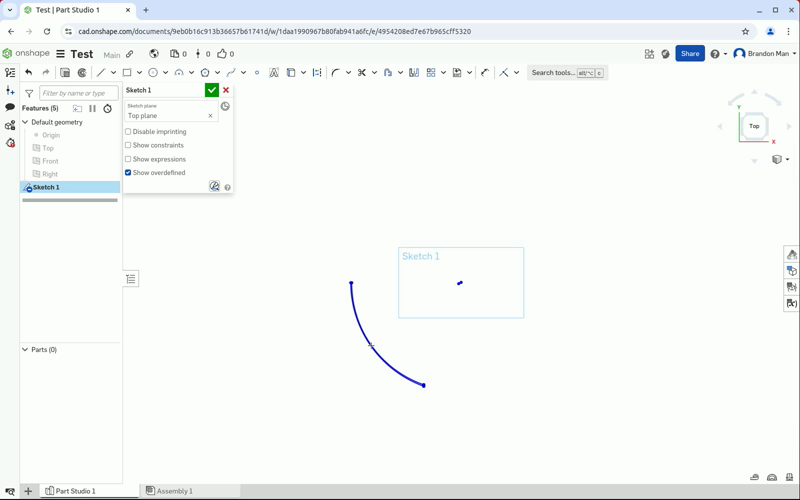
mouse_move(351, 282)
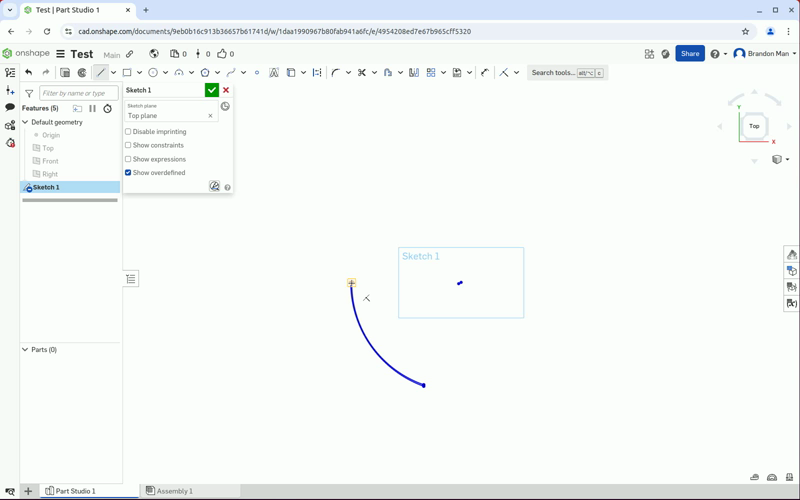
scroll(6)
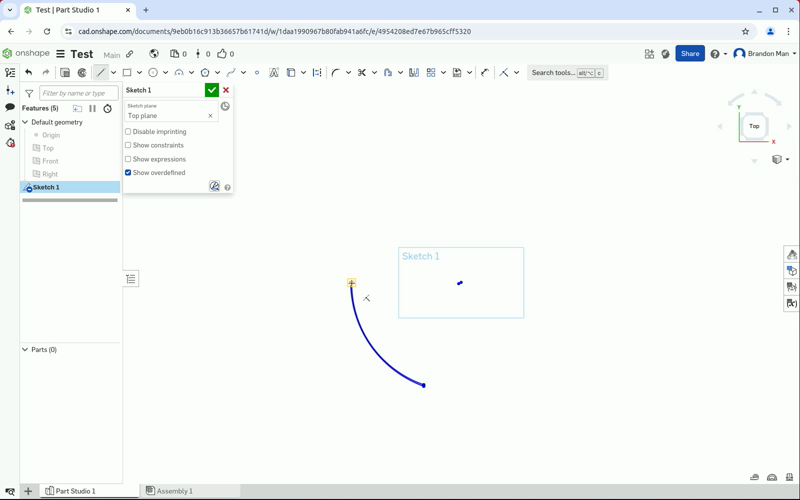
scroll(6)
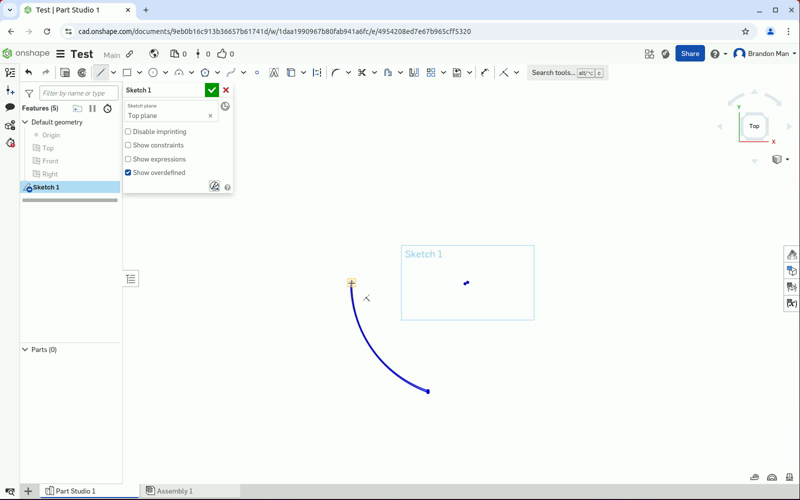
scroll(6)
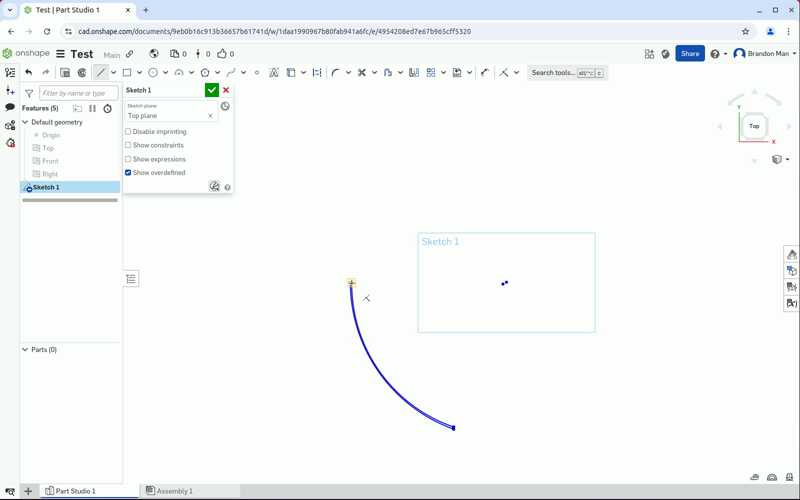
scroll(6)
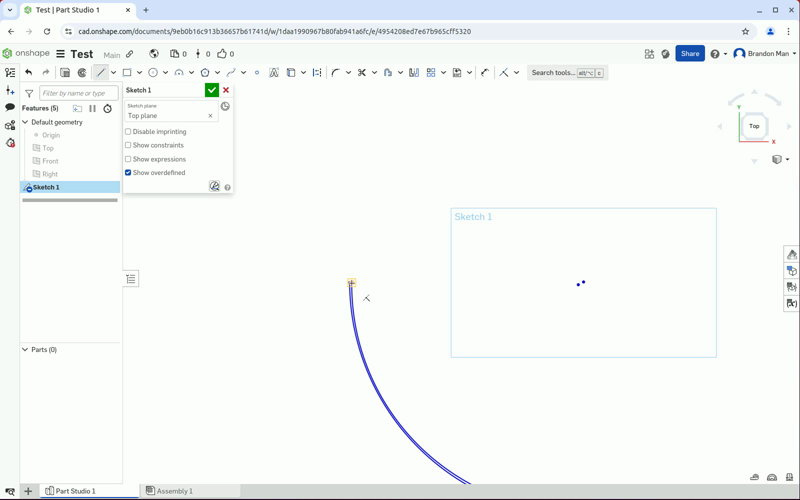
scroll(6)
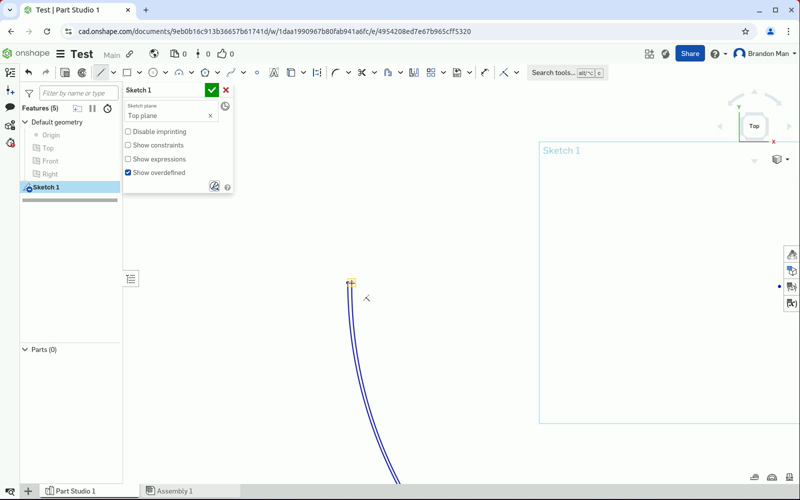
scroll(6)
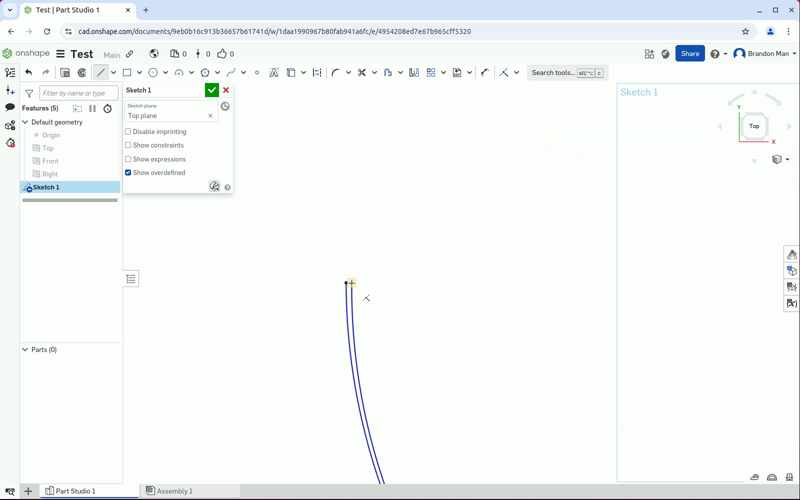
scroll(6)
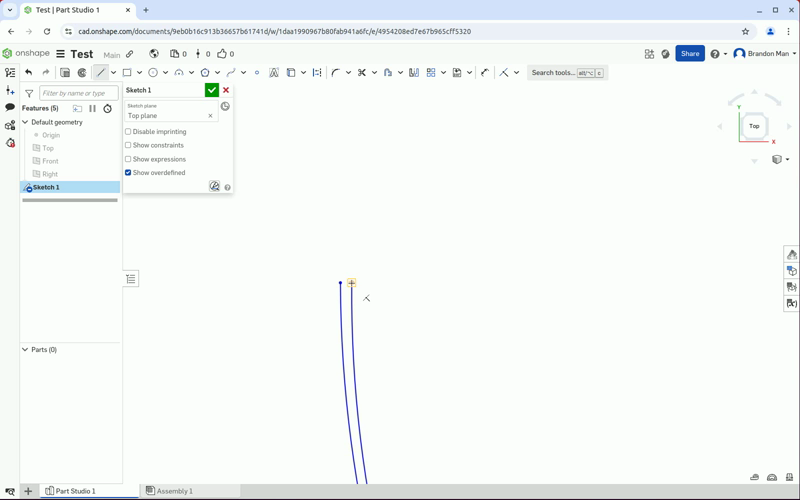
click(351, 282)
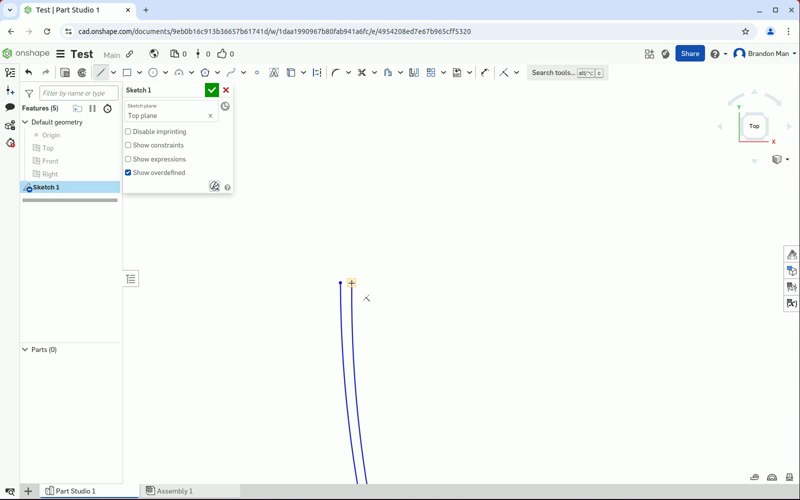
scroll(-6)
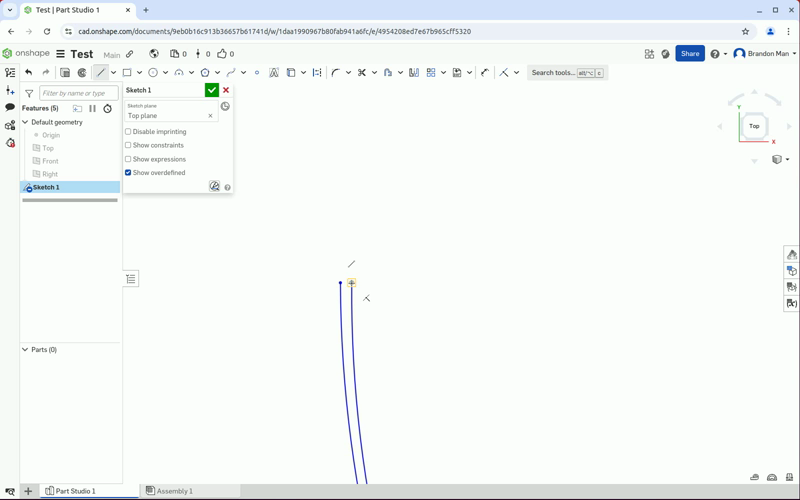
scroll(-6)
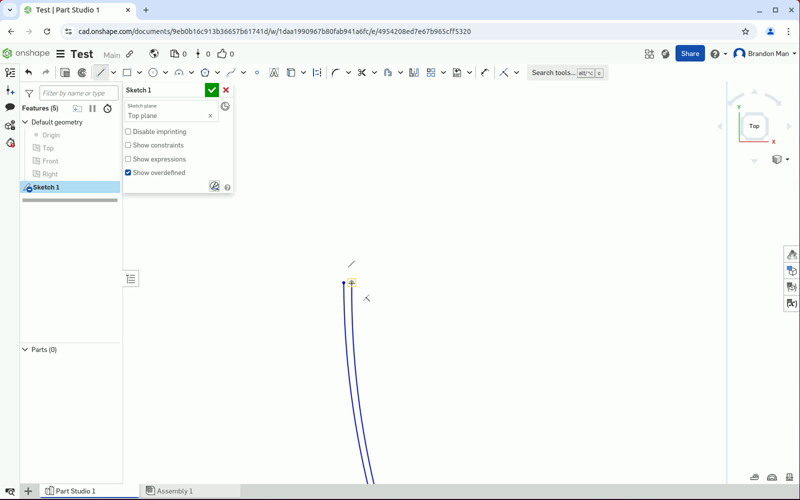
scroll(-6)
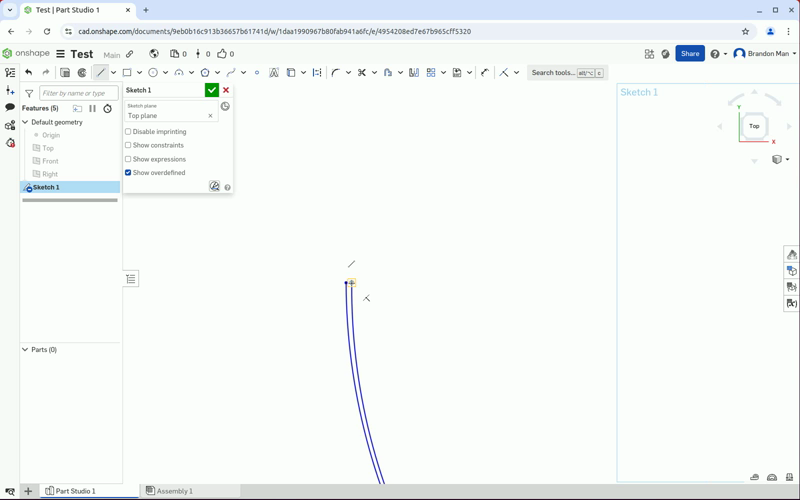
scroll(-6)
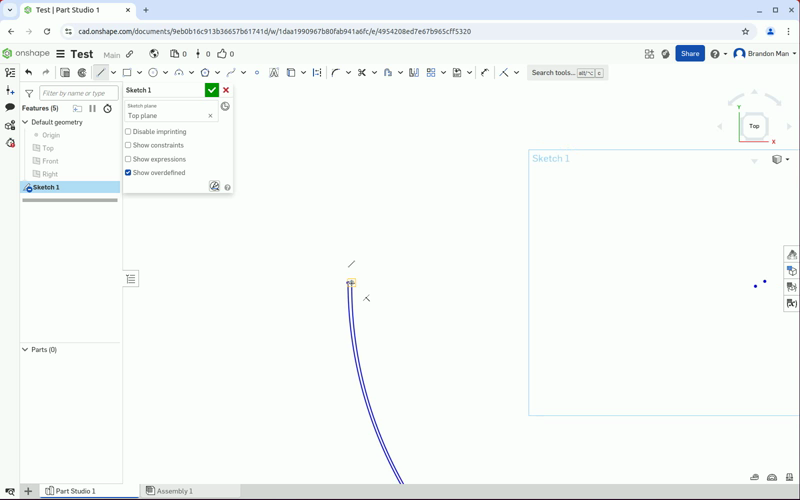
scroll(-6)
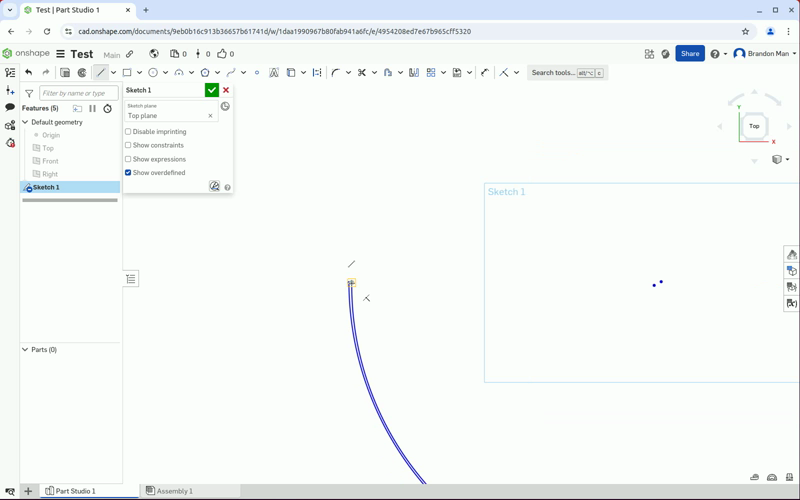
scroll(-6)
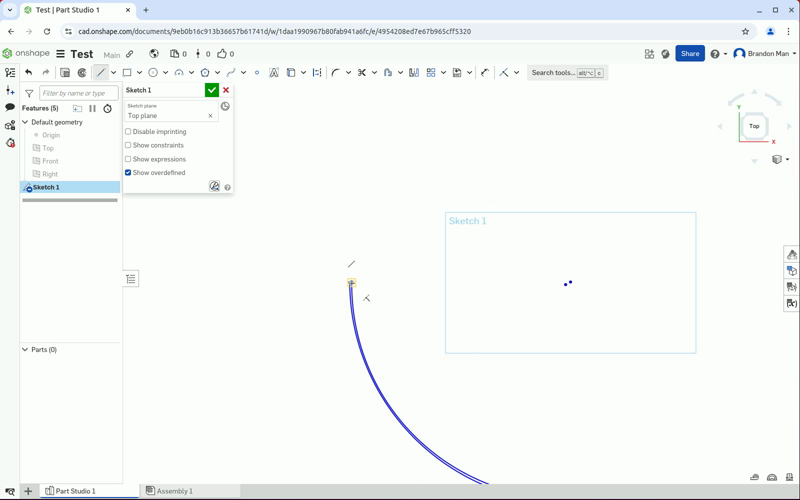
scroll(-6)
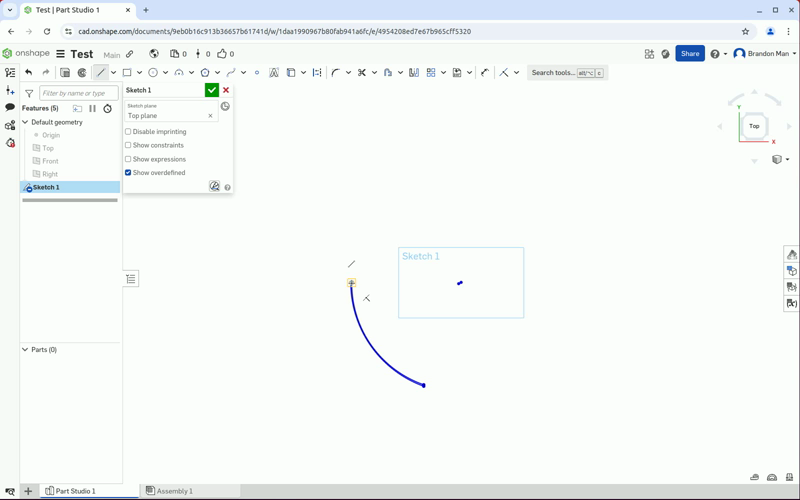
mouse_move(381, 282)
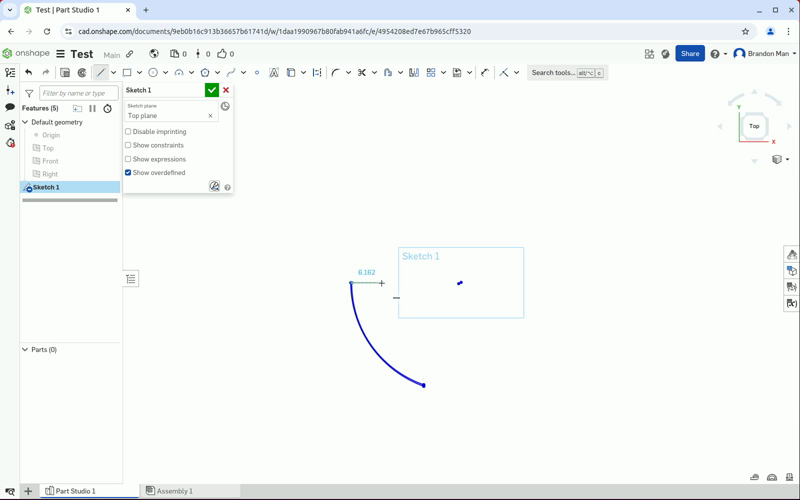
key_down(shift)
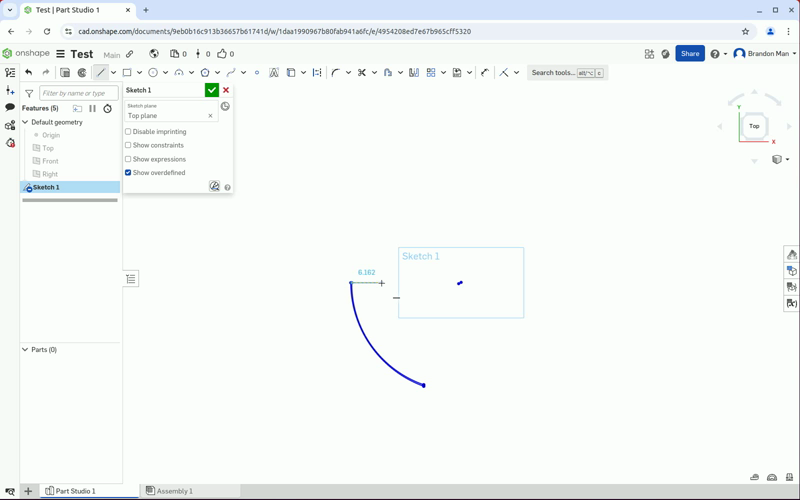
mouse_move(350, 282)
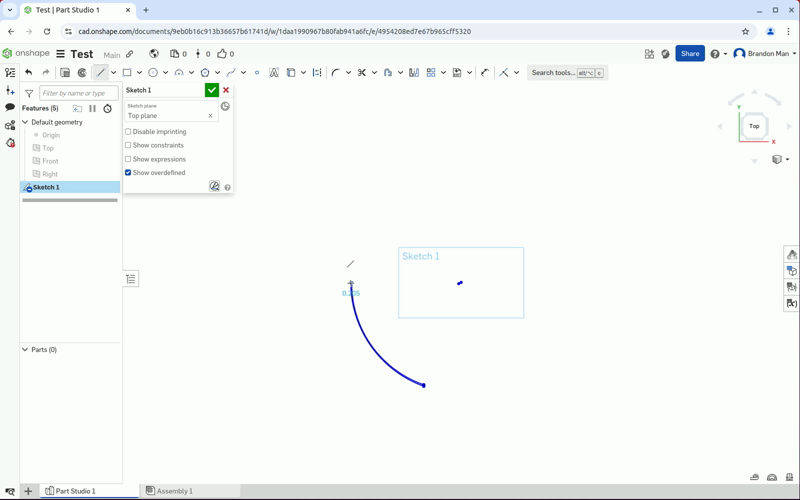
scroll(6)
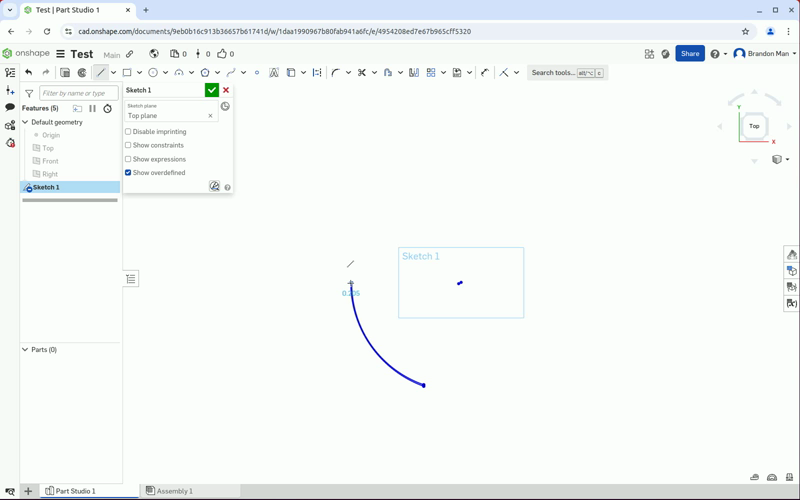
scroll(6)
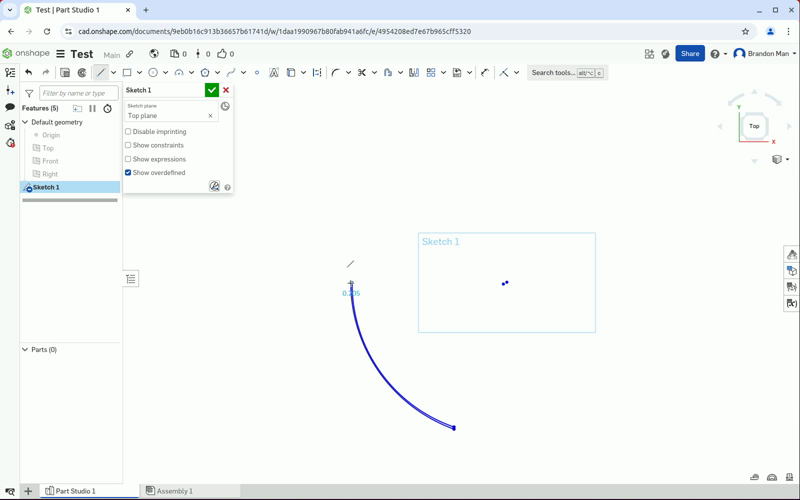
scroll(6)
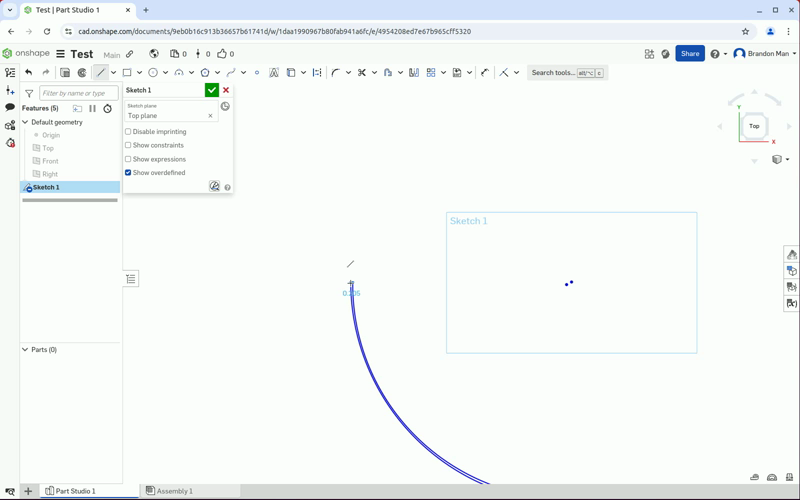
scroll(6)
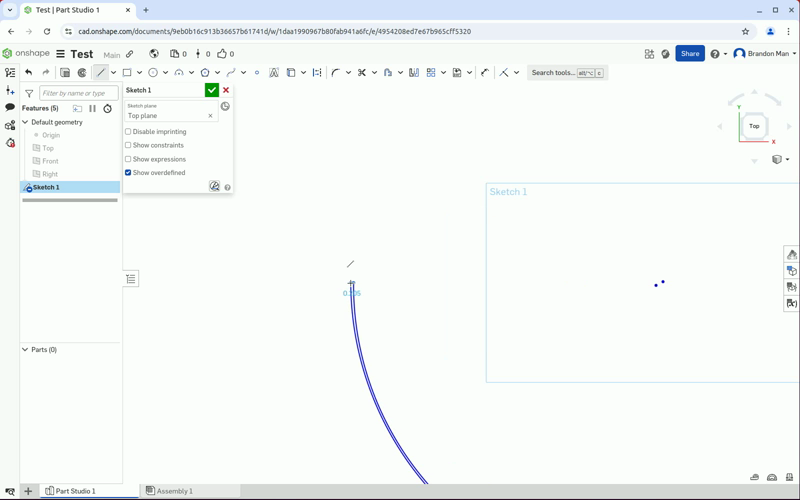
scroll(6)
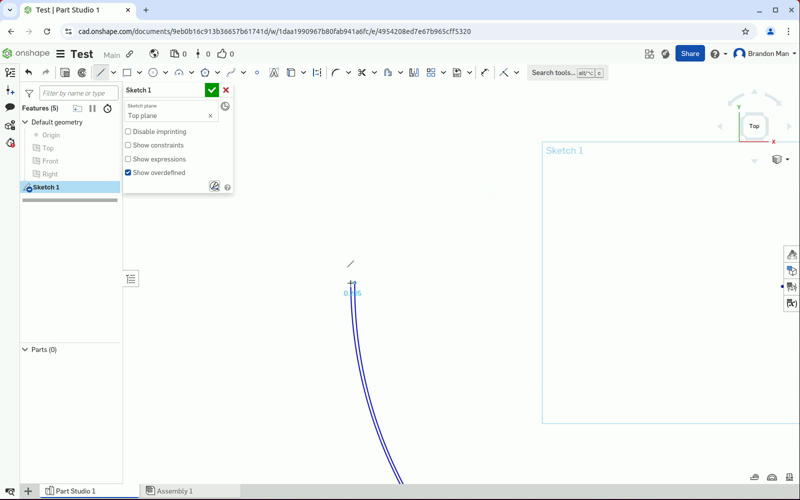
scroll(6)
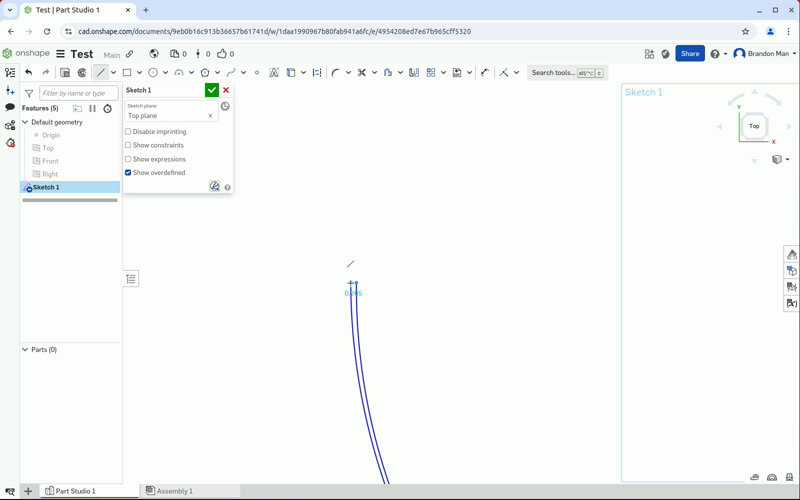
scroll(6)
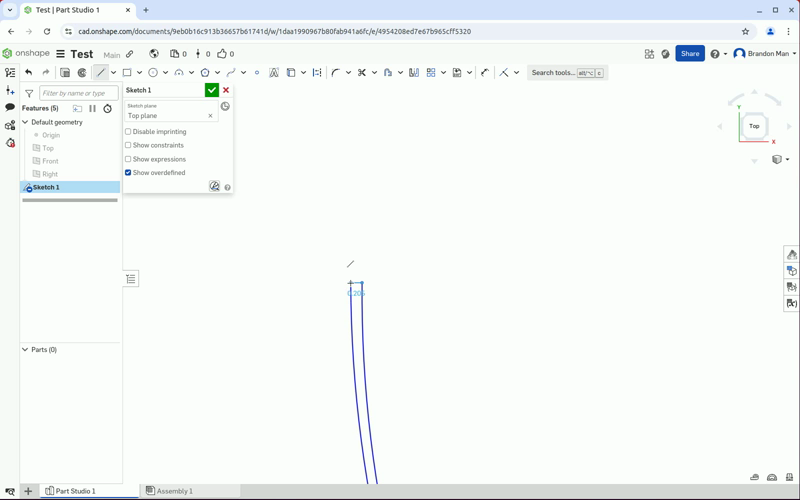
key_up(shift)
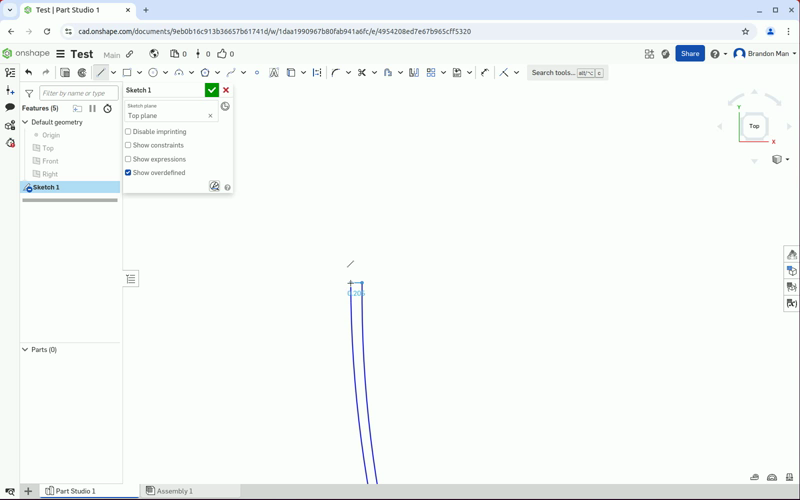
click(350, 282)
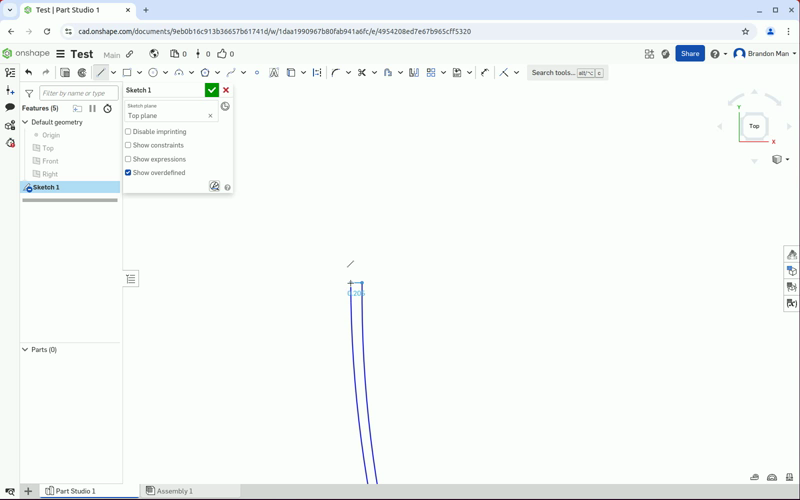
scroll(-6)
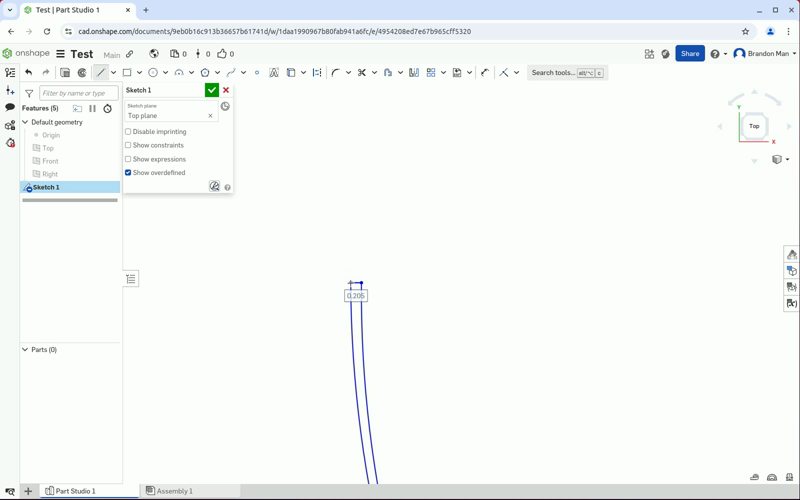
scroll(-6)
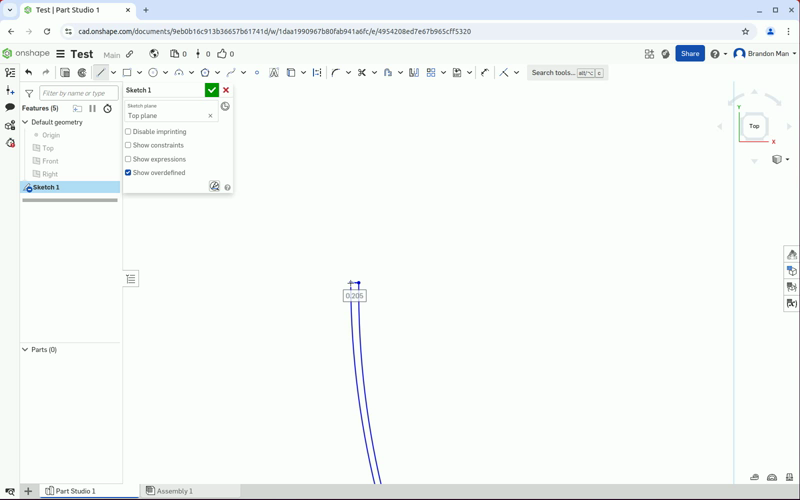
scroll(-6)
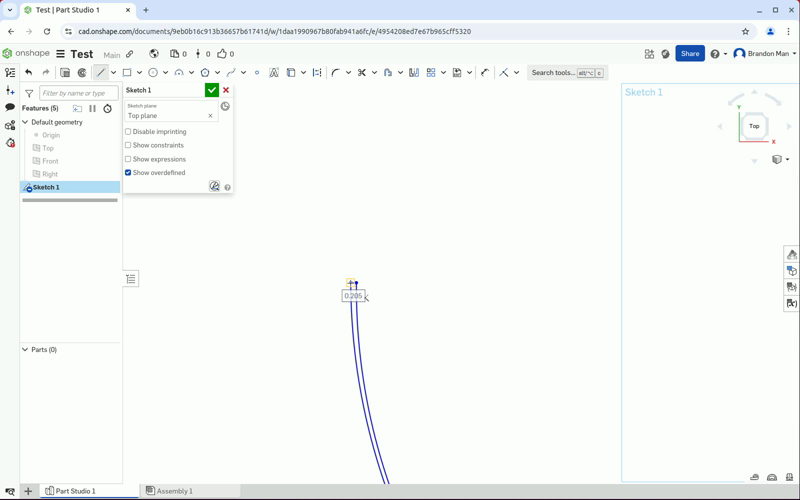
scroll(-6)
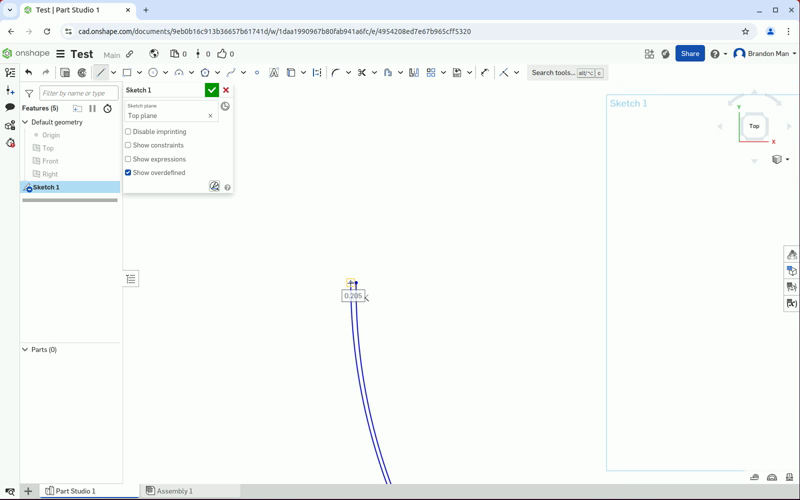
scroll(-6)
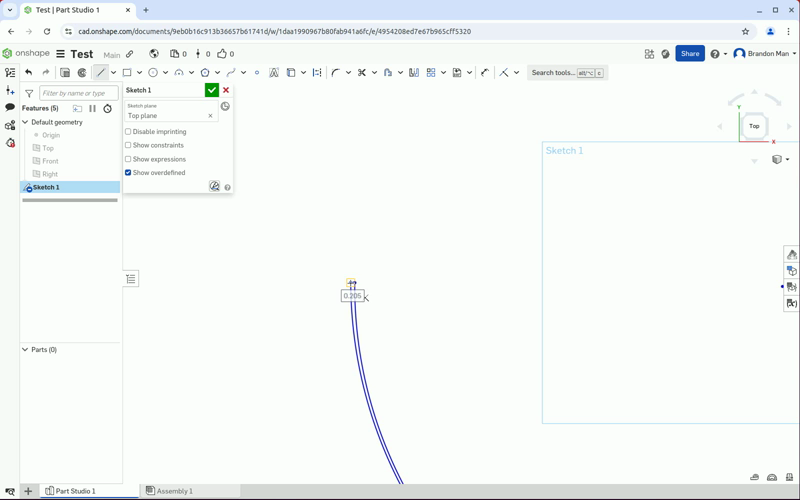
scroll(-6)
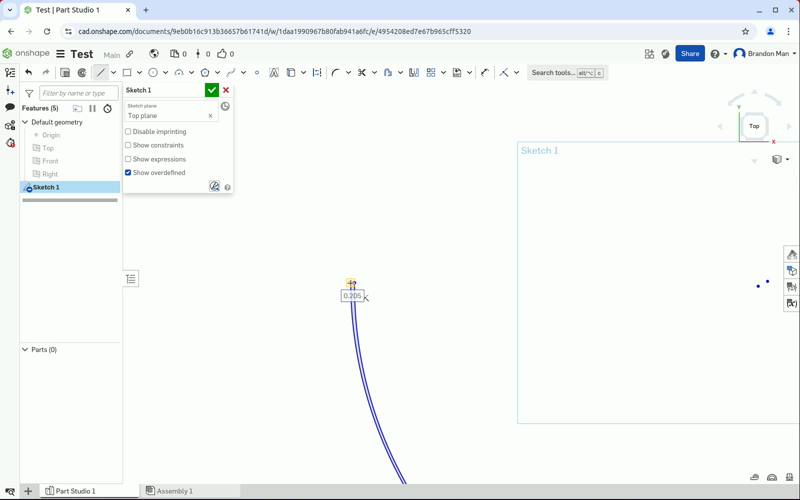
scroll(-6)
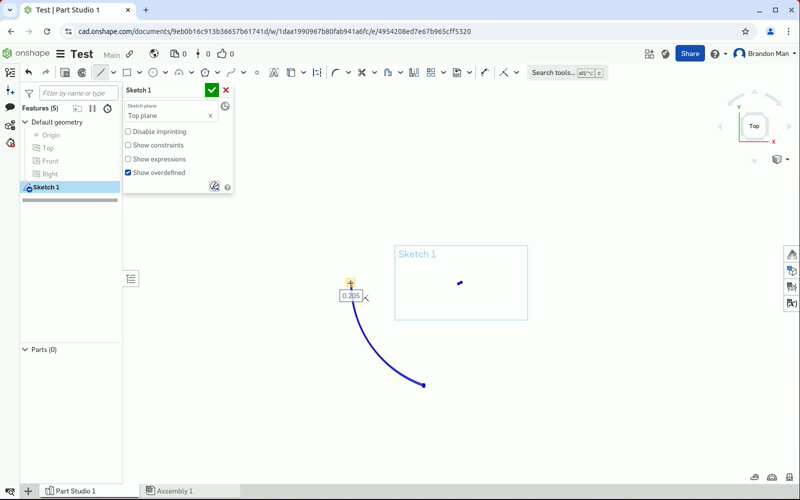
key(esc)
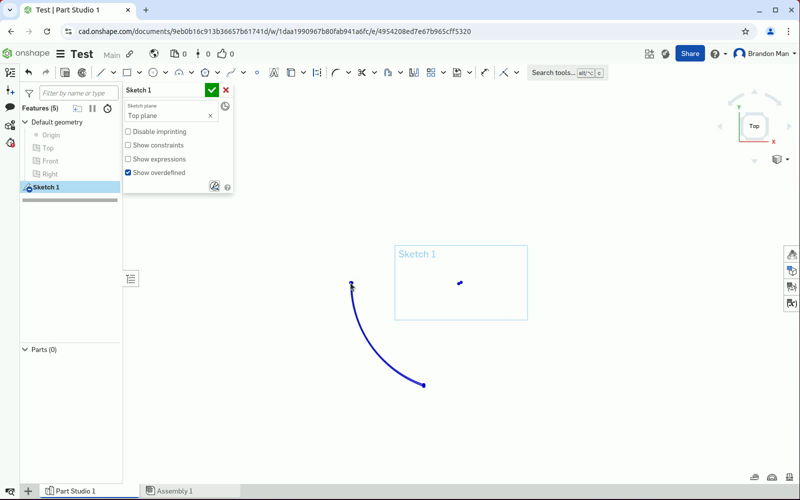
mouse_move(351, 286)
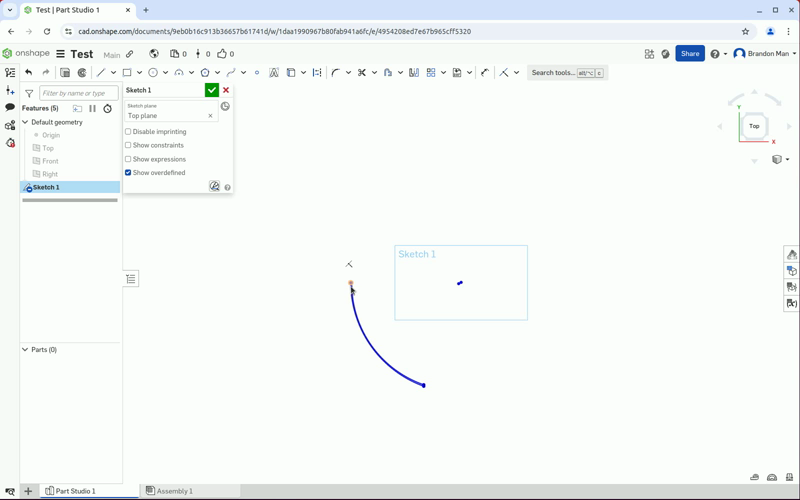
scroll(6)
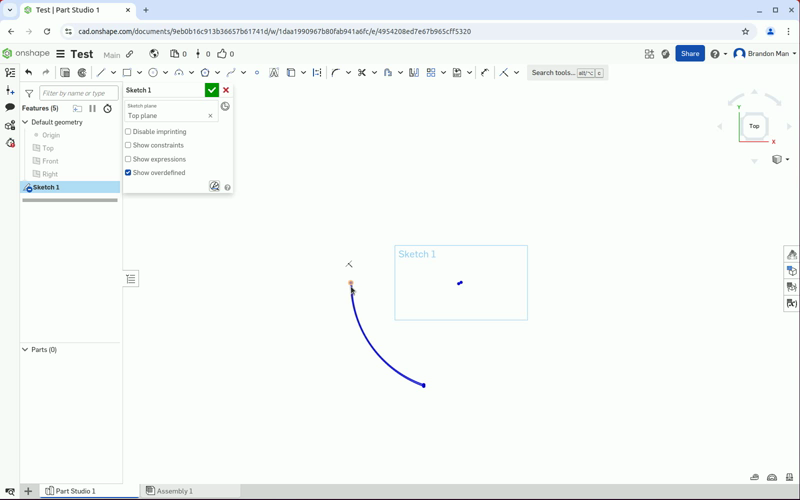
scroll(6)
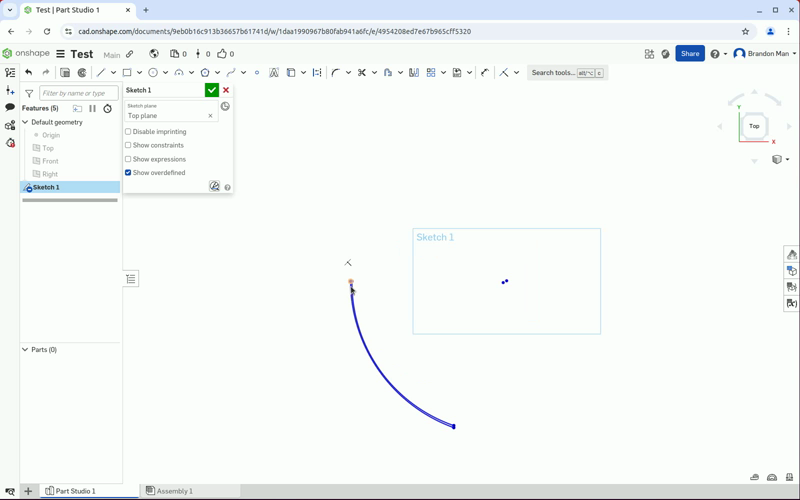
scroll(6)
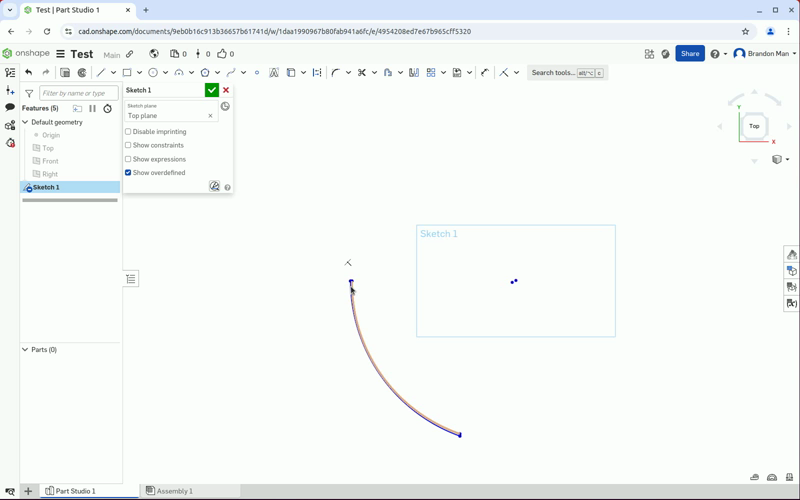
scroll(6)
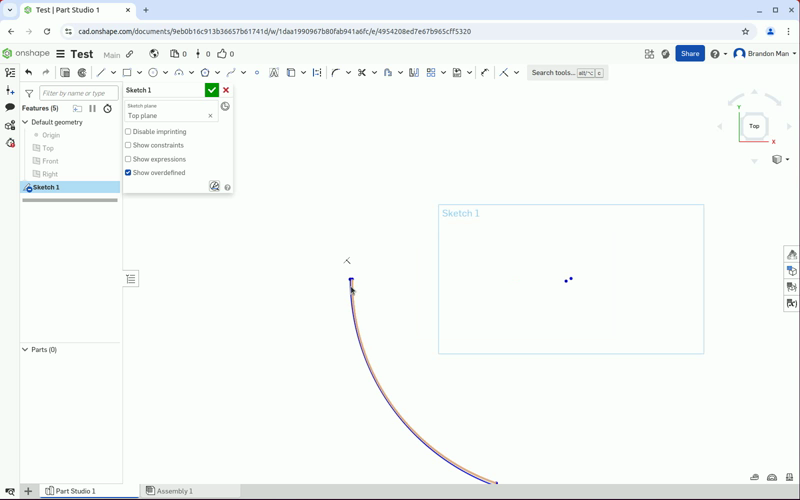
scroll(6)
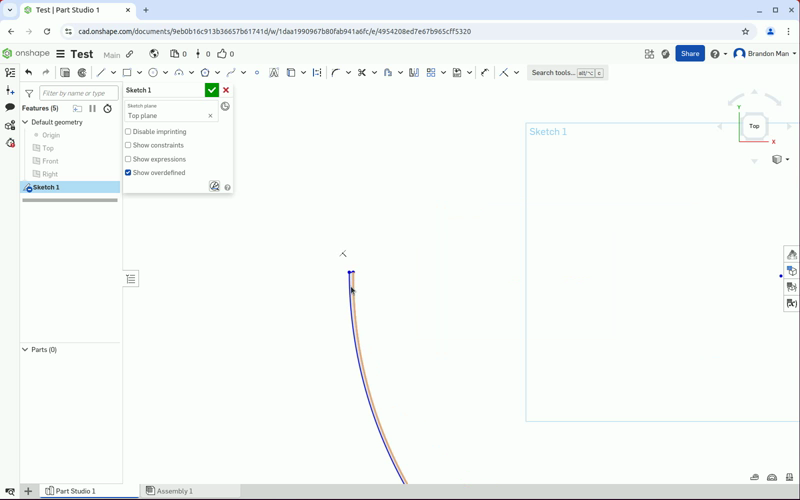
scroll(6)
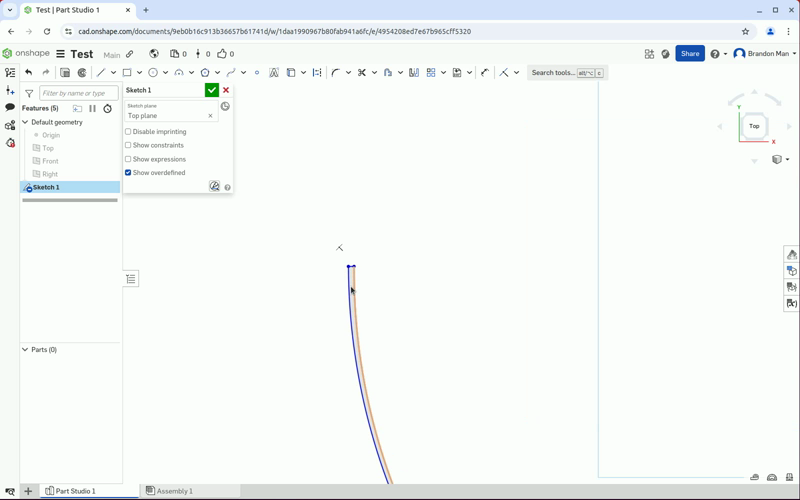
scroll(6)
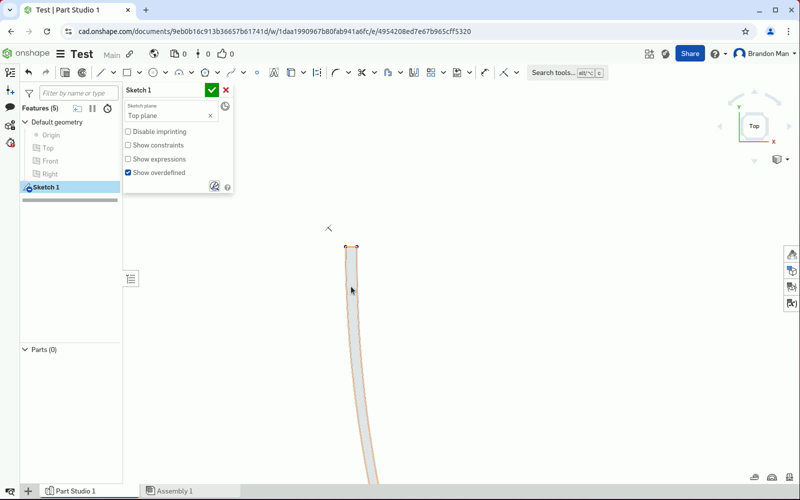
click(351, 286)
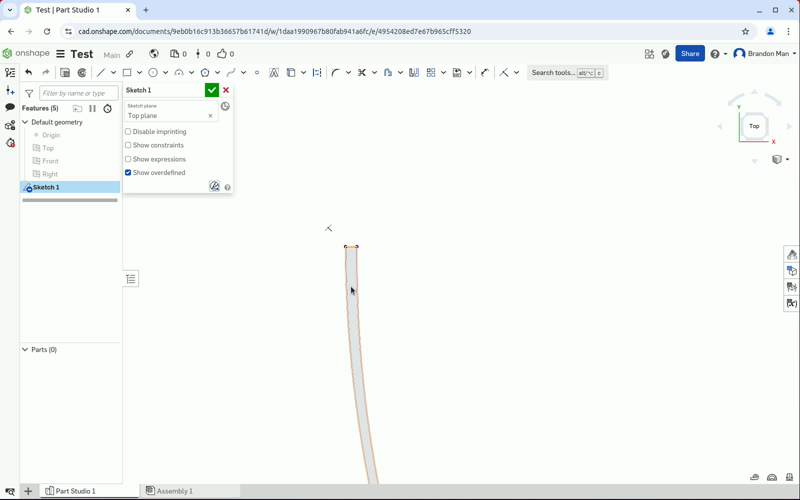
scroll(-6)
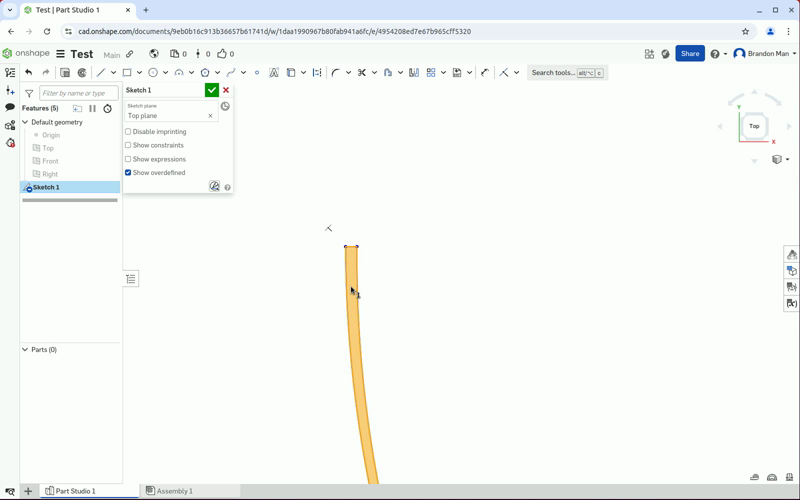
scroll(-6)
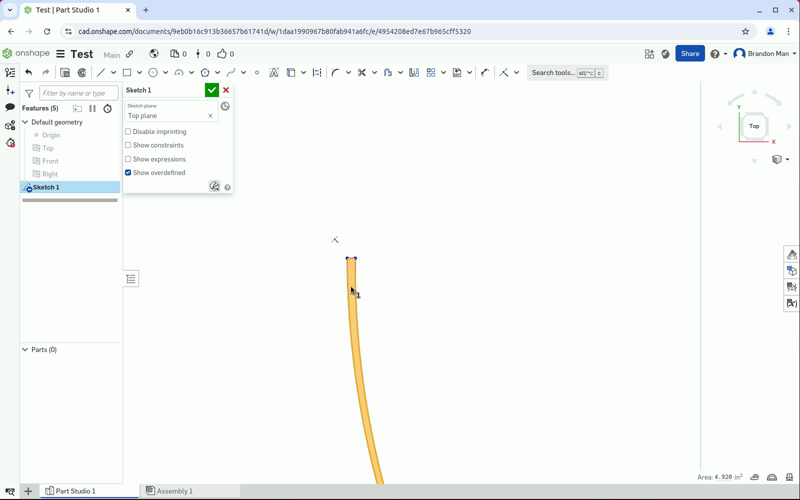
scroll(-6)
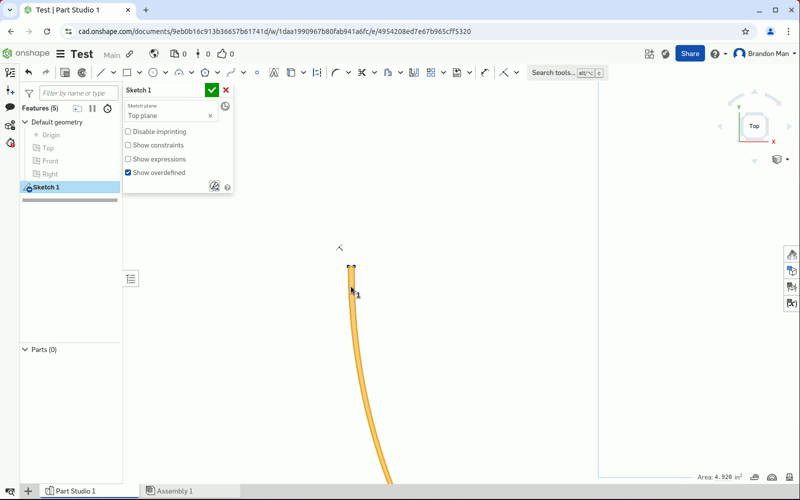
scroll(-6)
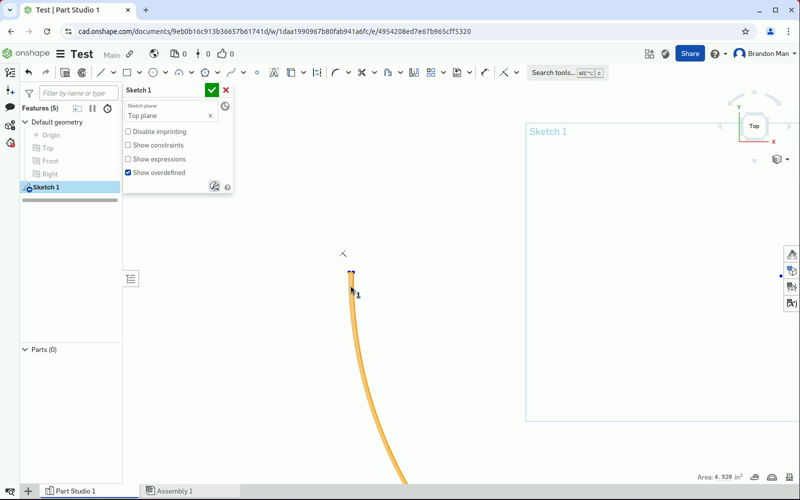
scroll(-6)
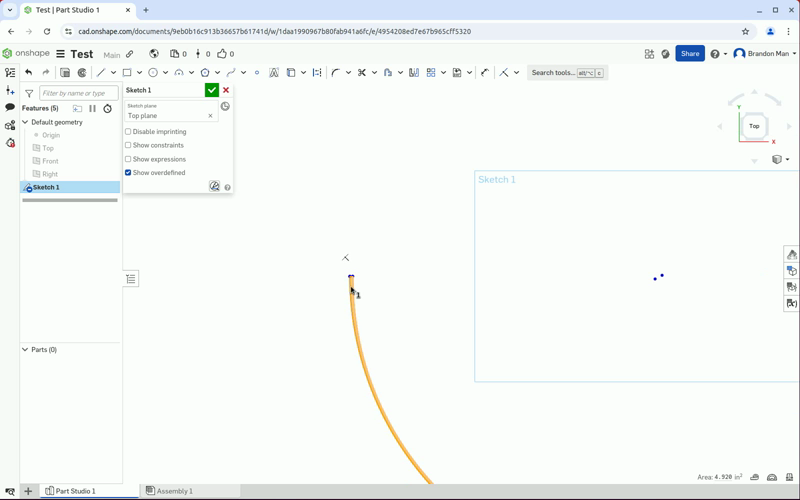
scroll(-6)
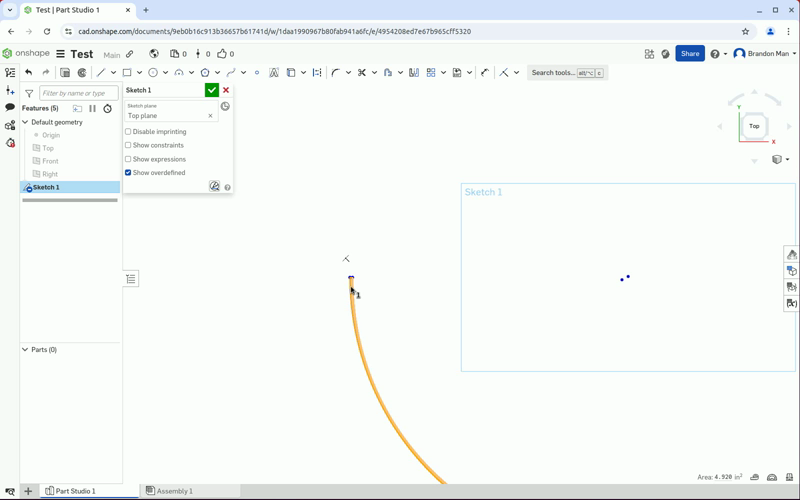
scroll(-6)
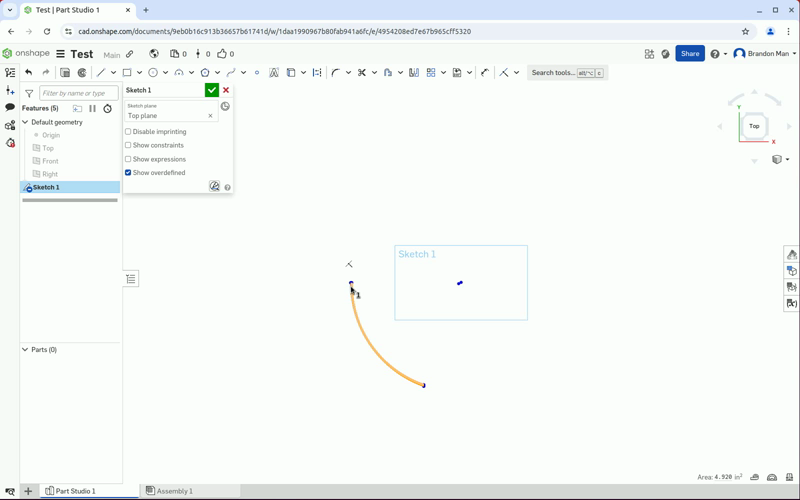
mouse_move(73, 352)
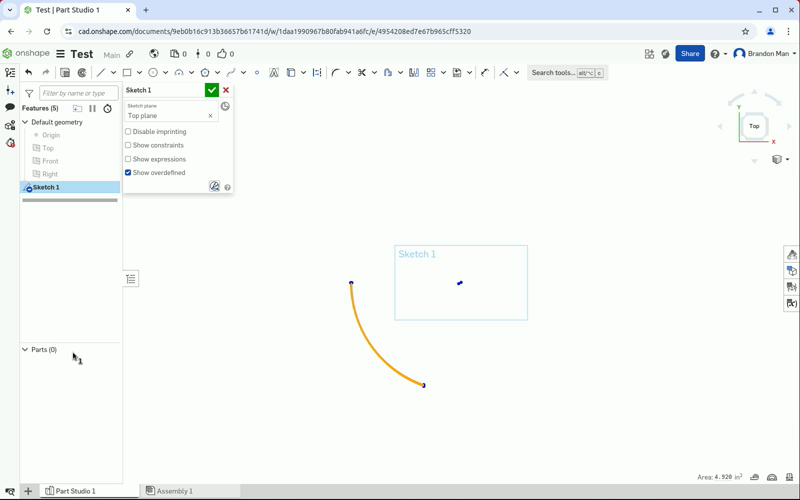
key(shift+y)
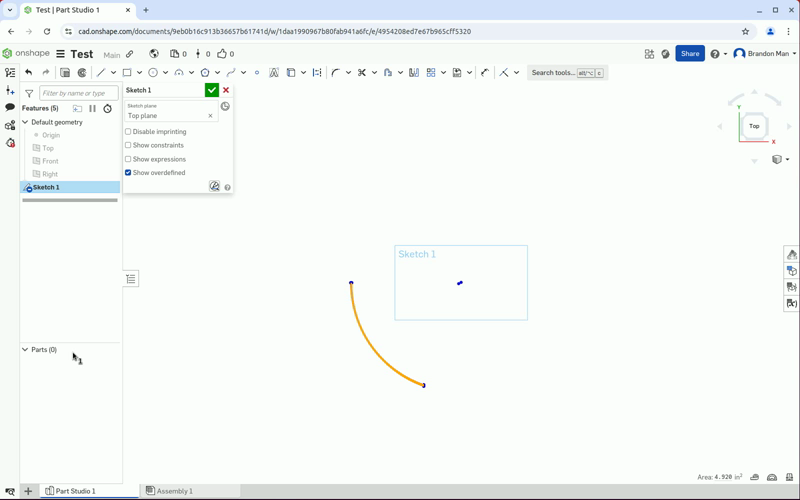
key(shift+e)
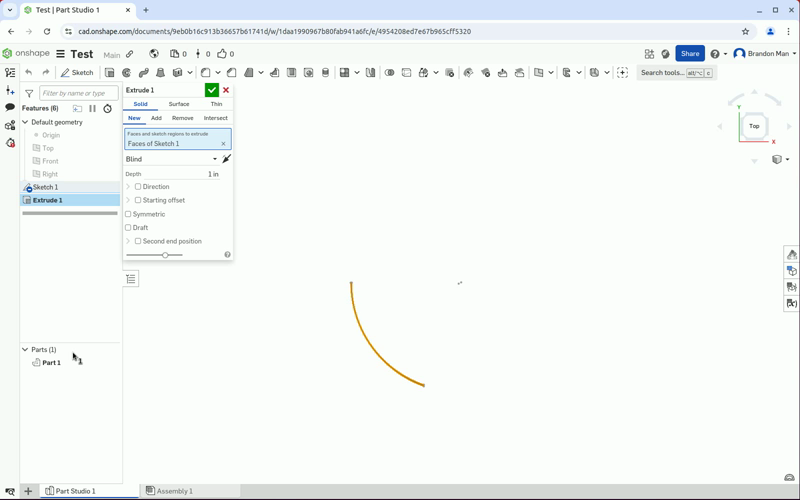
mouse_move(143, 106)
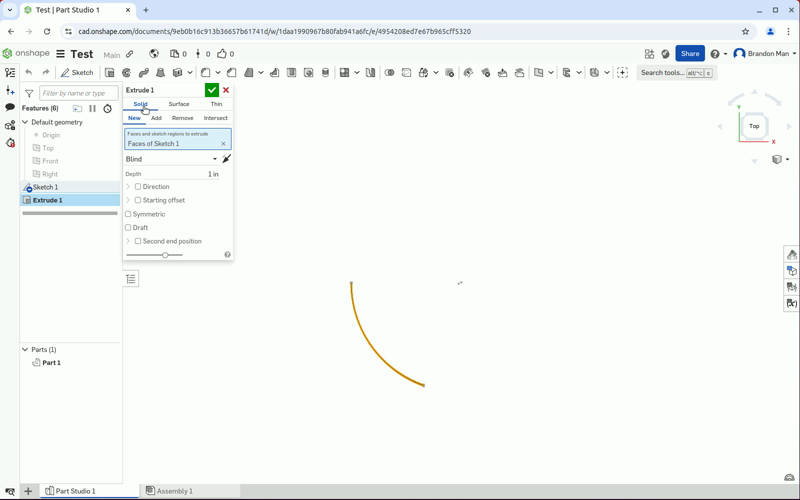
click(143, 106)
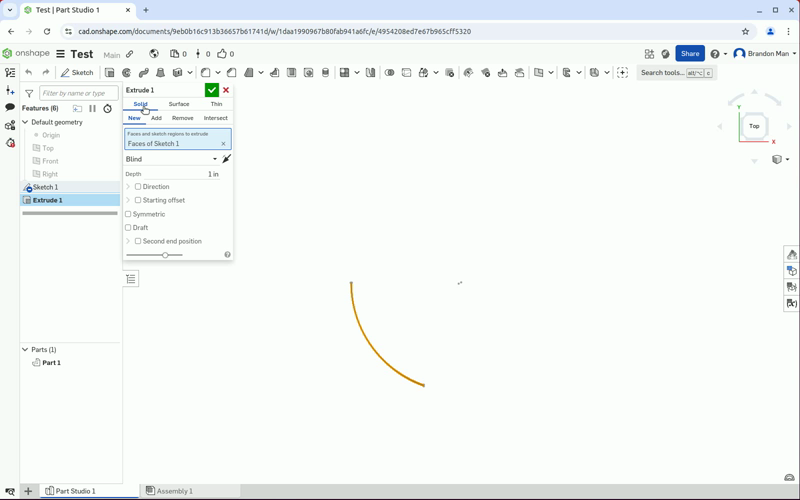
mouse_move(137, 120)
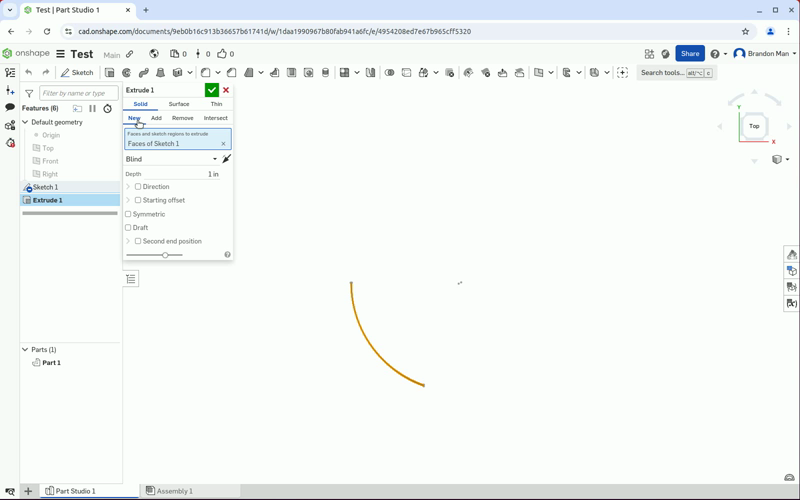
click(137, 120)
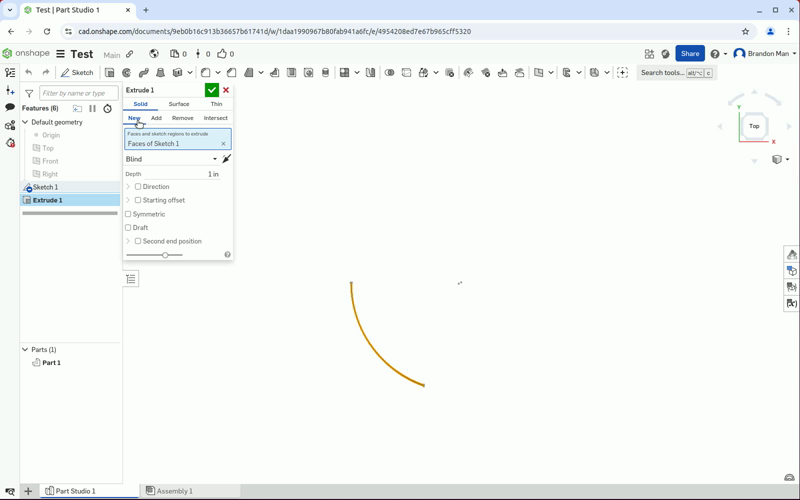
key(tab, 4)
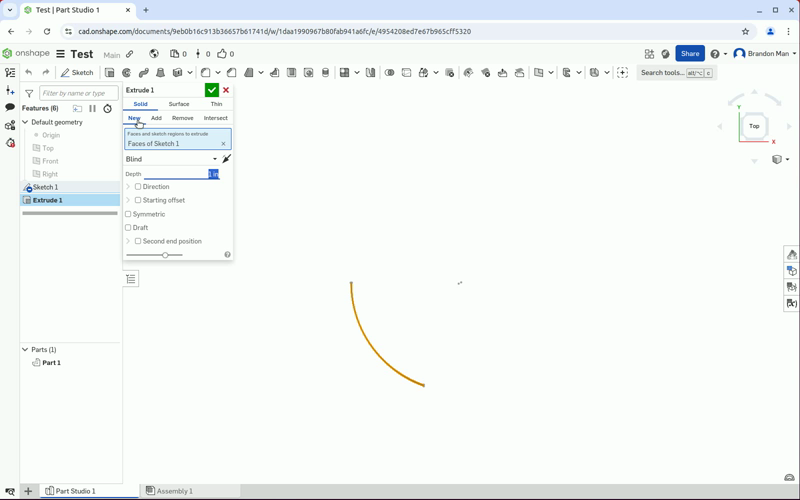
text(5.536)
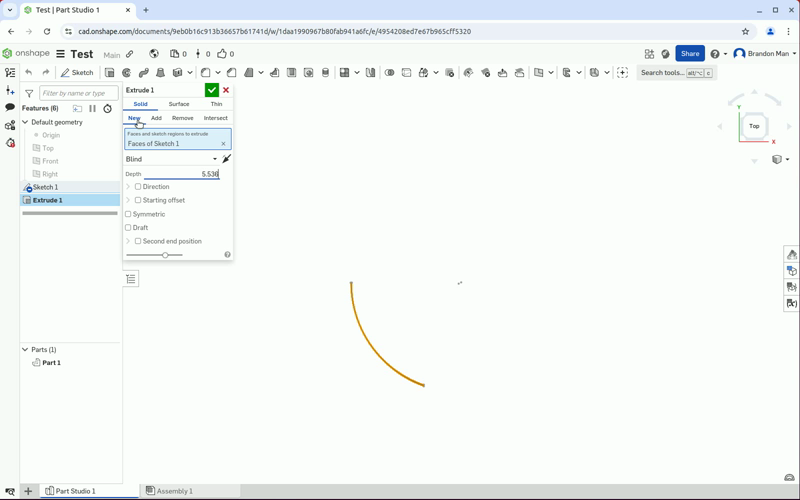
key(enter)
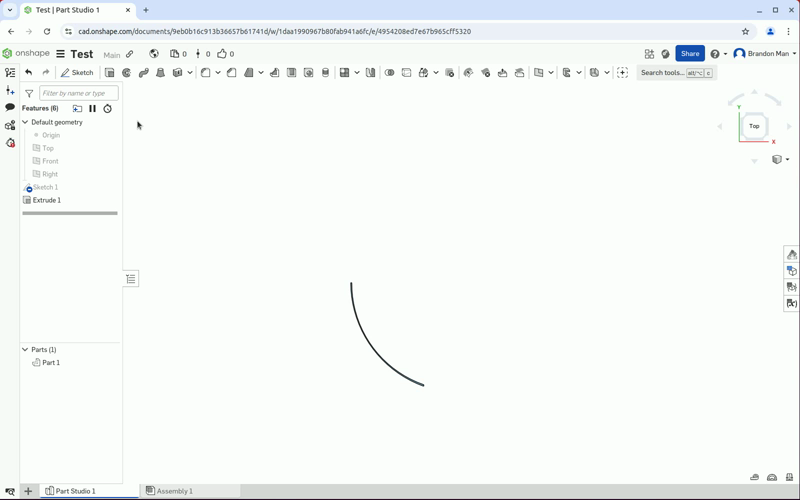
key(shift+h)
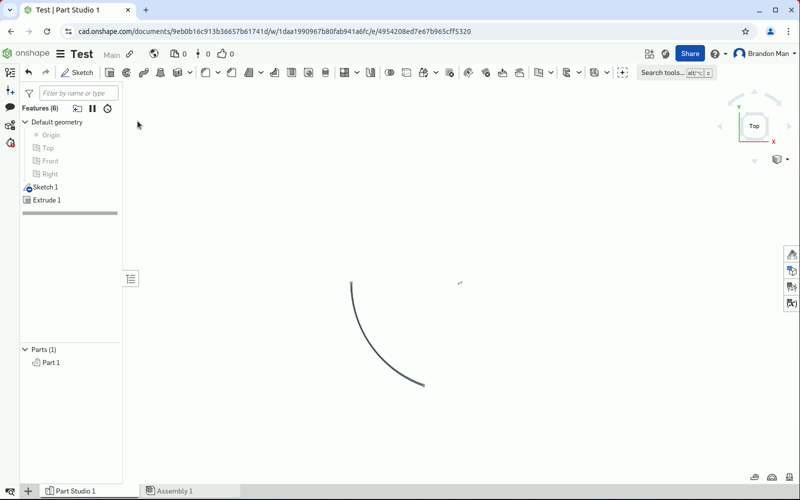
key(shift+h)
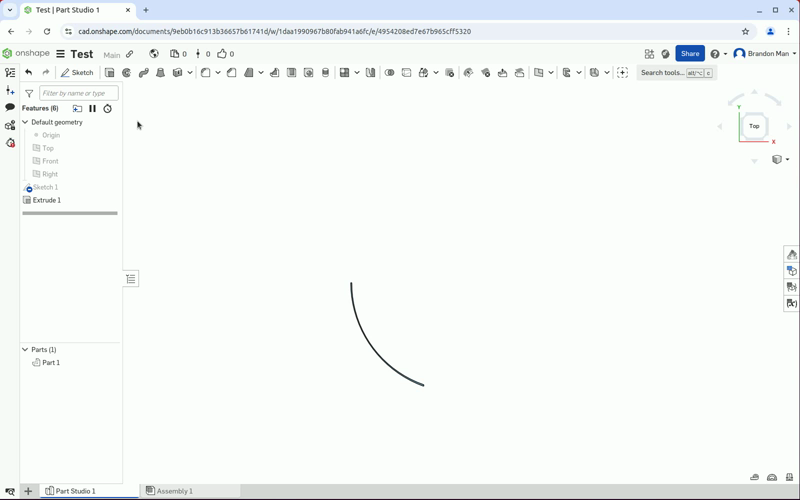
mouse_move(73, 189)
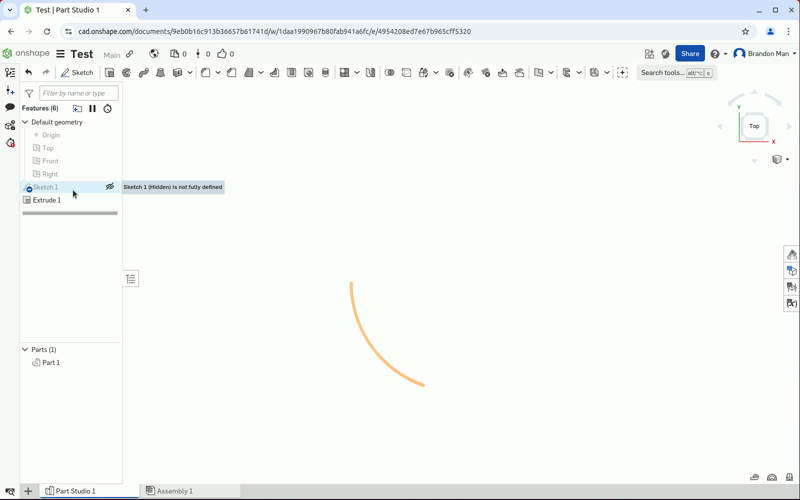
click(73, 189)
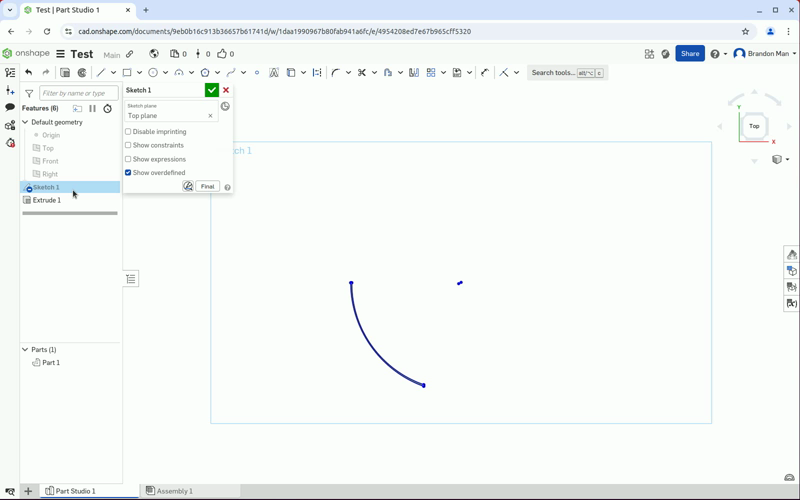
mouse_move(229, 92)
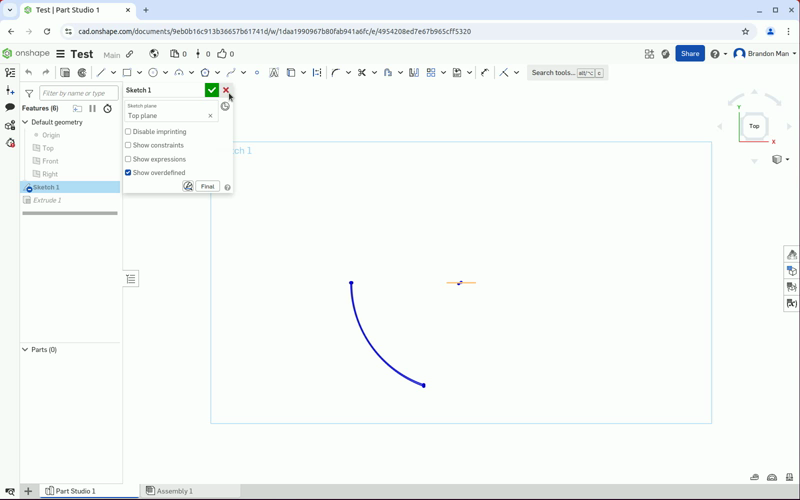
click(229, 92)
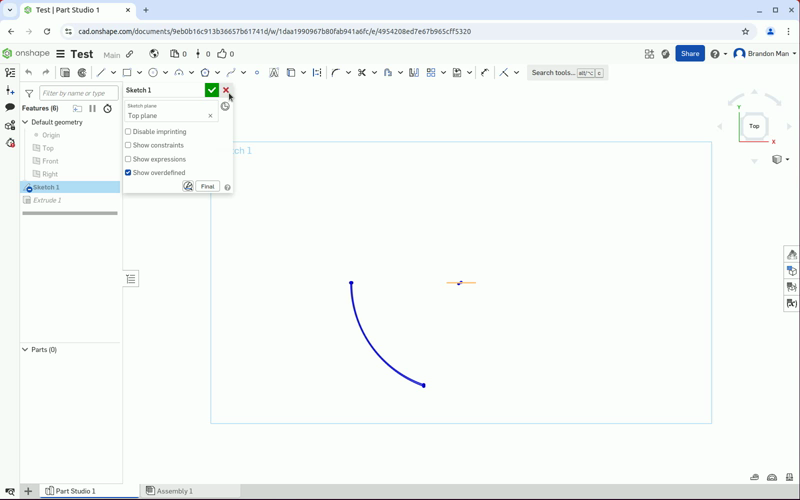
key(shift+s)
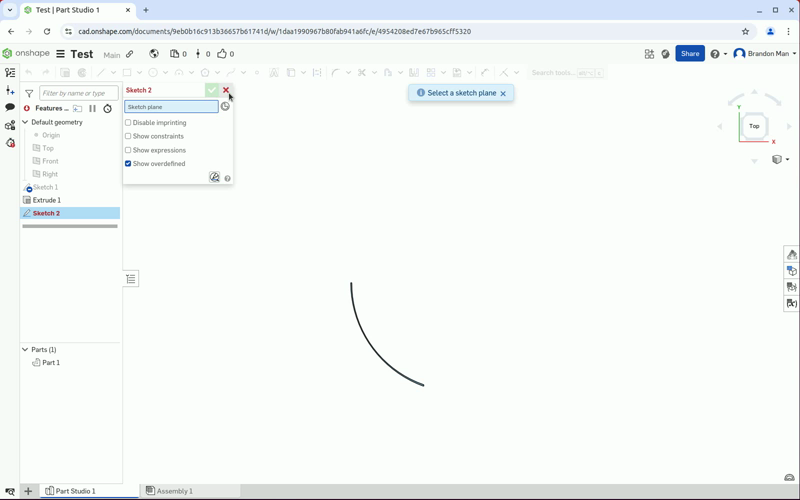
mouse_move(73, 150)
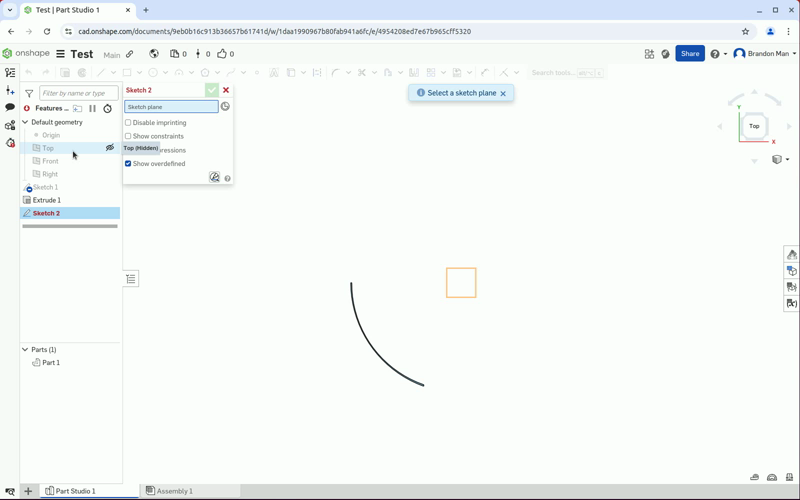
click(73, 150)
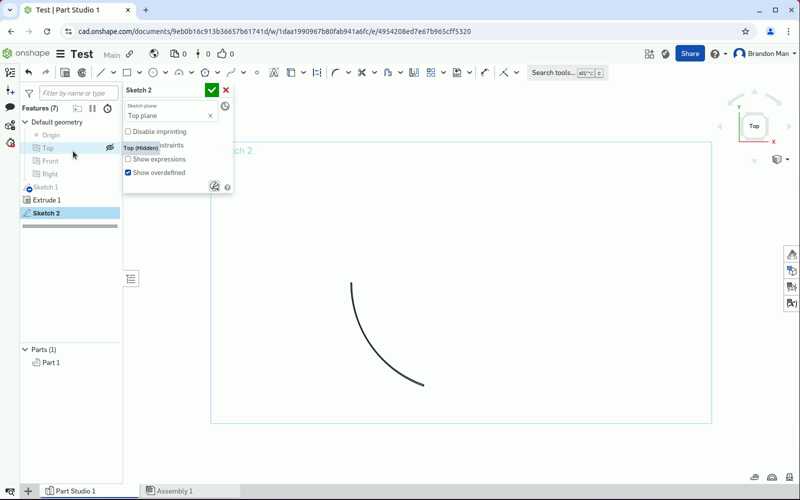
mouse_move(73, 352)
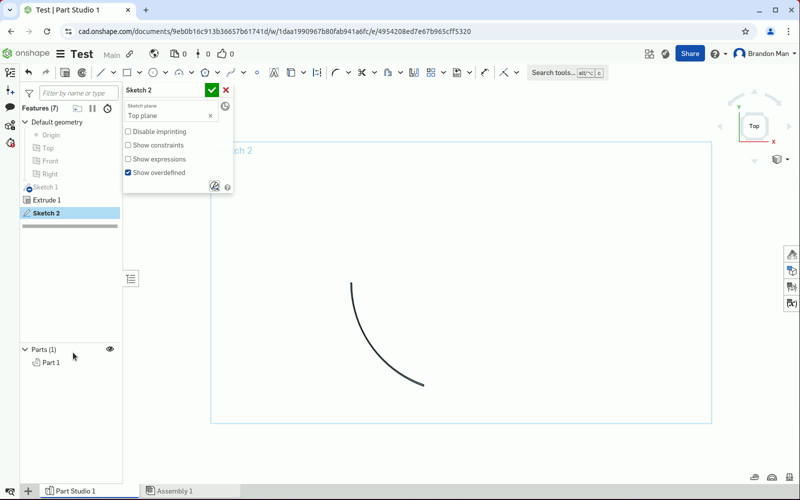
key(y)
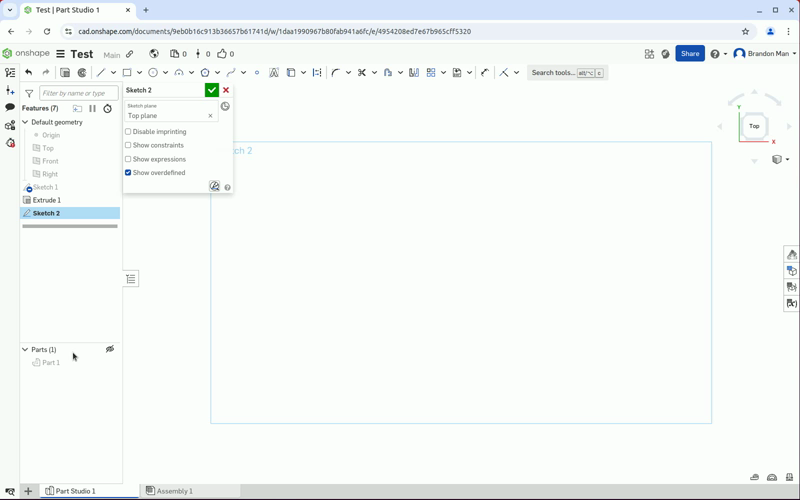
key(l)
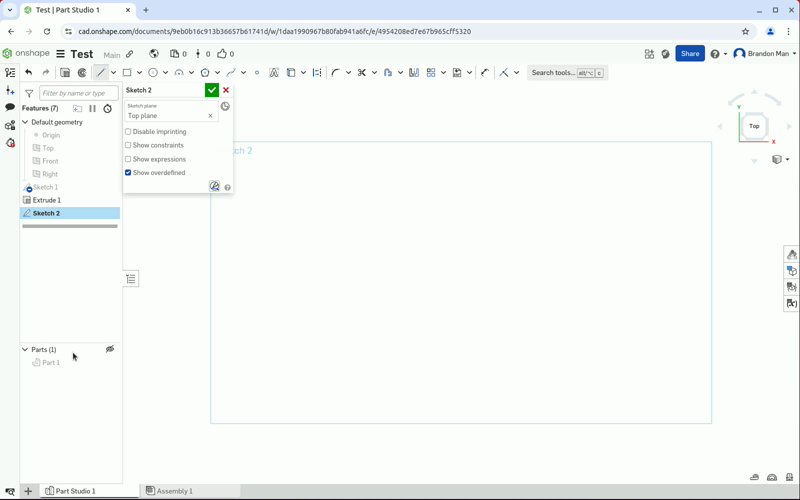
key_down(shift)
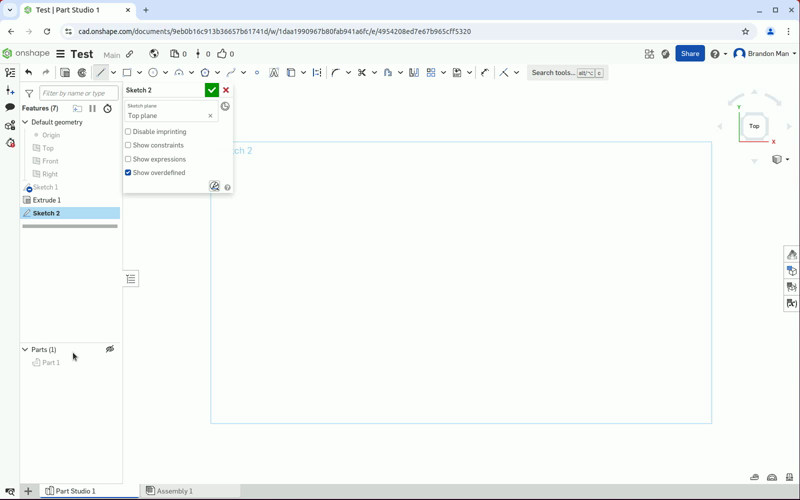
mouse_move(423, 386)
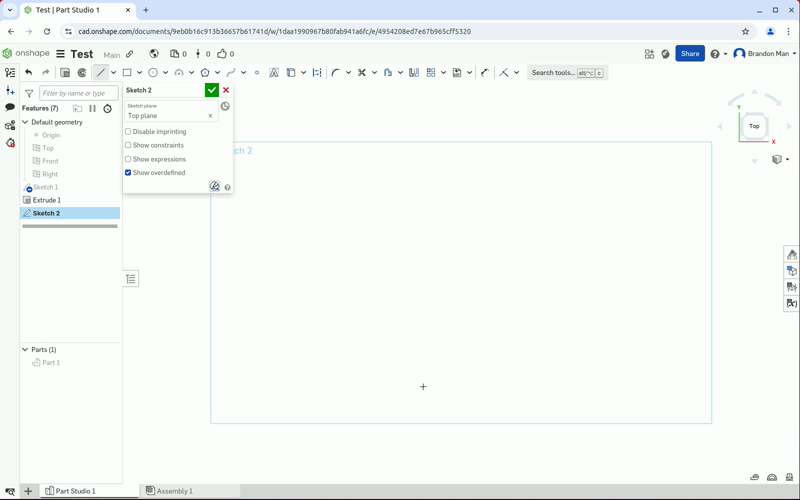
click(423, 386)
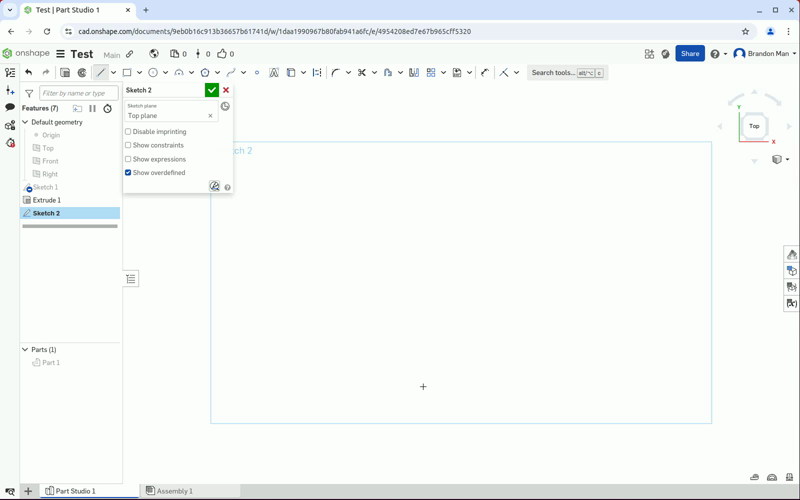
key_up(shift)
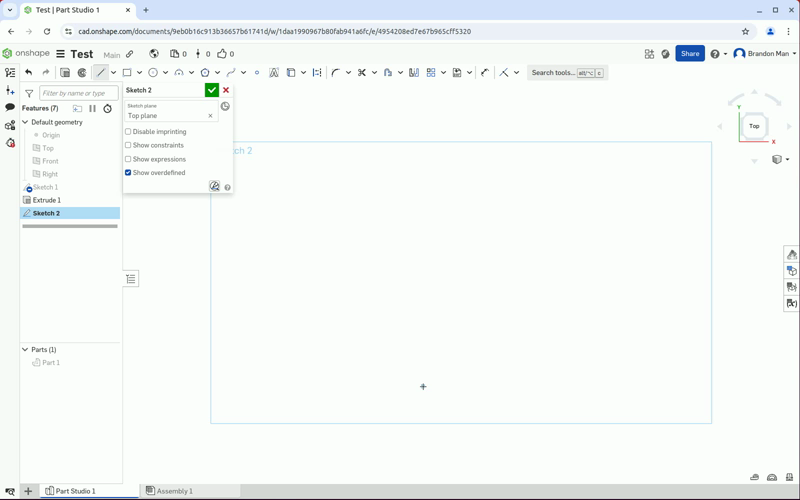
key_down(shift)
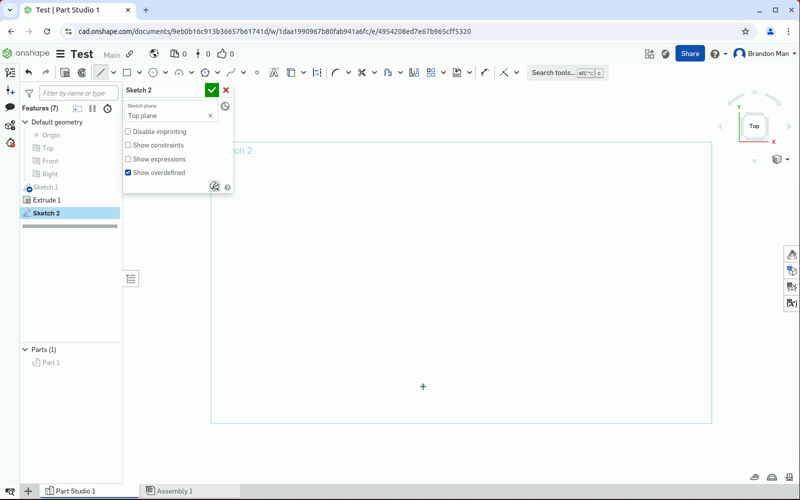
mouse_move(453, 386)
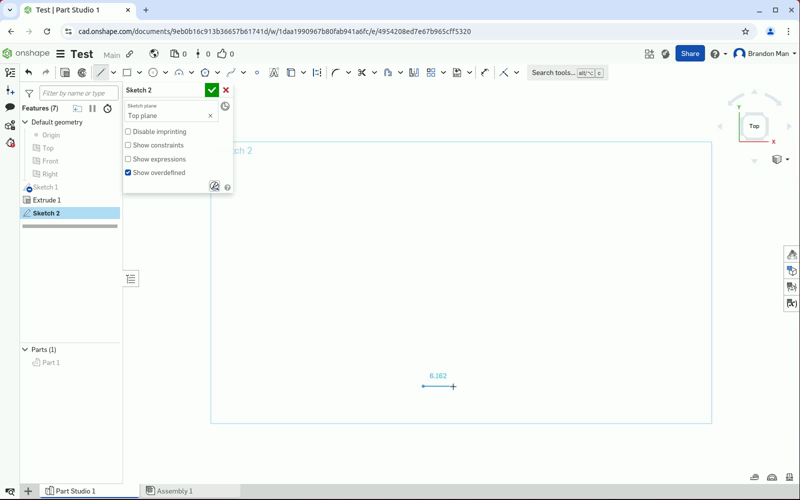
mouse_move(452, 395)
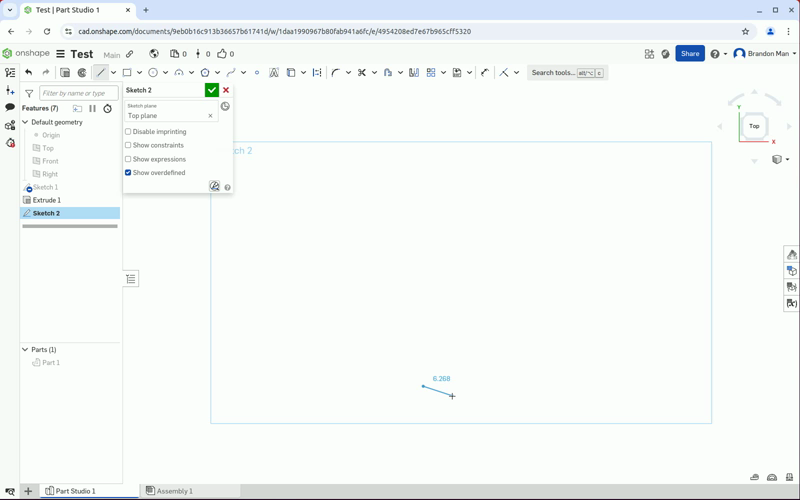
click(452, 395)
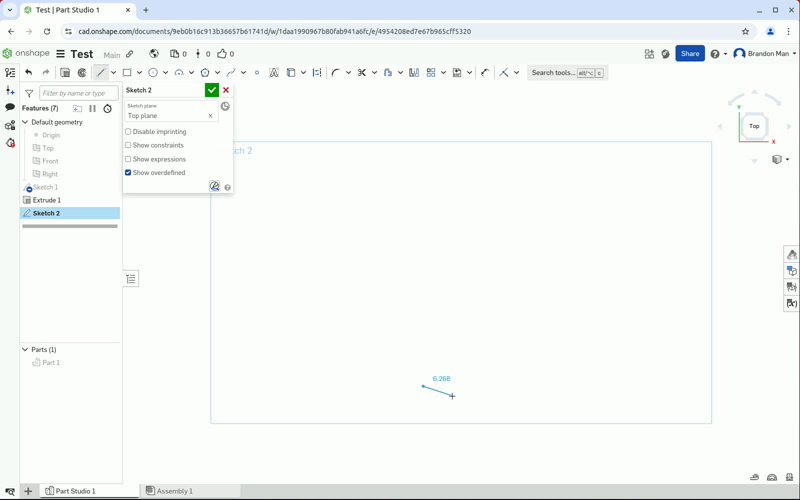
key_up(shift)
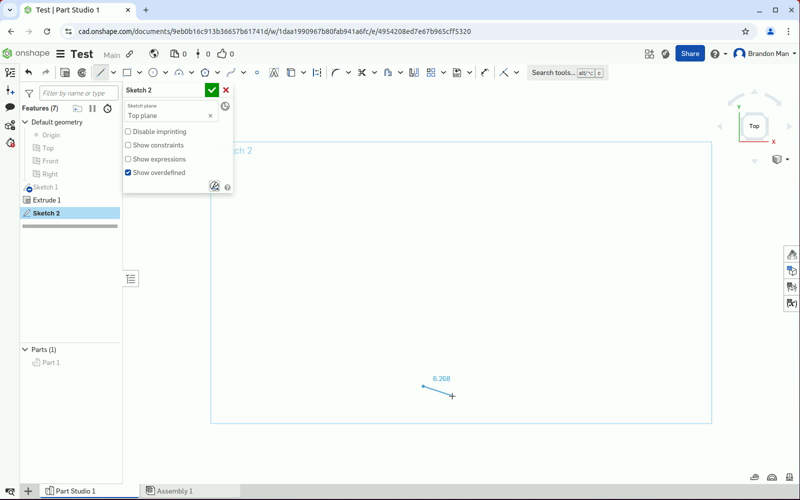
key_down(shift)
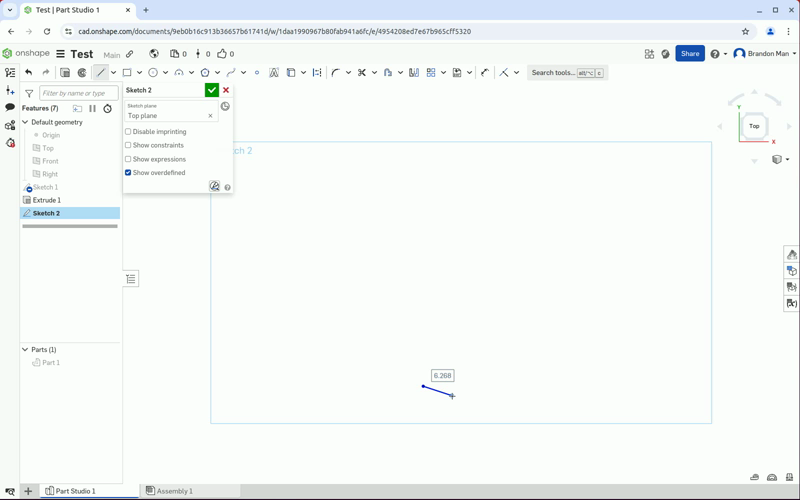
mouse_move(482, 395)
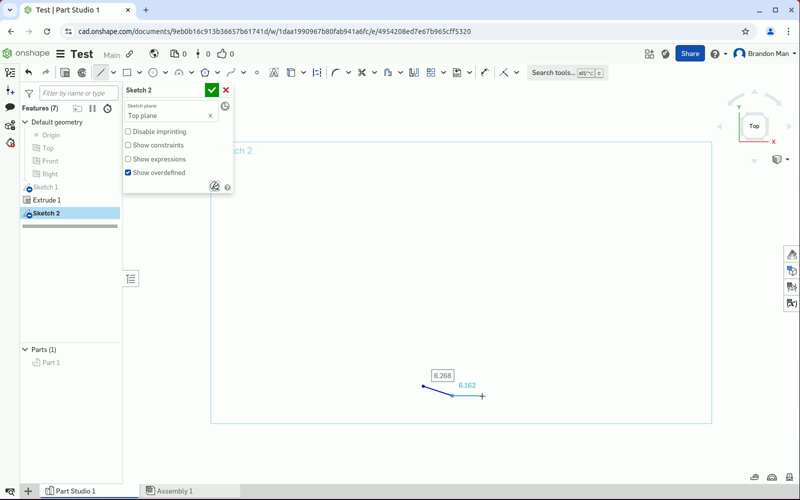
mouse_move(452, 394)
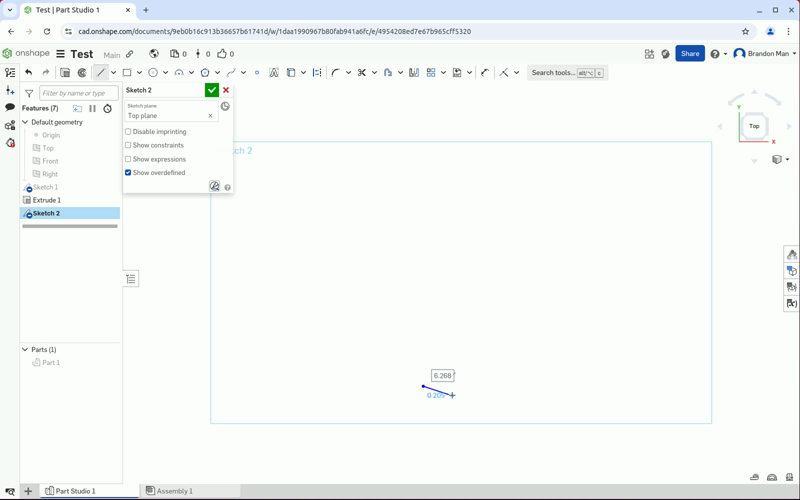
scroll(6)
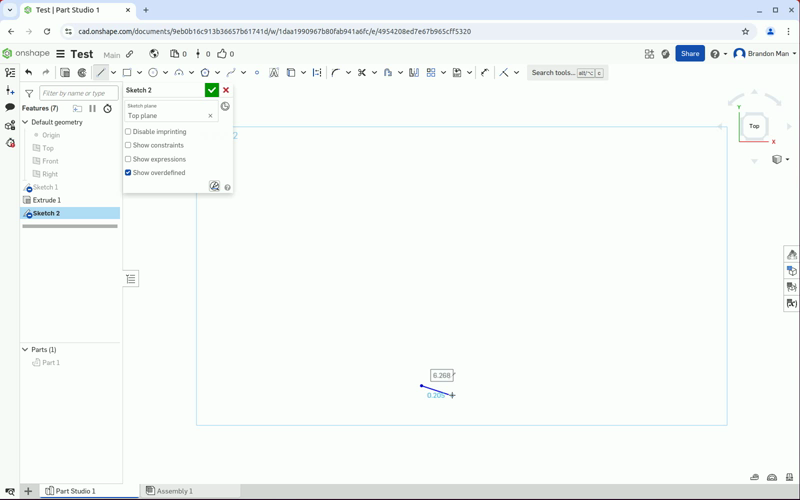
scroll(6)
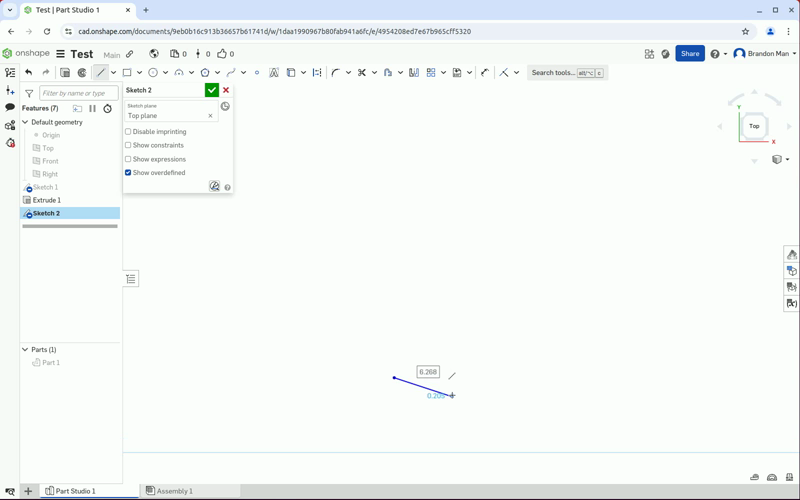
scroll(6)
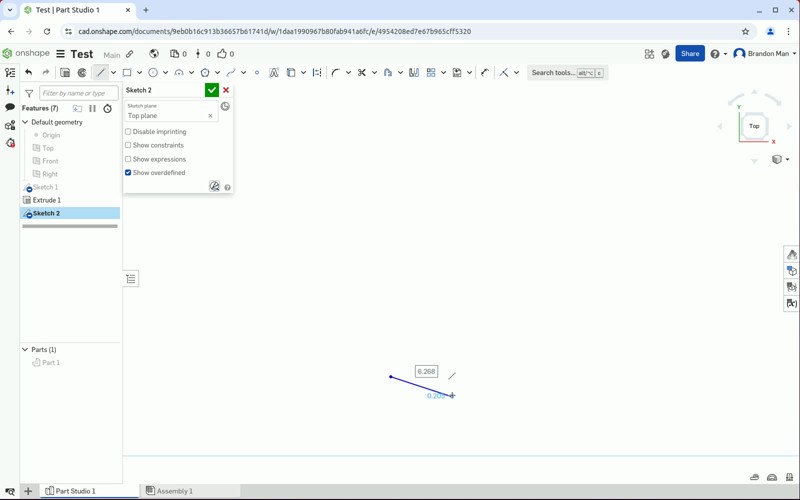
scroll(6)
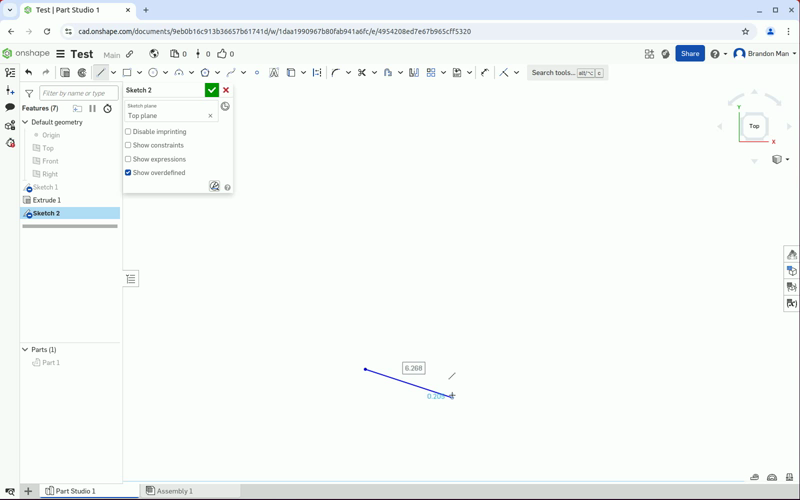
scroll(6)
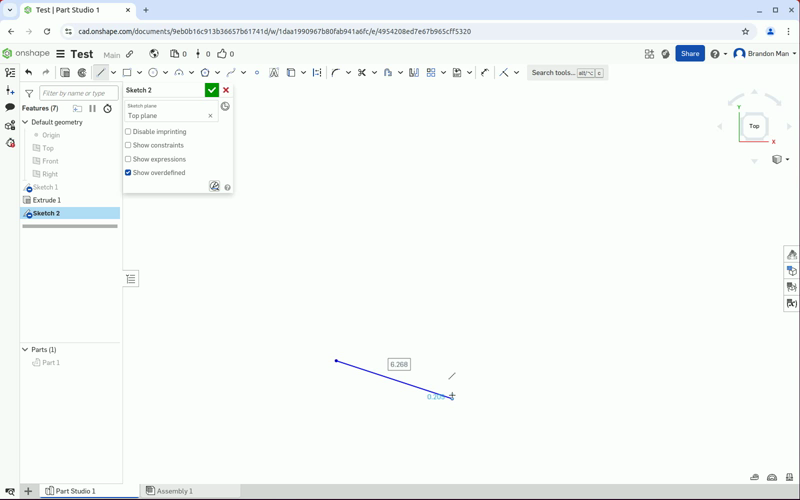
scroll(6)
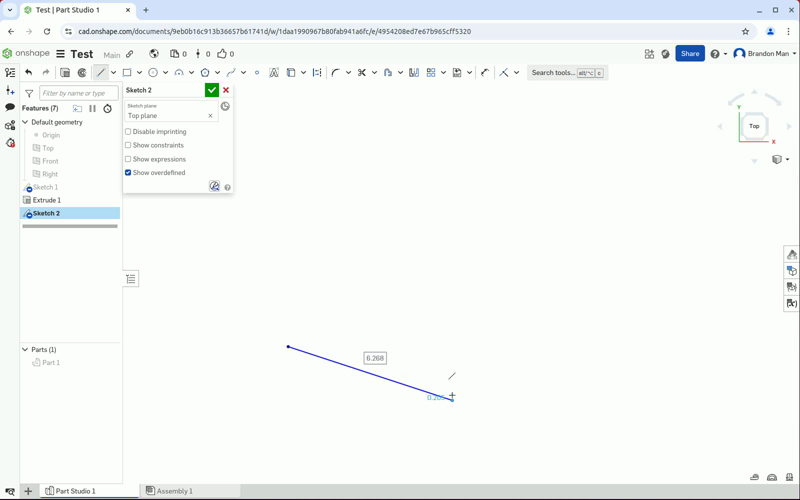
scroll(6)
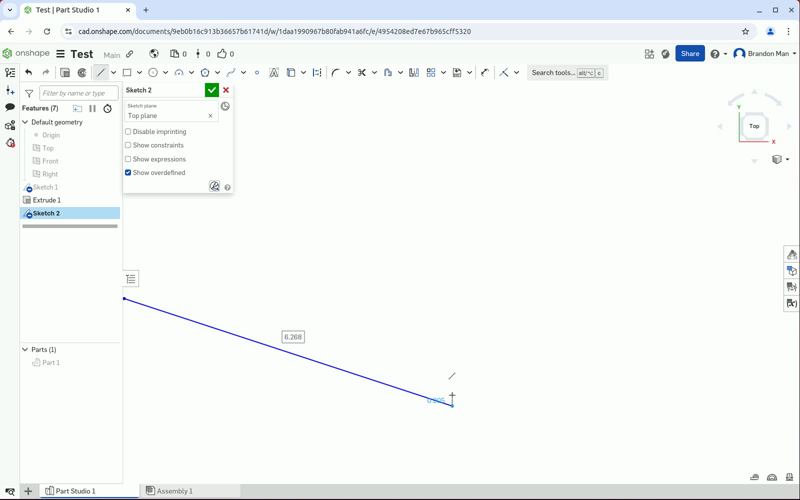
click(452, 394)
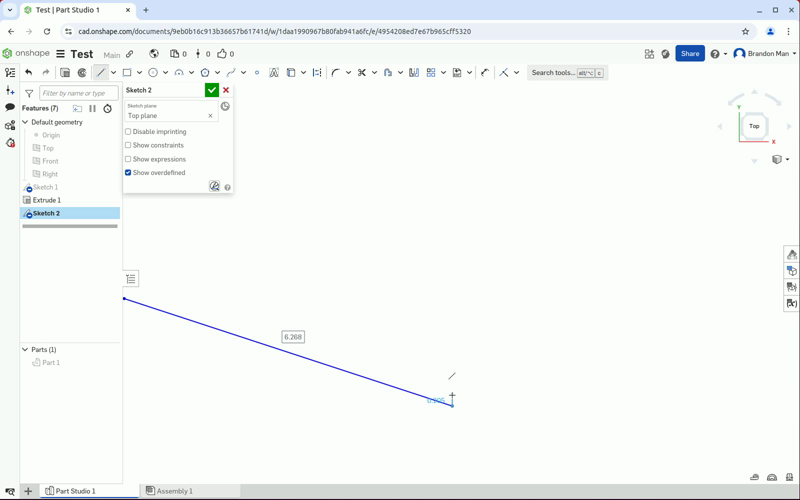
scroll(-6)
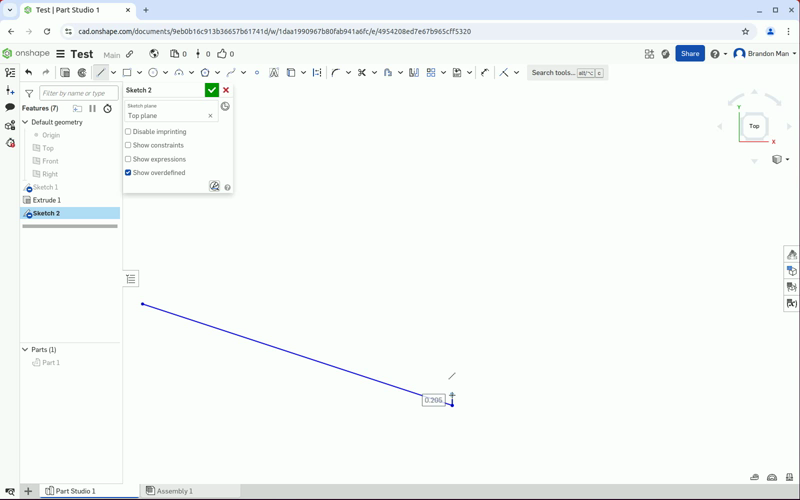
scroll(-6)
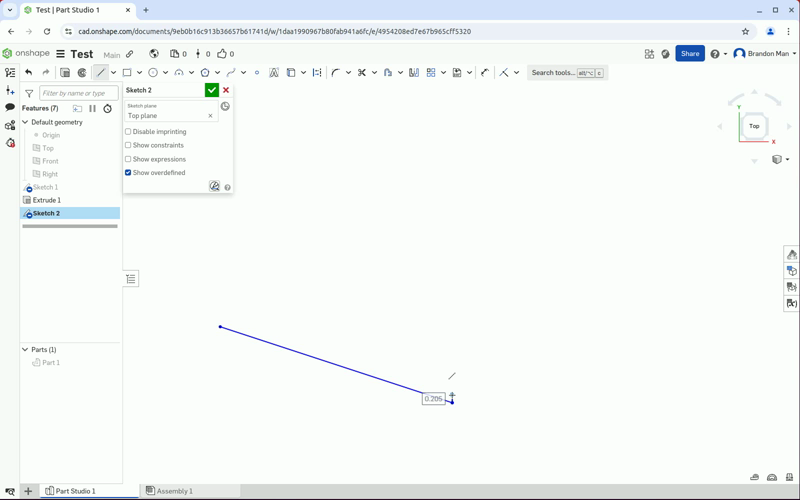
scroll(-6)
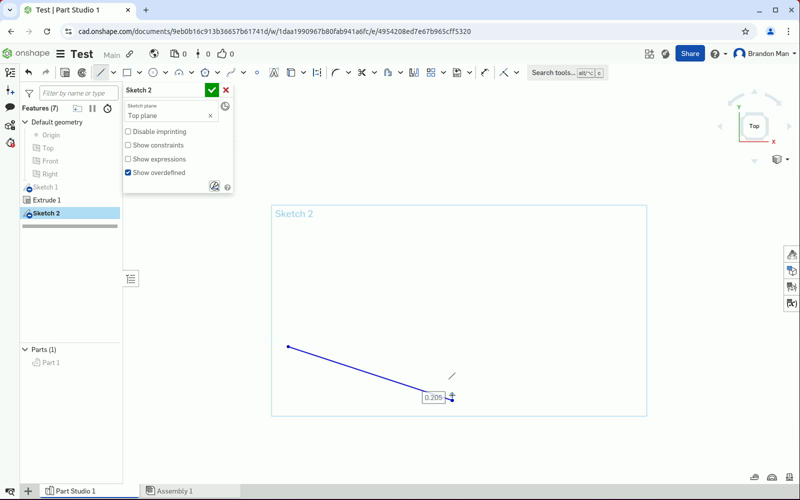
scroll(-6)
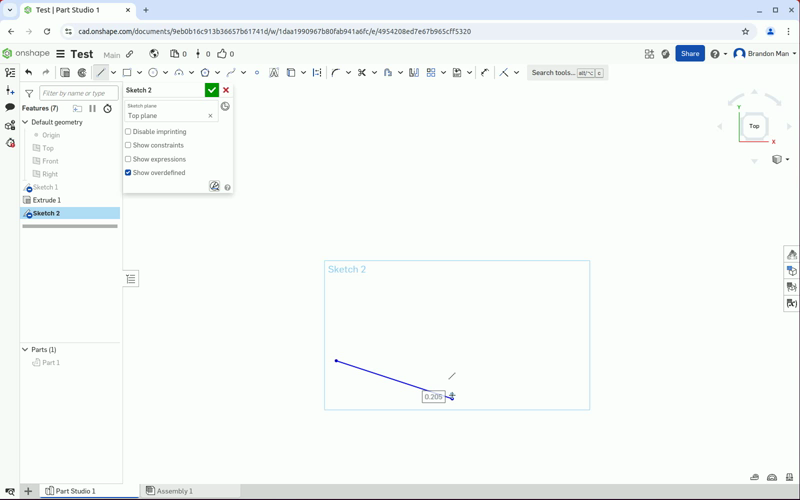
scroll(-6)
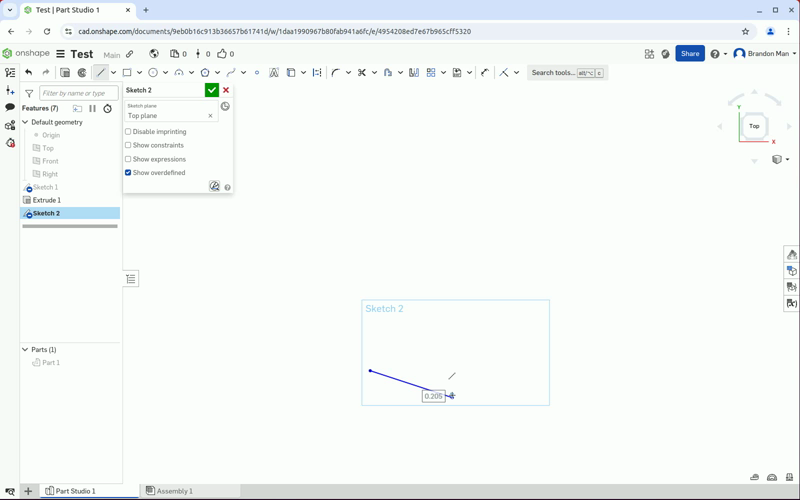
scroll(-6)
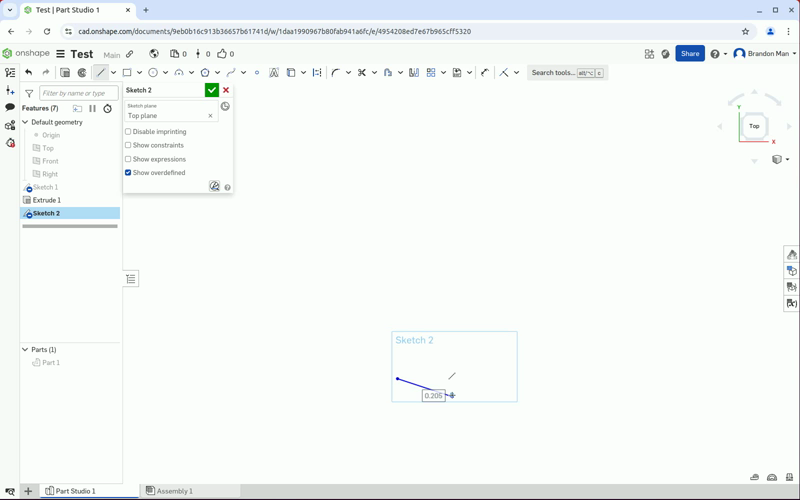
scroll(-6)
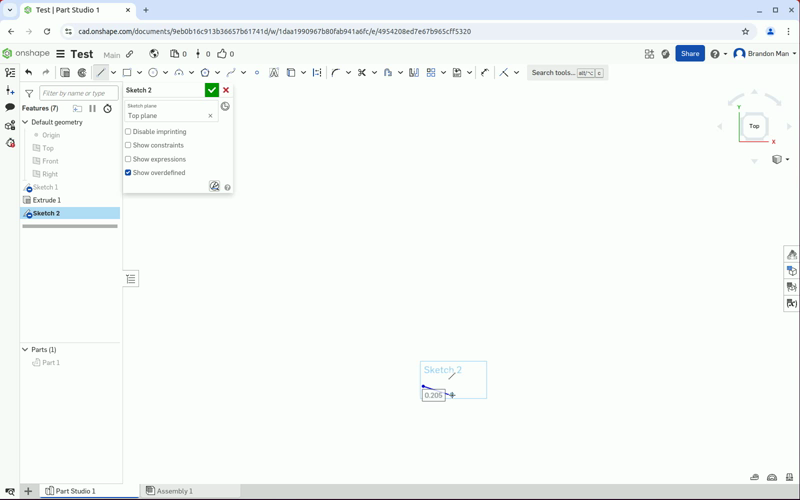
key_up(shift)
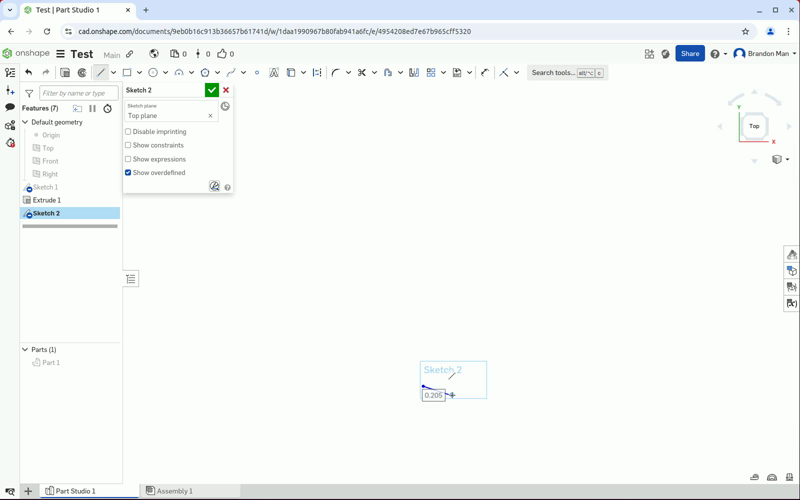
key_down(shift)
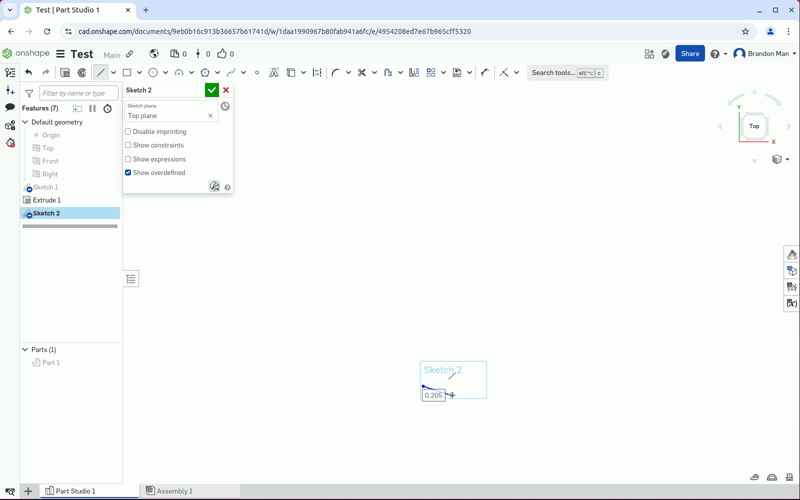
mouse_move(482, 394)
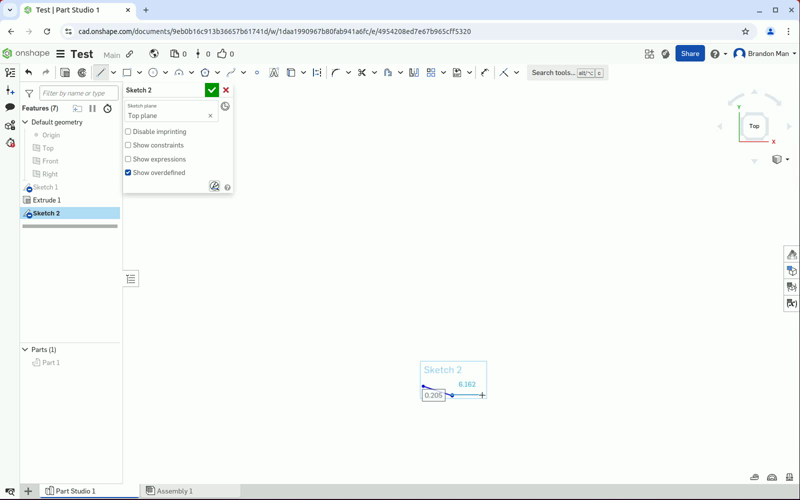
mouse_move(423, 385)
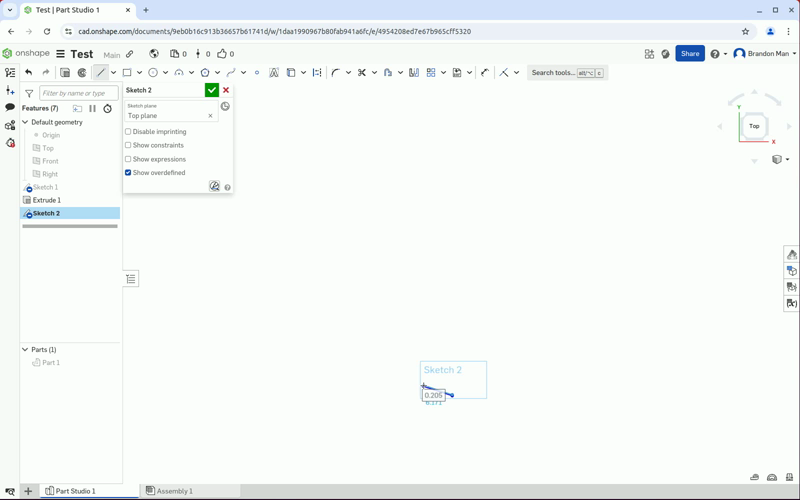
scroll(6)
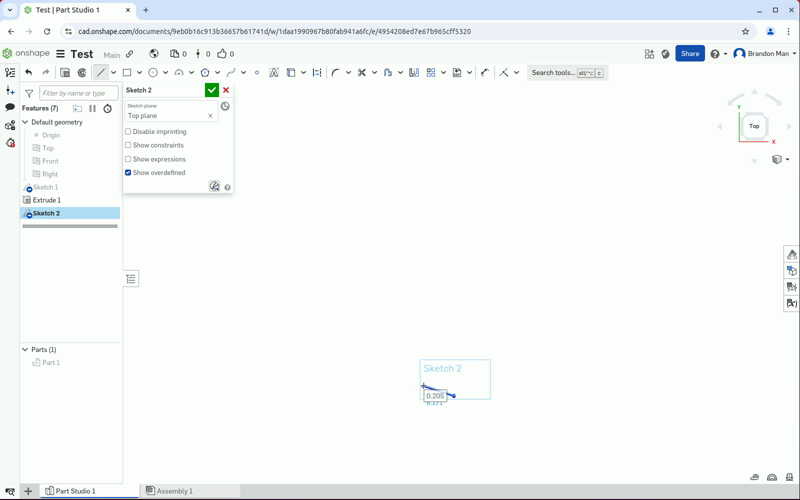
scroll(6)
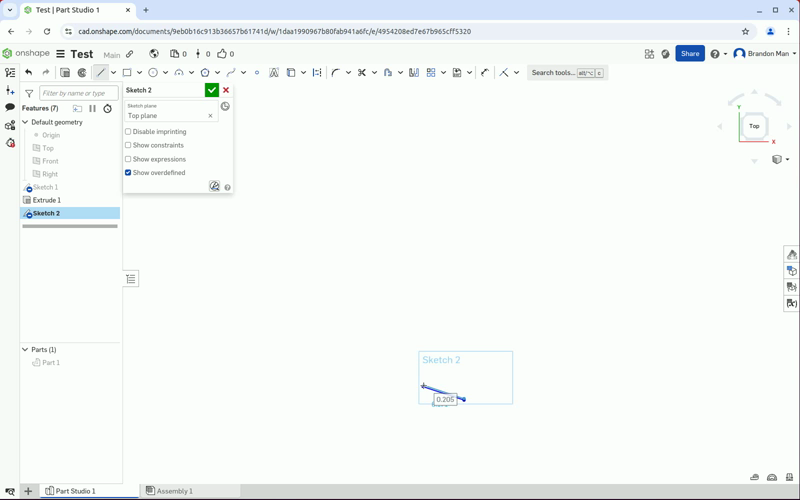
scroll(6)
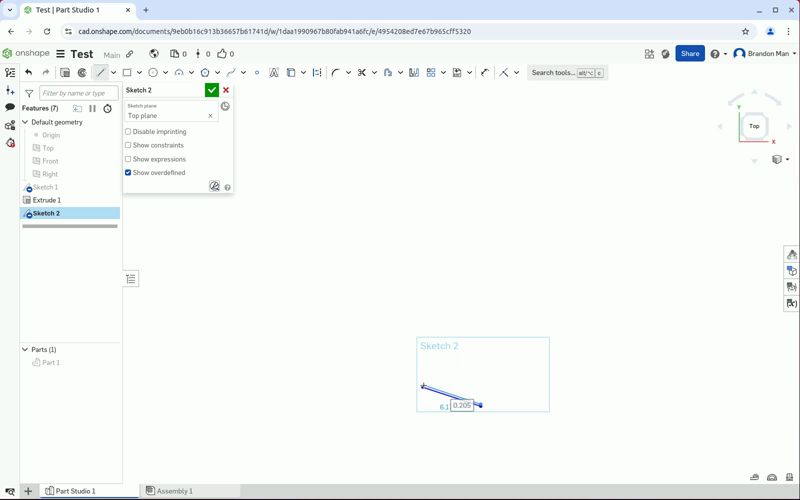
scroll(6)
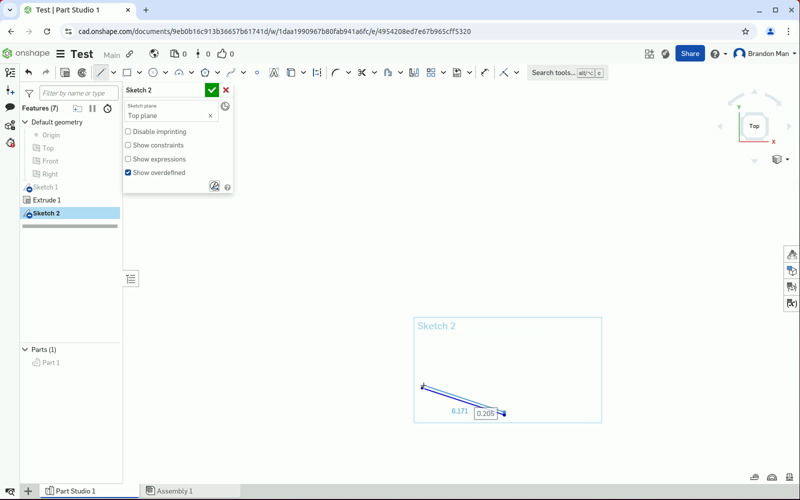
scroll(6)
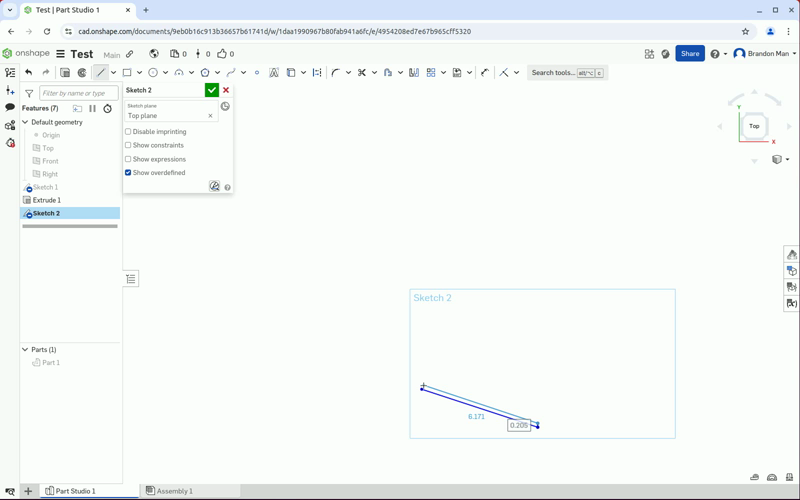
scroll(6)
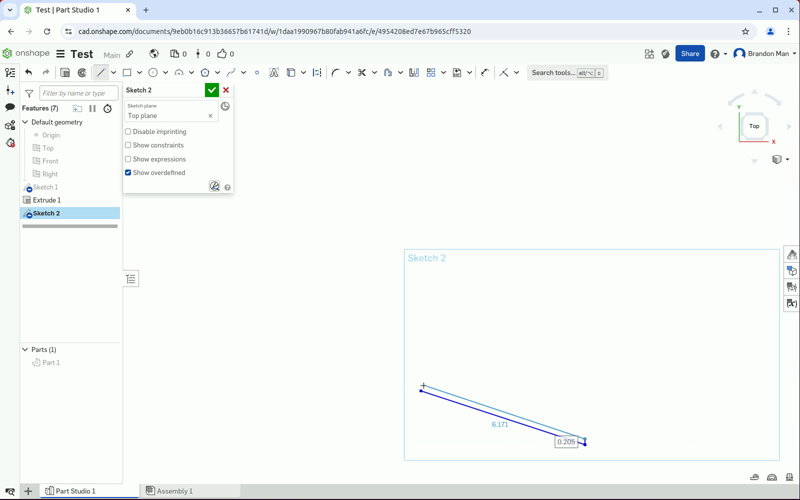
scroll(6)
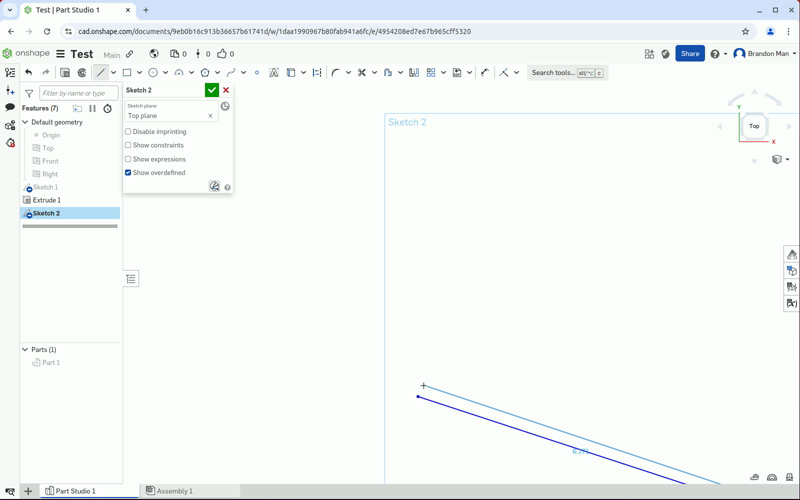
click(423, 385)
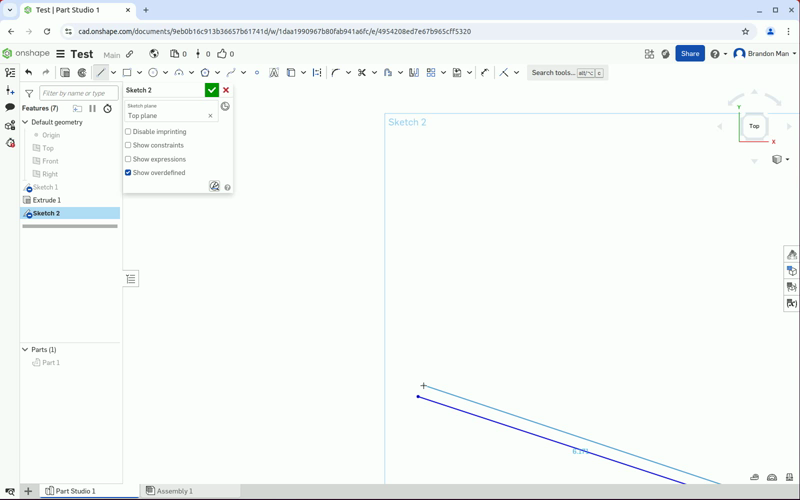
scroll(-6)
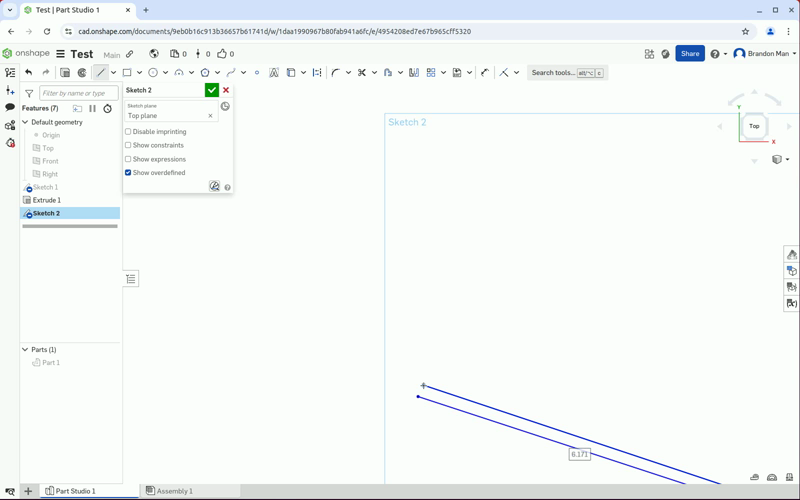
scroll(-6)
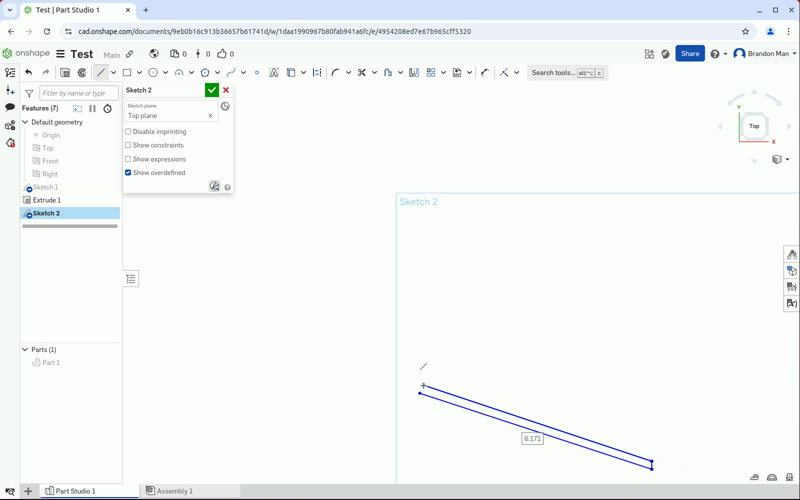
scroll(-6)
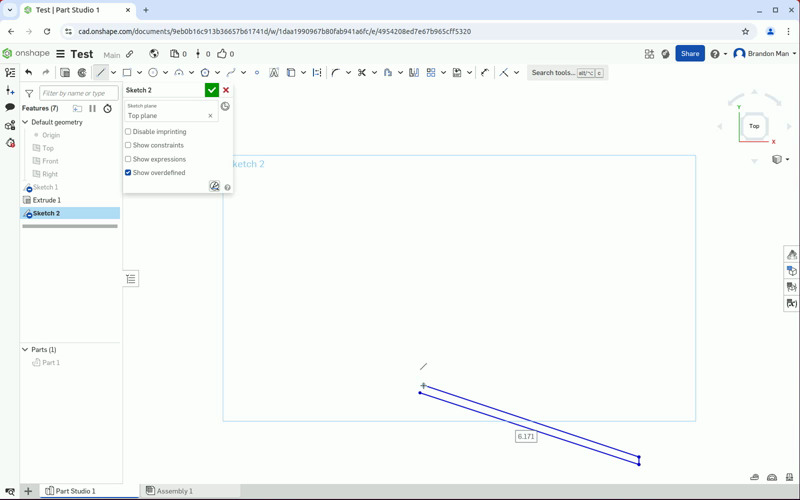
scroll(-6)
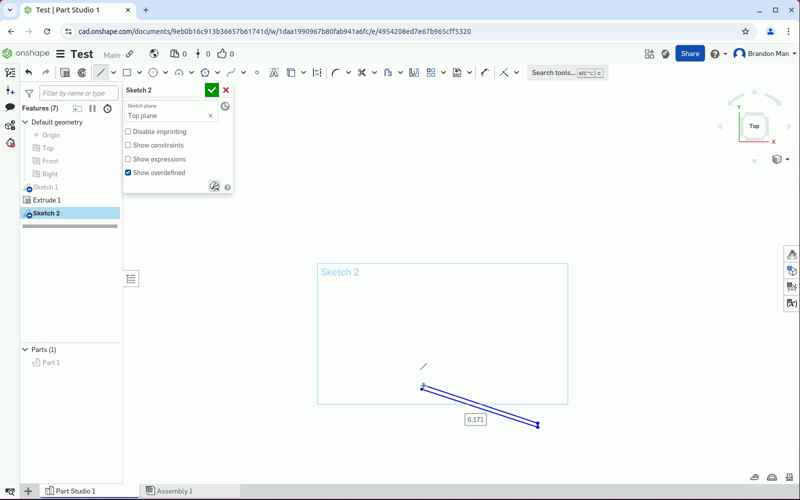
scroll(-6)
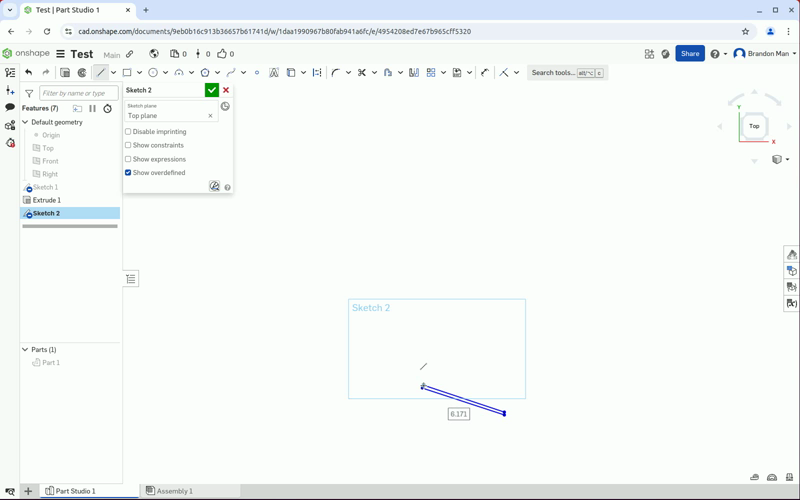
scroll(-6)
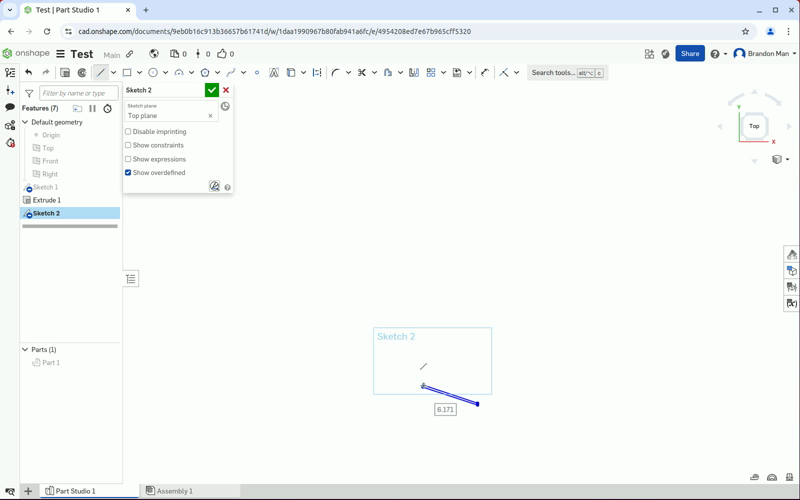
scroll(-6)
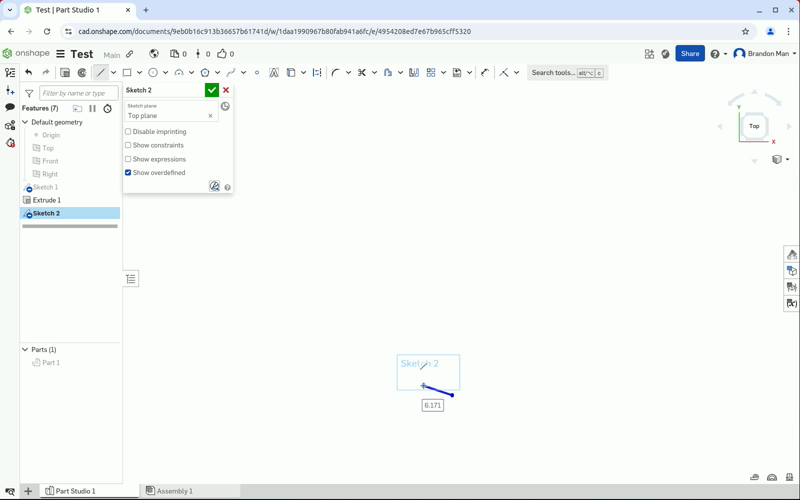
key_up(shift)
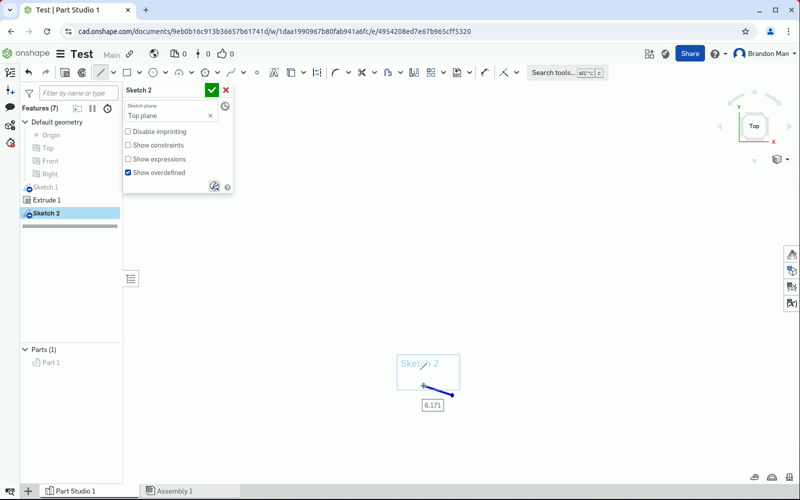
mouse_move(453, 385)
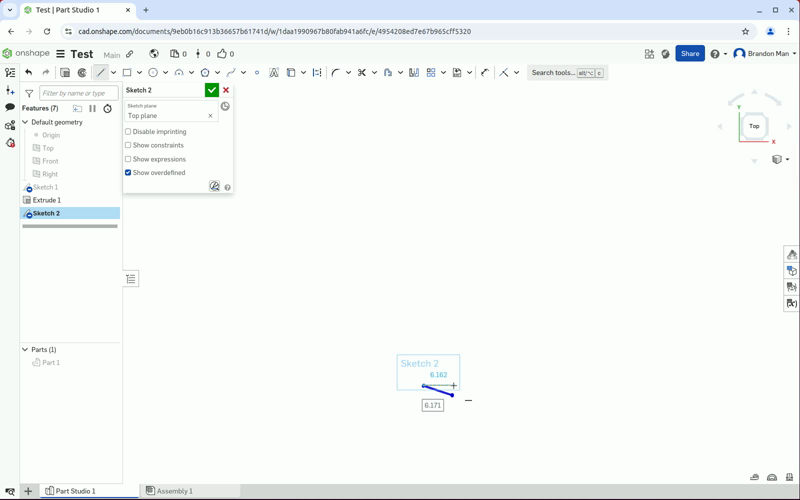
key_down(shift)
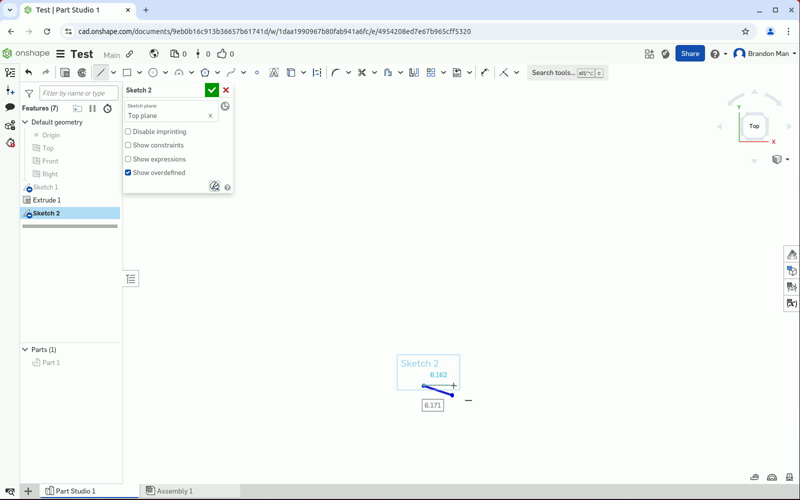
mouse_move(423, 386)
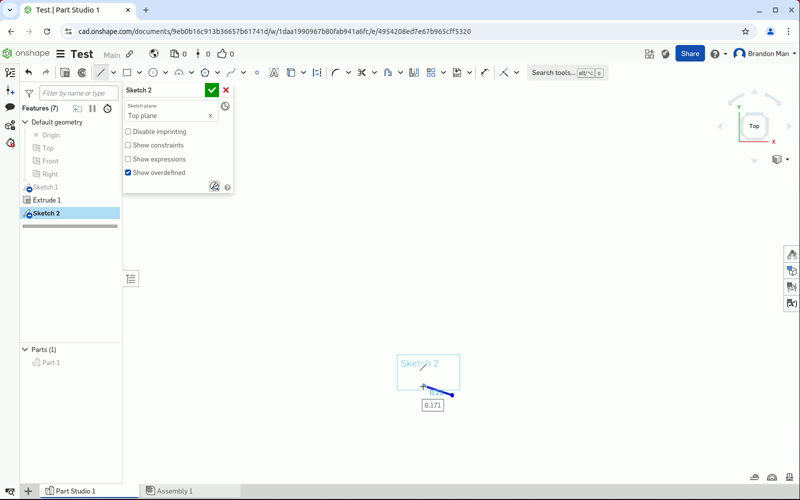
scroll(6)
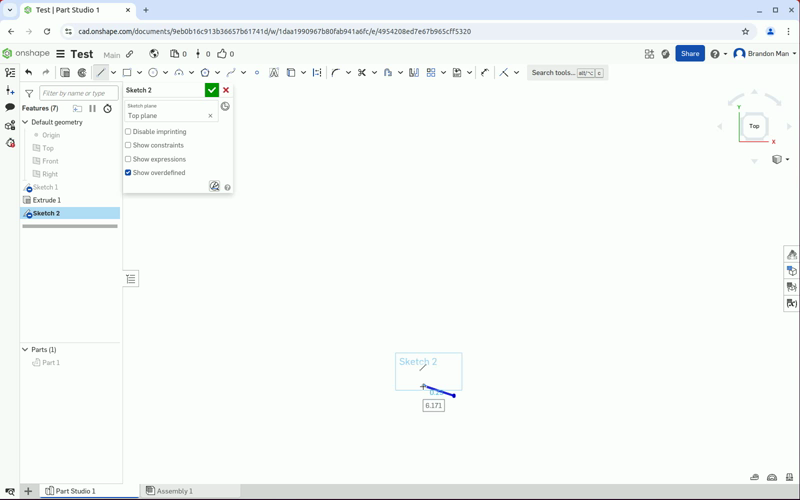
scroll(6)
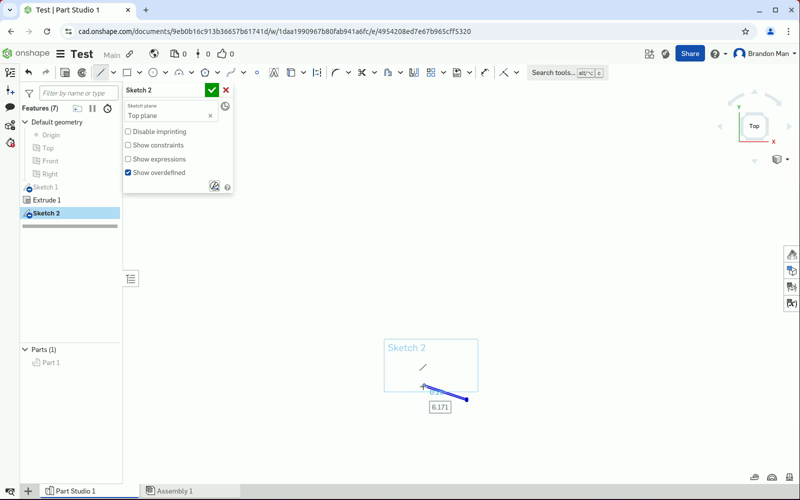
scroll(6)
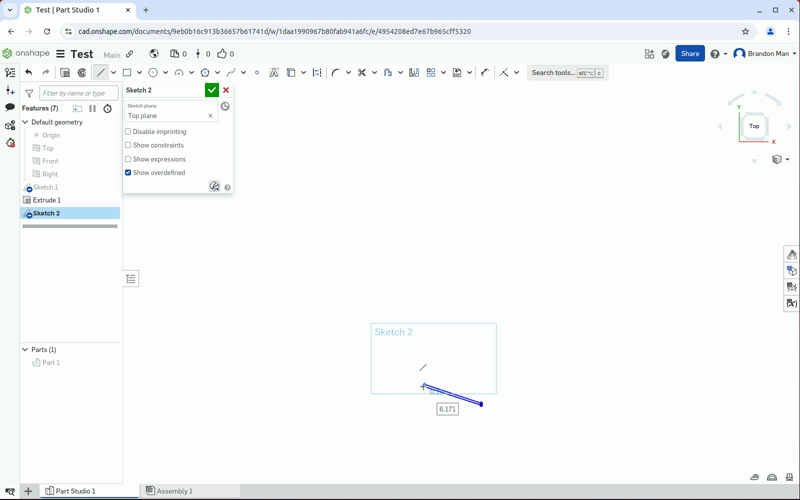
scroll(6)
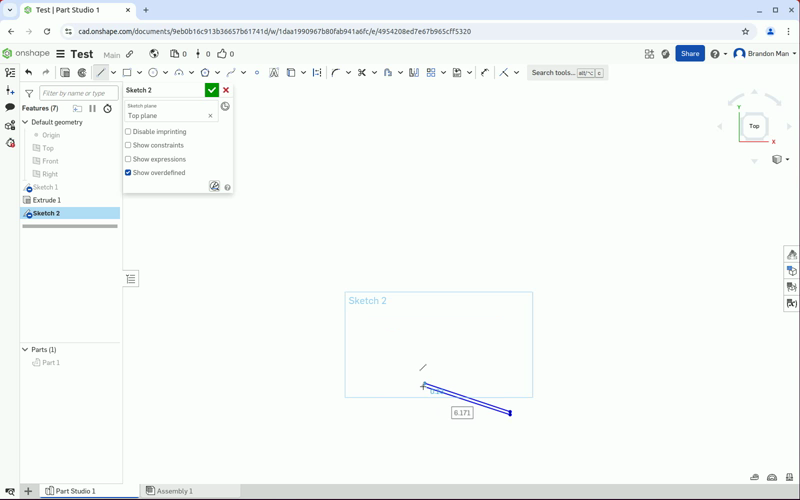
scroll(6)
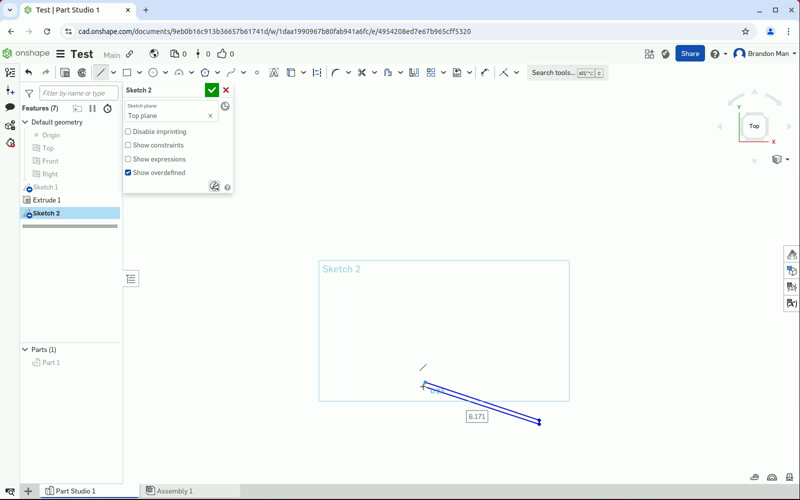
scroll(6)
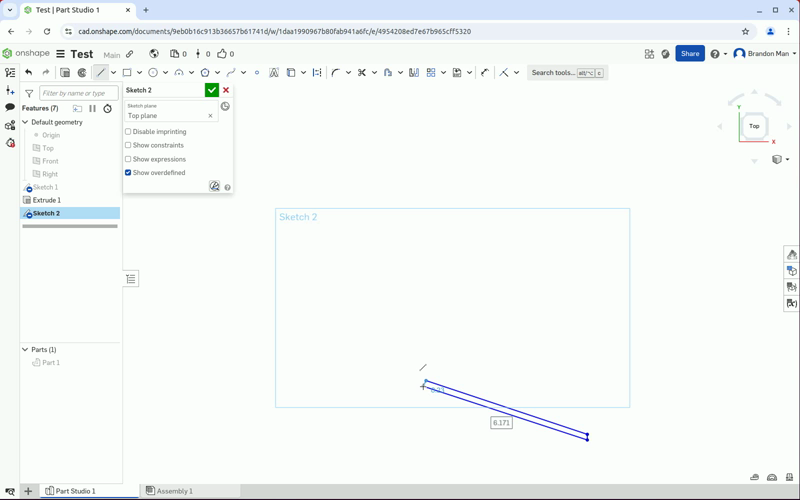
scroll(6)
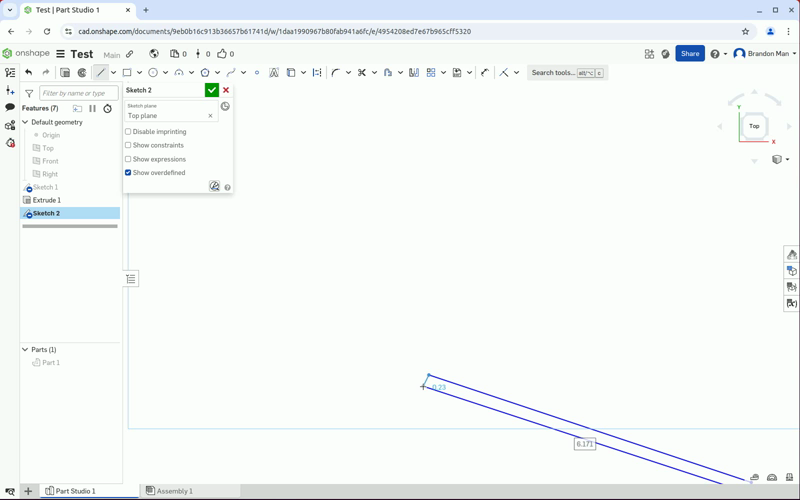
key_up(shift)
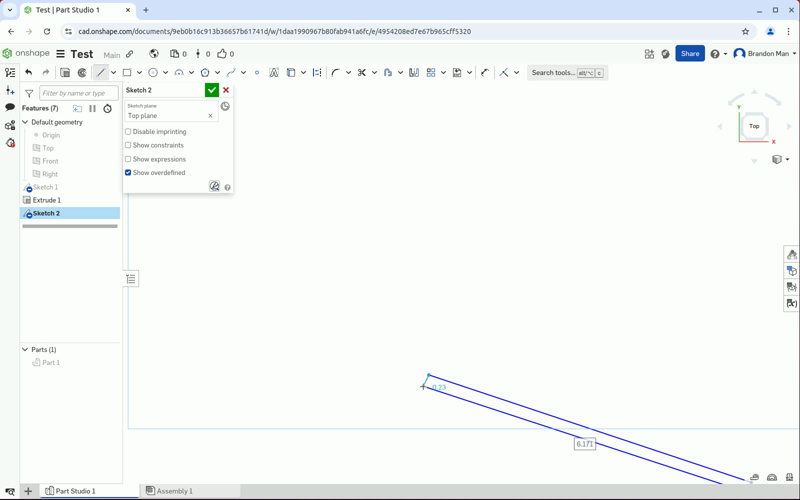
click(423, 386)
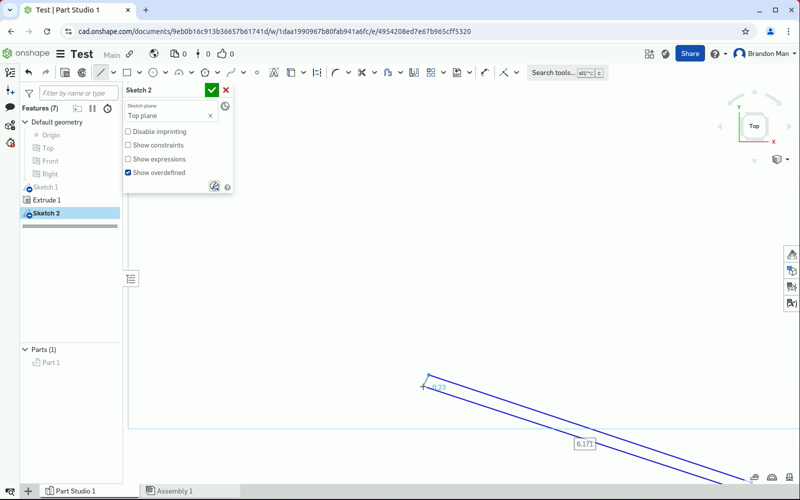
scroll(-6)
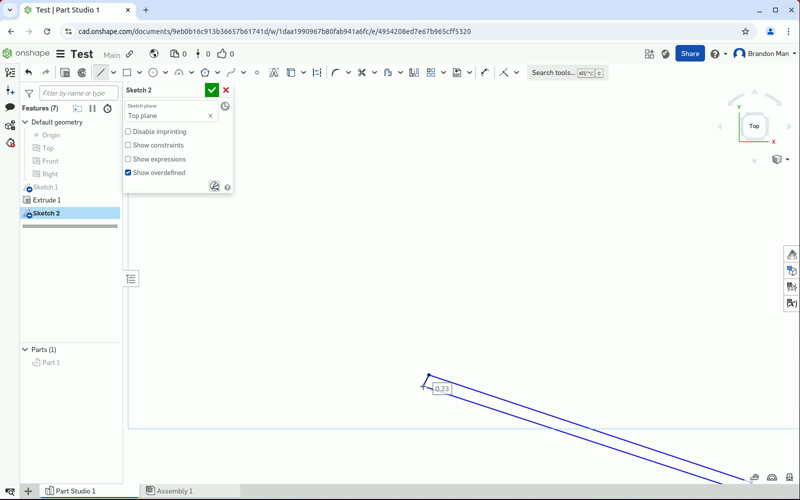
scroll(-6)
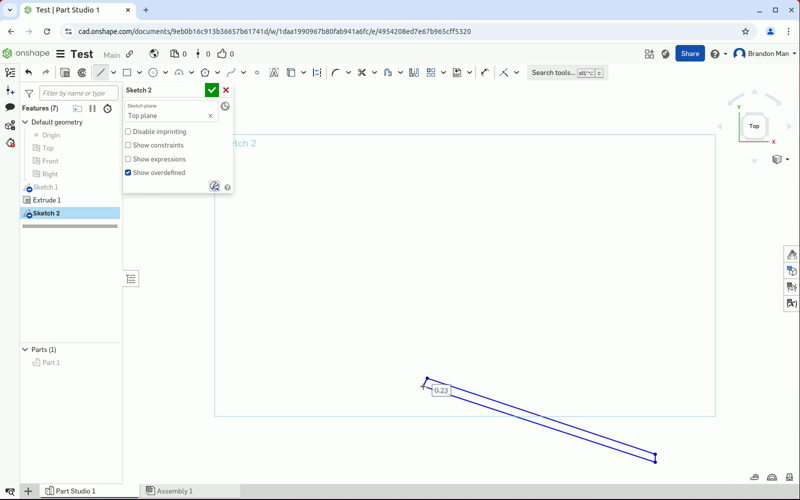
scroll(-6)
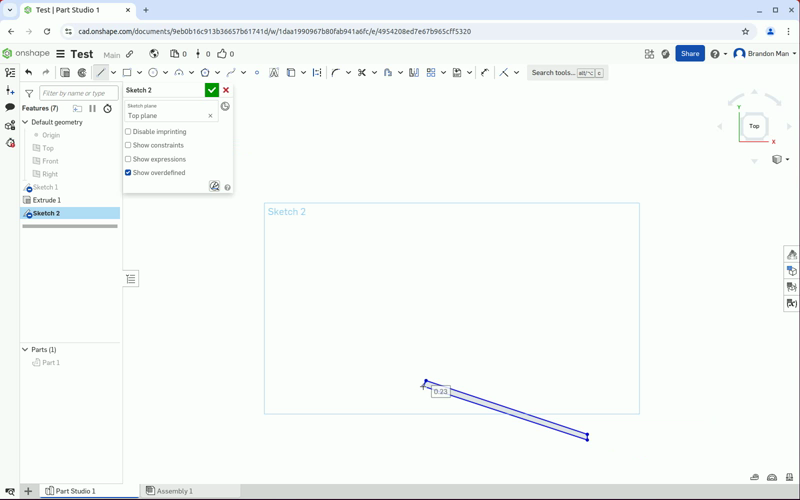
scroll(-6)
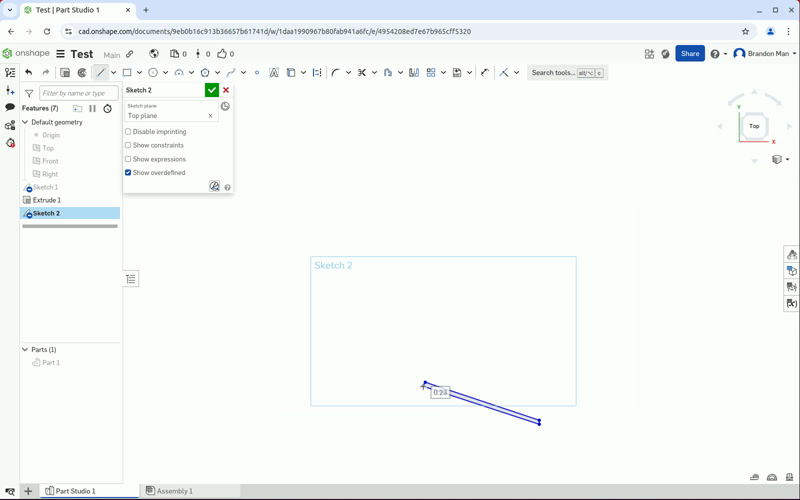
scroll(-6)
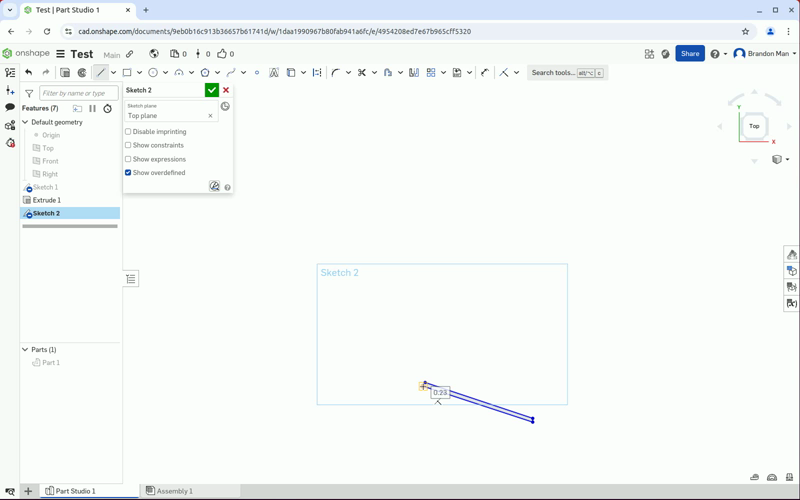
scroll(-6)
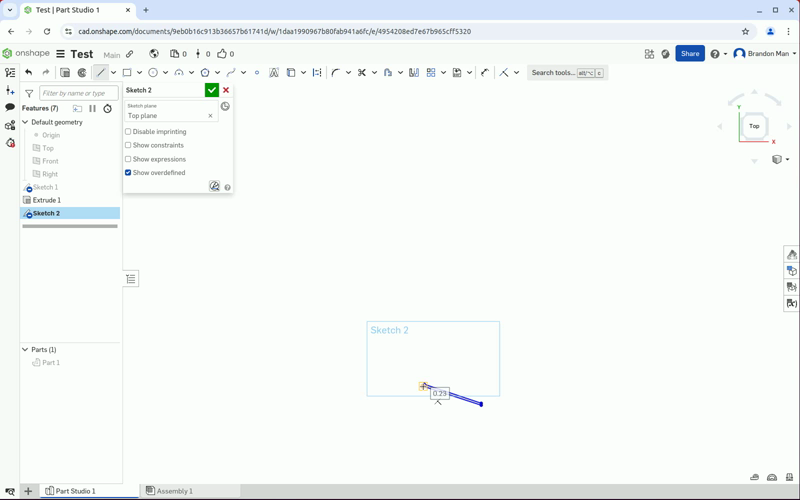
scroll(-6)
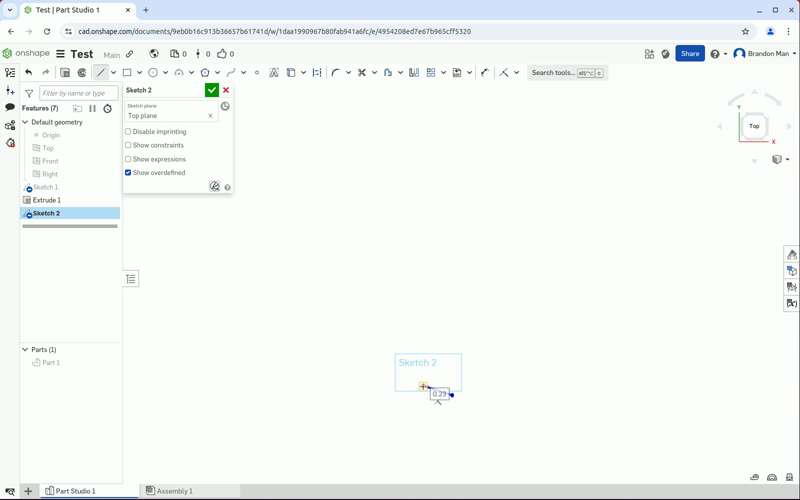
key(esc)
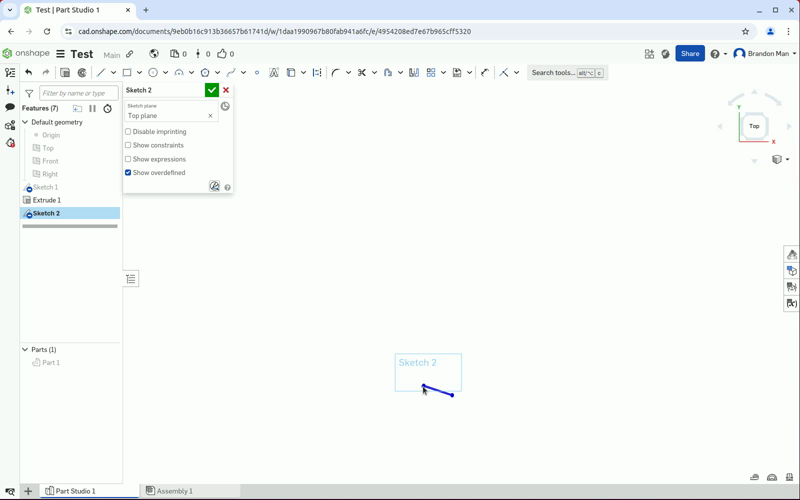
mouse_move(437, 390)
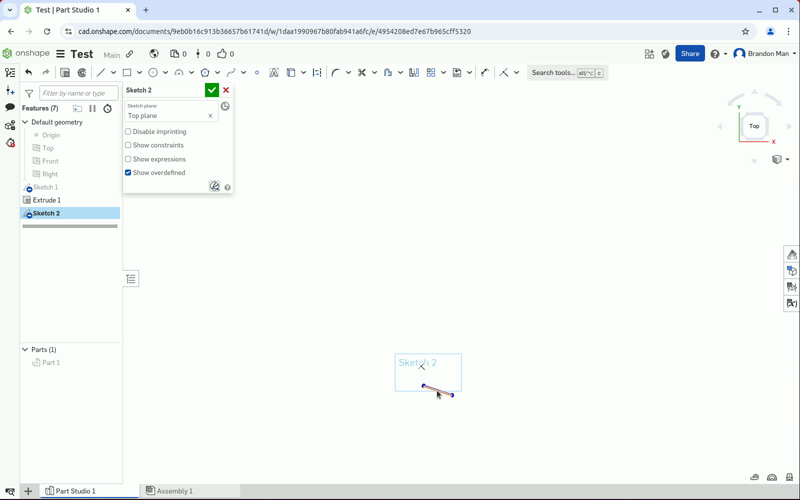
scroll(6)
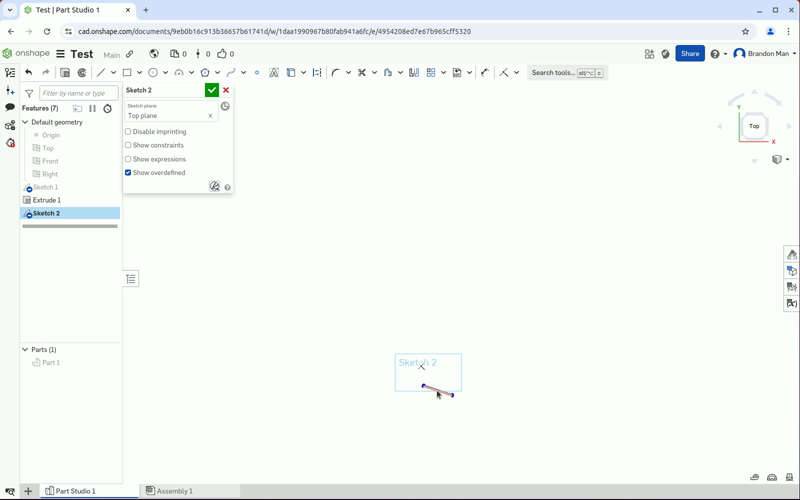
scroll(6)
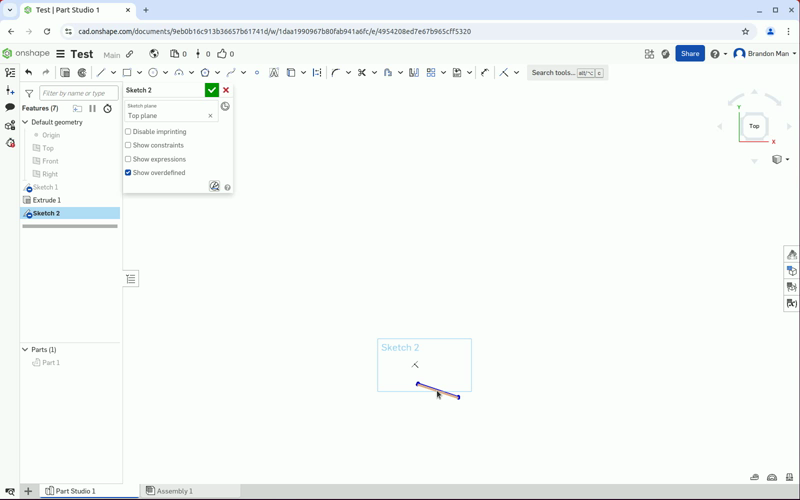
scroll(6)
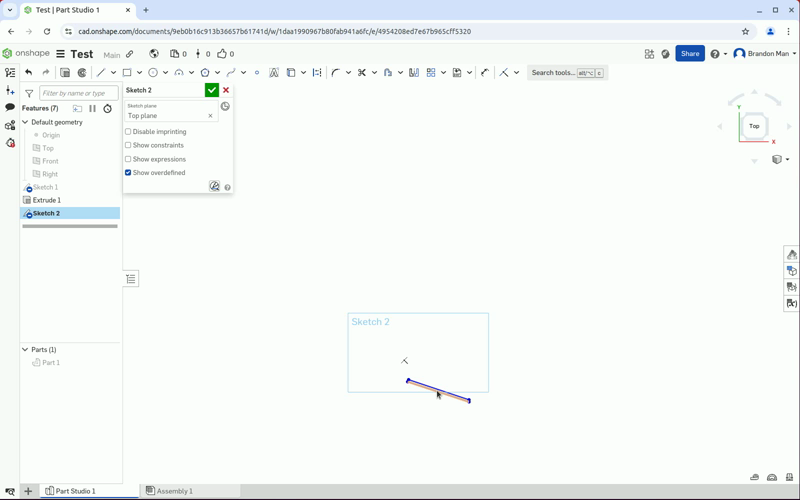
scroll(6)
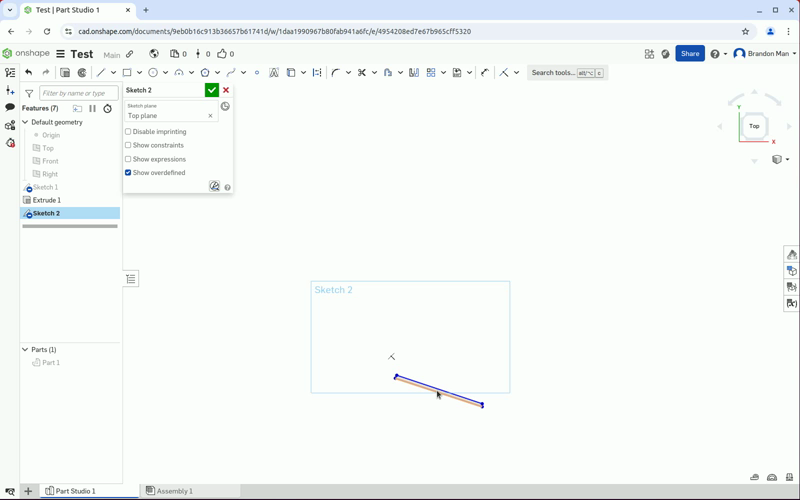
scroll(6)
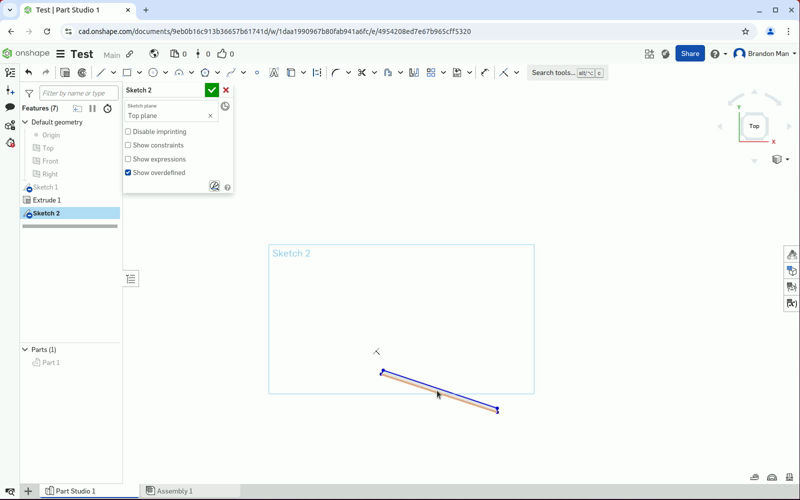
scroll(6)
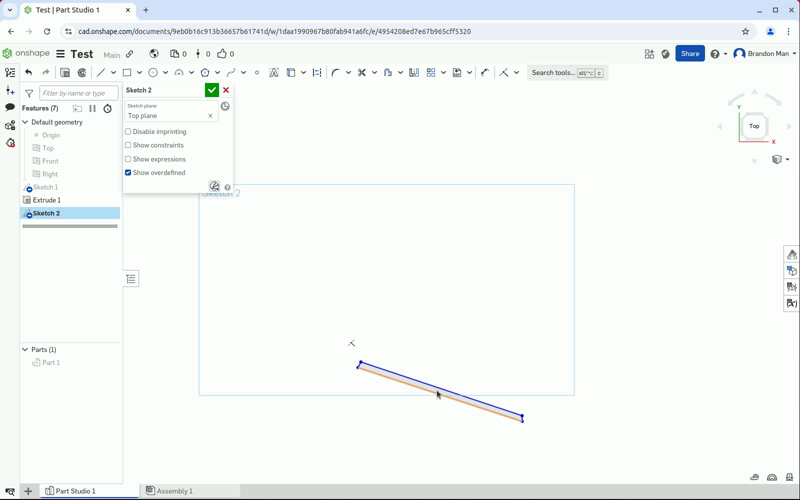
scroll(6)
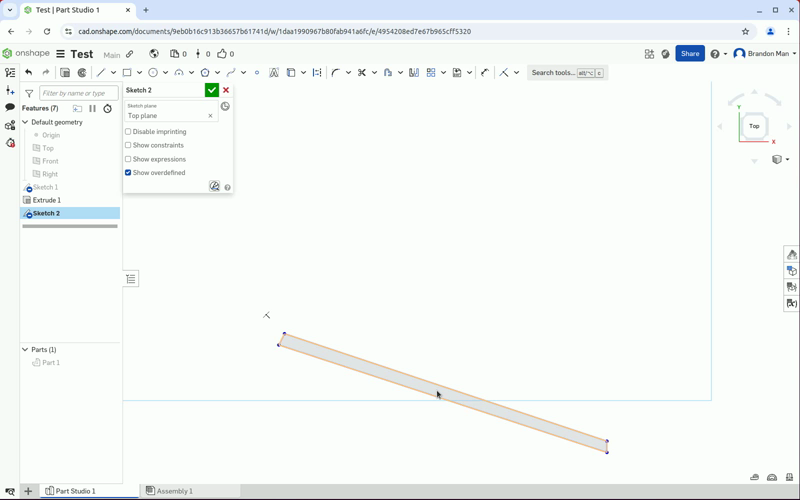
click(437, 390)
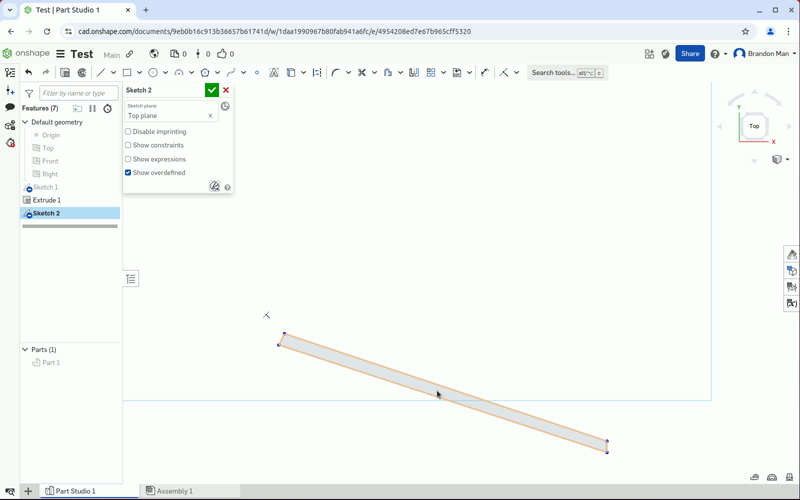
scroll(-6)
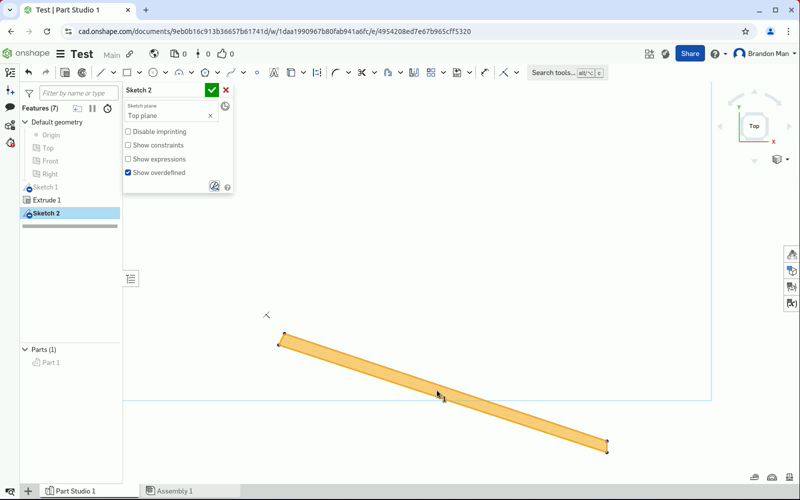
scroll(-6)
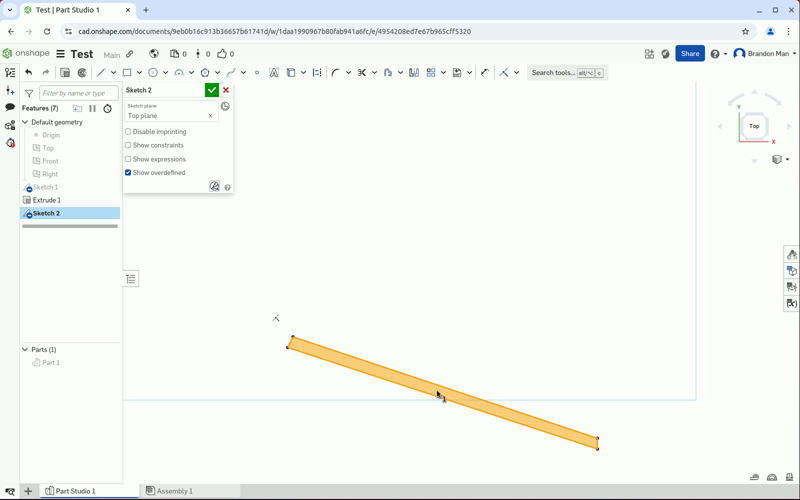
scroll(-6)
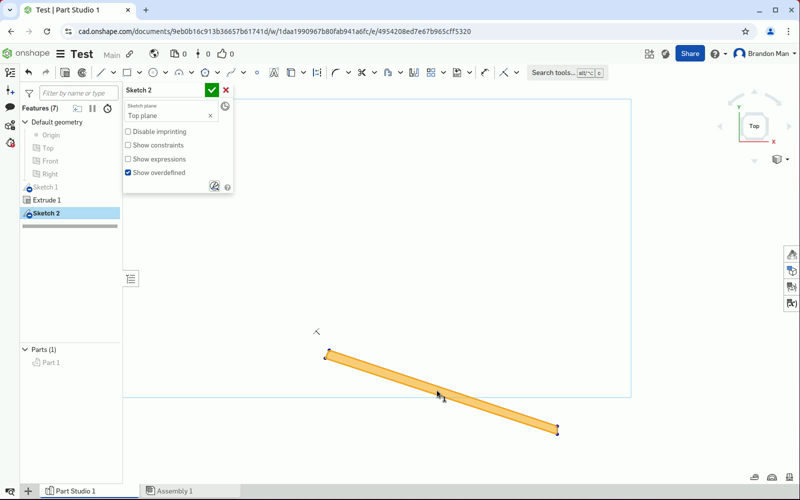
scroll(-6)
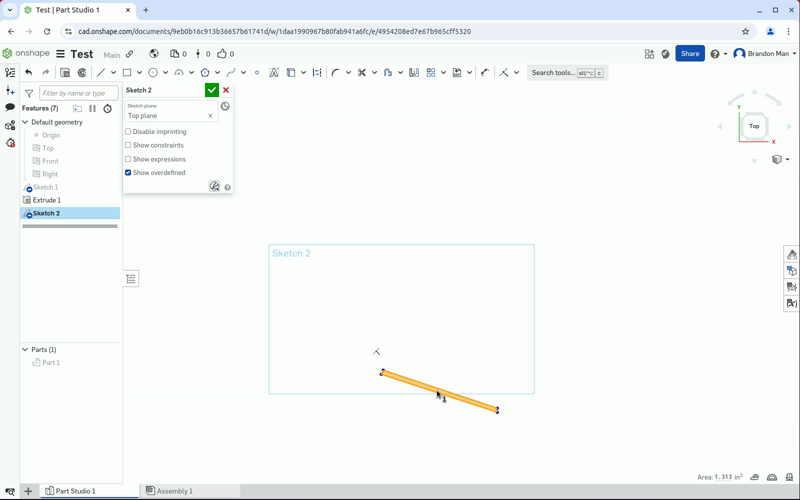
scroll(-6)
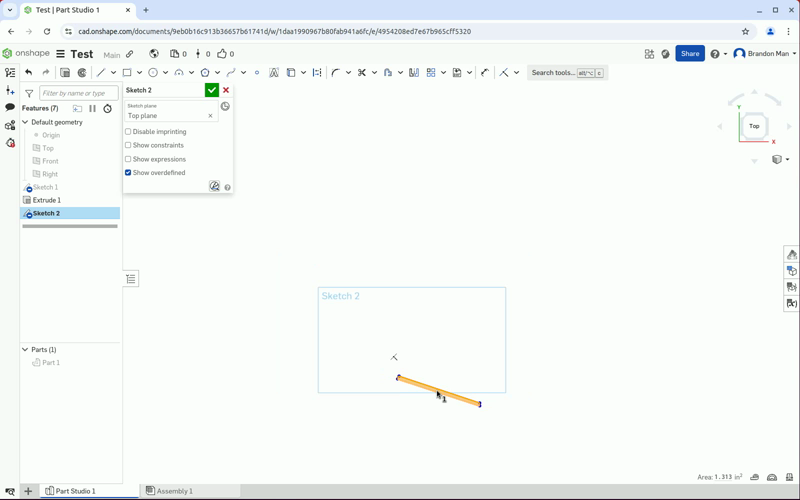
scroll(-6)
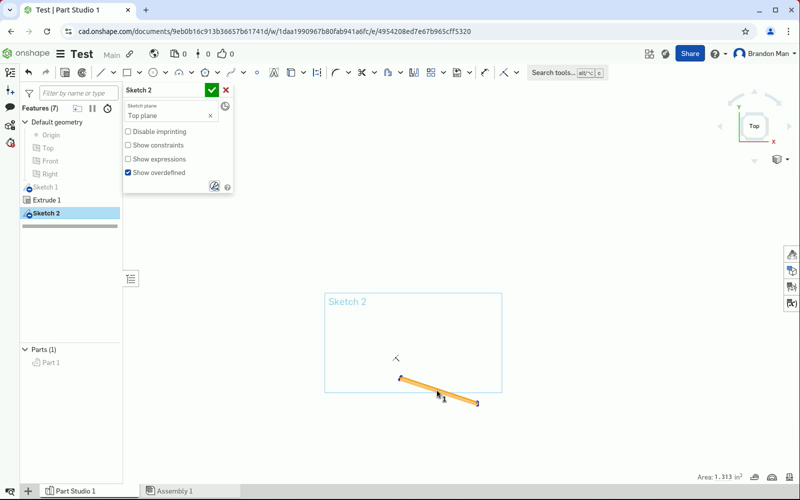
scroll(-6)
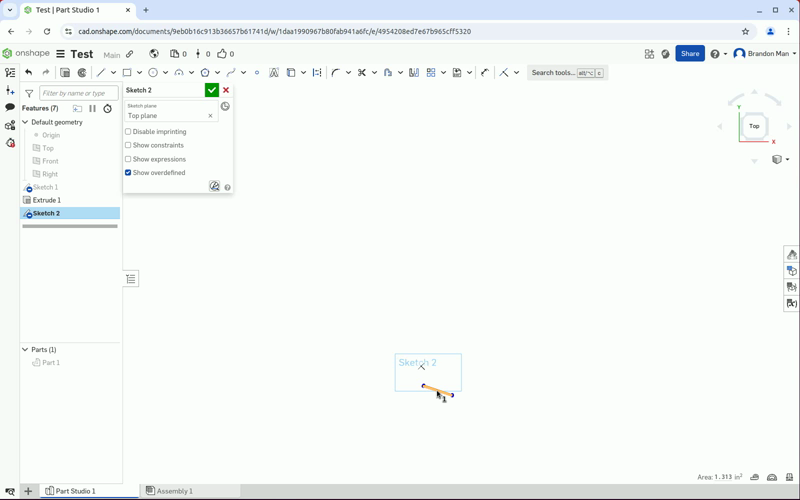
mouse_move(73, 352)
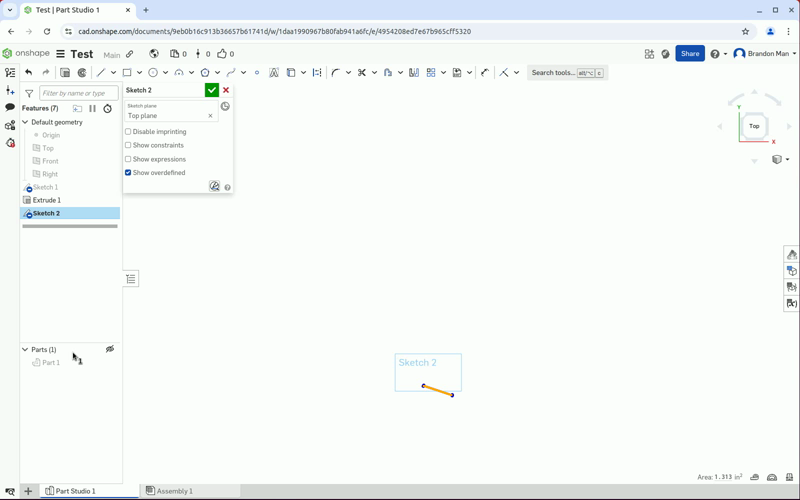
key(shift+y)
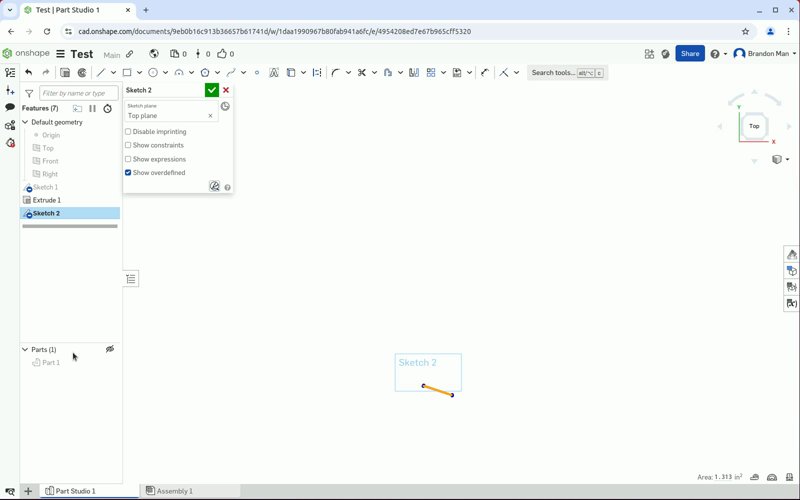
key(shift+e)
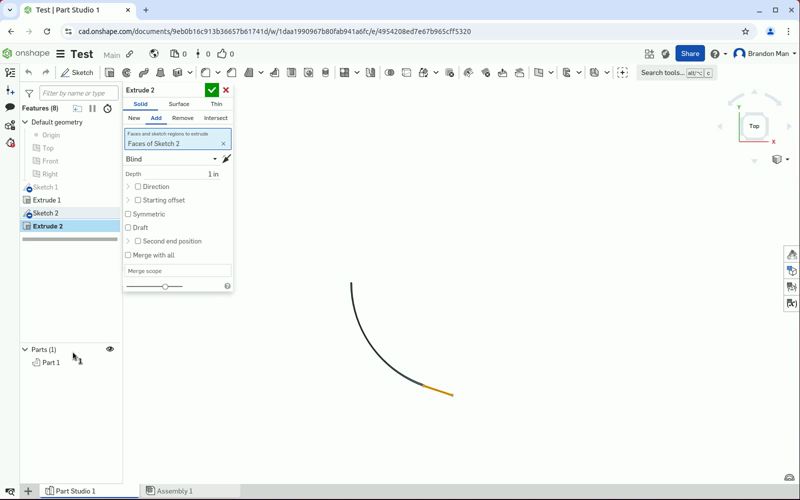
mouse_move(143, 106)
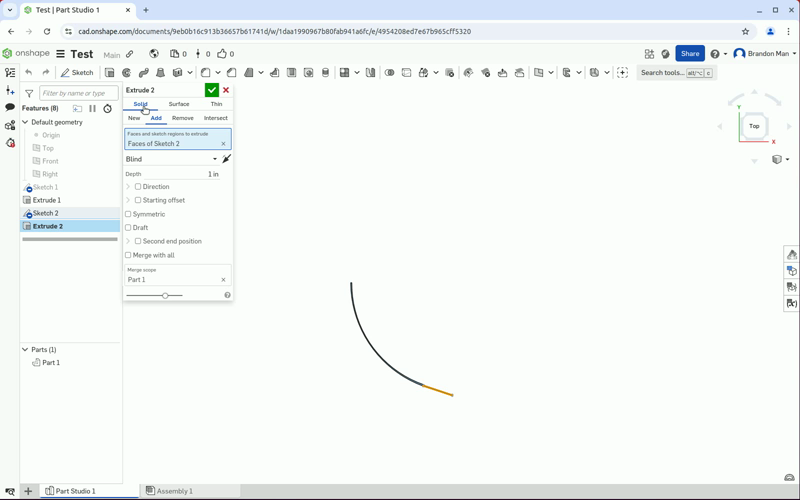
click(143, 106)
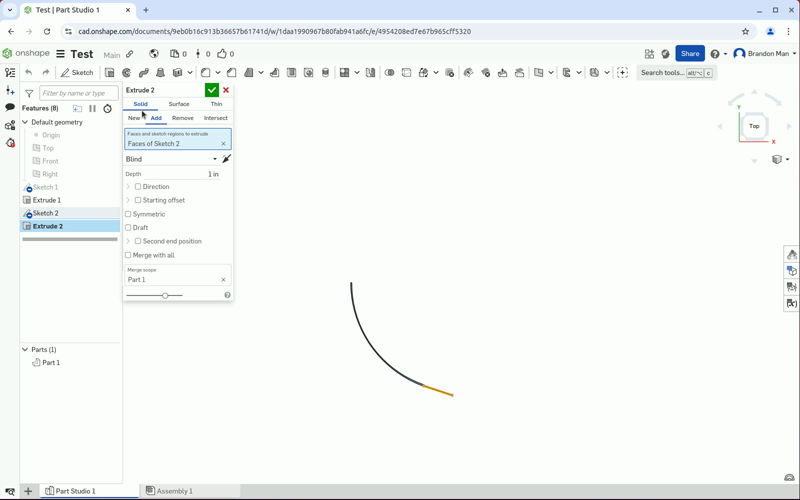
mouse_move(137, 120)
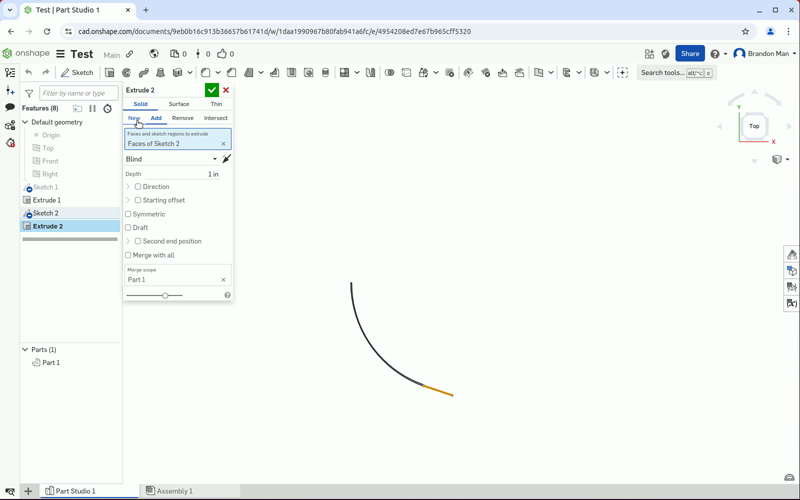
click(137, 120)
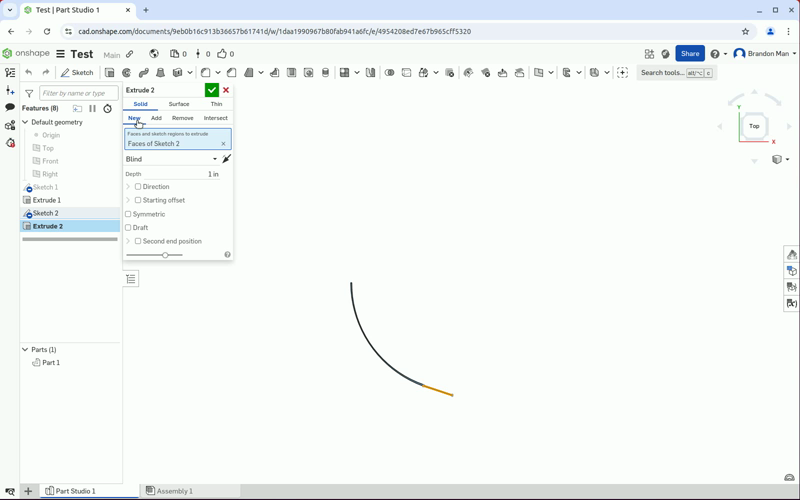
key(tab, 4)
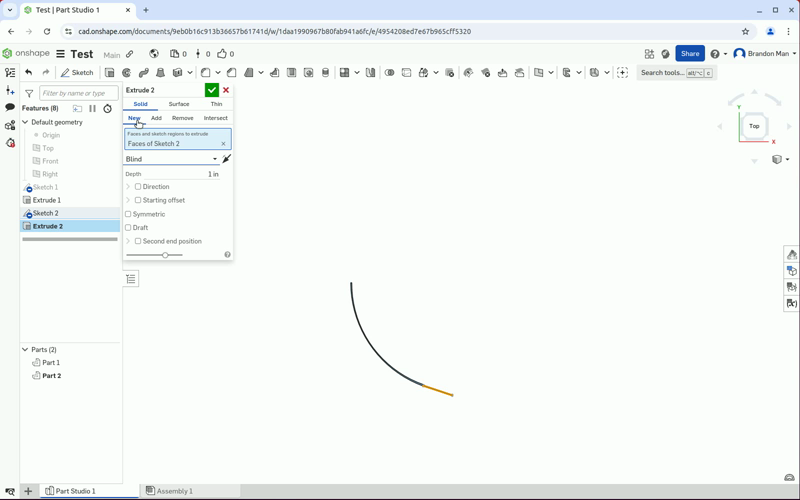
text(5.536)
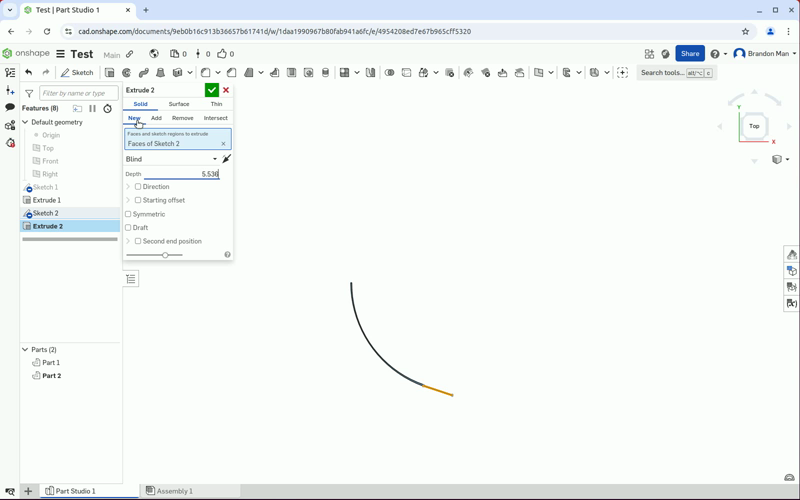
key(enter)
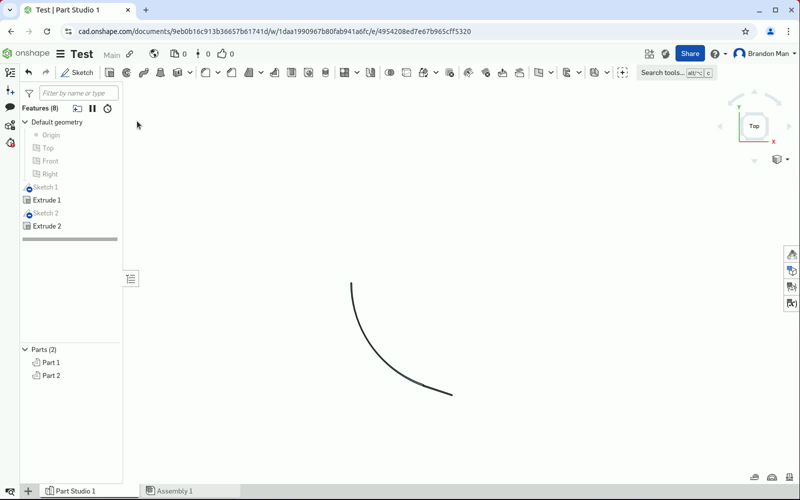
key(shift+h)
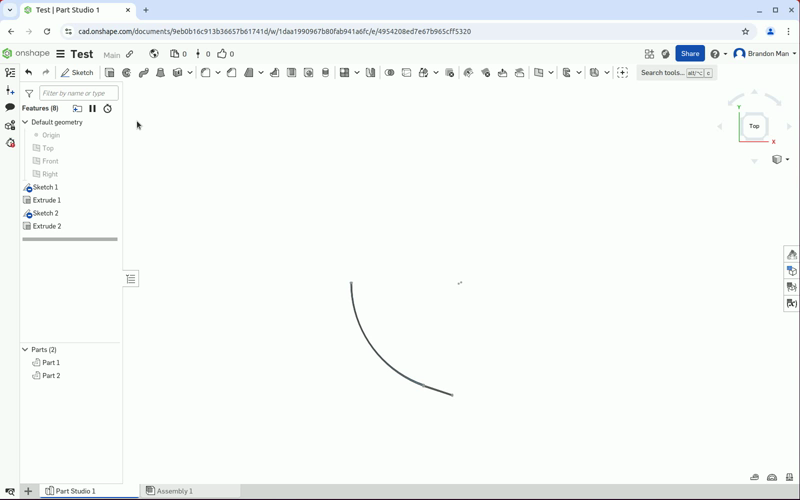
key(shift+h)
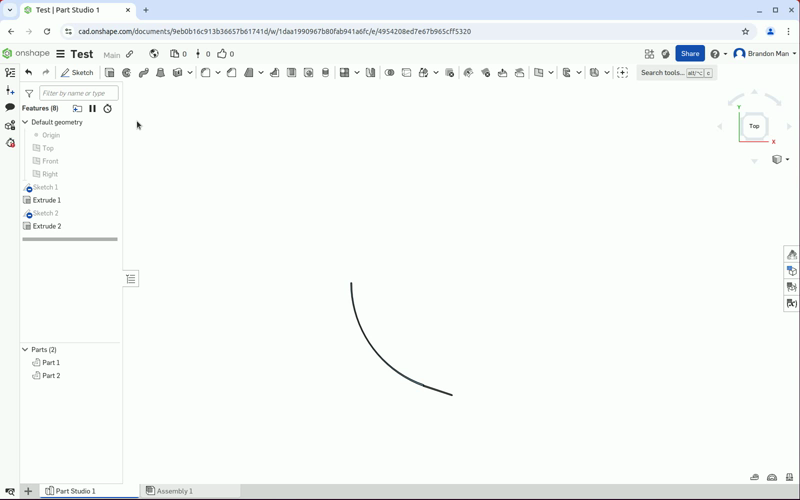
mouse_move(73, 189)
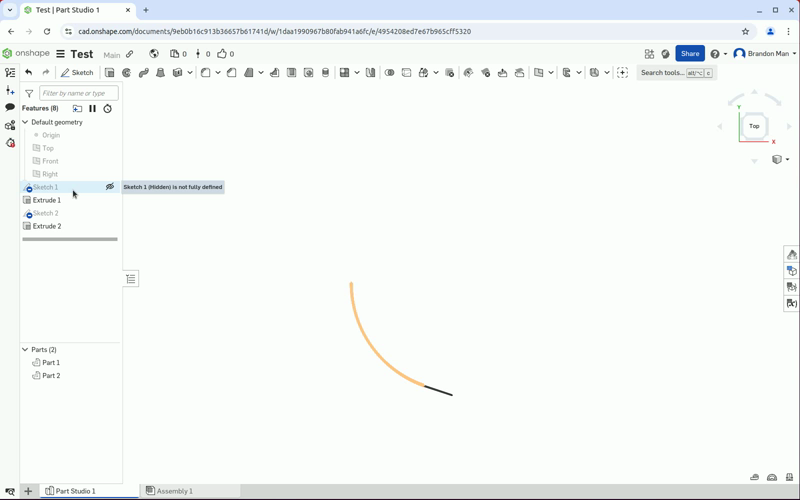
click(73, 189)
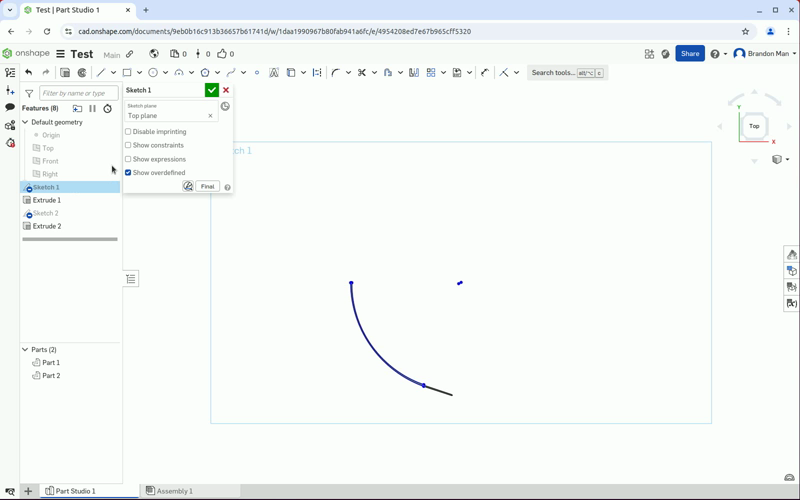
mouse_move(229, 92)
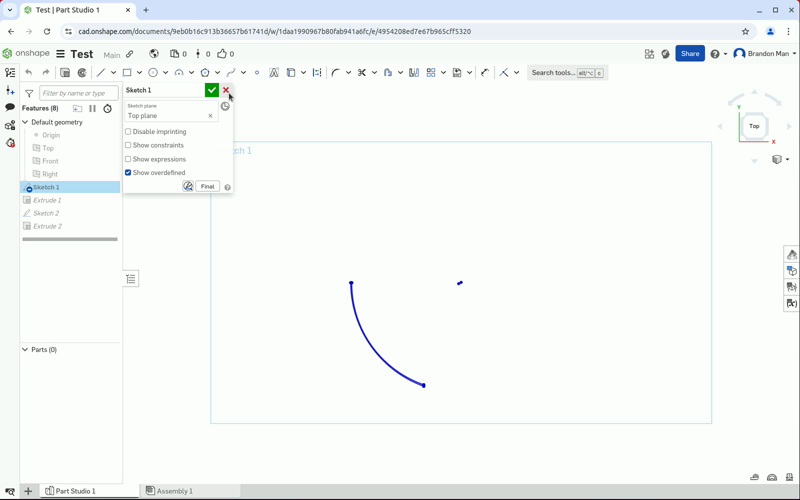
click(229, 92)
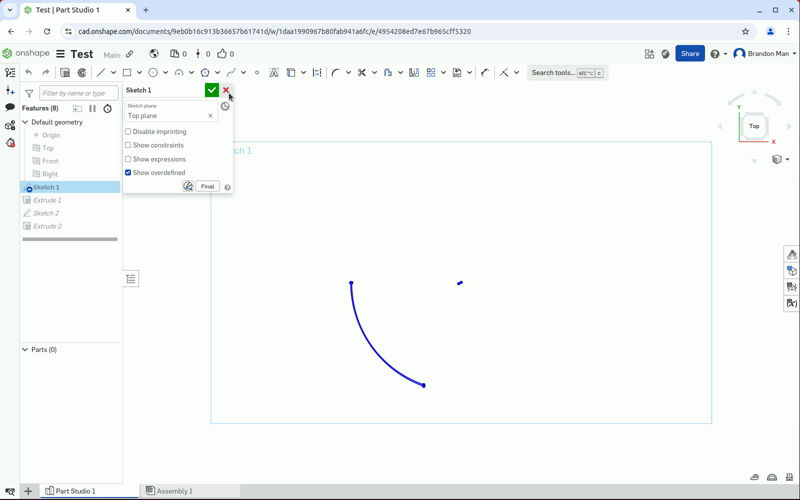
key(shift+s)
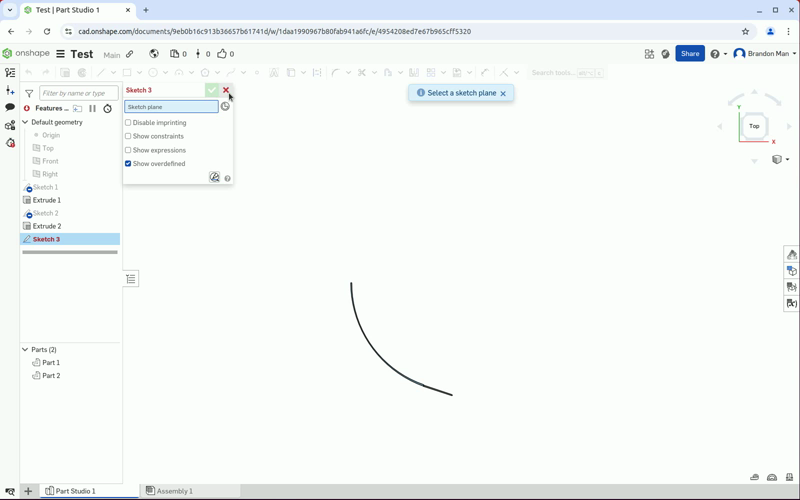
mouse_move(73, 150)
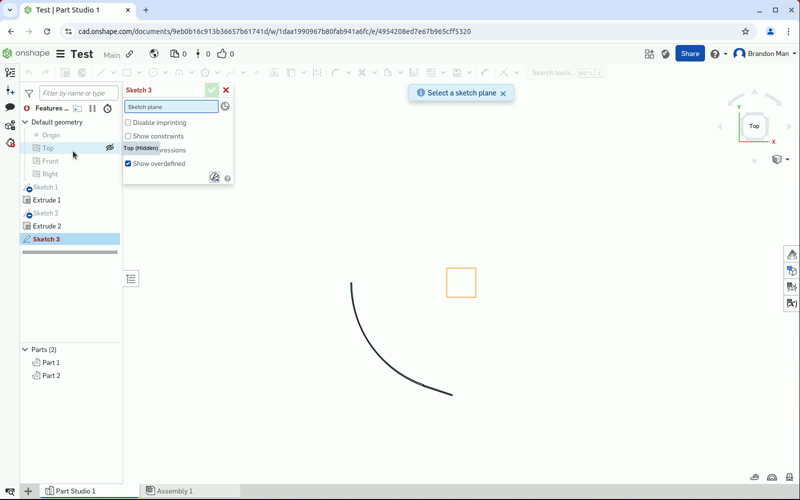
click(73, 150)
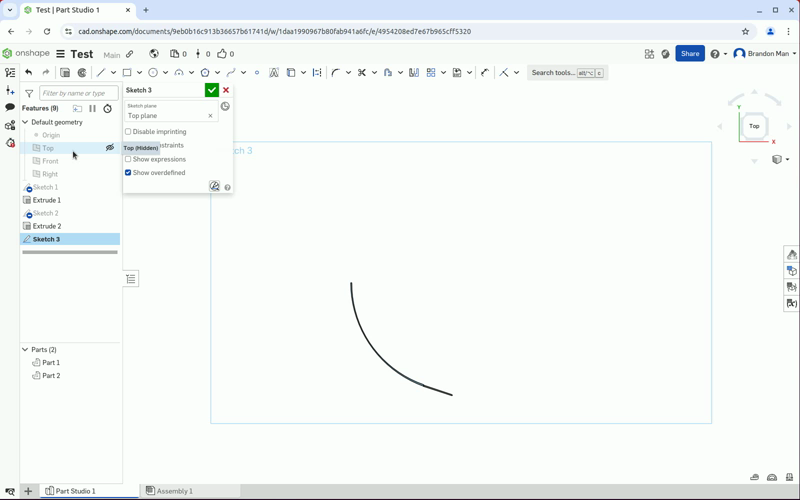
mouse_move(73, 352)
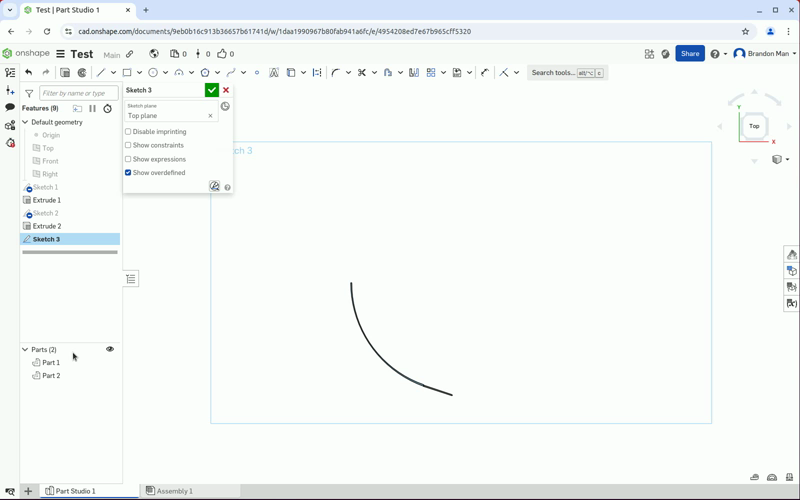
key(y)
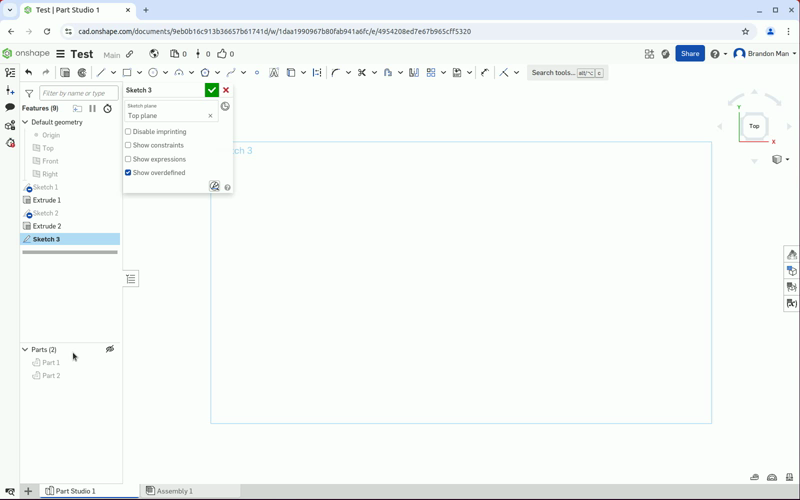
key(l)
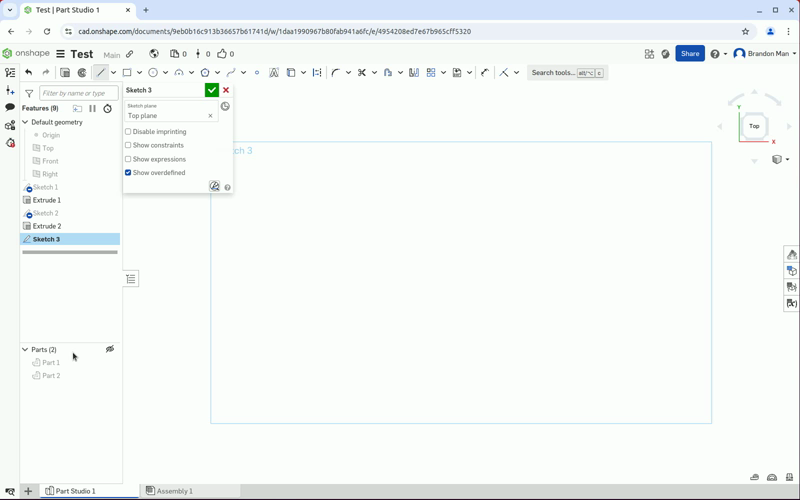
key_down(shift)
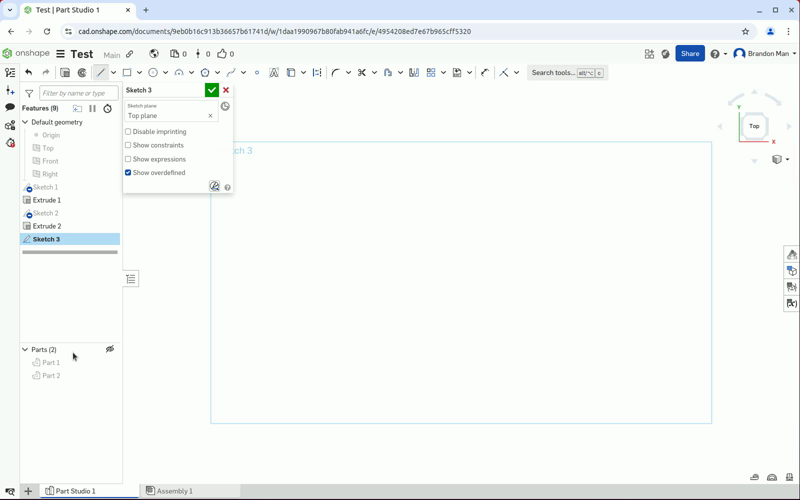
mouse_move(451, 395)
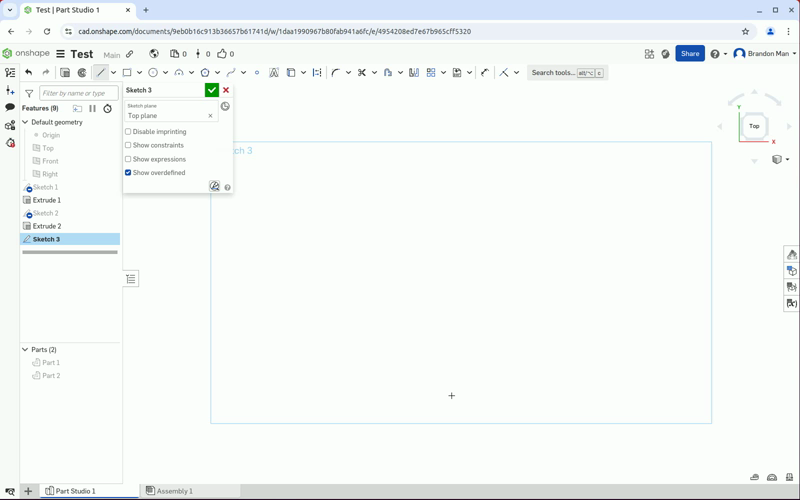
click(451, 395)
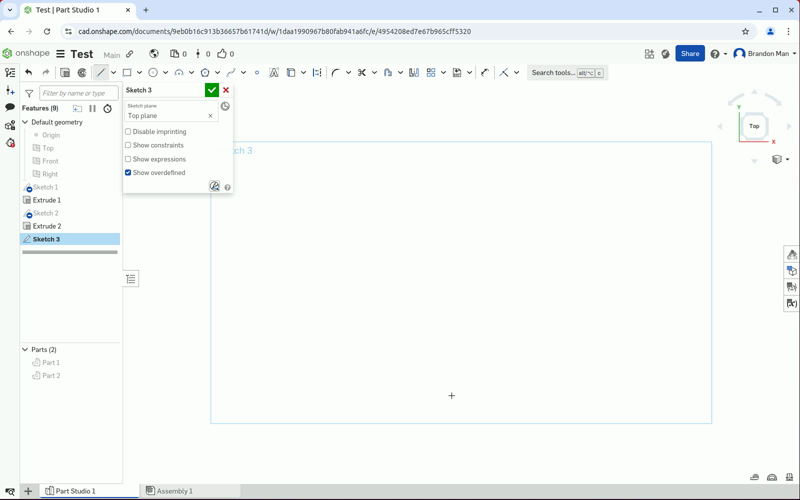
key_up(shift)
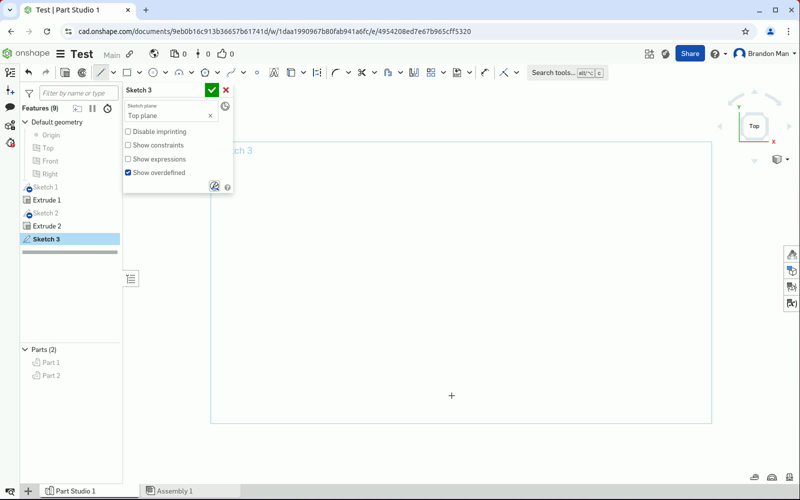
key_down(shift)
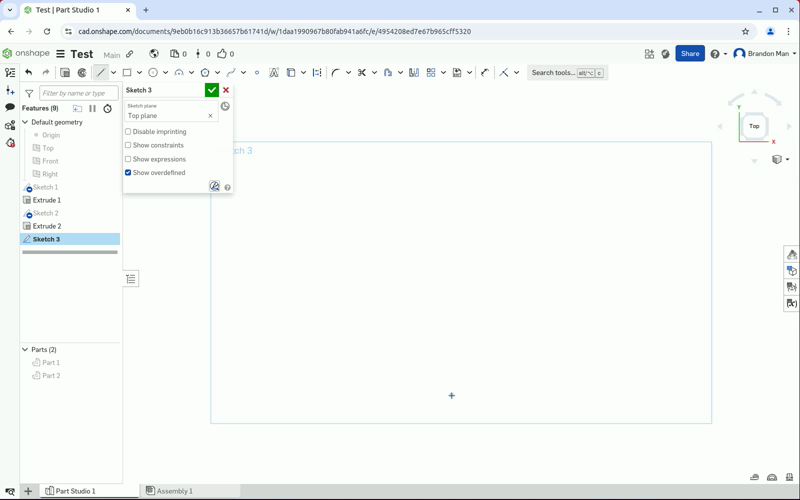
mouse_move(481, 395)
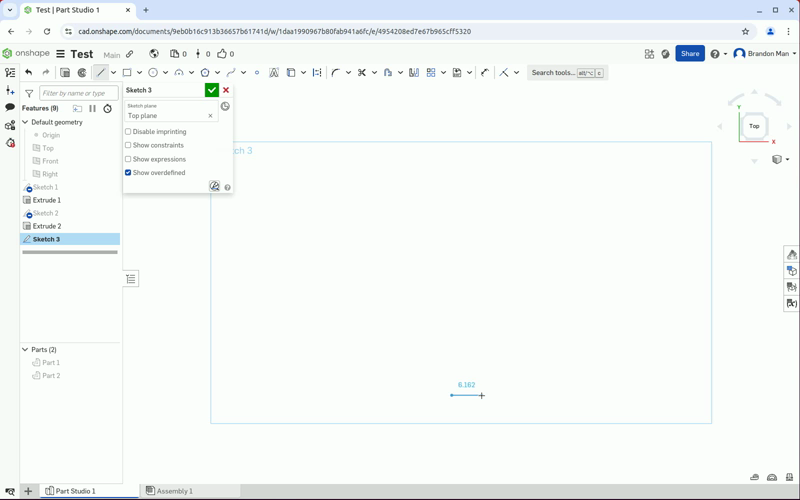
mouse_move(461, 395)
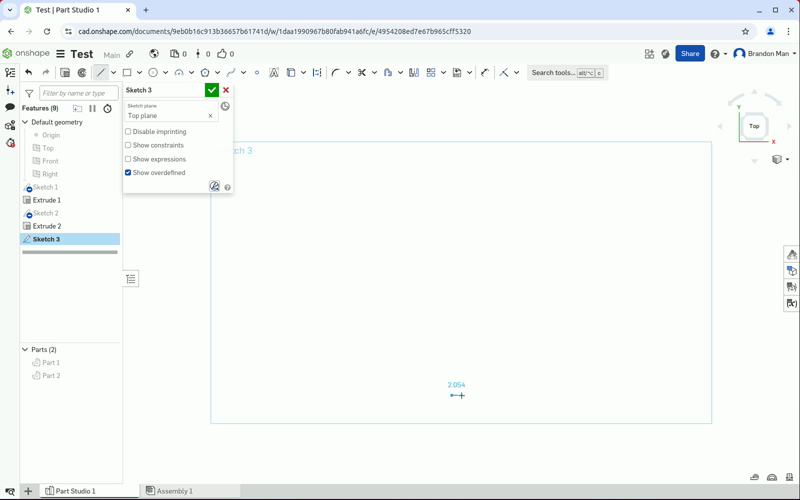
click(461, 395)
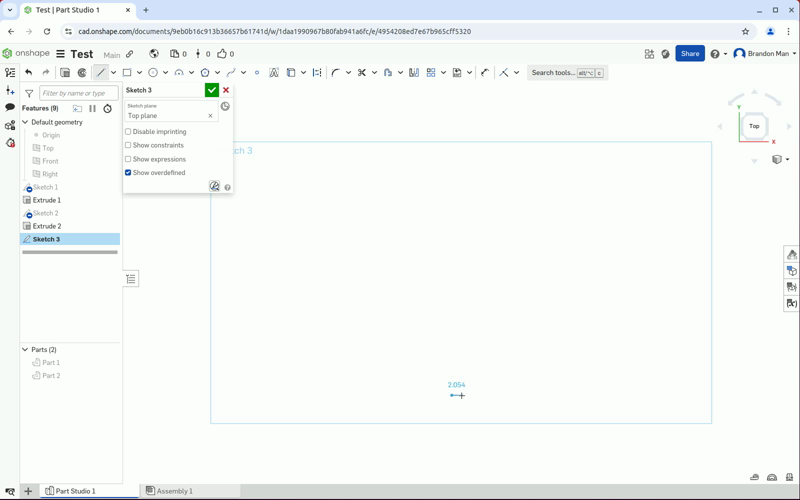
key_up(shift)
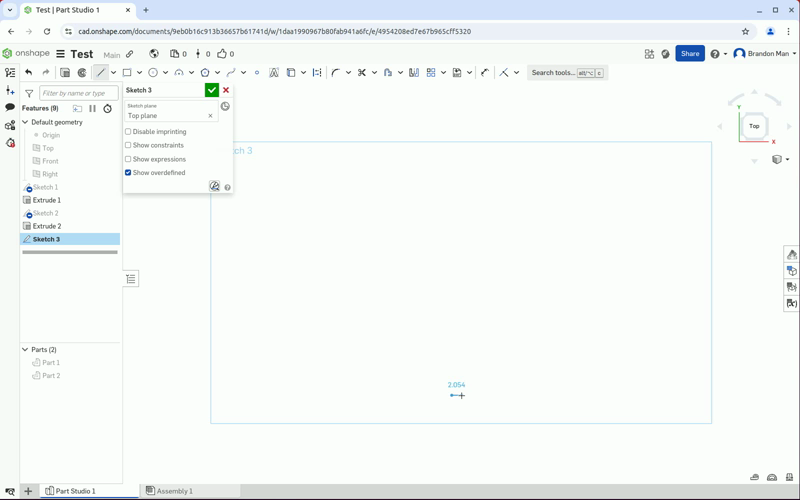
key_down(shift)
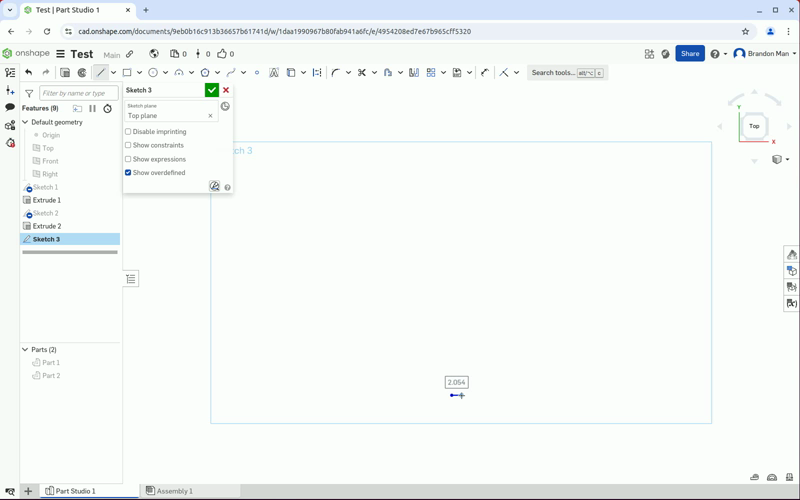
mouse_move(492, 395)
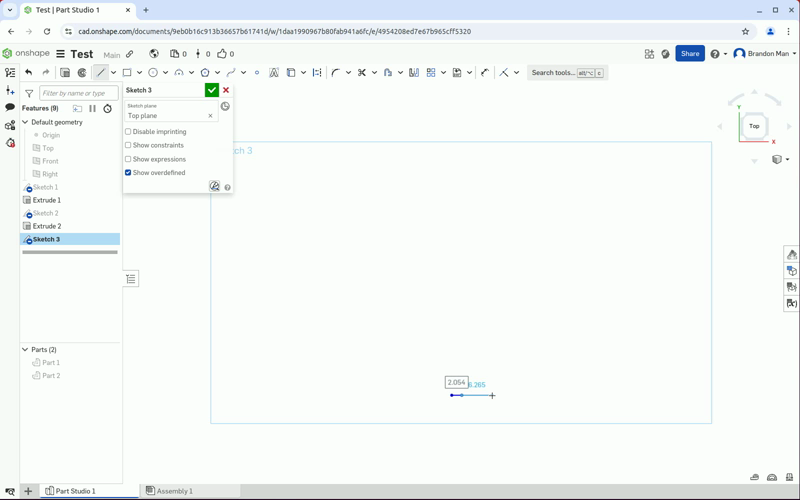
mouse_move(461, 394)
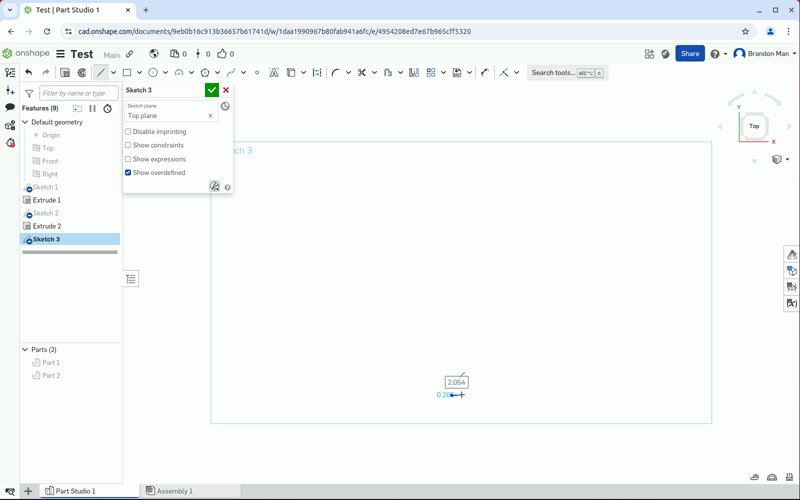
scroll(6)
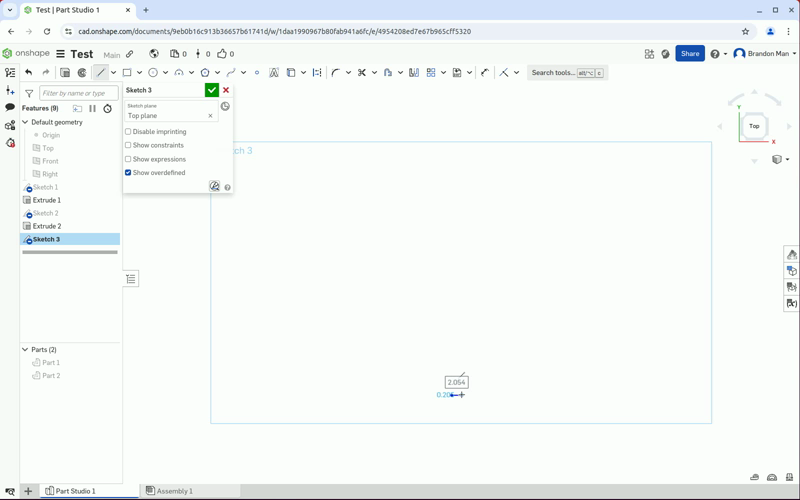
scroll(6)
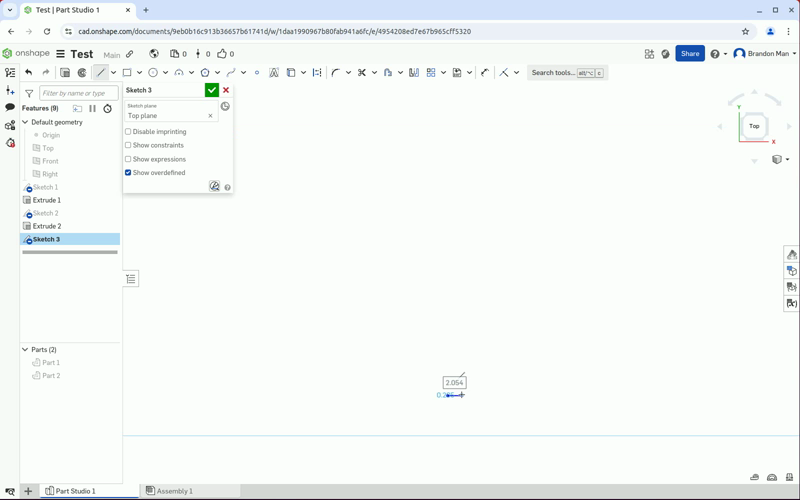
scroll(6)
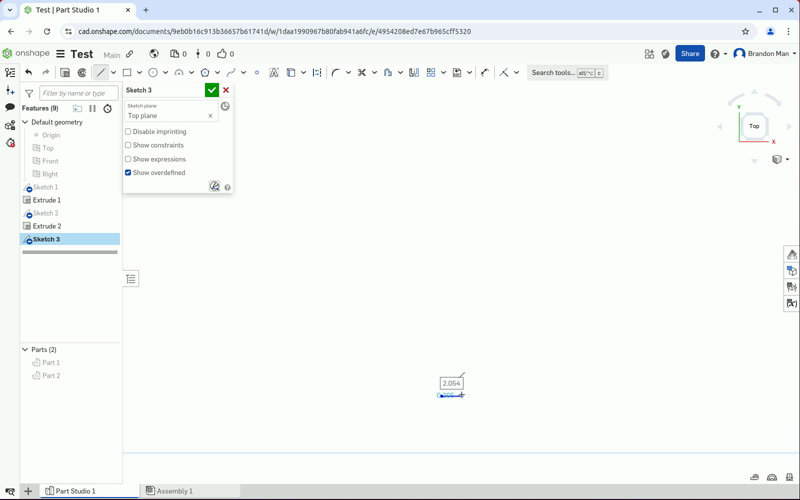
scroll(6)
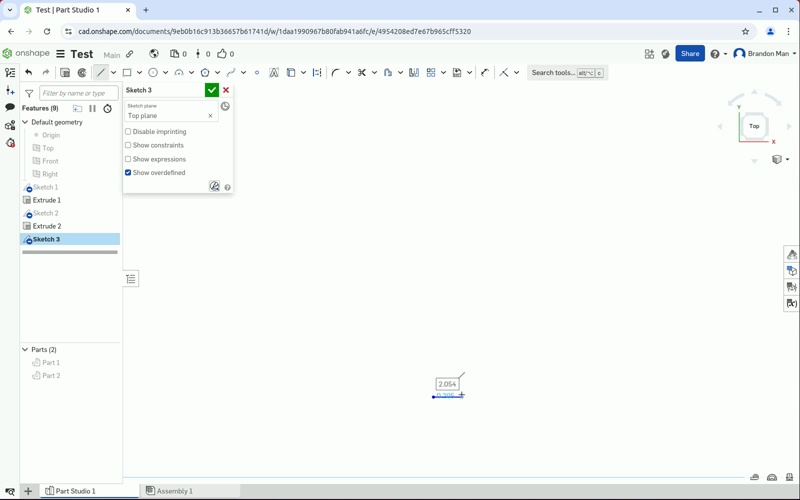
scroll(6)
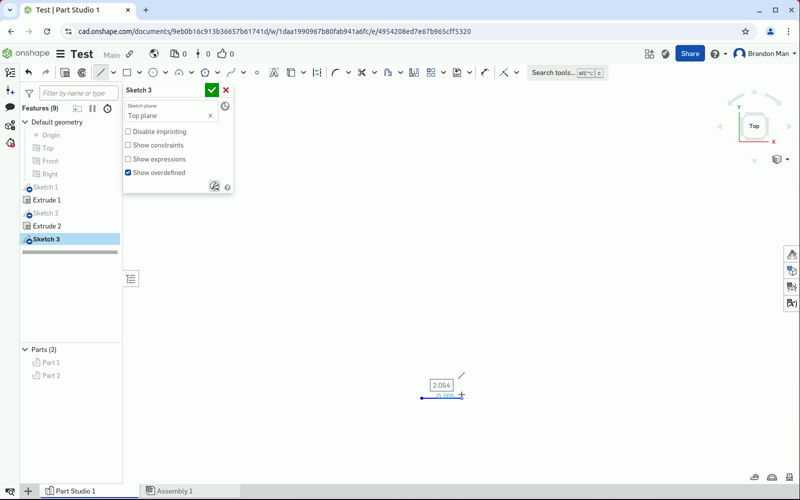
scroll(6)
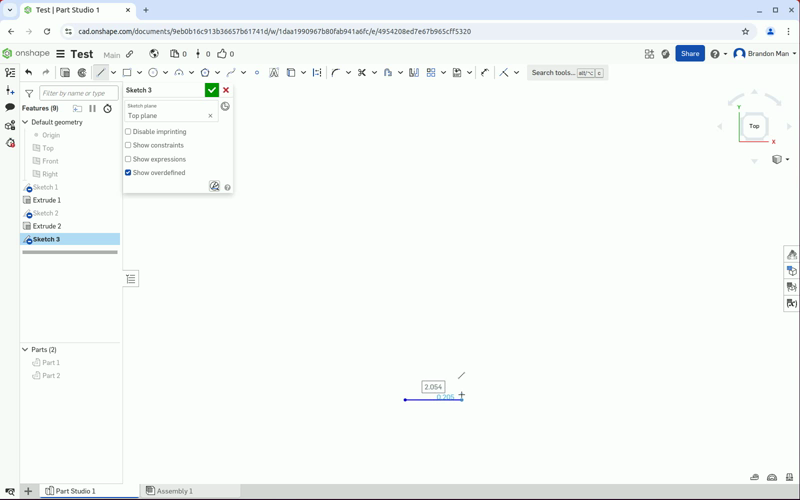
scroll(6)
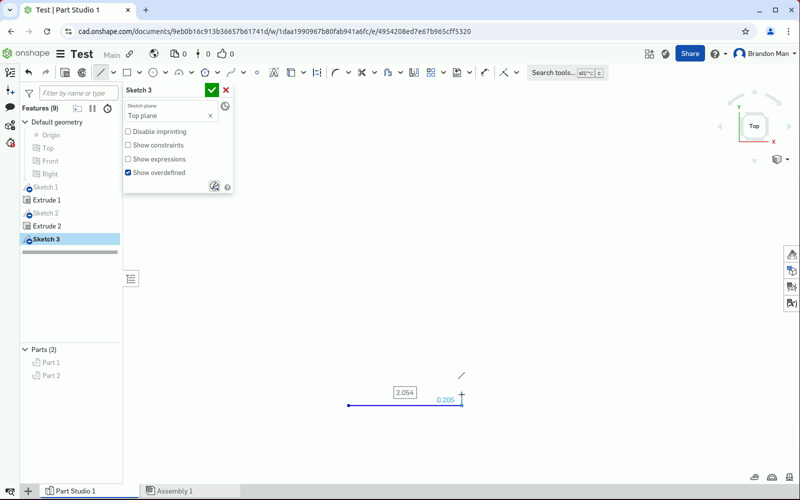
click(461, 394)
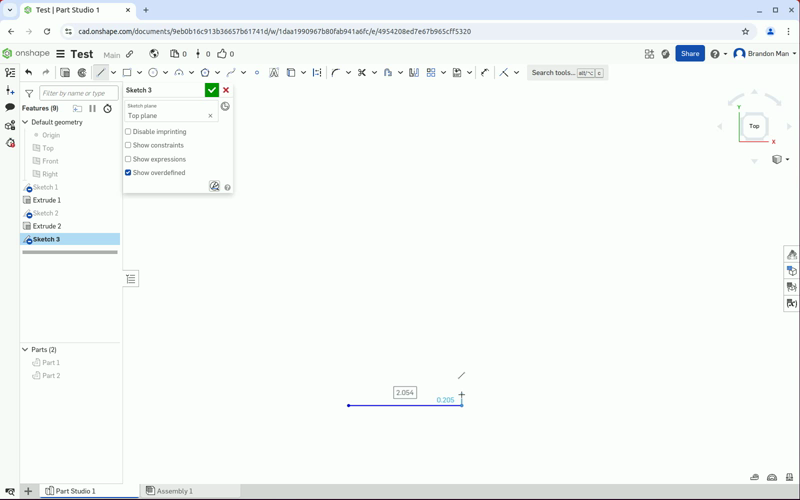
scroll(-6)
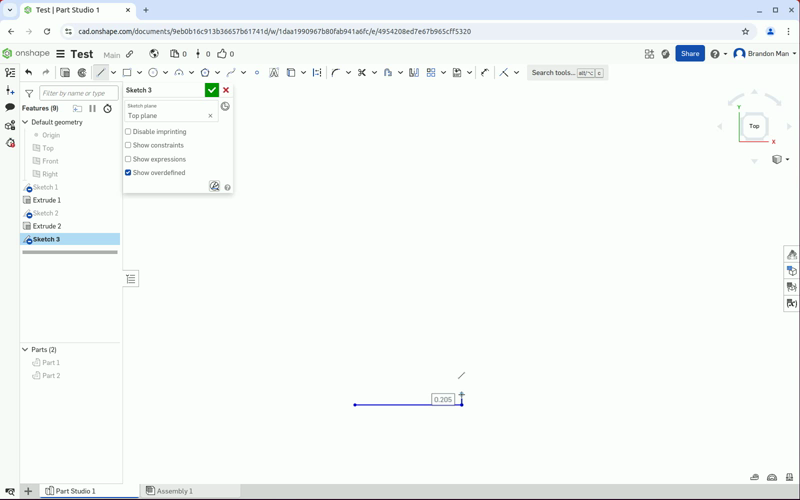
scroll(-6)
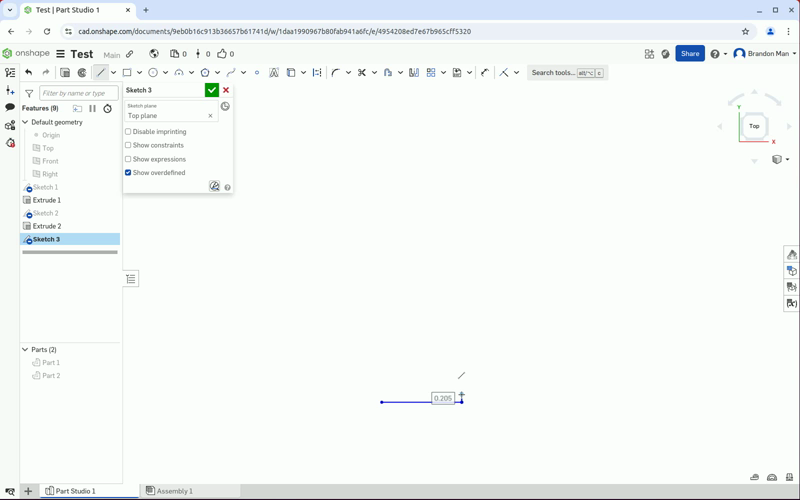
scroll(-6)
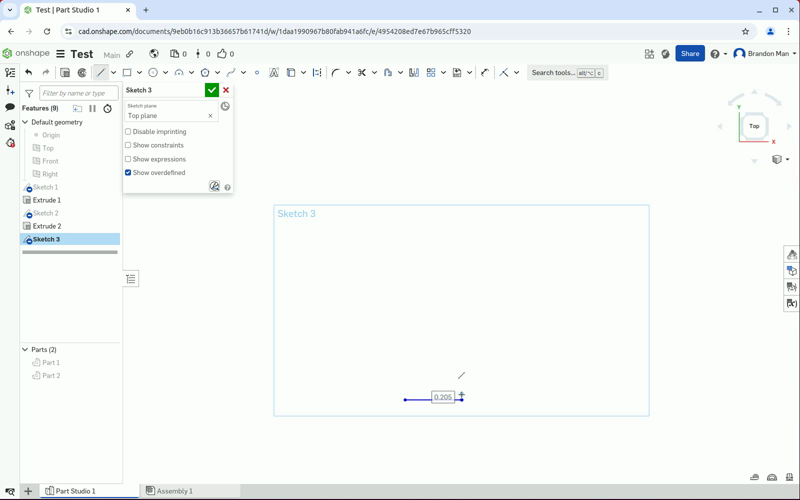
scroll(-6)
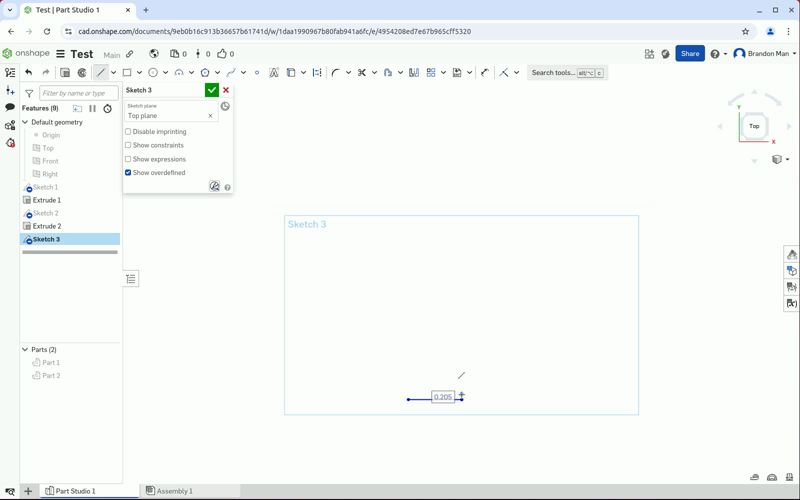
scroll(-6)
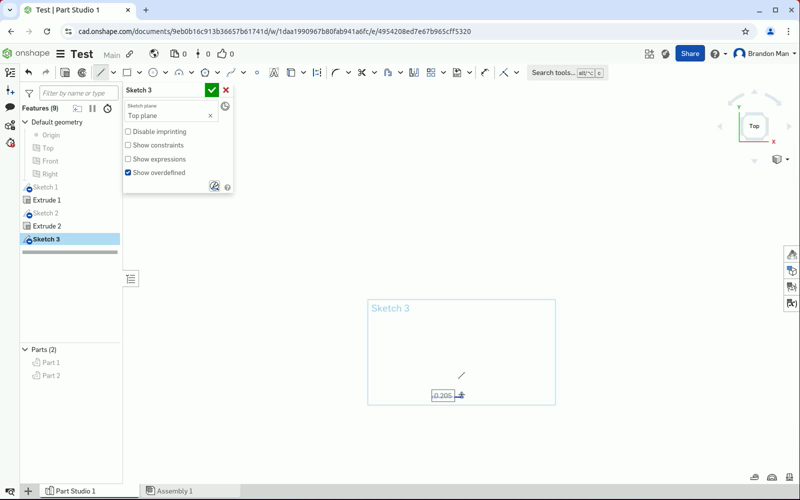
scroll(-6)
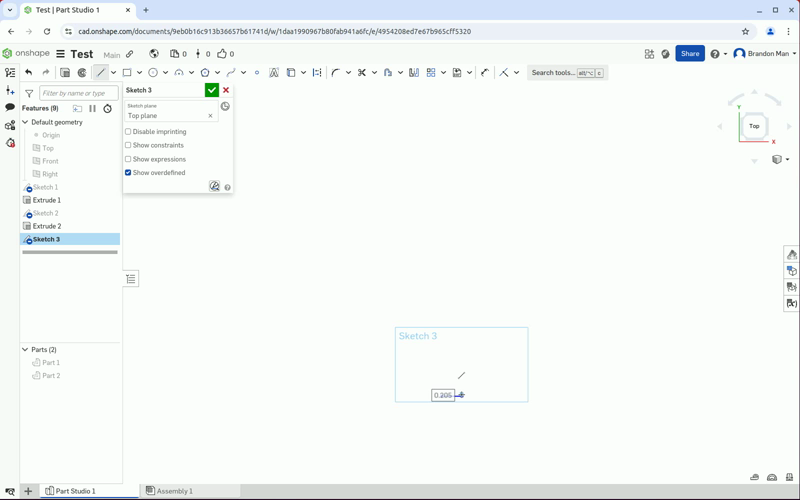
scroll(-6)
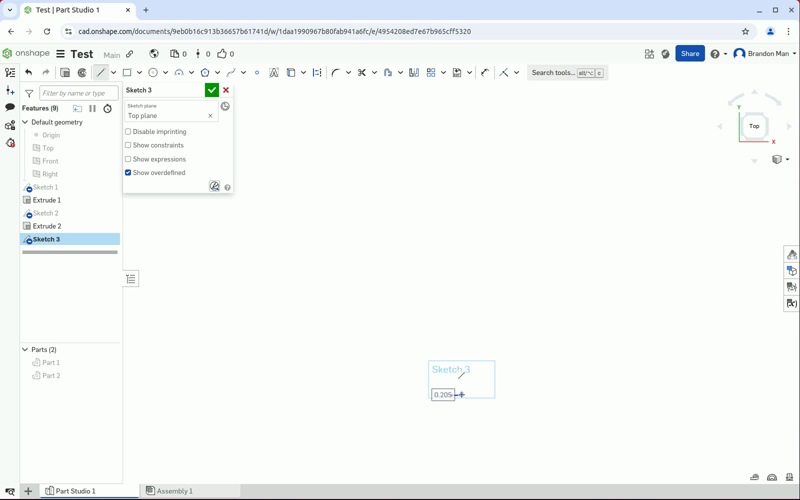
key_up(shift)
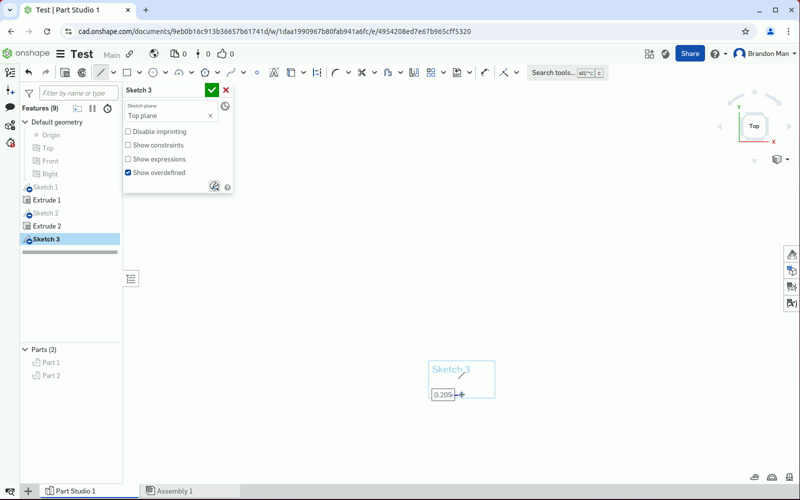
key_down(shift)
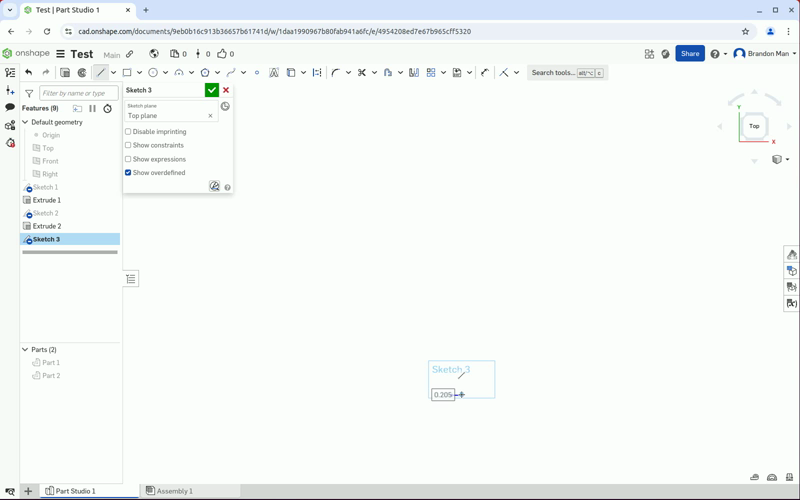
mouse_move(492, 394)
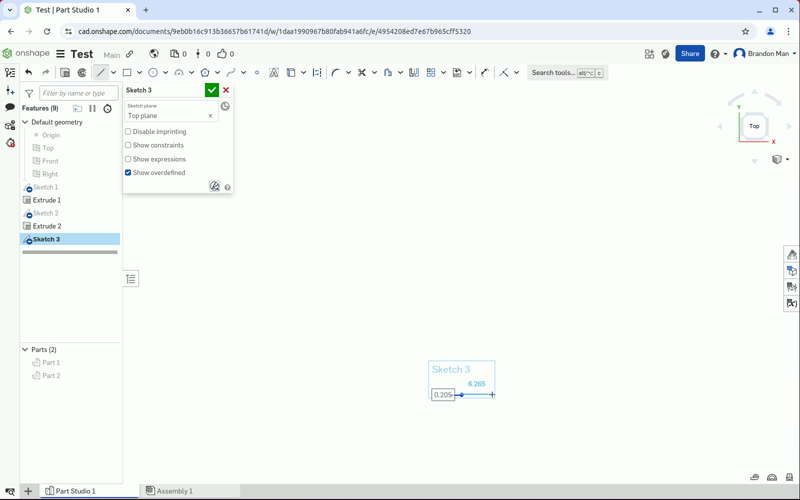
mouse_move(451, 394)
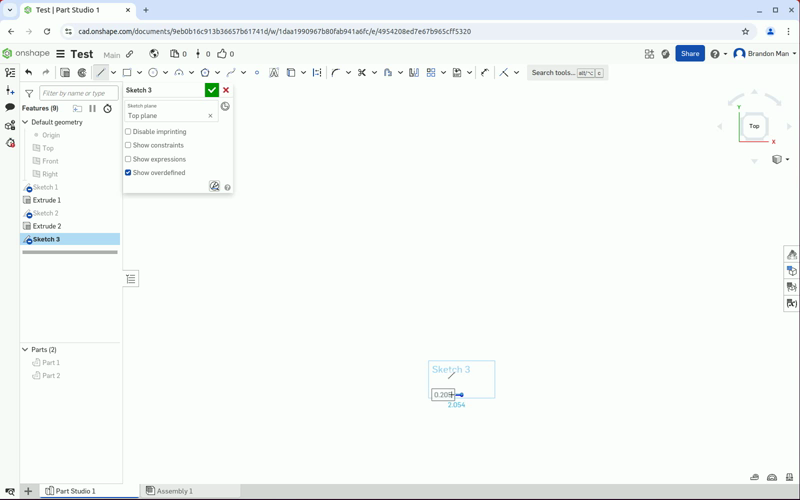
scroll(6)
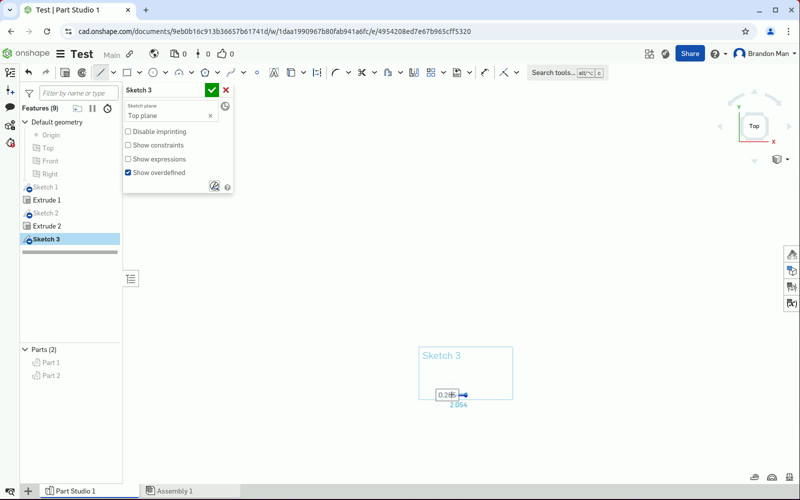
scroll(6)
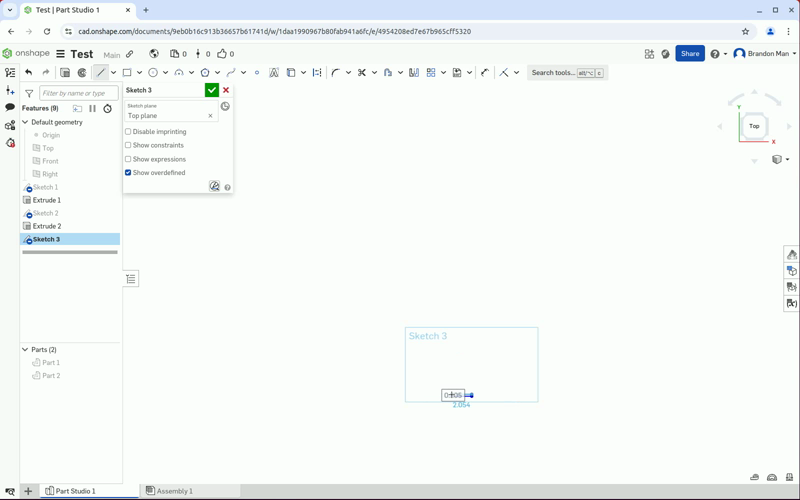
scroll(6)
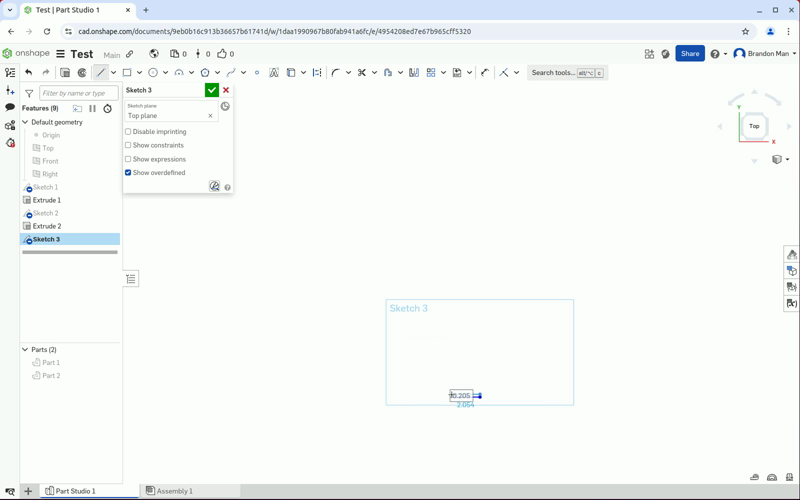
scroll(6)
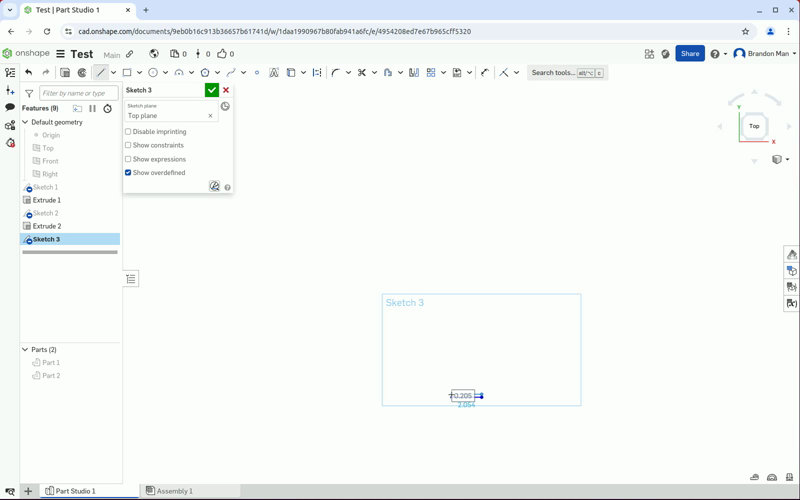
scroll(6)
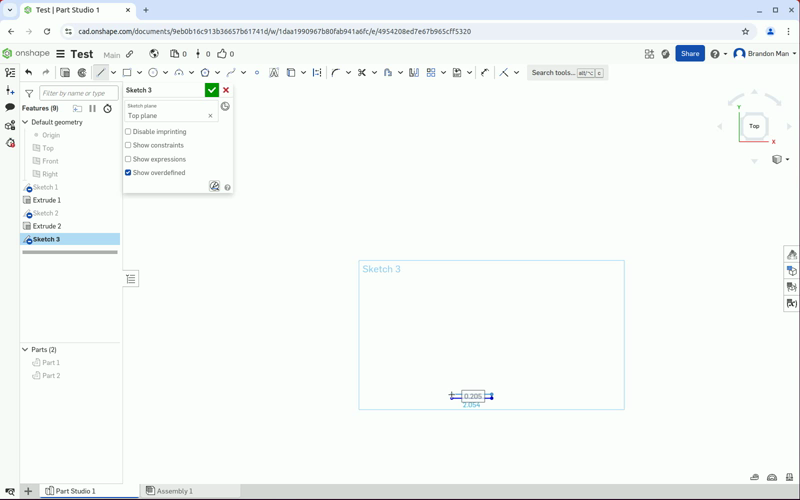
scroll(6)
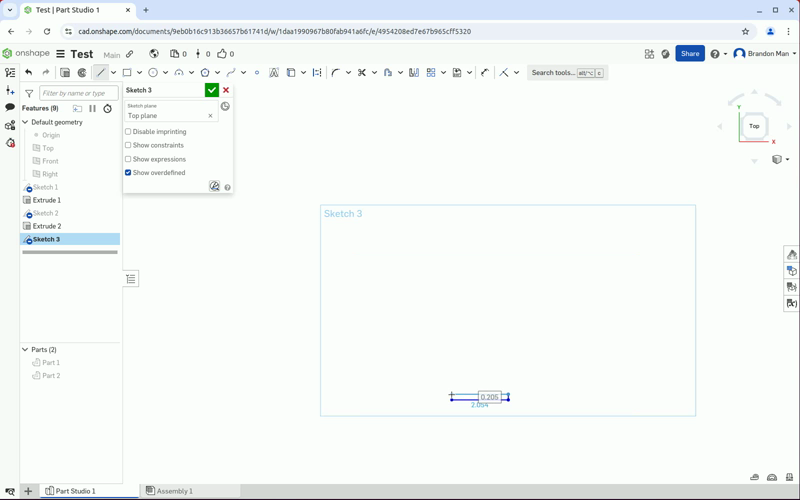
scroll(6)
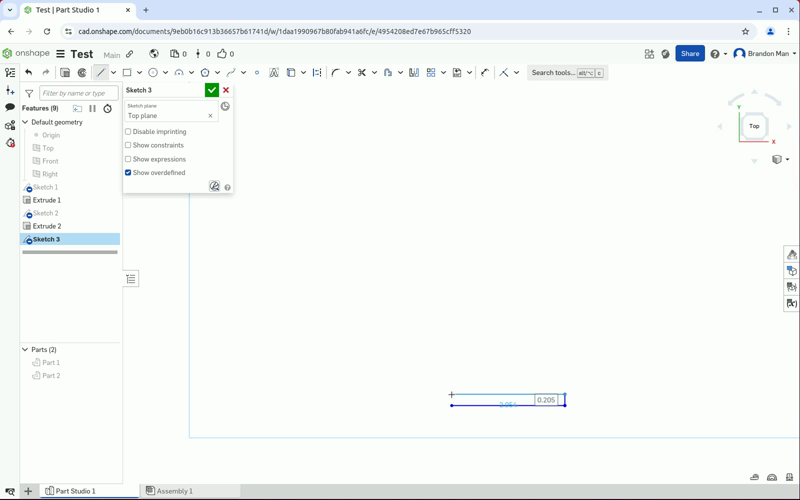
click(451, 394)
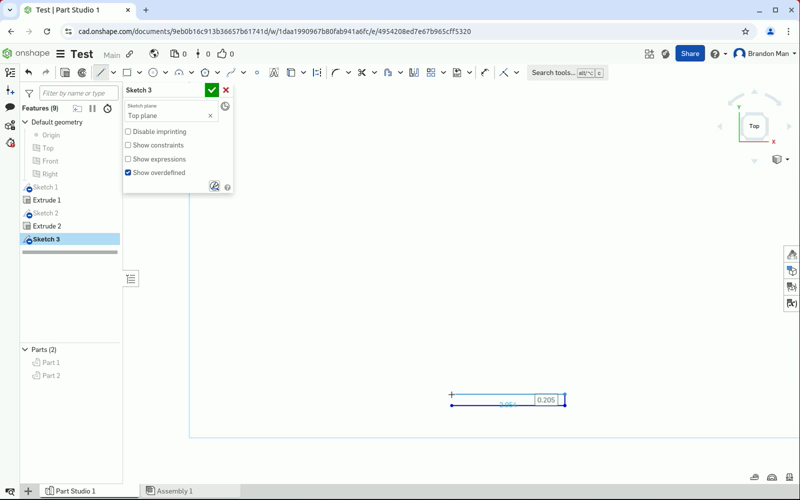
scroll(-6)
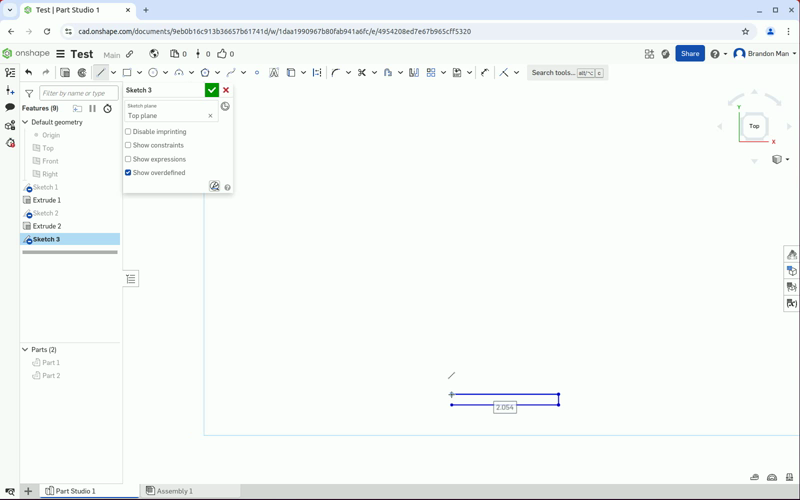
scroll(-6)
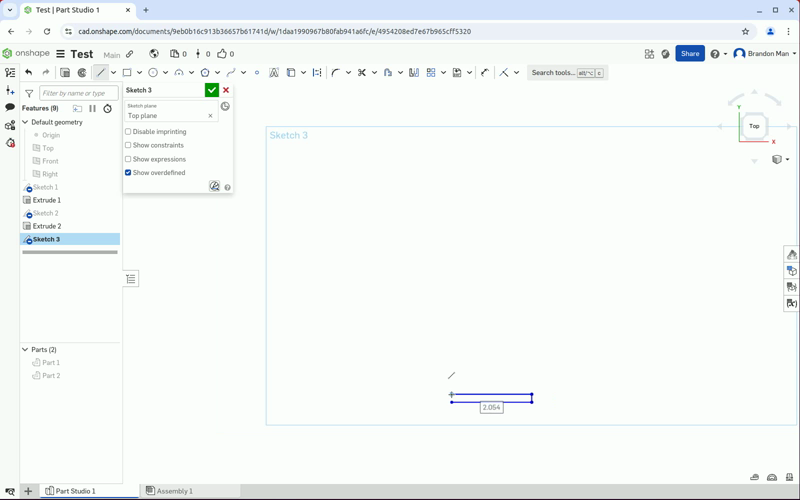
scroll(-6)
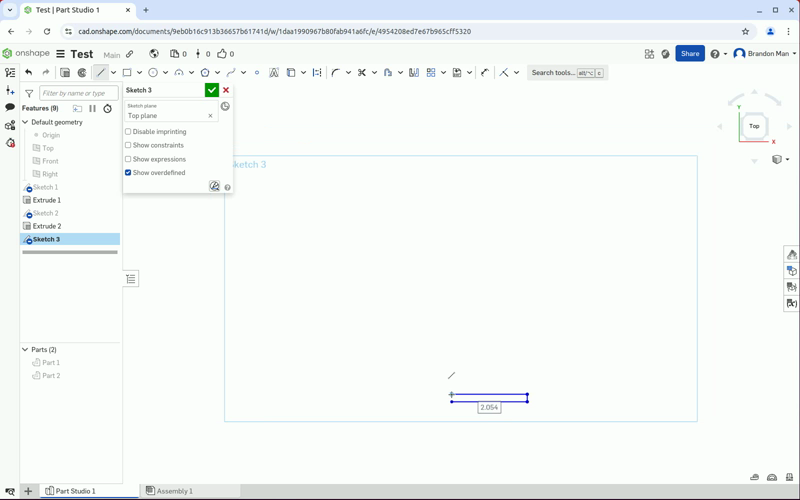
scroll(-6)
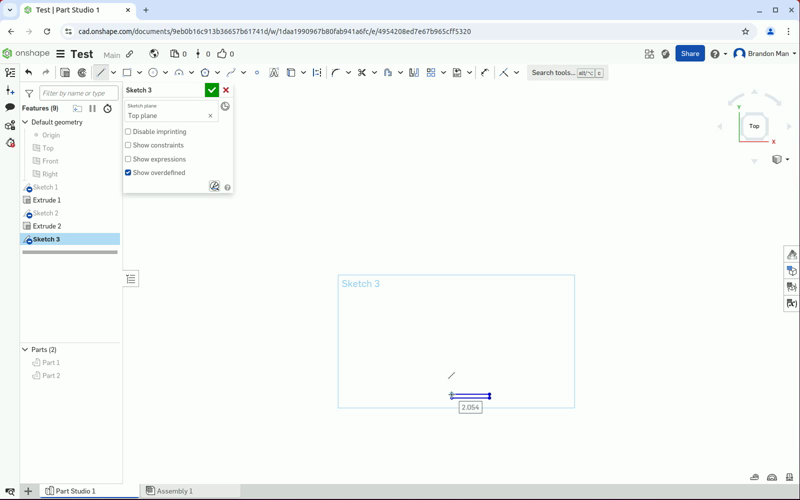
scroll(-6)
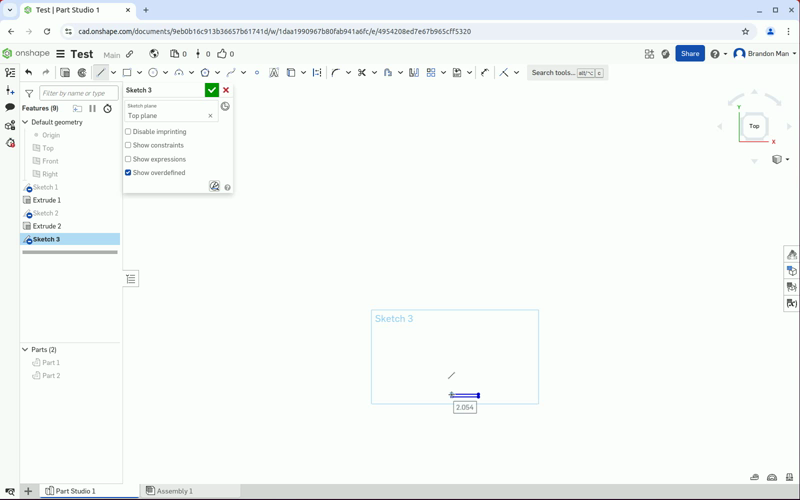
scroll(-6)
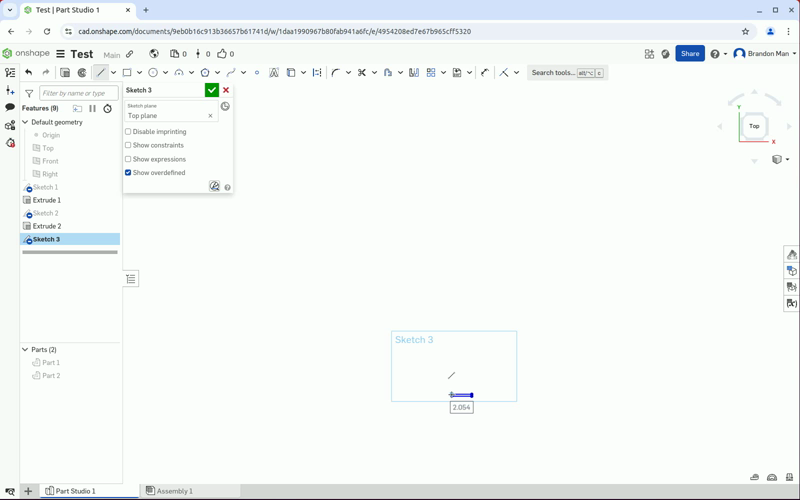
scroll(-6)
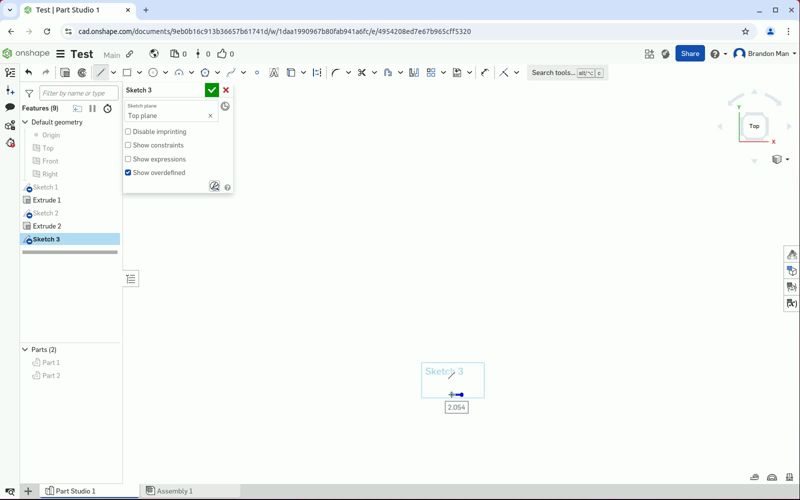
key_up(shift)
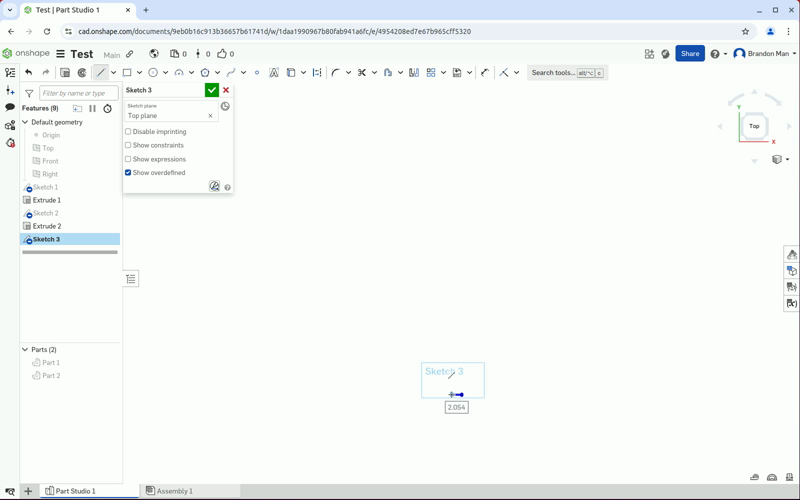
mouse_move(481, 394)
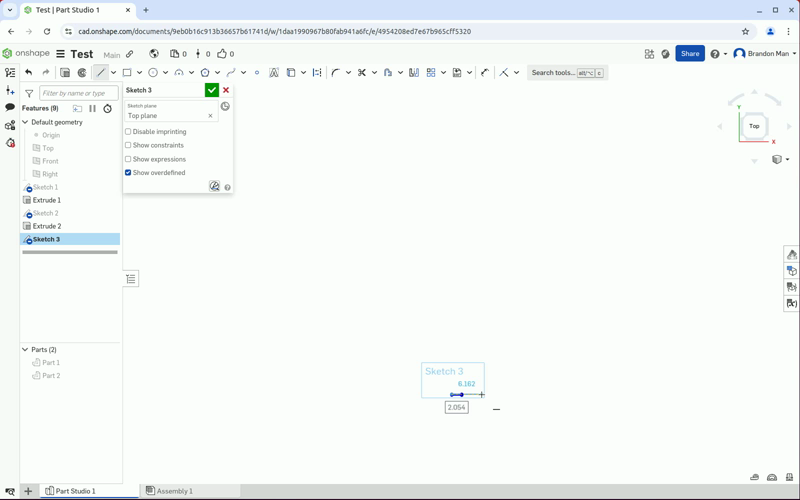
key_down(shift)
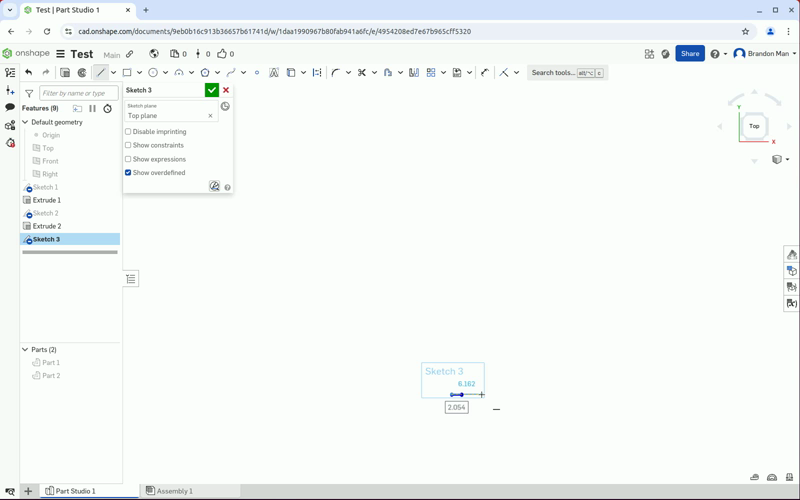
mouse_move(451, 395)
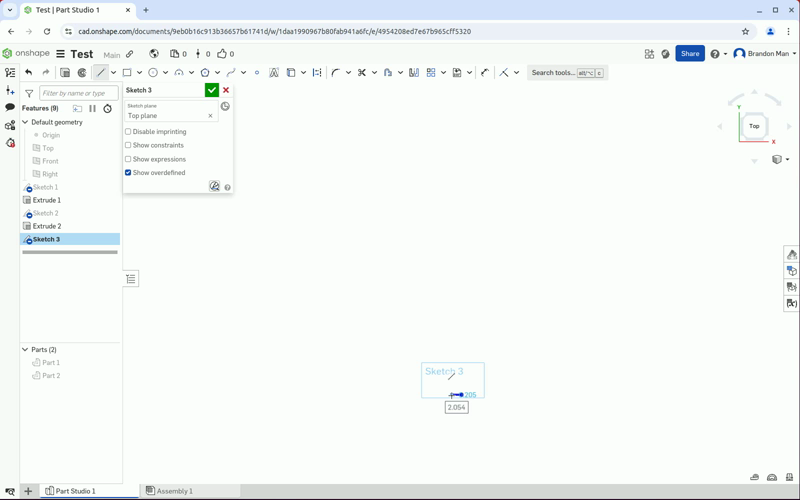
scroll(6)
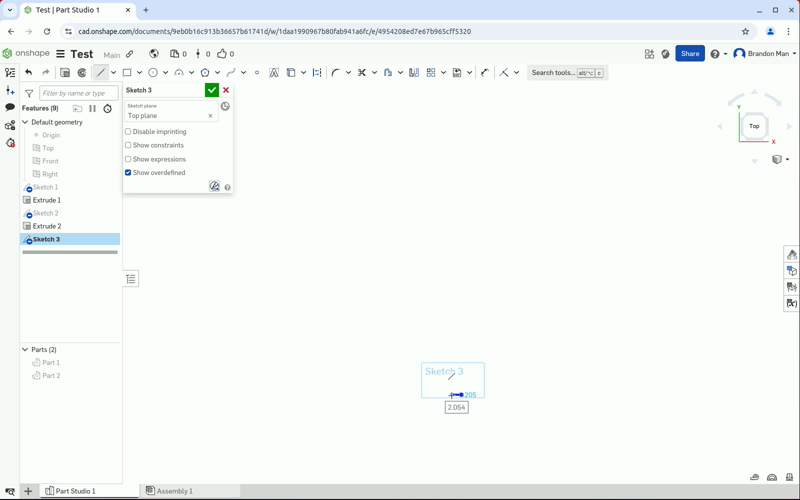
scroll(6)
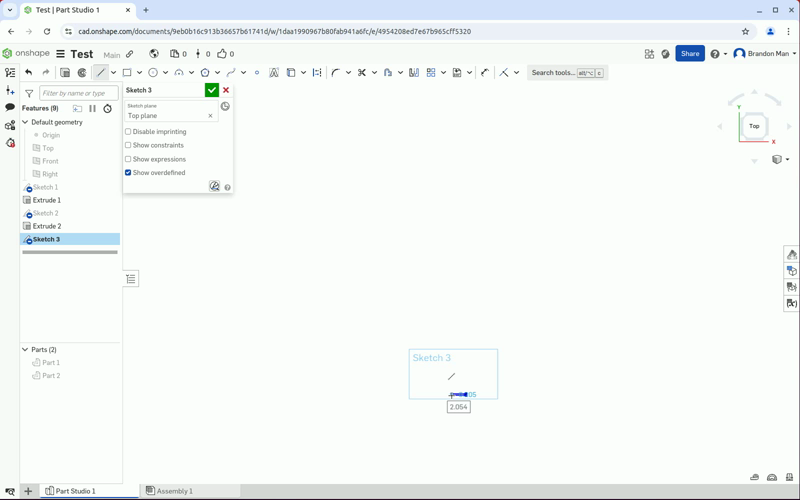
scroll(6)
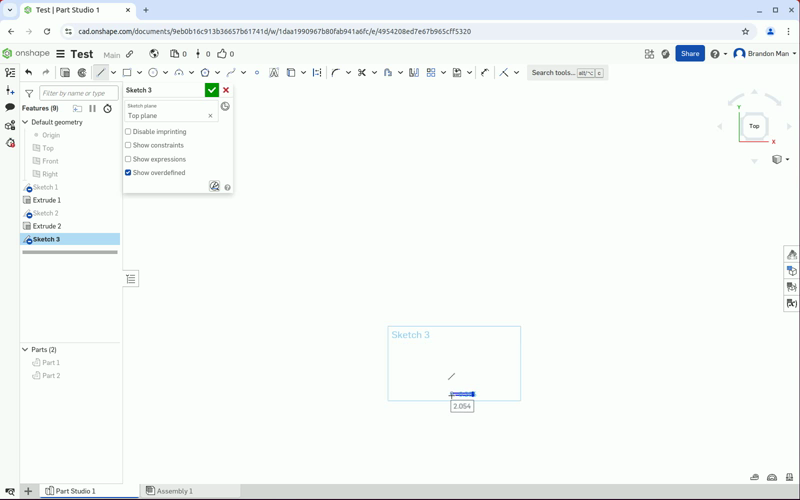
scroll(6)
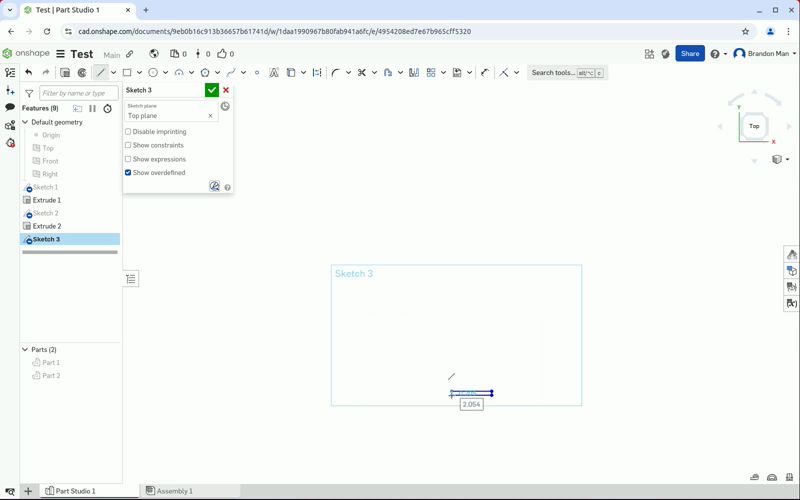
scroll(6)
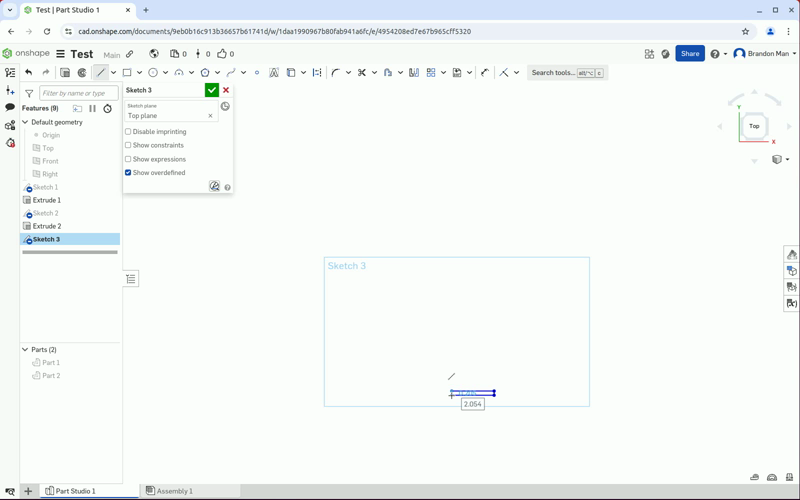
scroll(6)
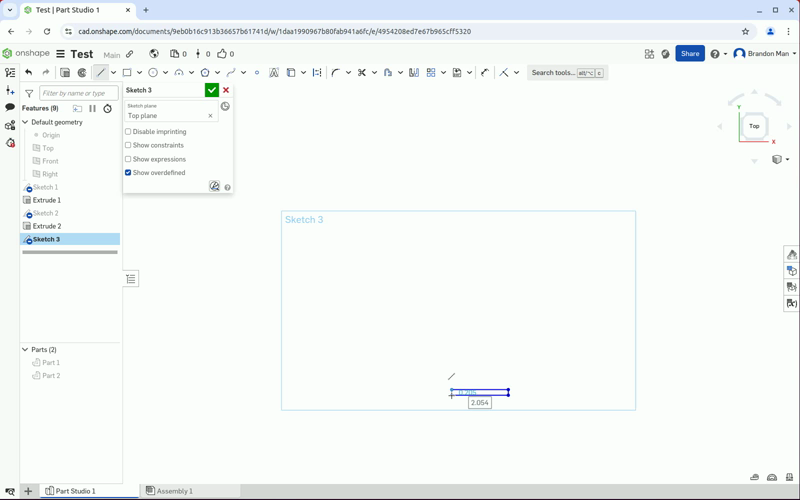
scroll(6)
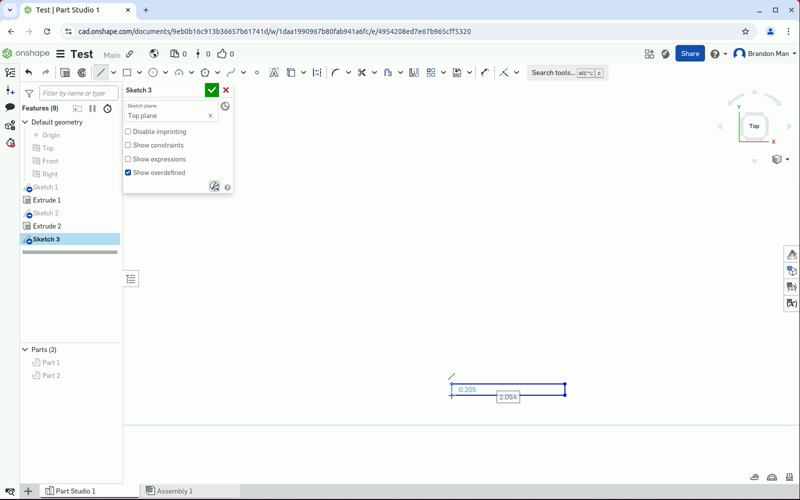
key_up(shift)
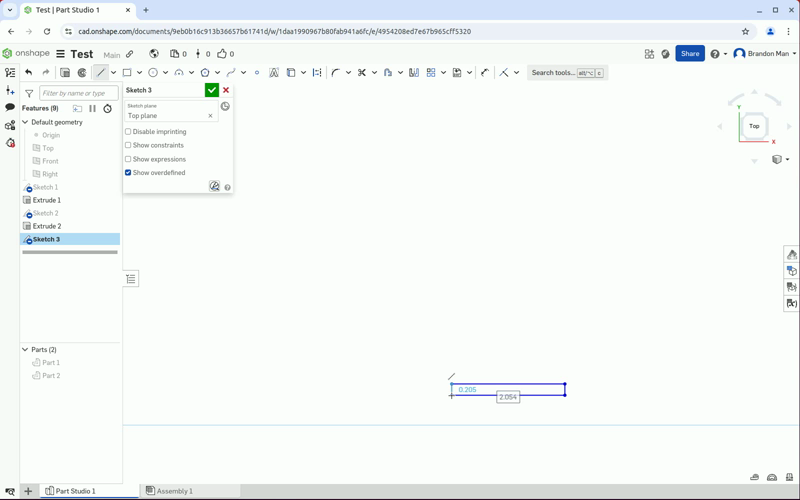
click(451, 395)
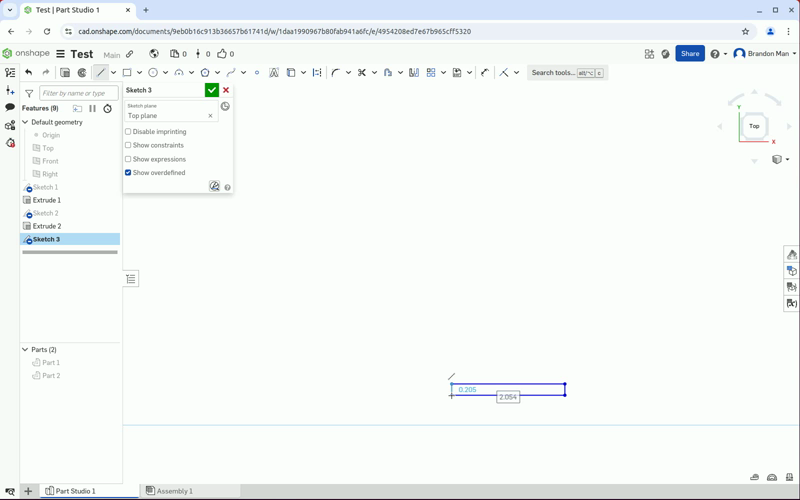
scroll(-6)
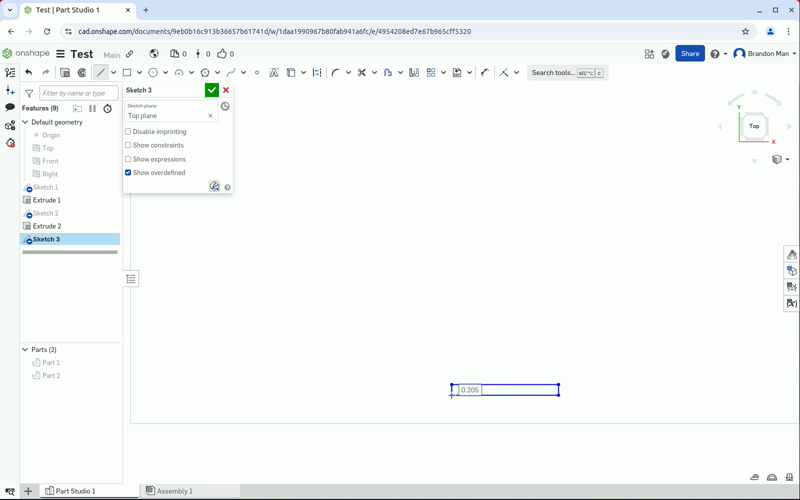
scroll(-6)
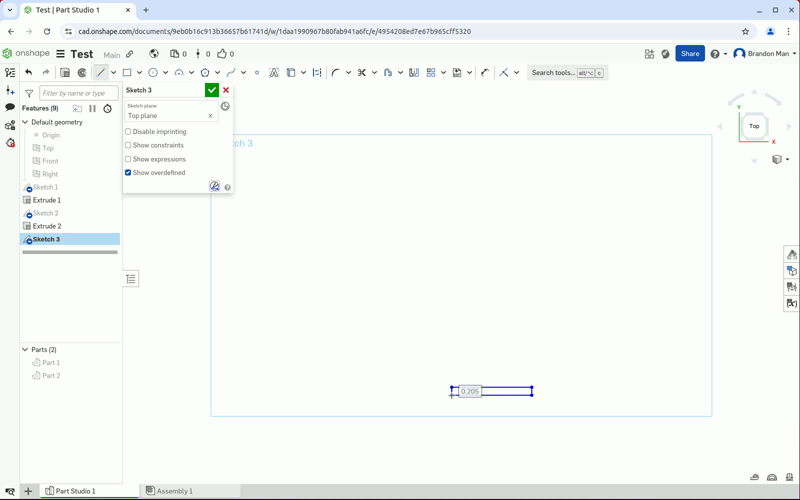
scroll(-6)
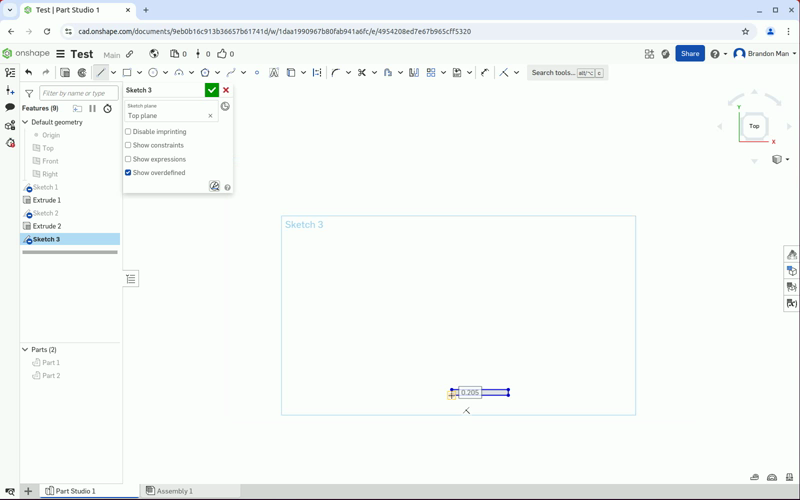
scroll(-6)
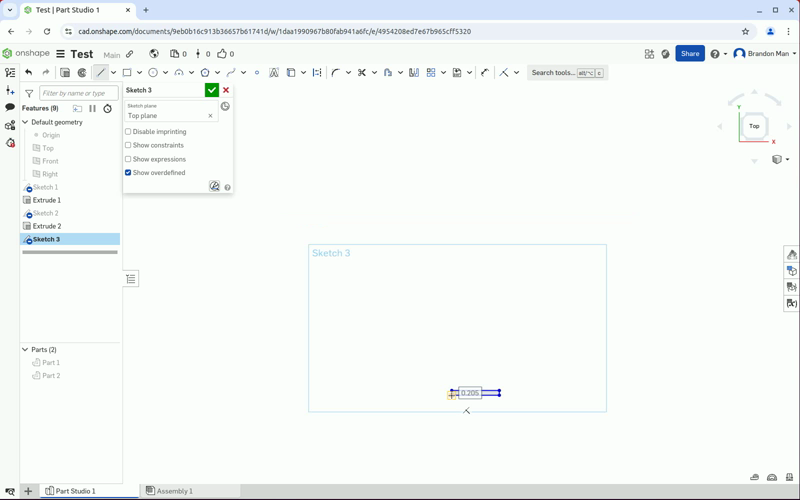
scroll(-6)
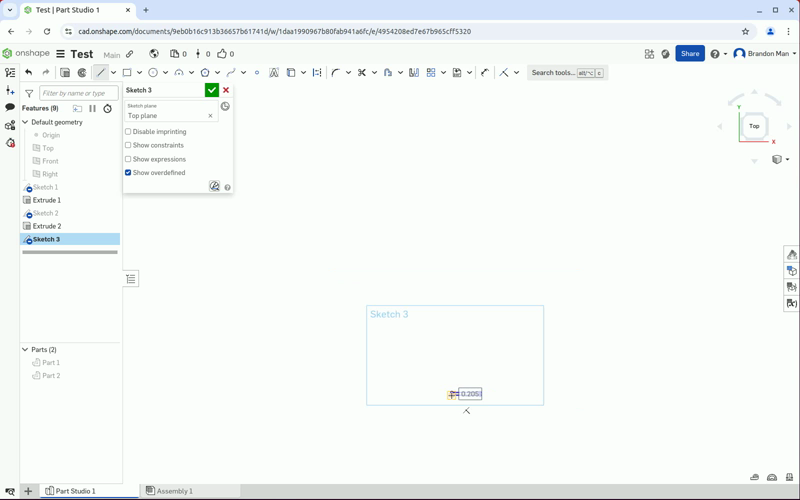
scroll(-6)
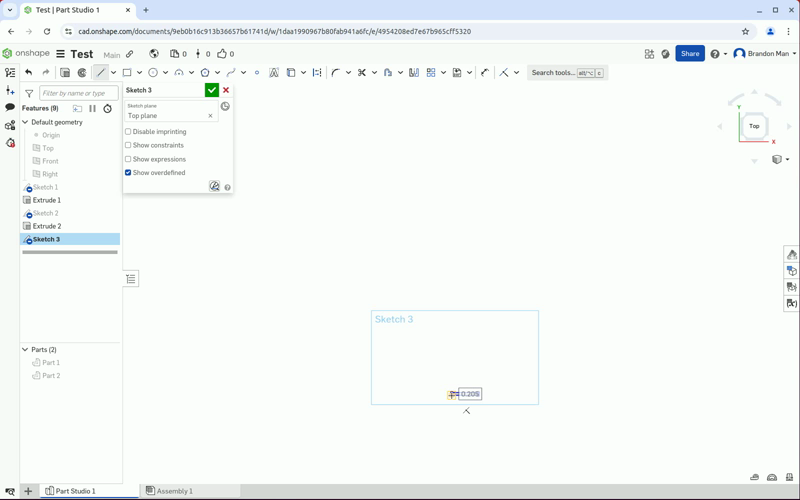
scroll(-6)
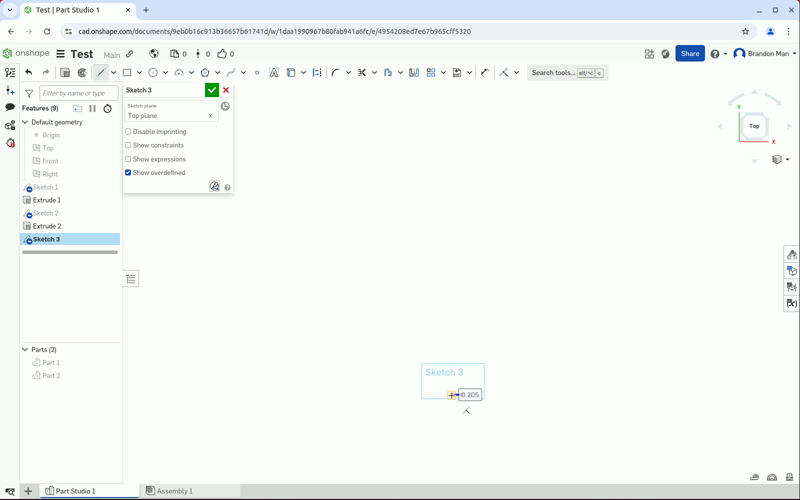
key(esc)
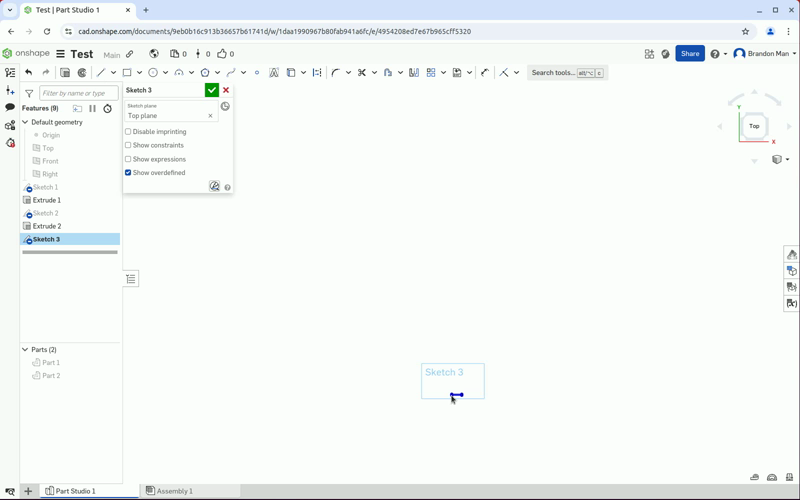
mouse_move(460, 395)
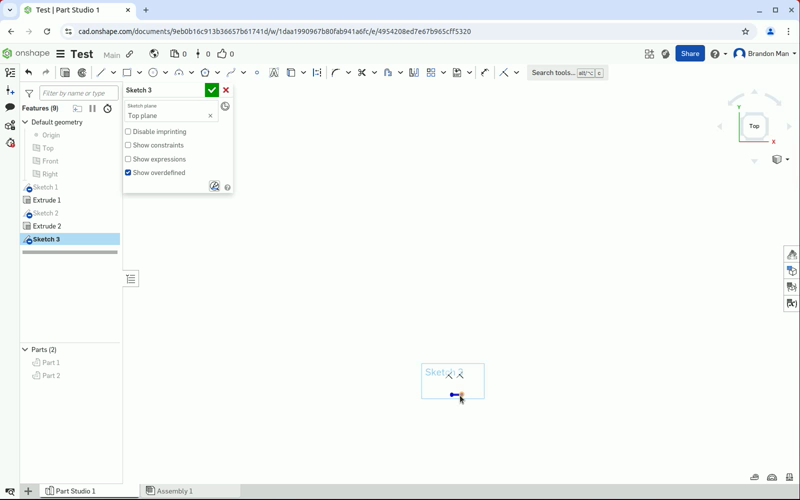
scroll(6)
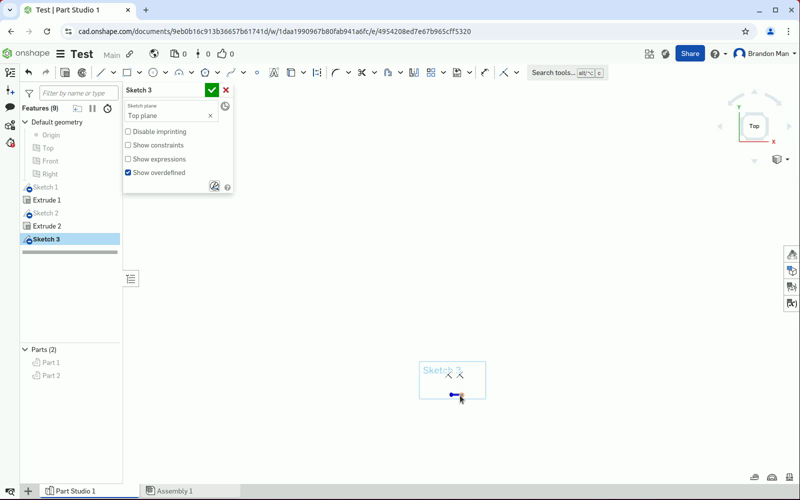
scroll(6)
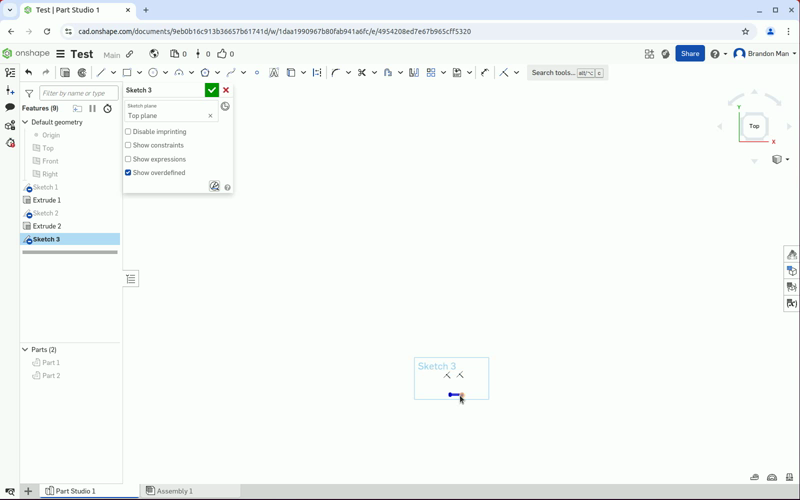
scroll(6)
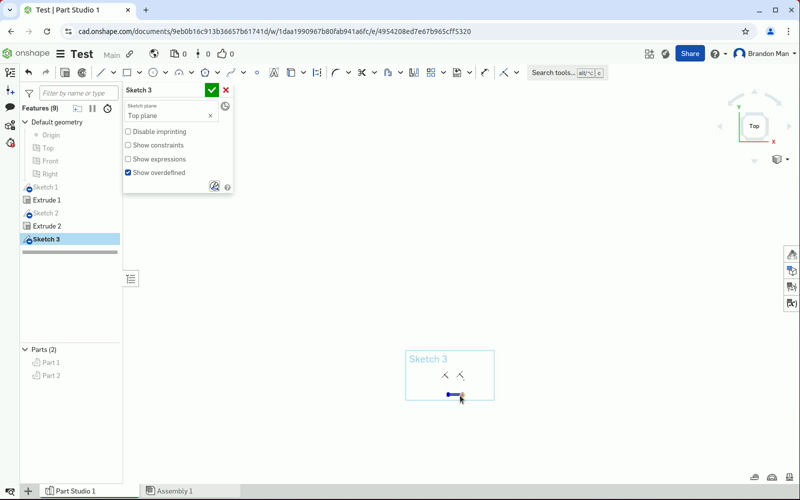
scroll(6)
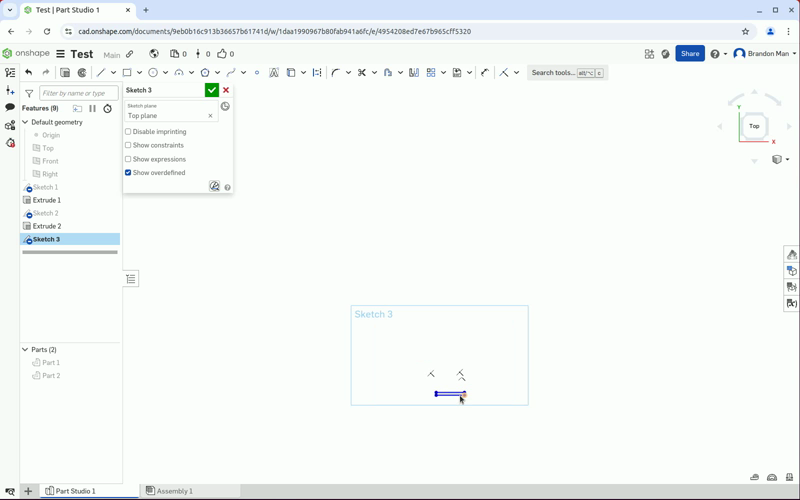
scroll(6)
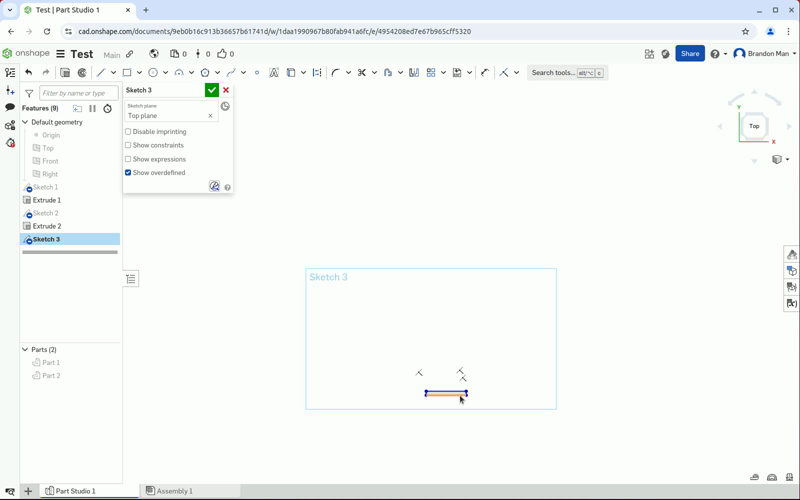
scroll(6)
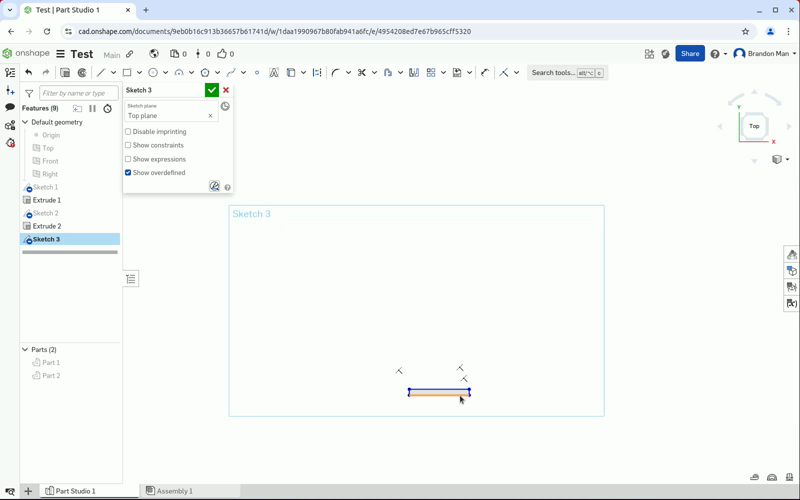
scroll(6)
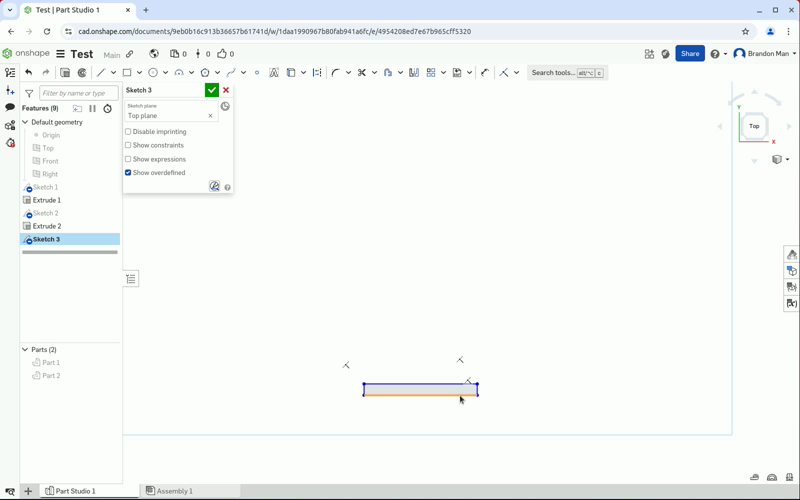
click(460, 395)
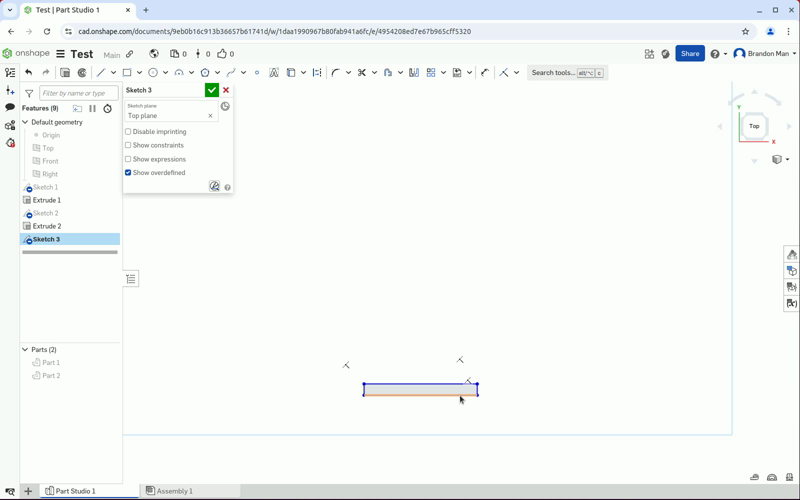
scroll(-6)
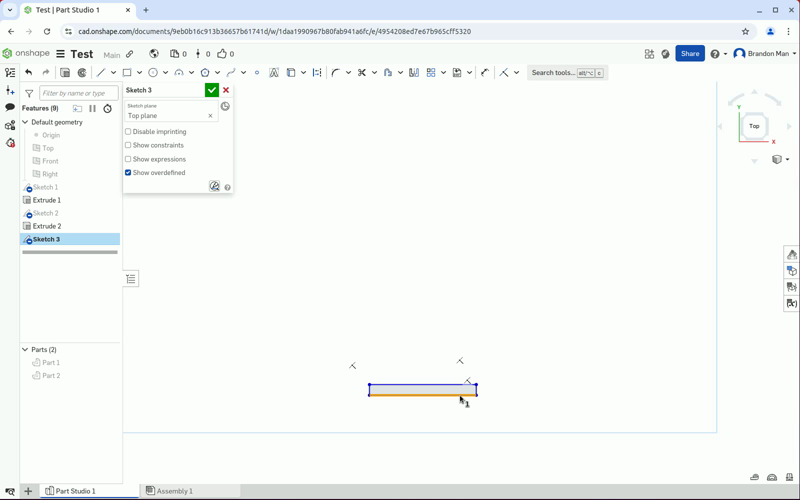
scroll(-6)
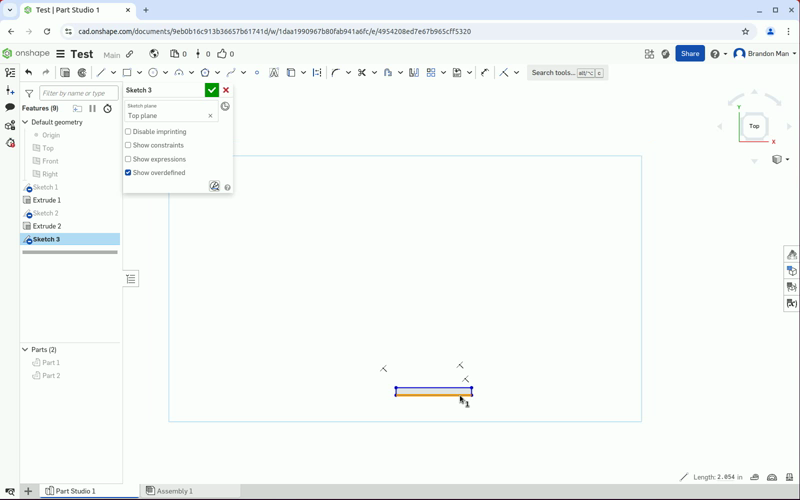
scroll(-6)
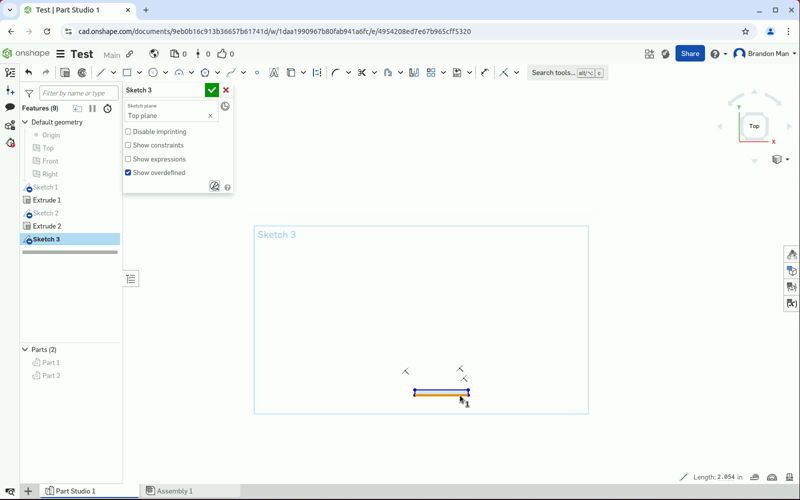
scroll(-6)
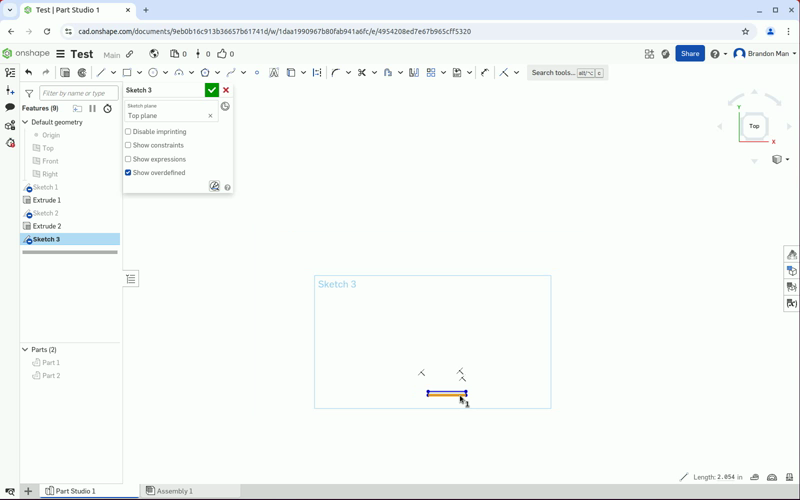
scroll(-6)
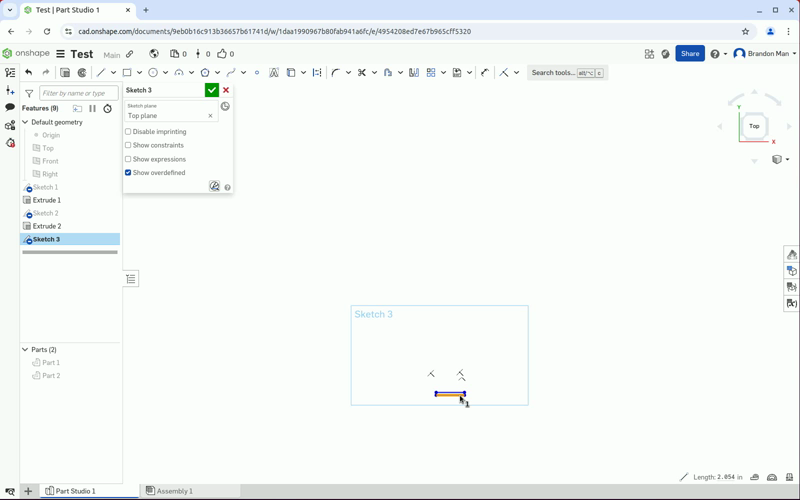
scroll(-6)
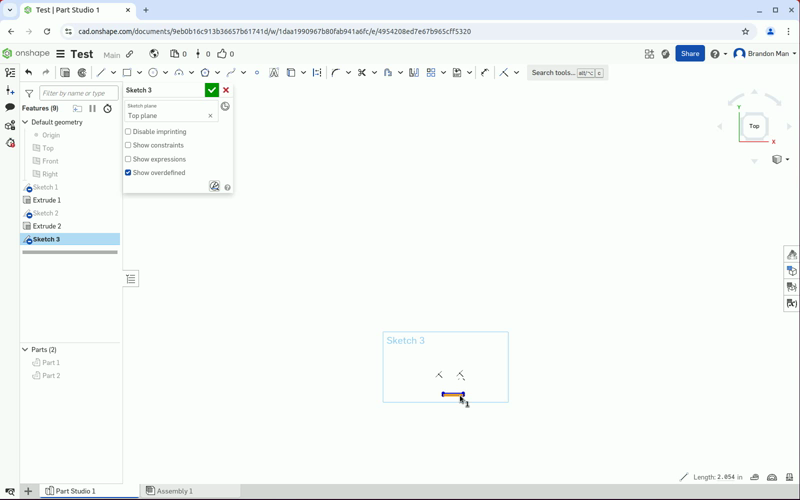
scroll(-6)
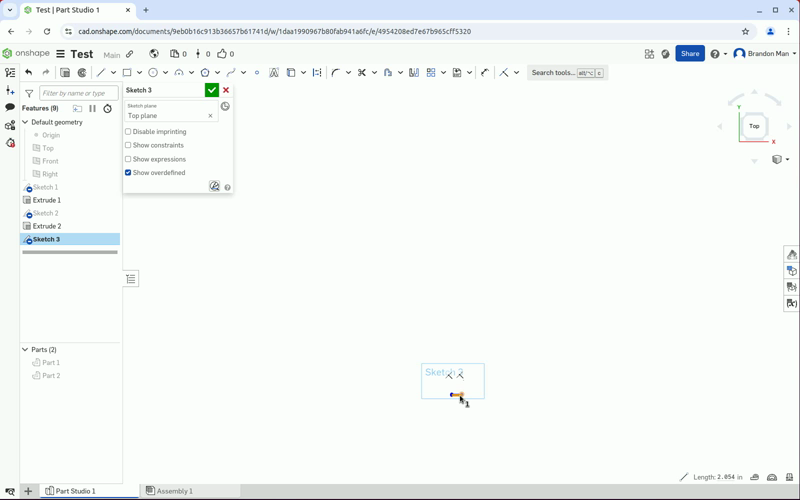
mouse_move(73, 352)
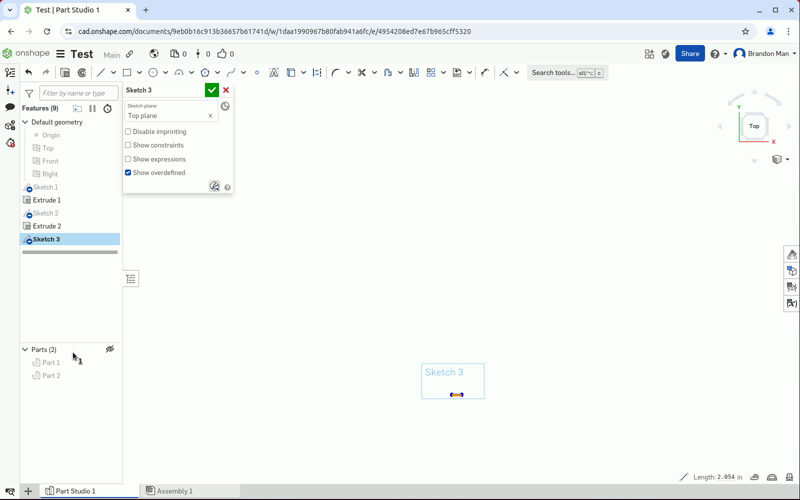
key(shift+y)
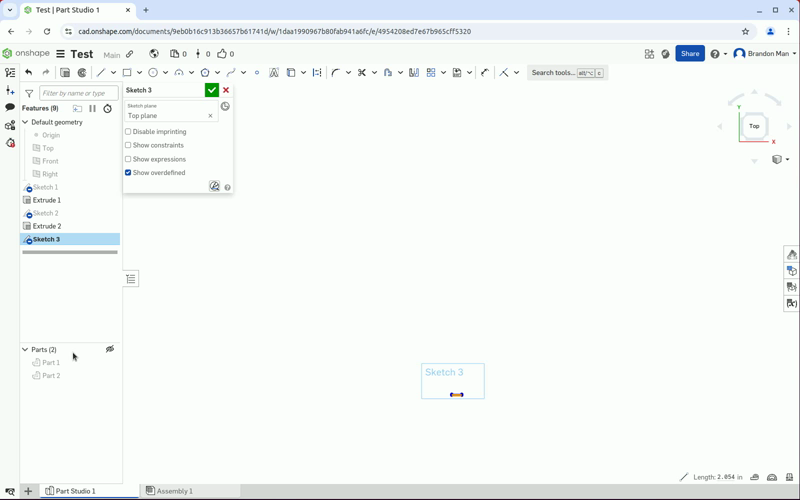
key(shift+e)
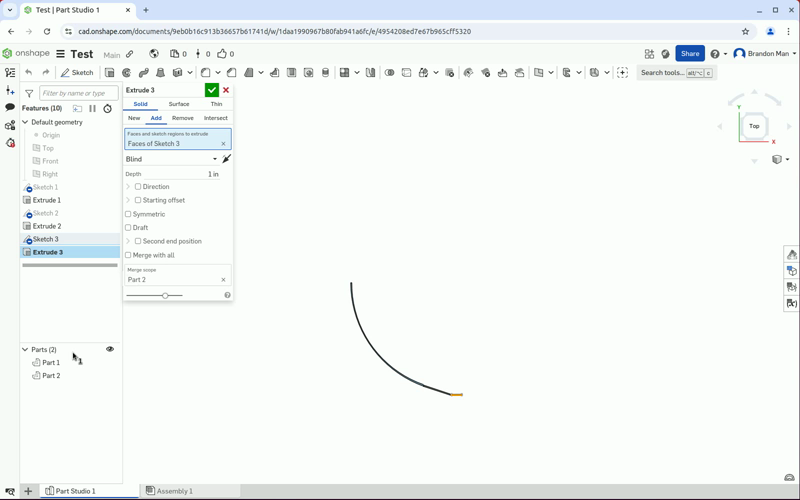
mouse_move(143, 106)
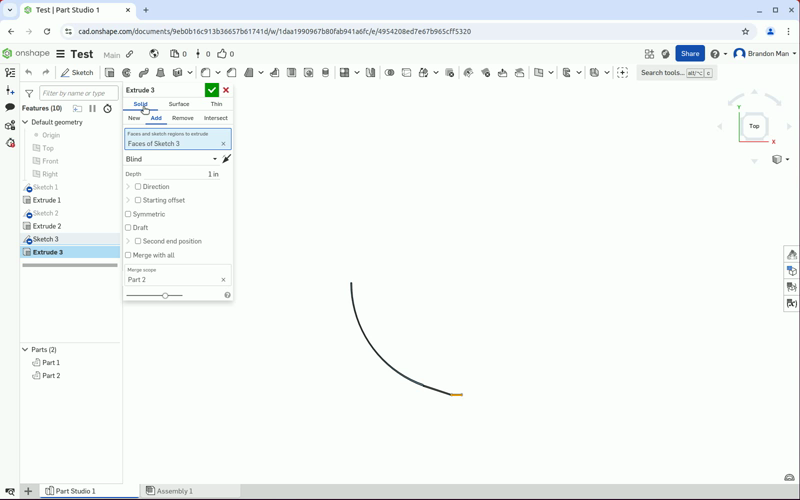
click(143, 106)
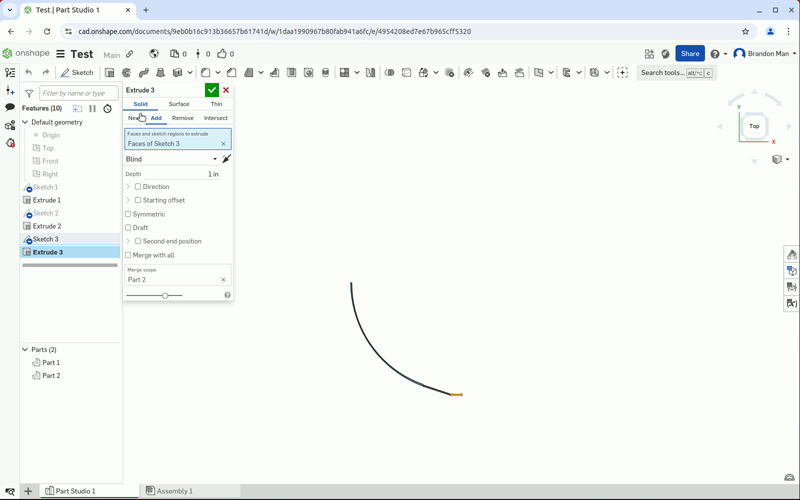
mouse_move(137, 120)
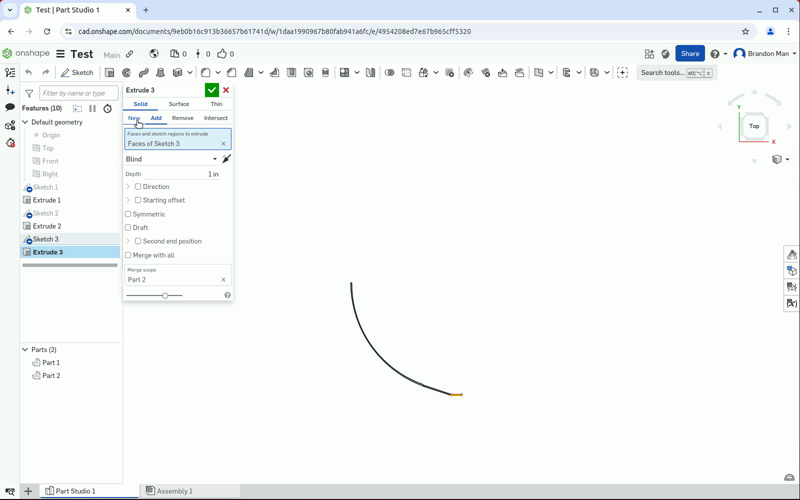
click(137, 120)
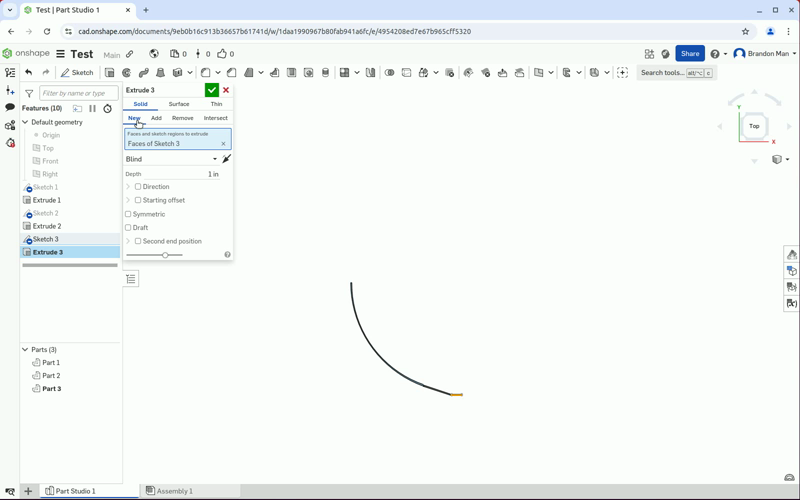
key(tab, 4)
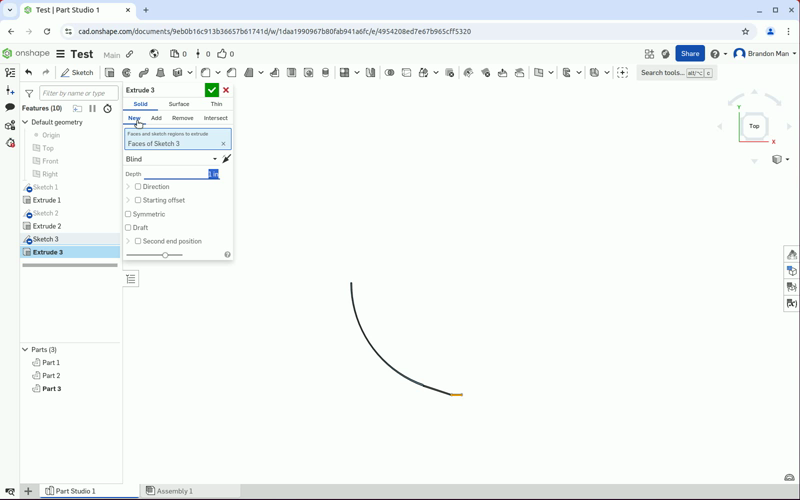
text(5.536)
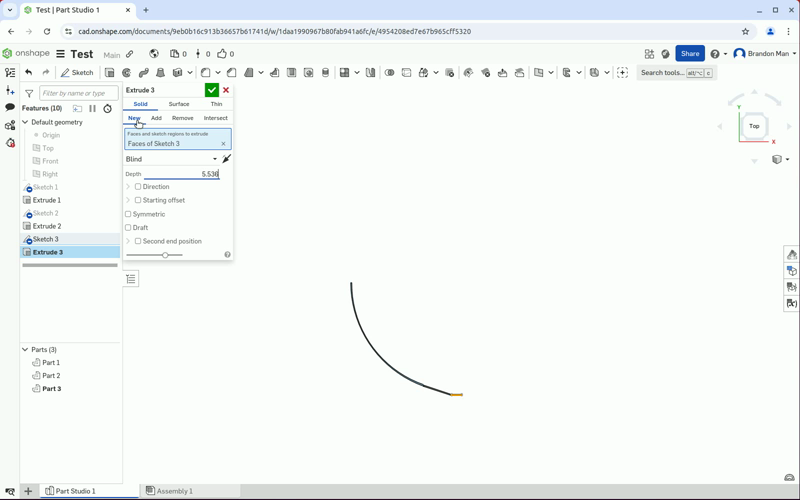
key(enter)
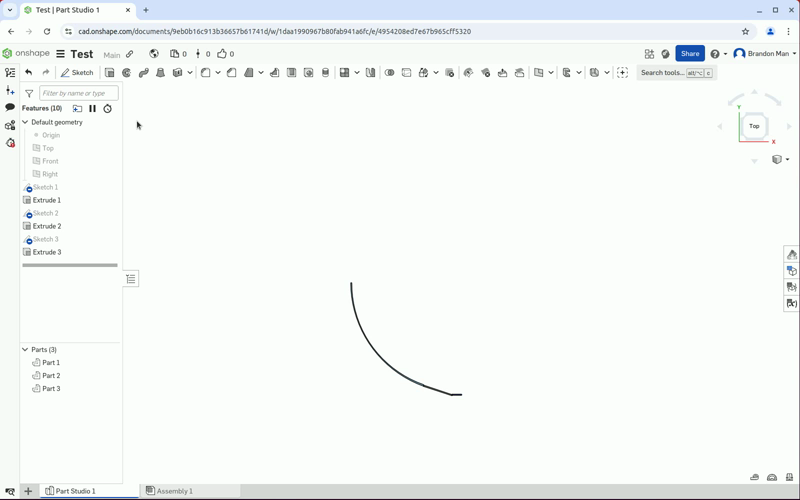
key(shift+h)
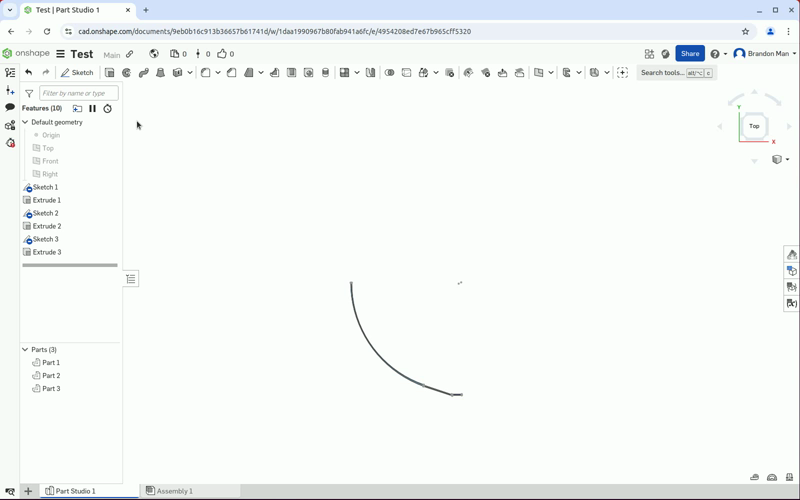
key(shift+h)
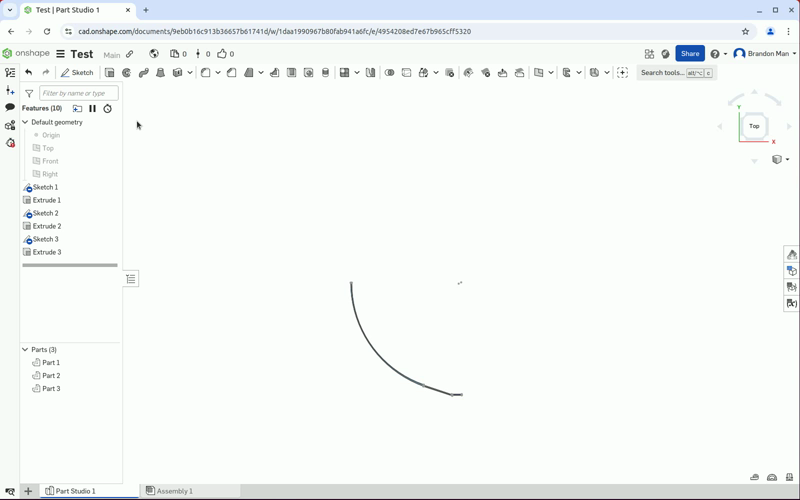
key(shift+7)
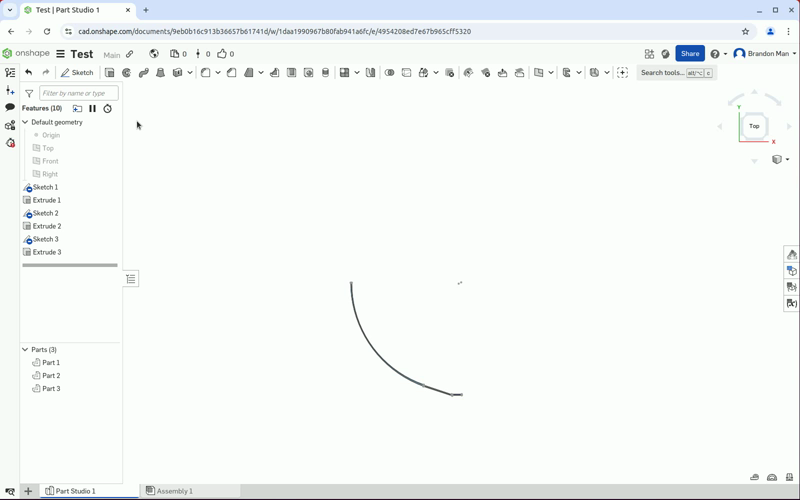
key(up, 3)
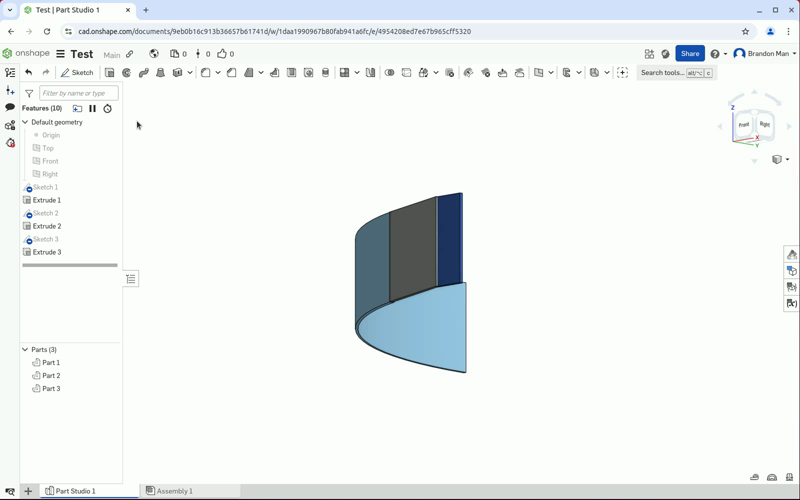
key(left, 3)
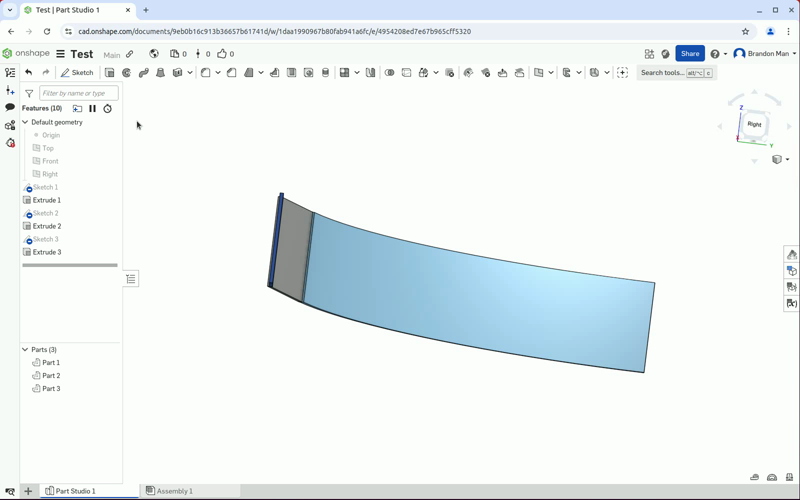
key(right, 3)
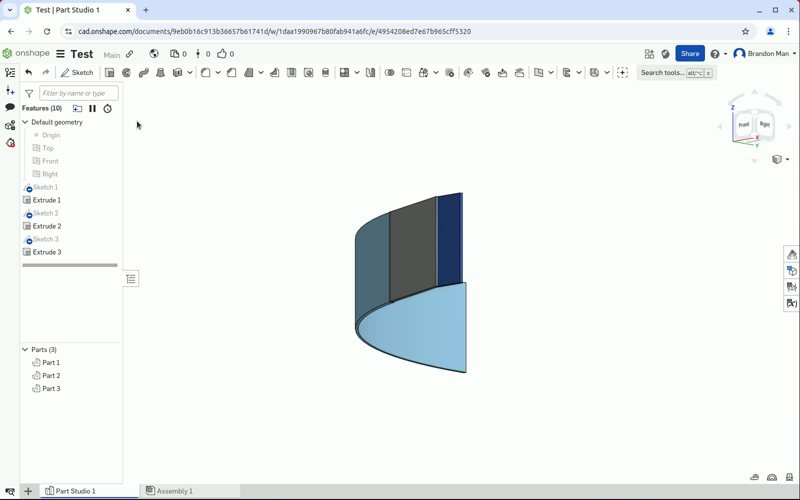
key(down, 3)
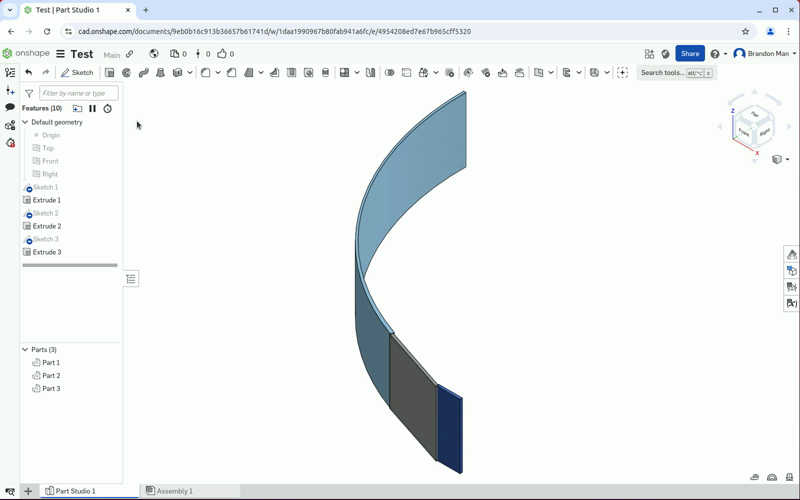
mouse_move(73, 189)
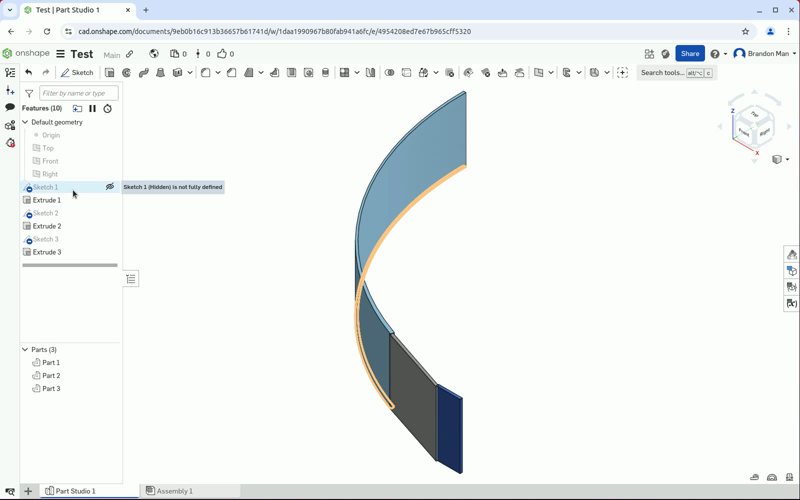
click(73, 189)